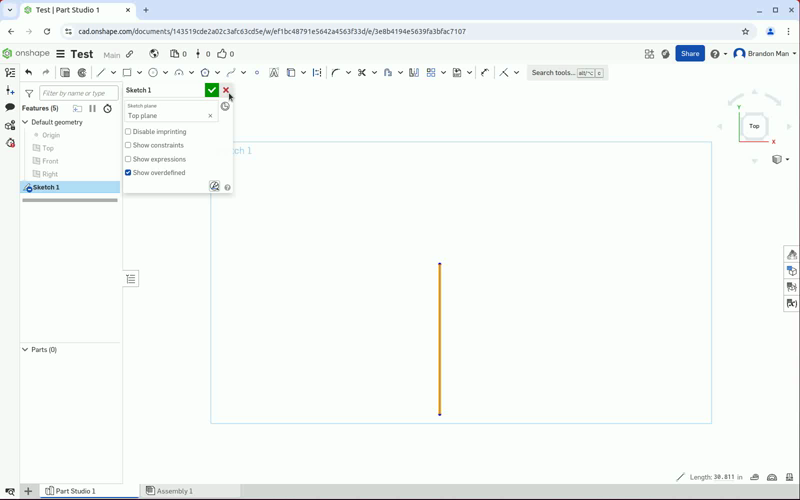
key(shift+h)
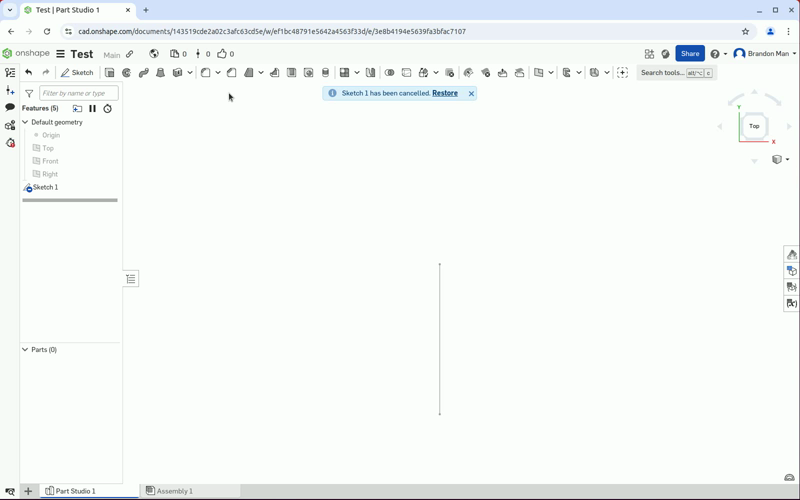
mouse_move(73, 352)
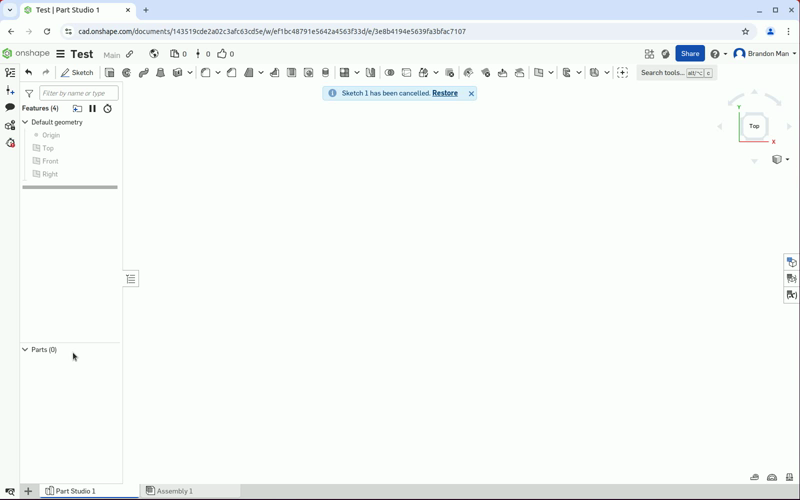
key(y)
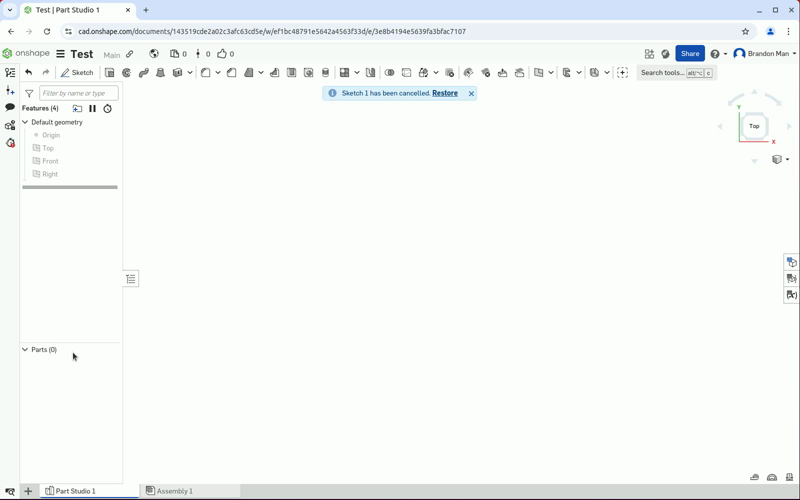
key(shift+p)
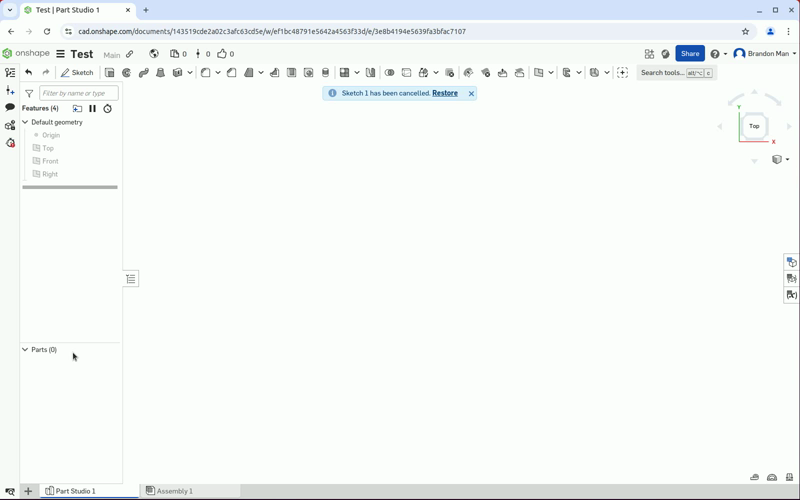
key(space)
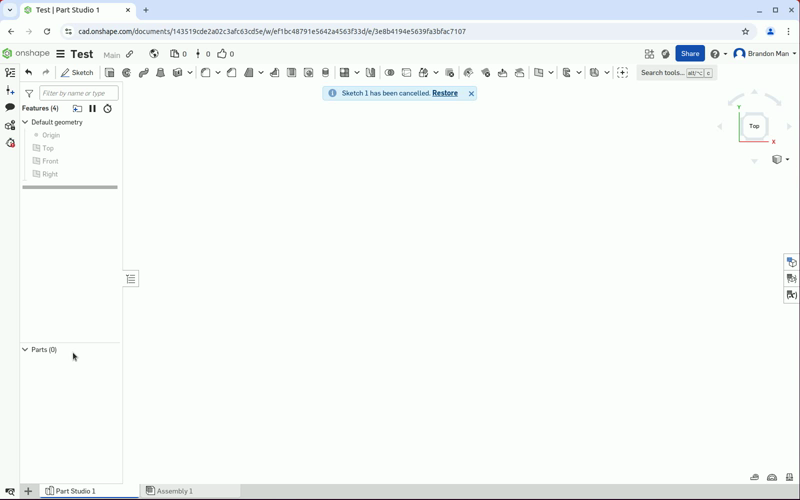
key_down(shift)
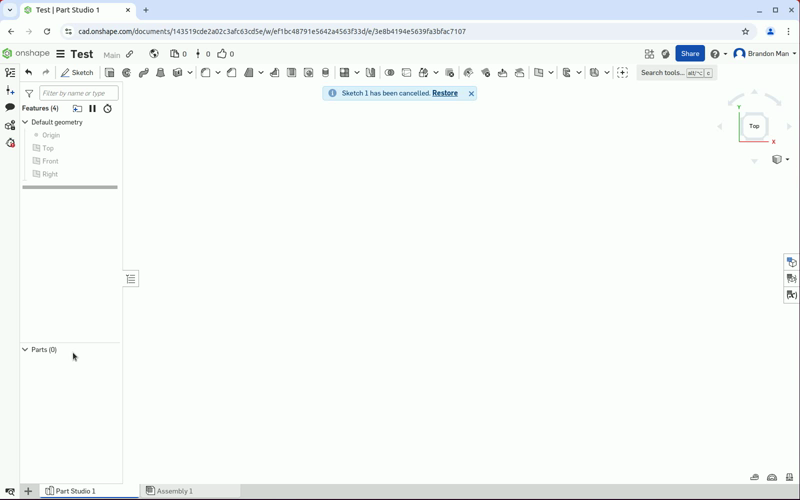
key(up)
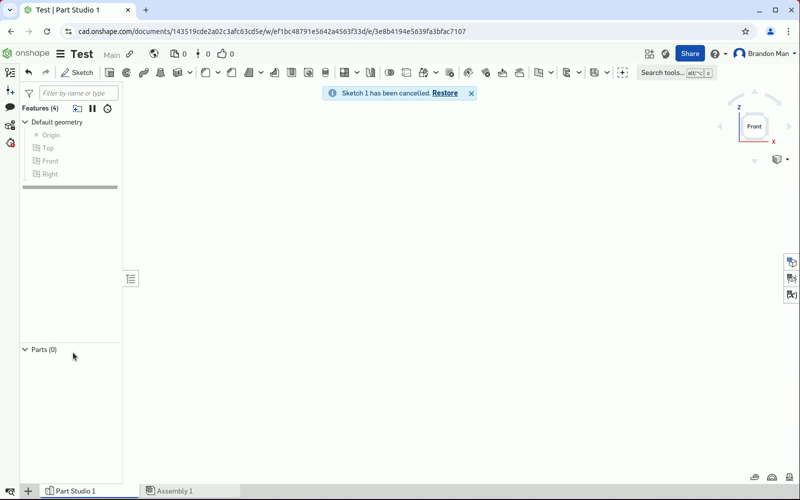
key_up(shift)
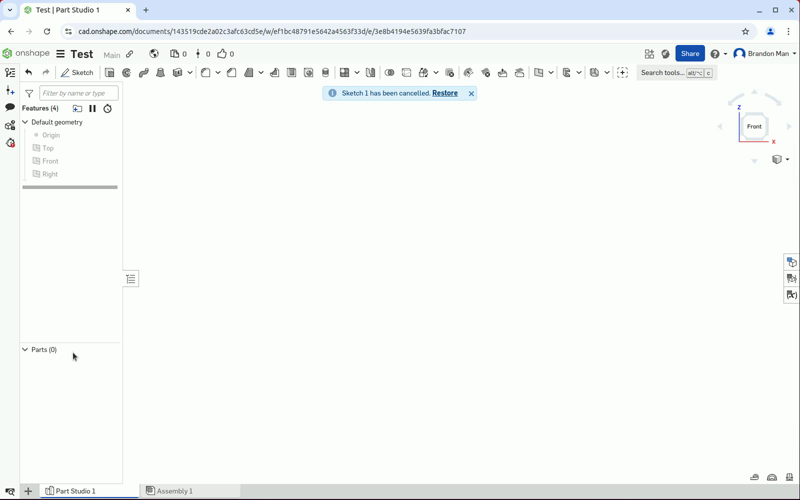
mouse_move(73, 352)
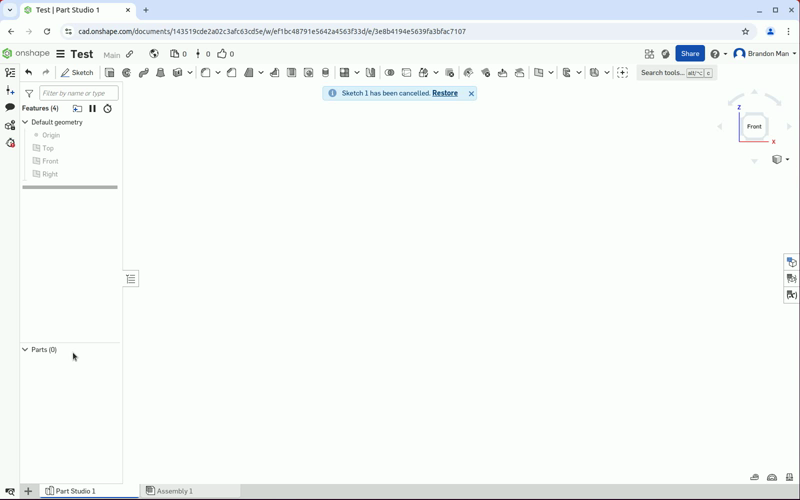
key(shift+y)
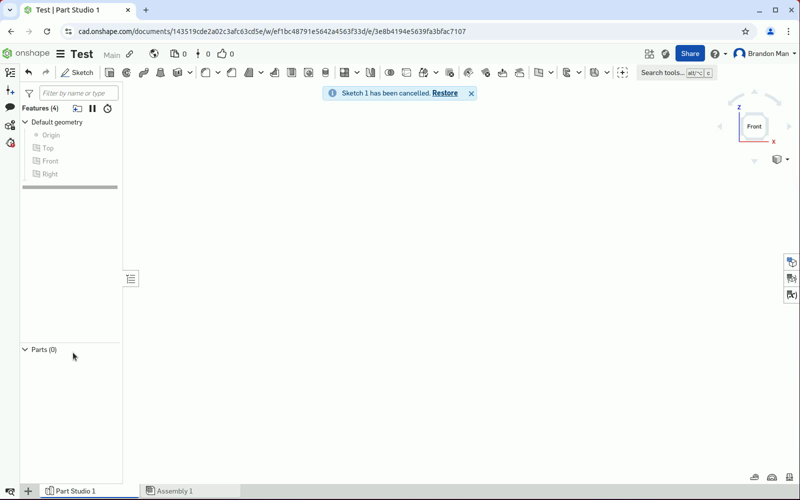
key(shift+s)
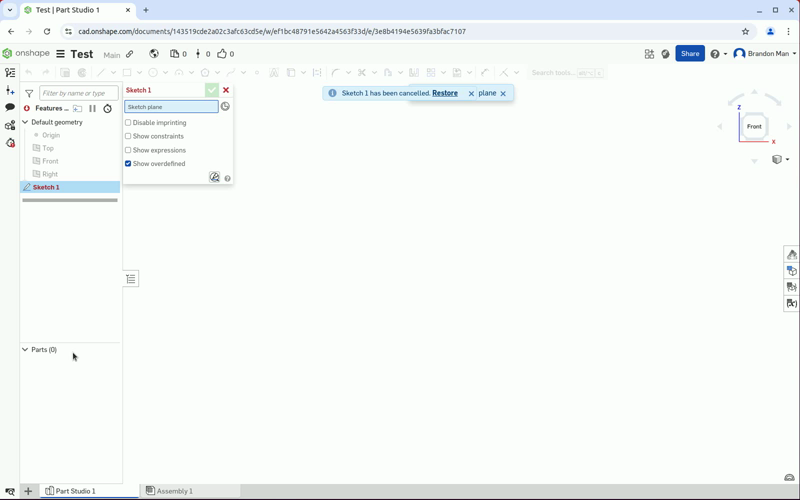
mouse_move(73, 163)
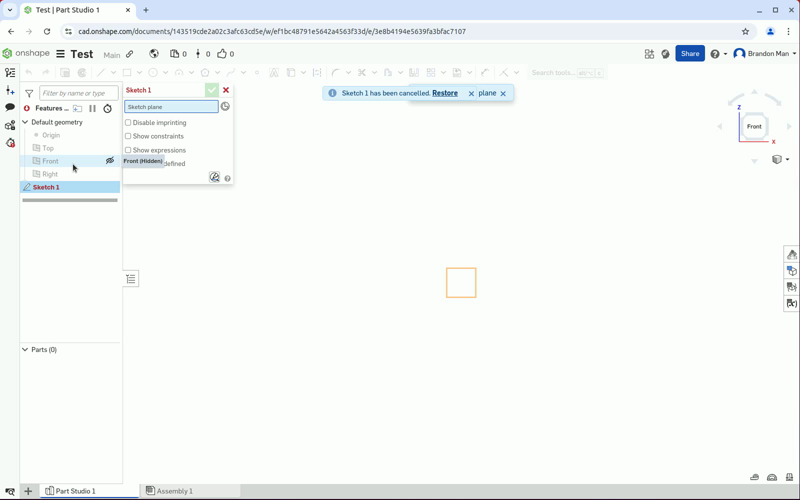
click(73, 163)
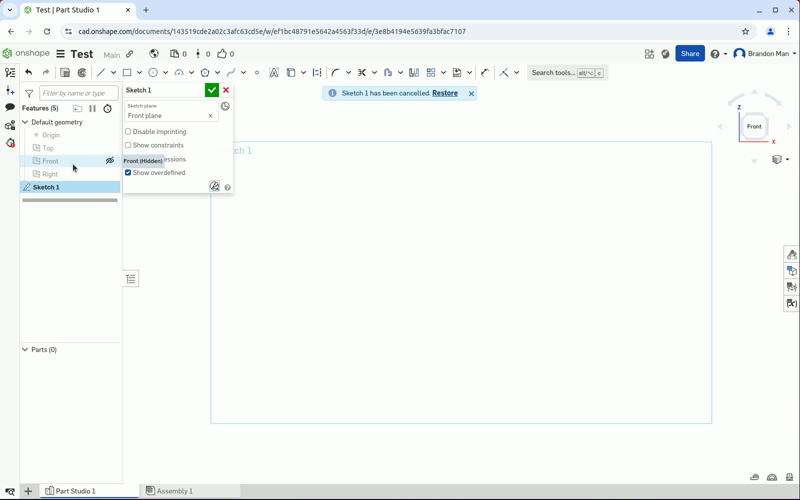
mouse_move(73, 352)
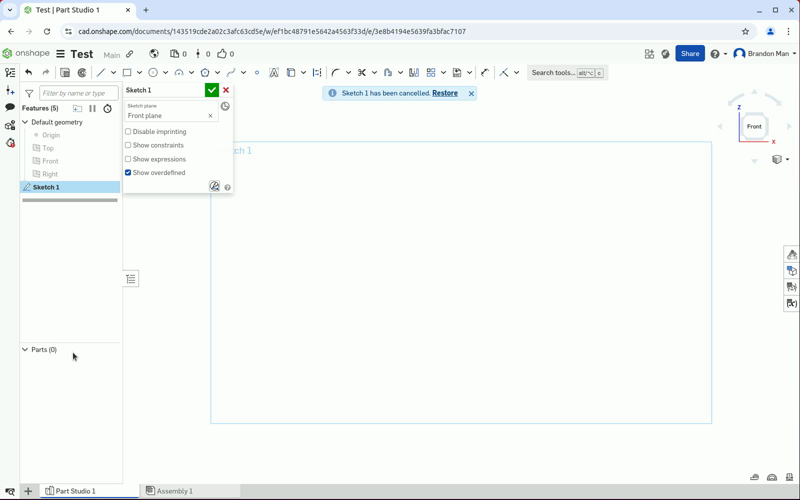
key(y)
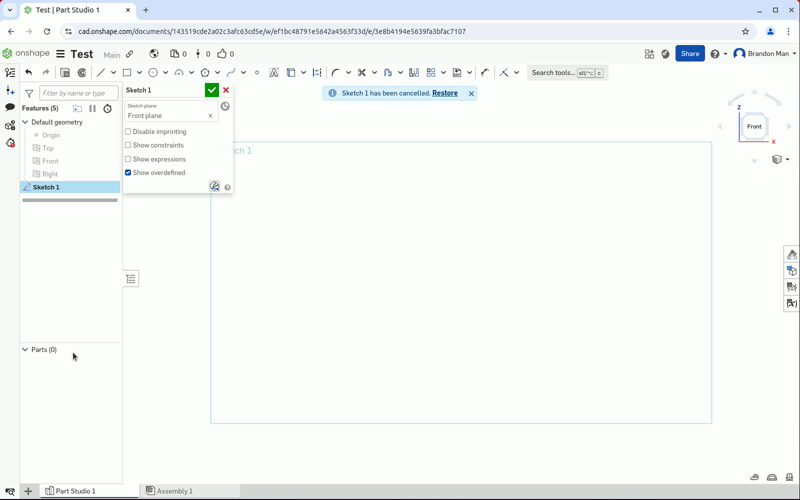
key(l)
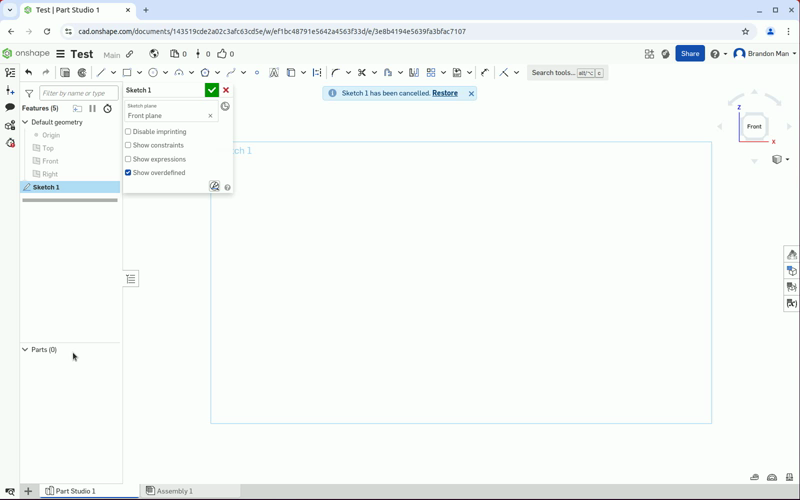
key_down(shift)
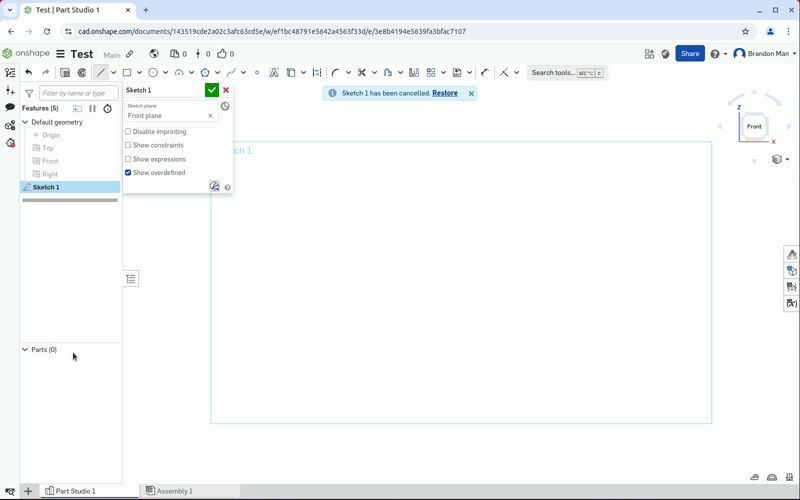
mouse_move(348, 280)
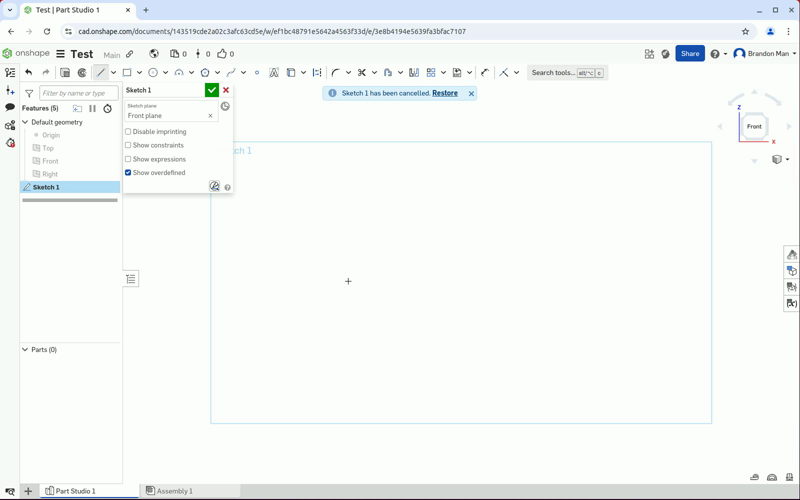
click(348, 280)
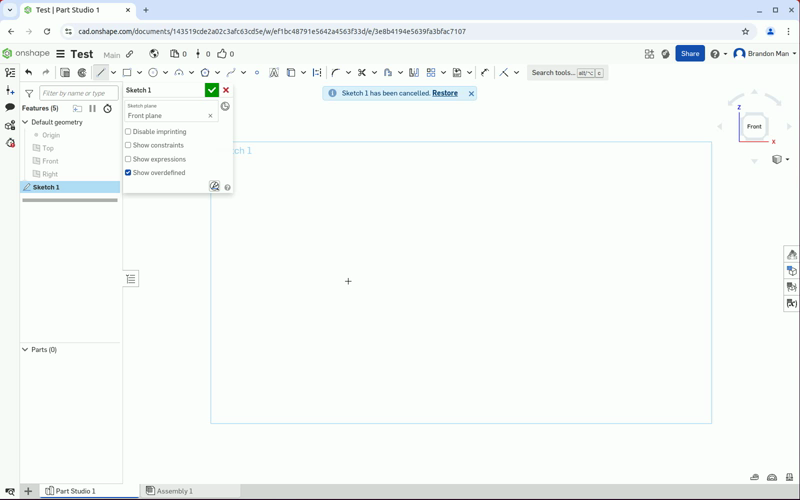
key_up(shift)
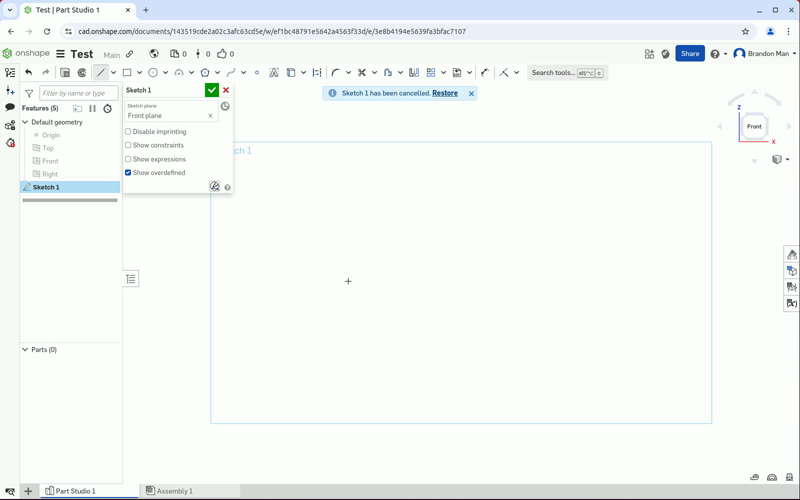
key_down(shift)
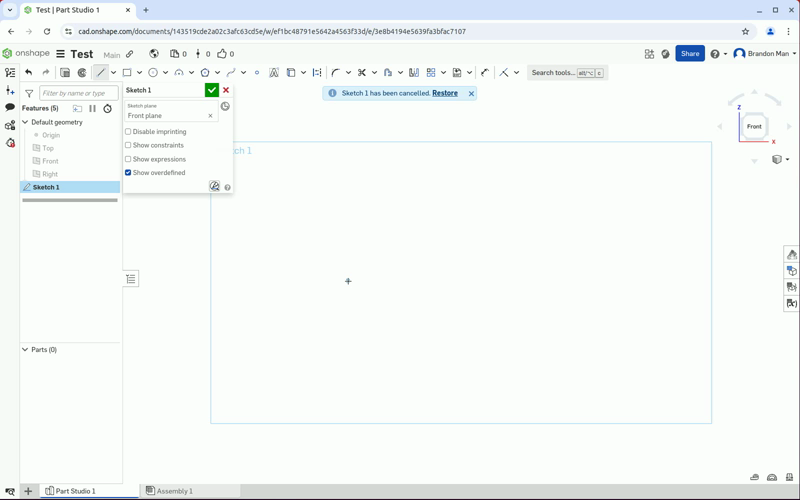
mouse_move(424, 280)
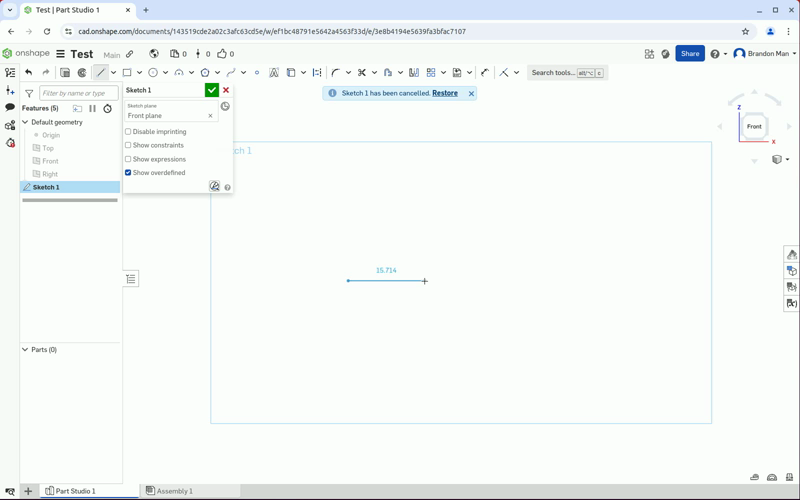
click(424, 280)
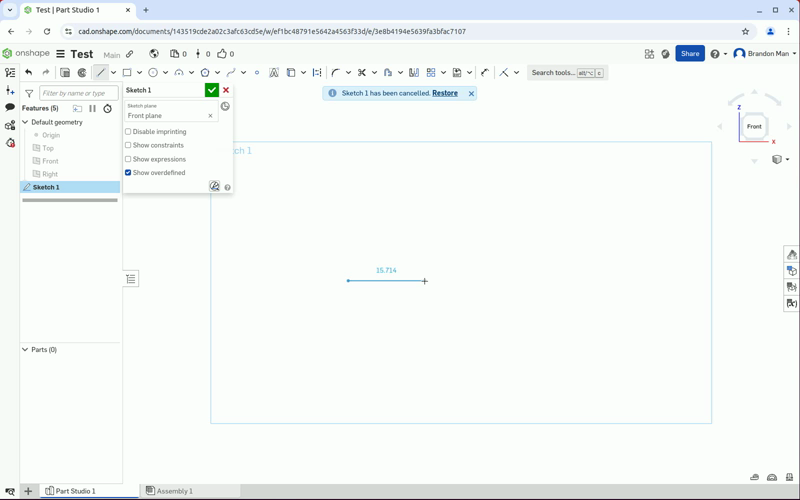
key_up(shift)
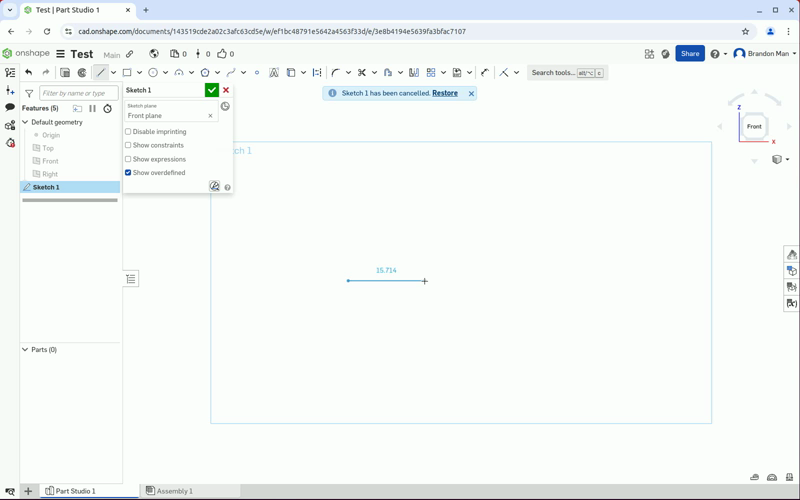
key_down(shift)
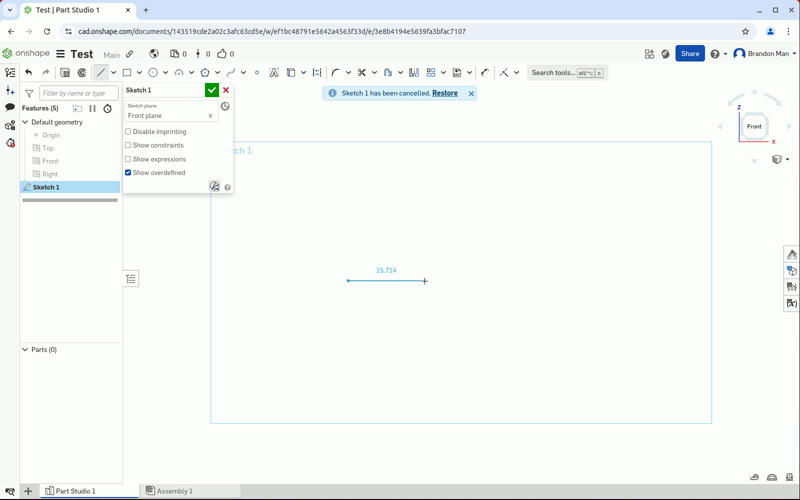
mouse_move(454, 280)
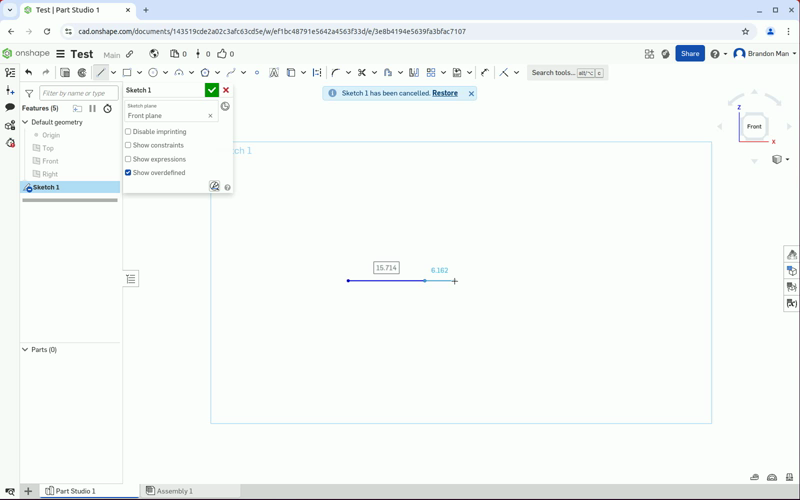
mouse_move(417, 272)
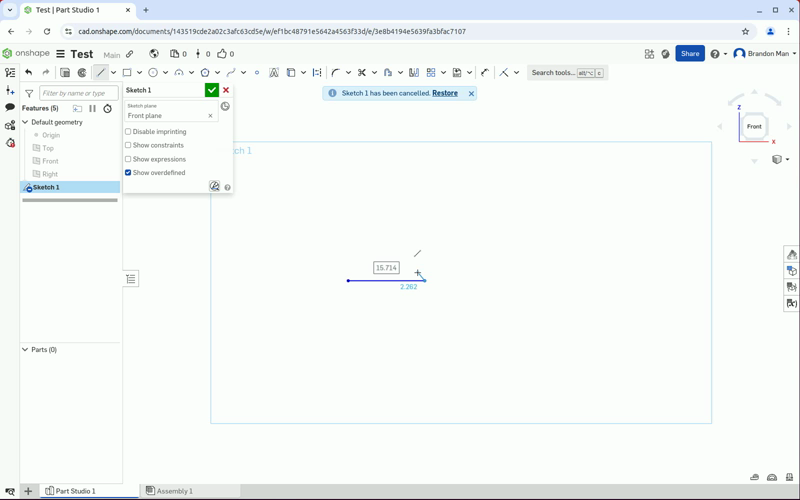
click(417, 272)
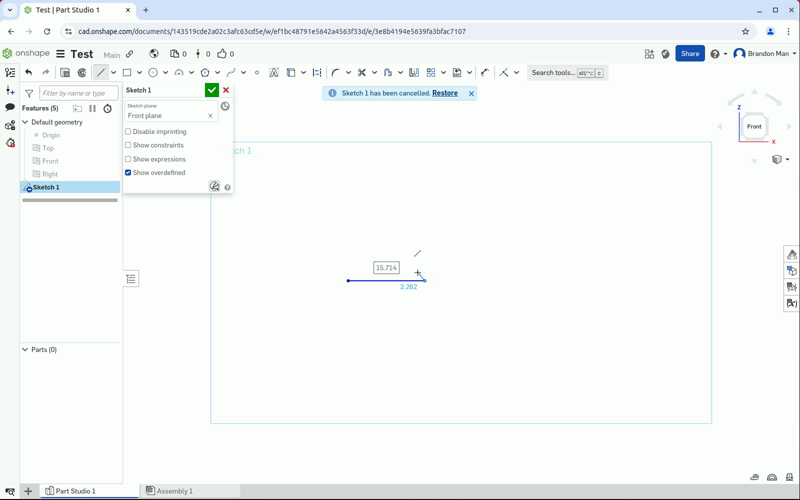
key_up(shift)
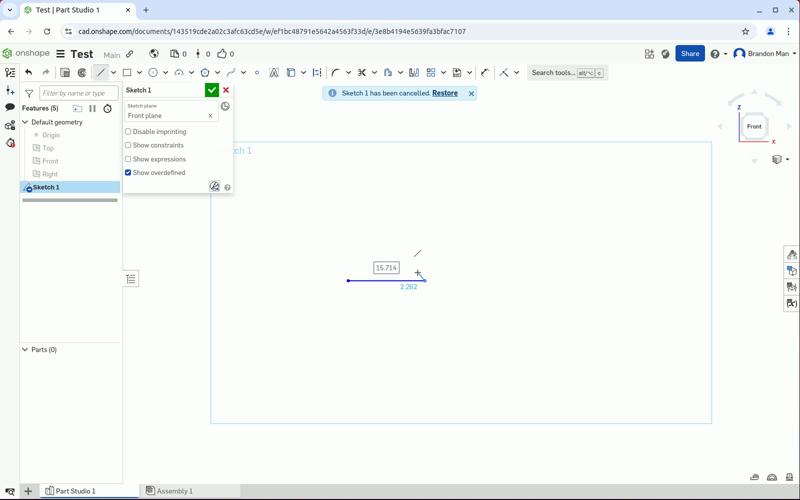
key_down(shift)
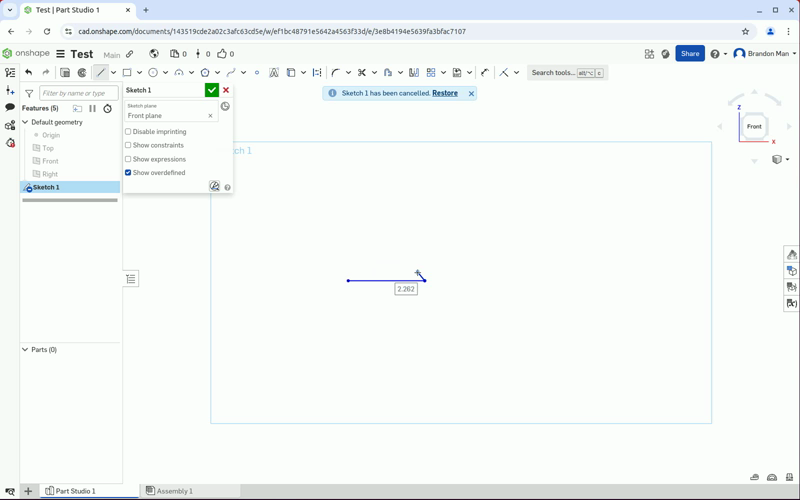
mouse_move(356, 272)
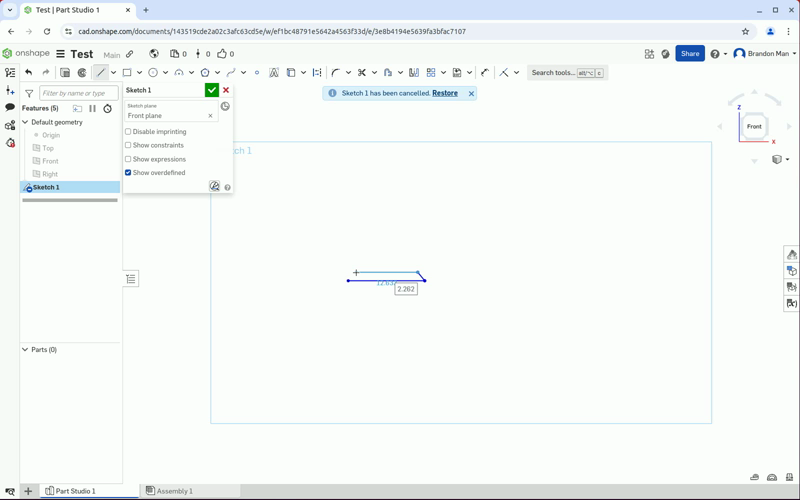
click(356, 272)
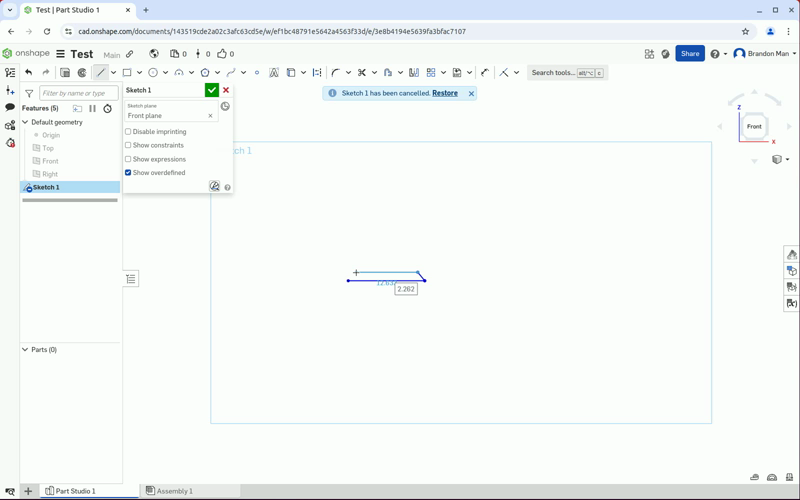
key_up(shift)
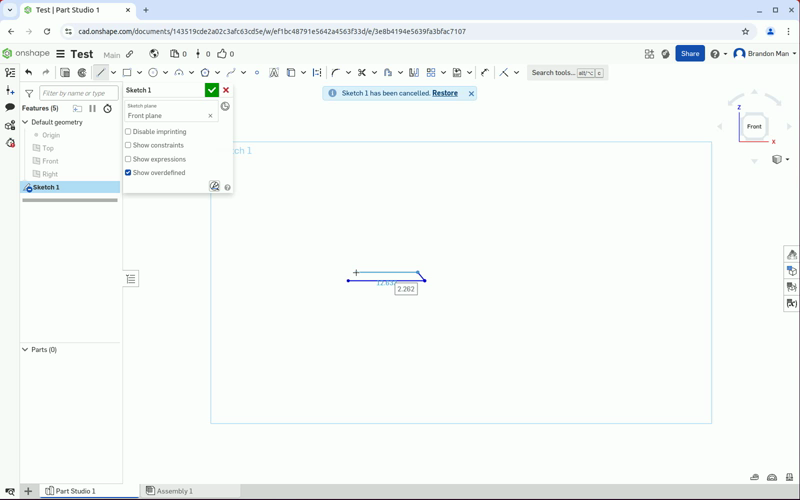
mouse_move(386, 272)
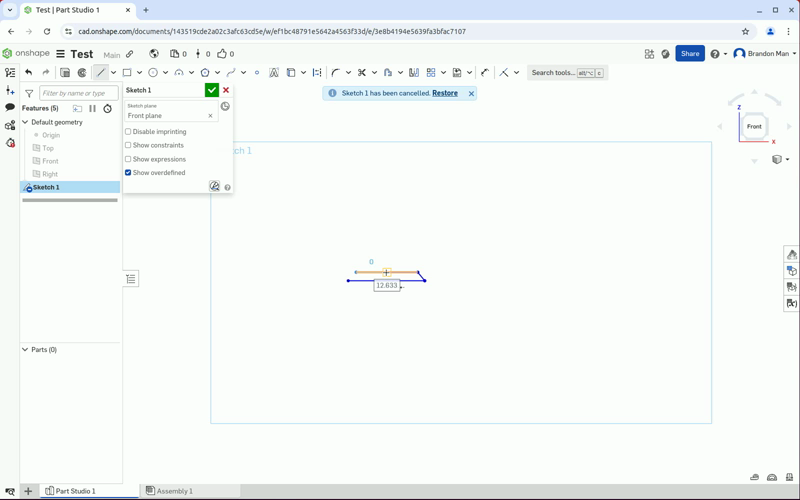
key_down(shift)
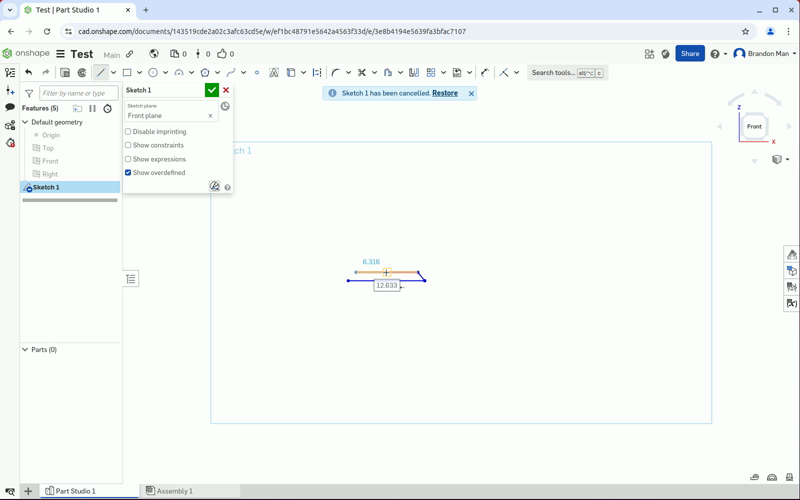
mouse_move(348, 280)
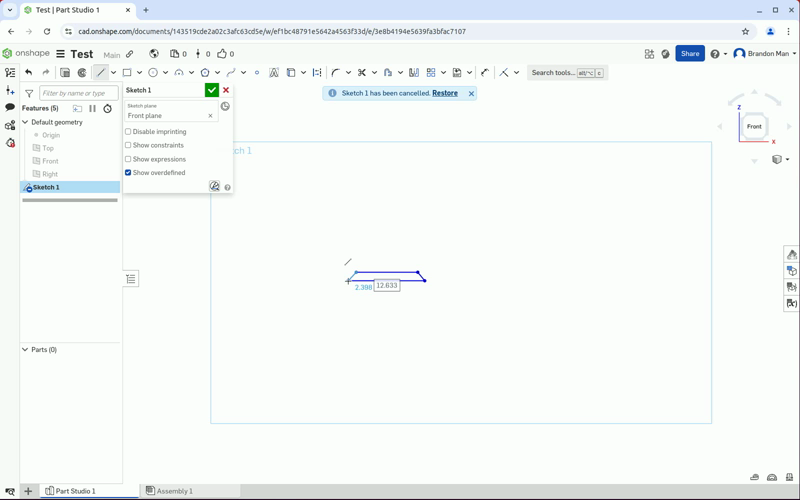
key_up(shift)
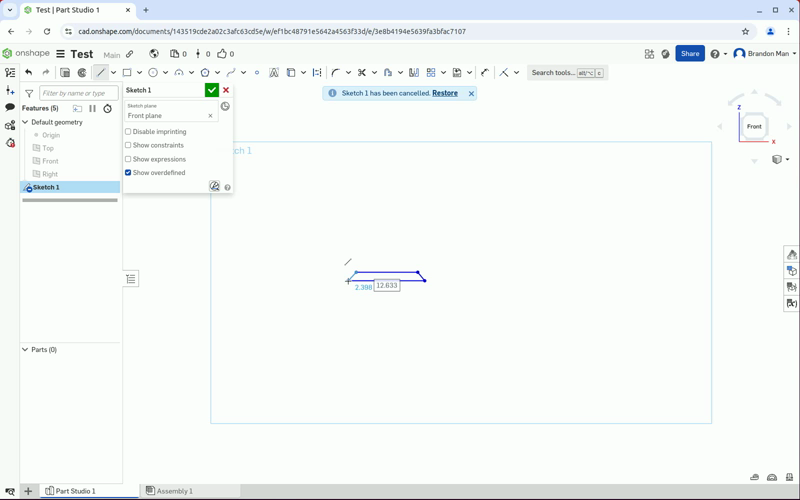
click(348, 280)
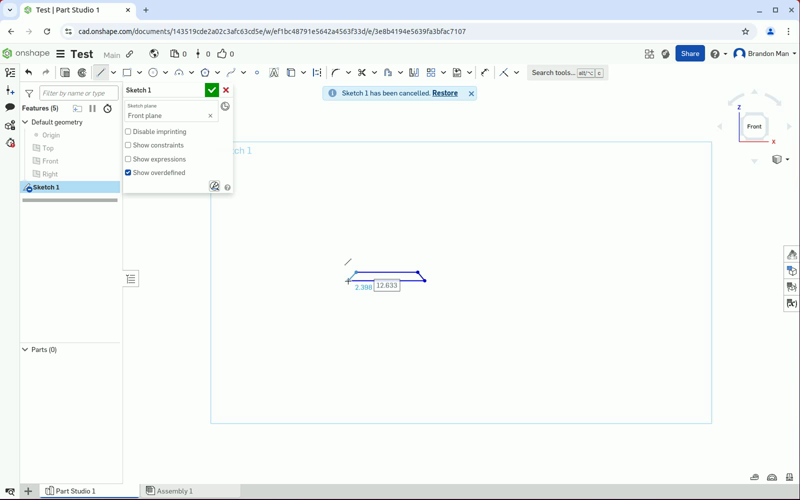
key(esc)
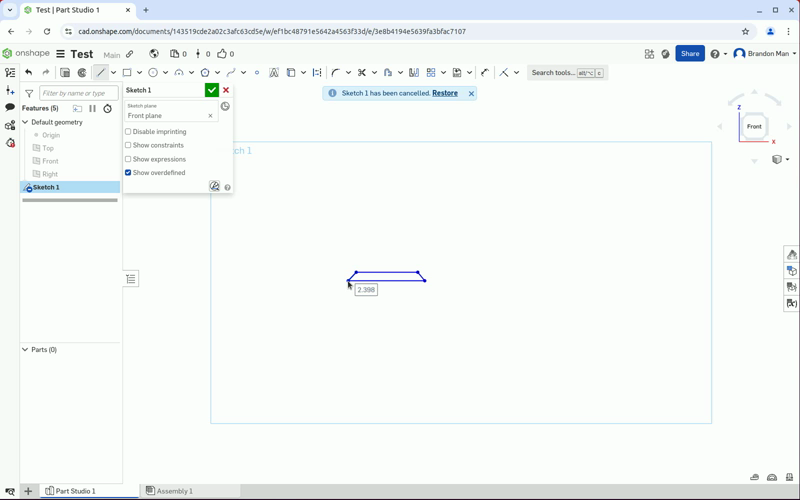
mouse_move(392, 274)
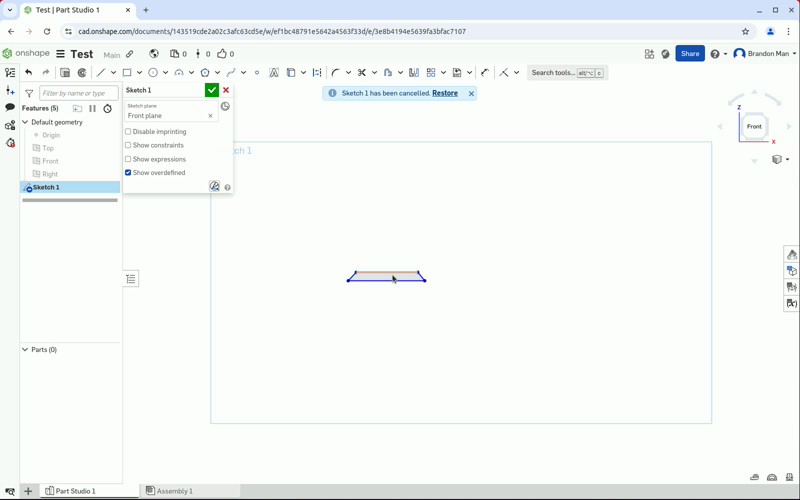
scroll(6)
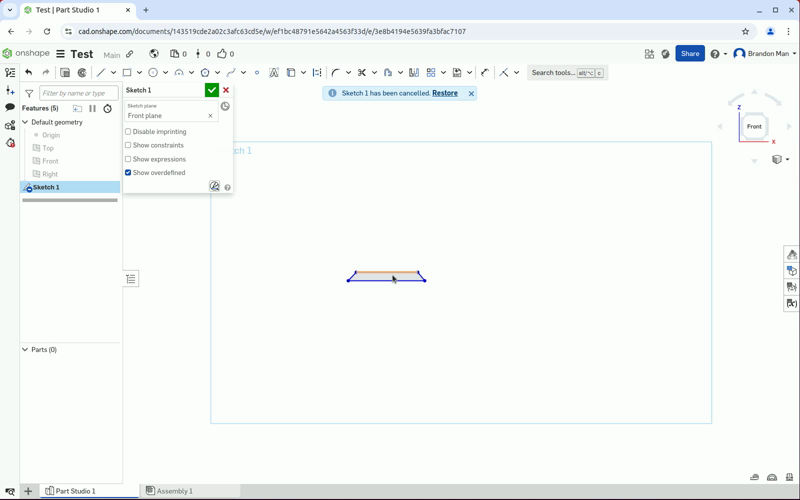
scroll(6)
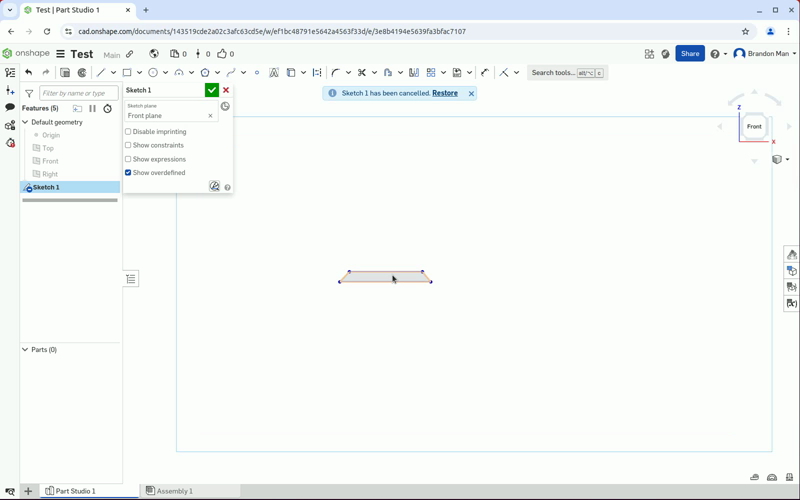
scroll(6)
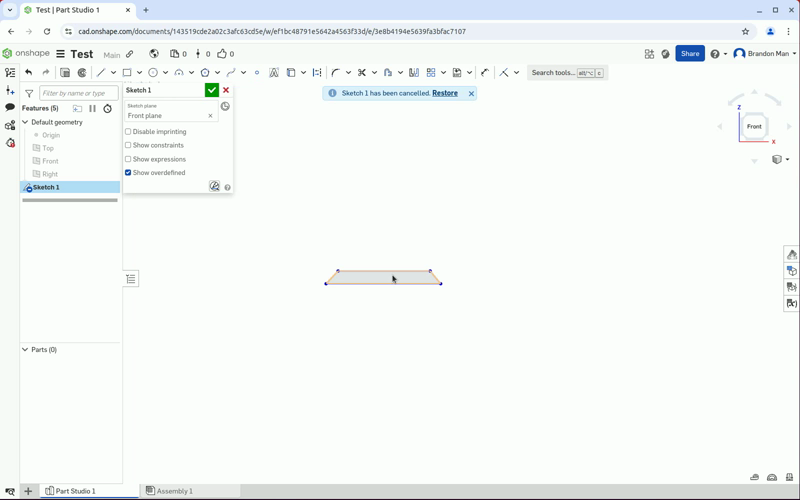
scroll(6)
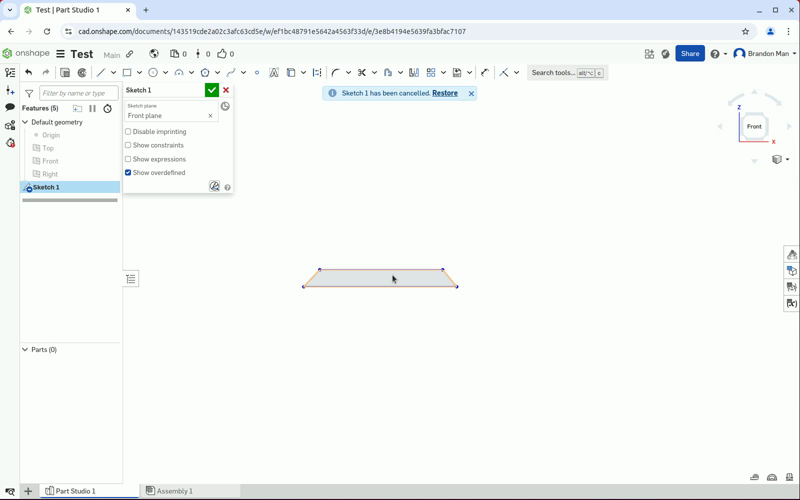
scroll(6)
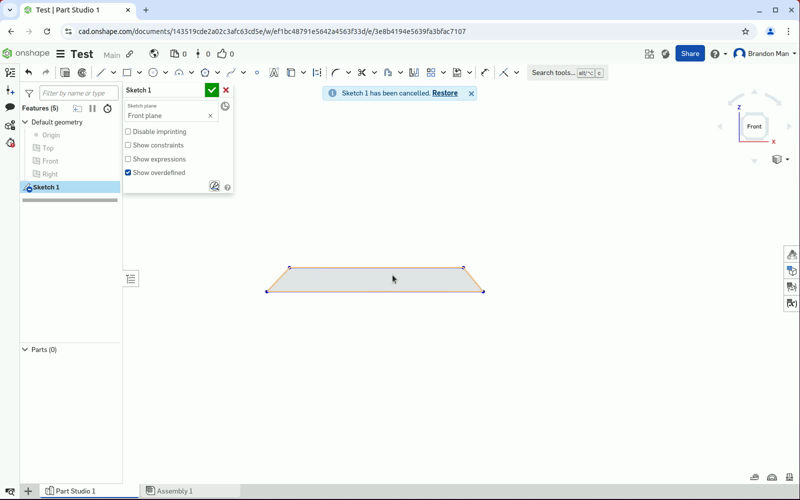
scroll(6)
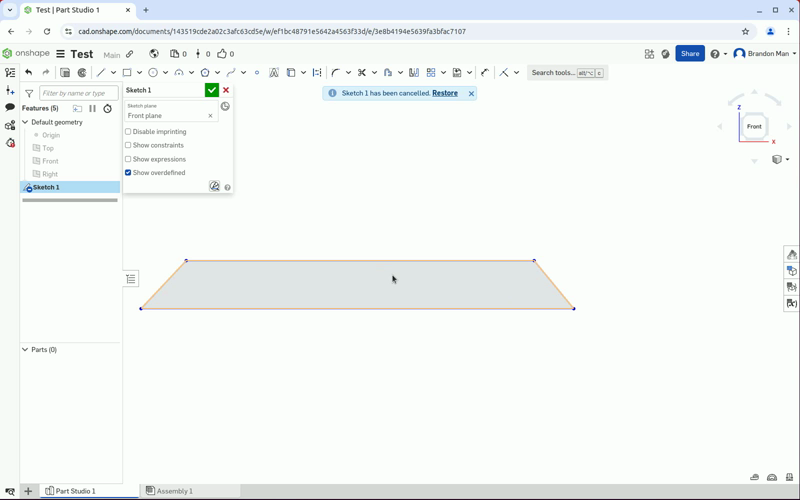
scroll(6)
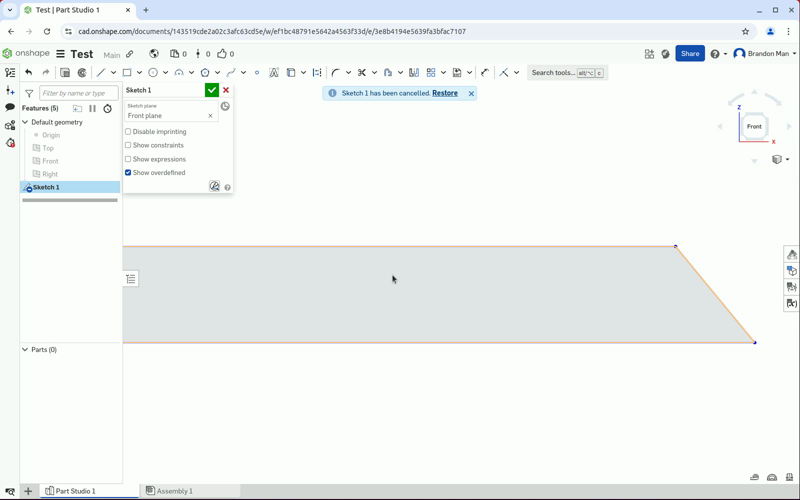
click(392, 274)
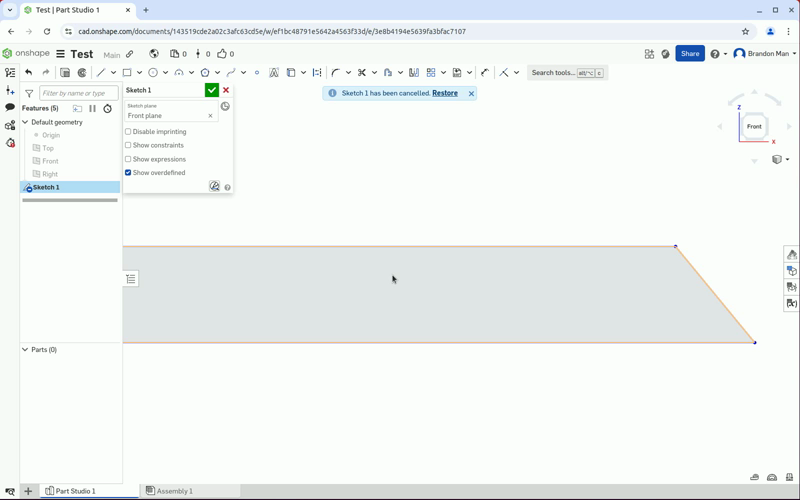
scroll(-6)
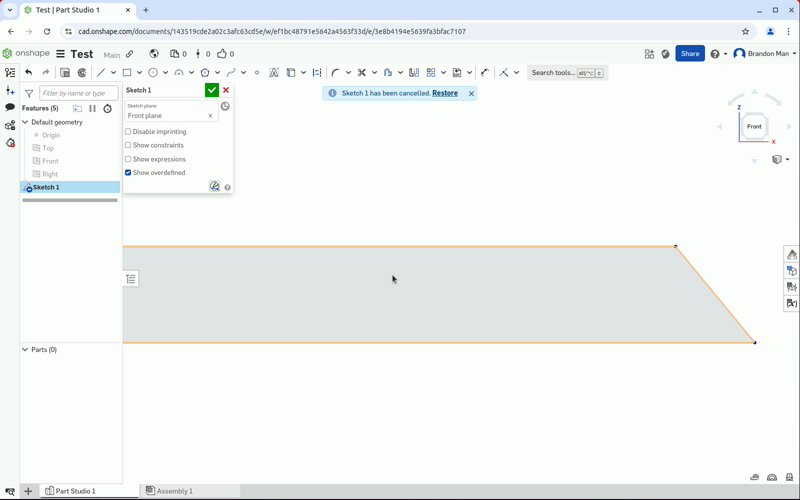
scroll(-6)
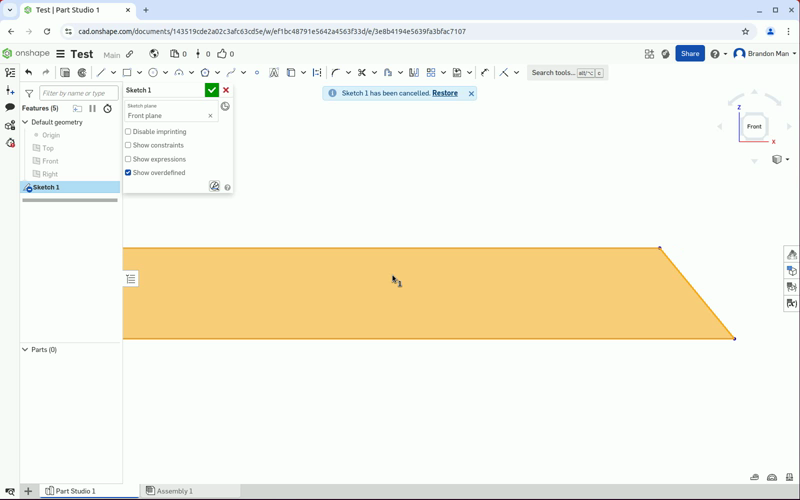
scroll(-6)
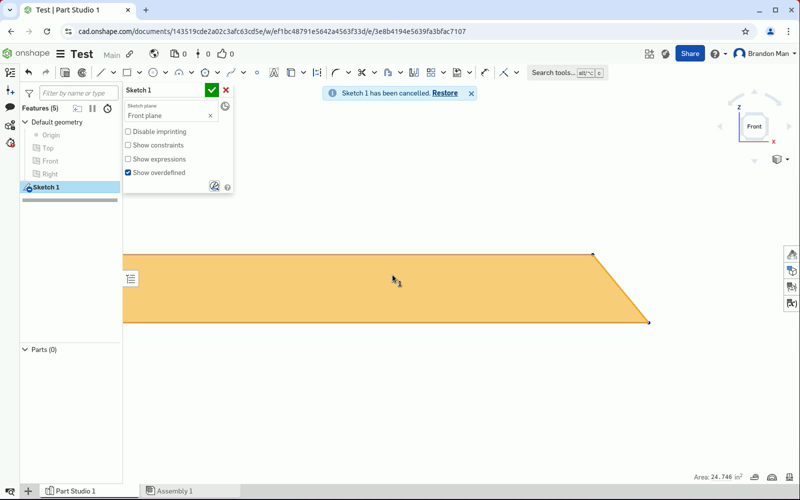
scroll(-6)
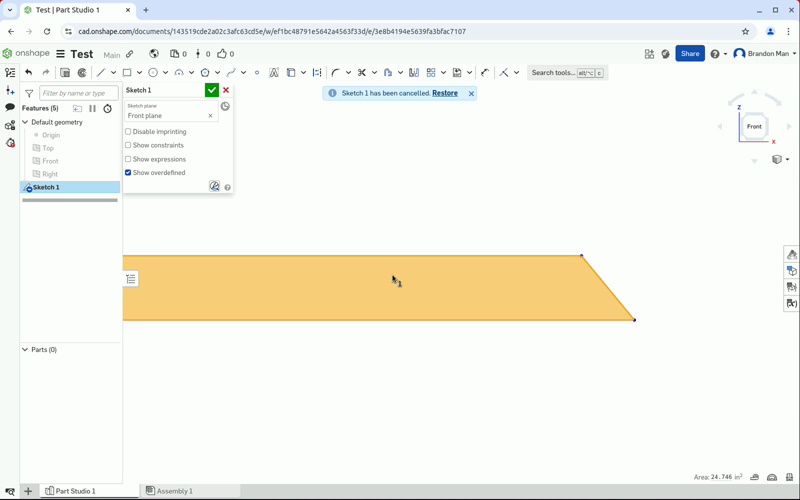
scroll(-6)
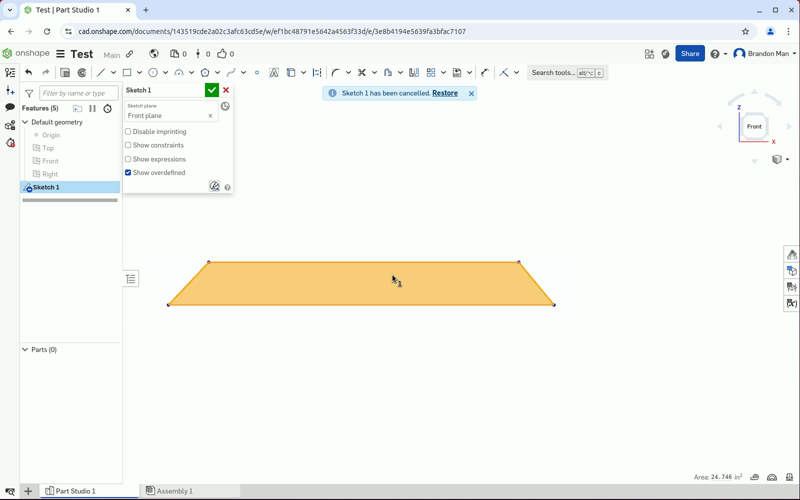
scroll(-6)
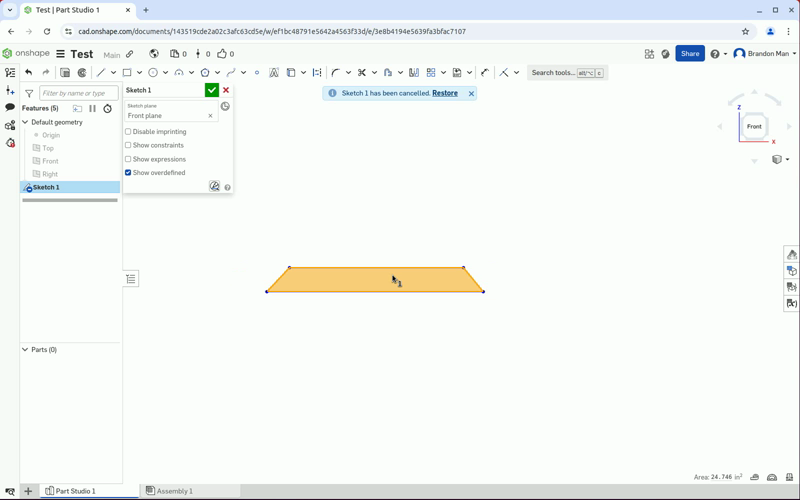
scroll(-6)
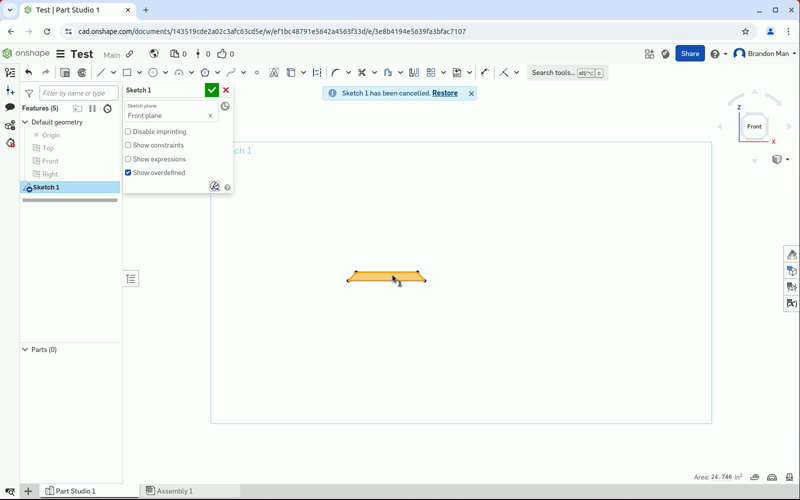
mouse_move(73, 352)
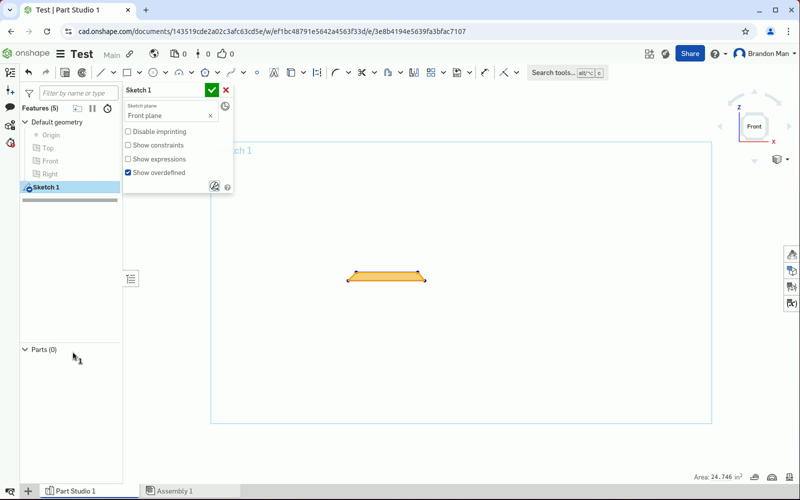
key(shift+y)
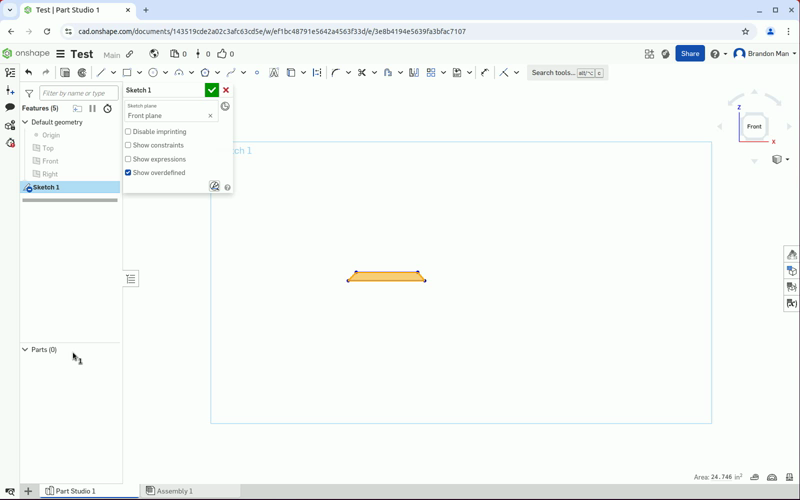
key(shift+e)
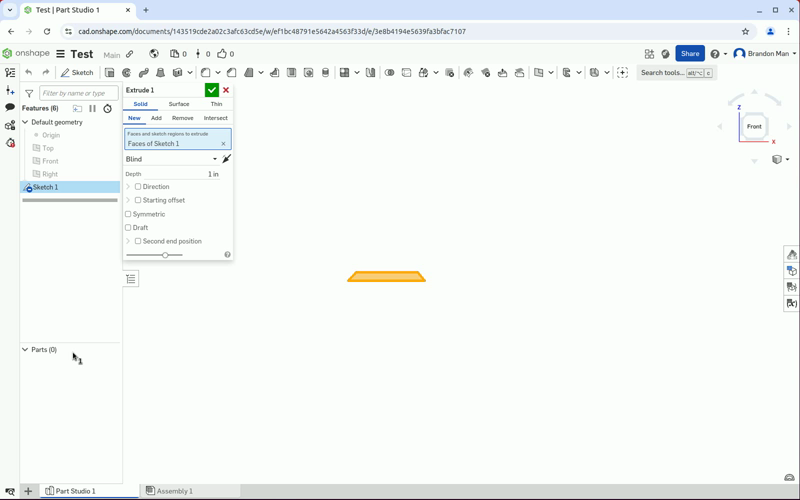
mouse_move(143, 106)
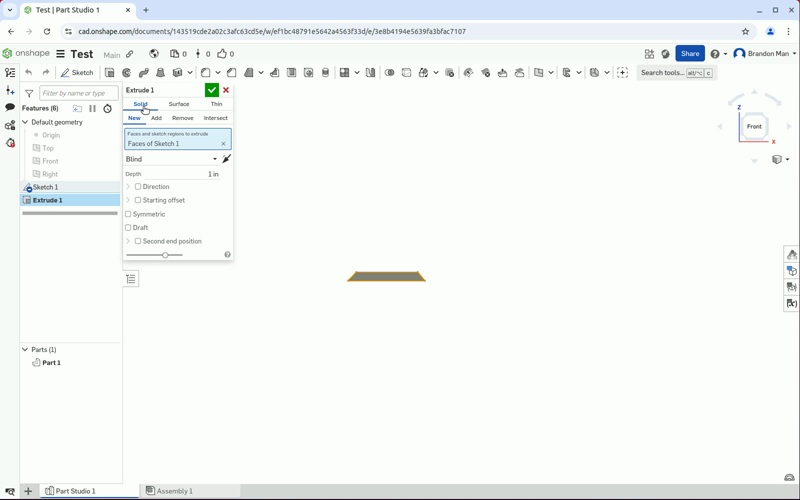
click(143, 106)
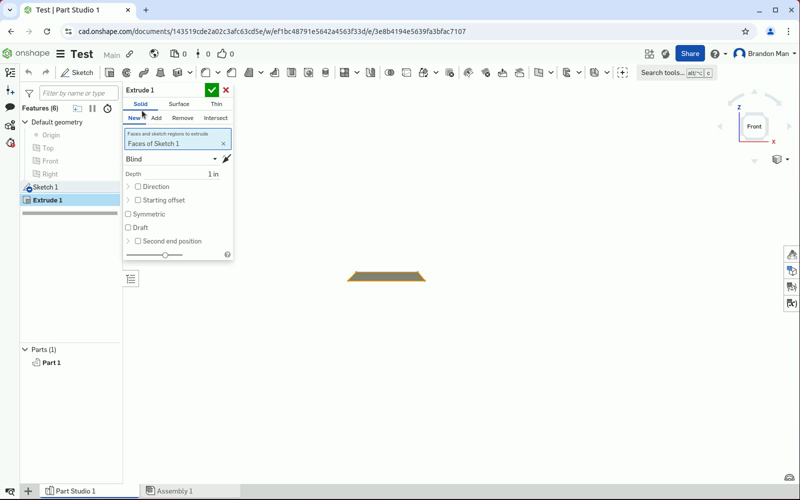
mouse_move(137, 120)
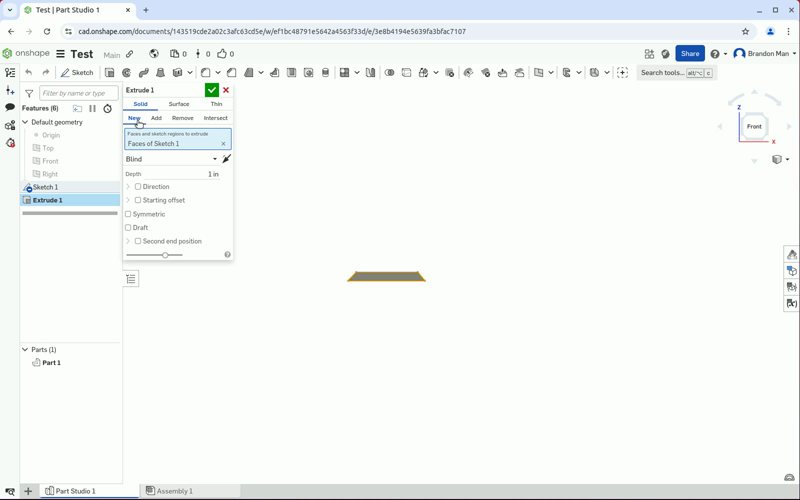
click(137, 120)
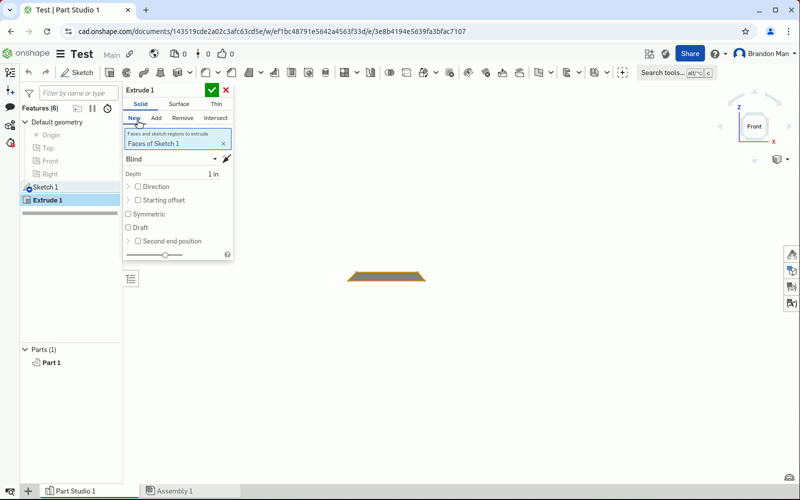
key(tab, 4)
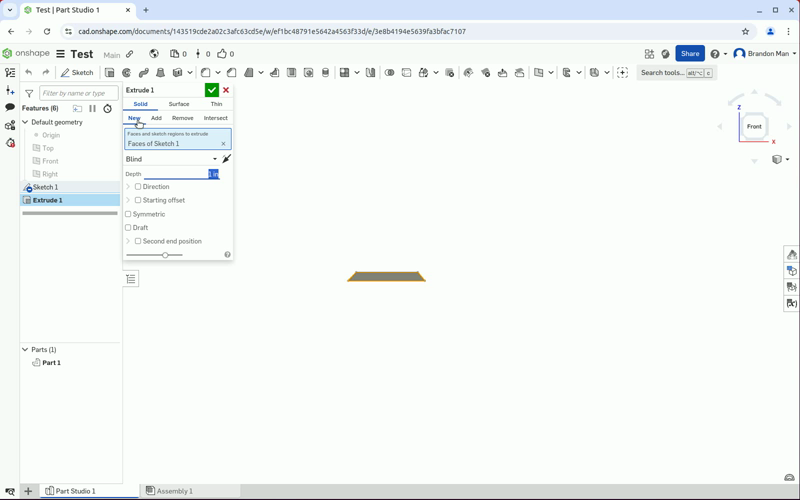
text(6.258)
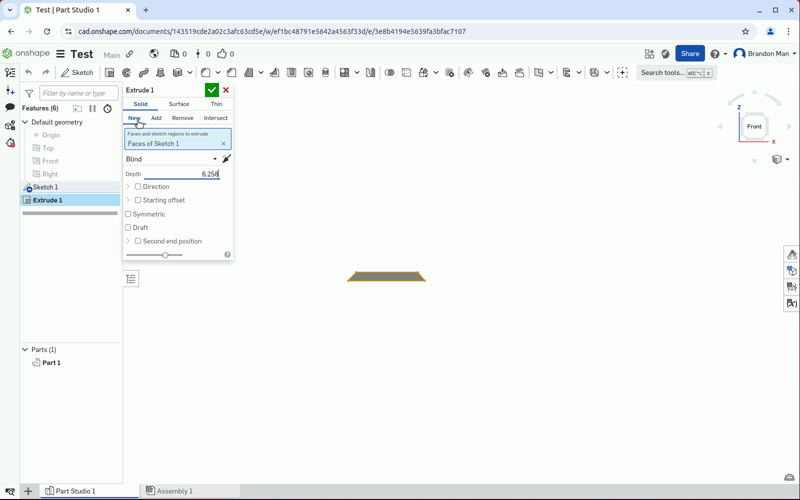
key(enter)
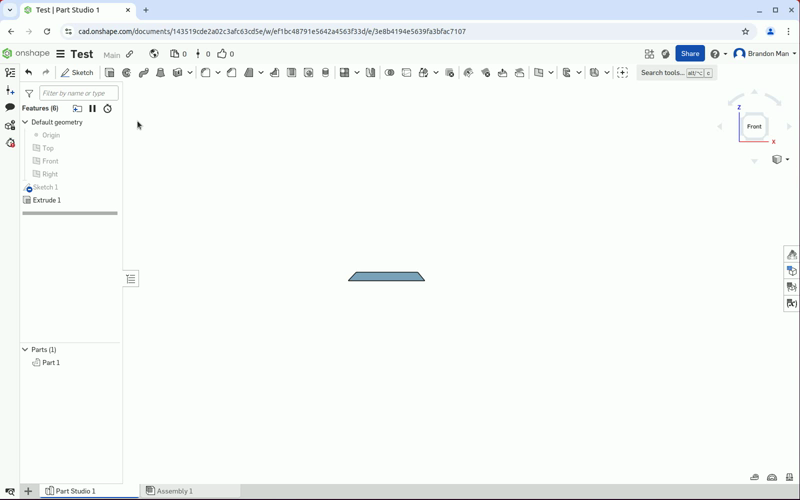
key(shift+h)
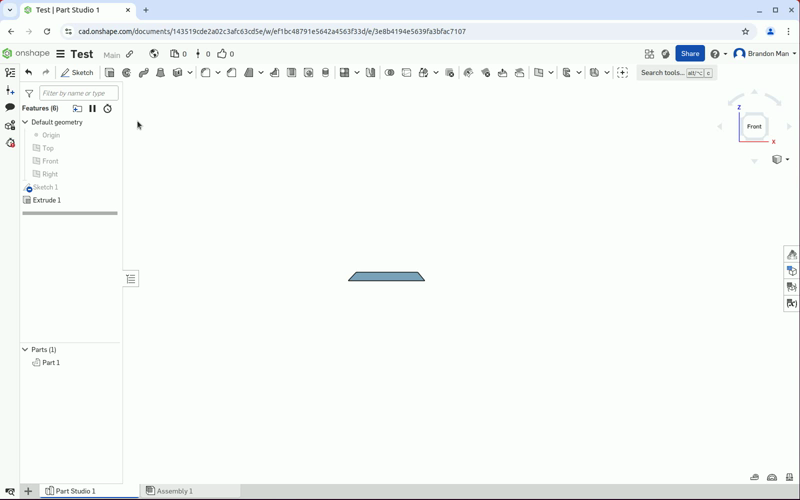
key(shift+h)
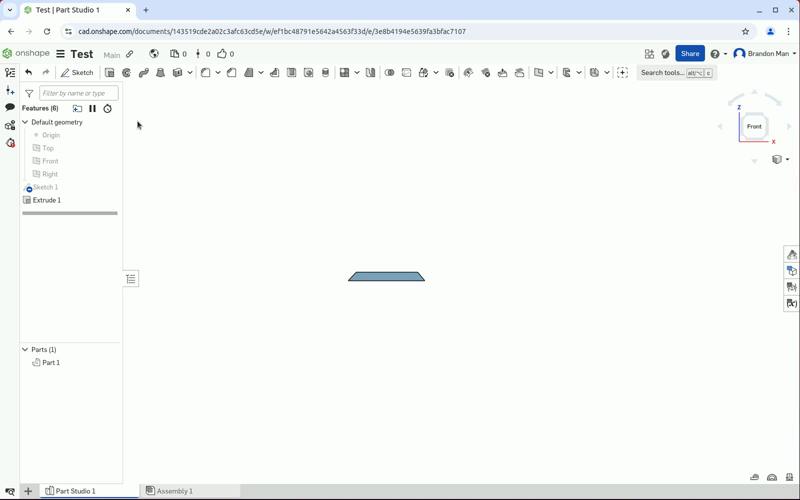
mouse_move(73, 189)
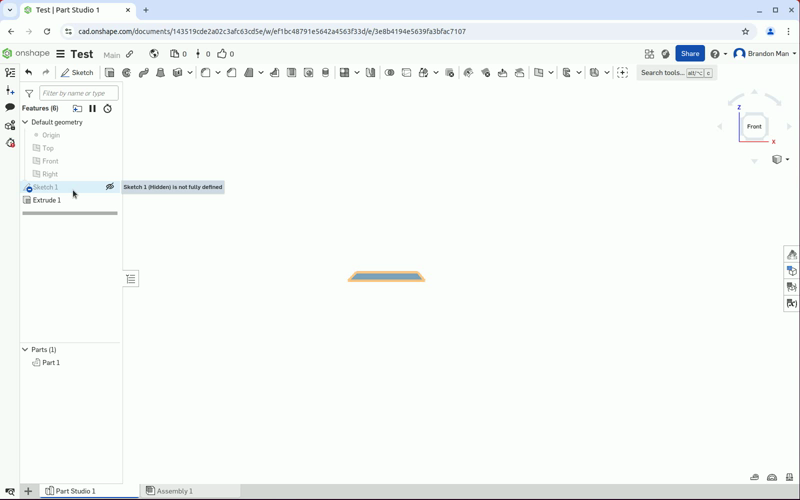
click(73, 189)
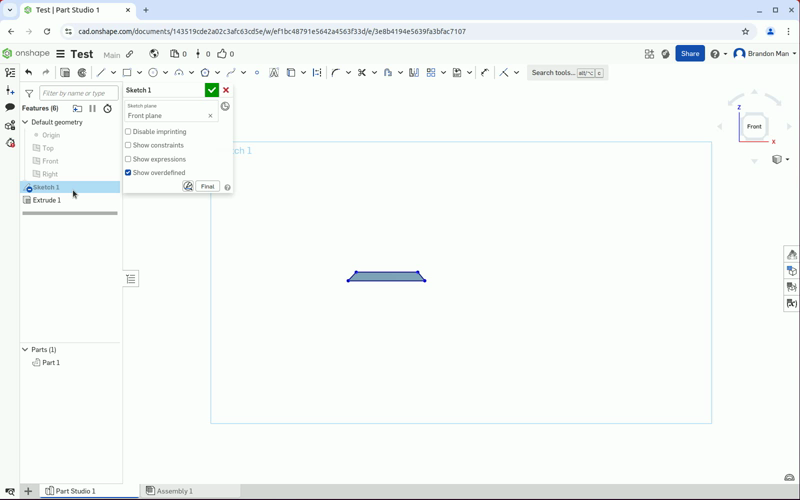
mouse_move(229, 92)
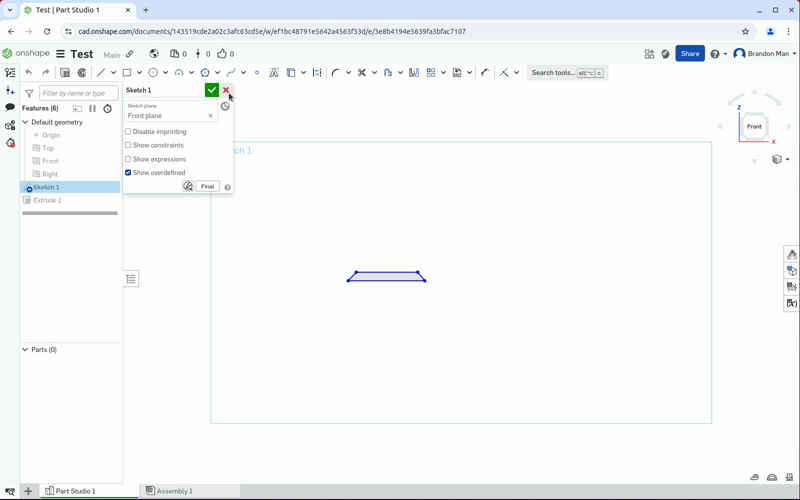
click(229, 92)
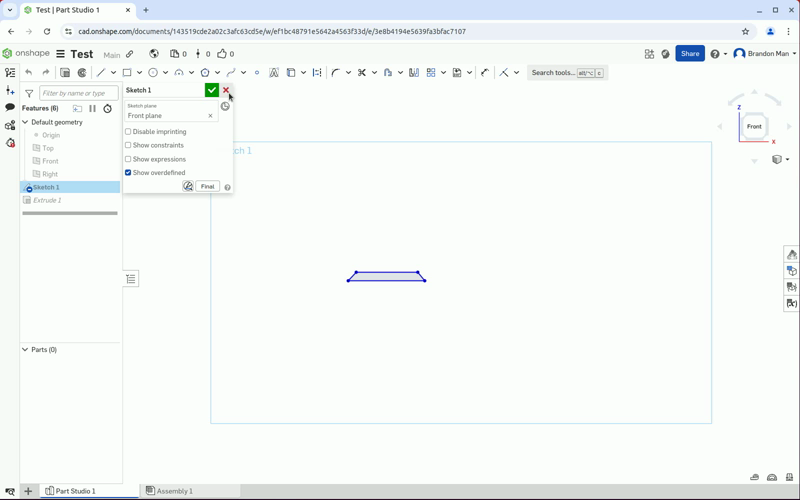
key(shift+s)
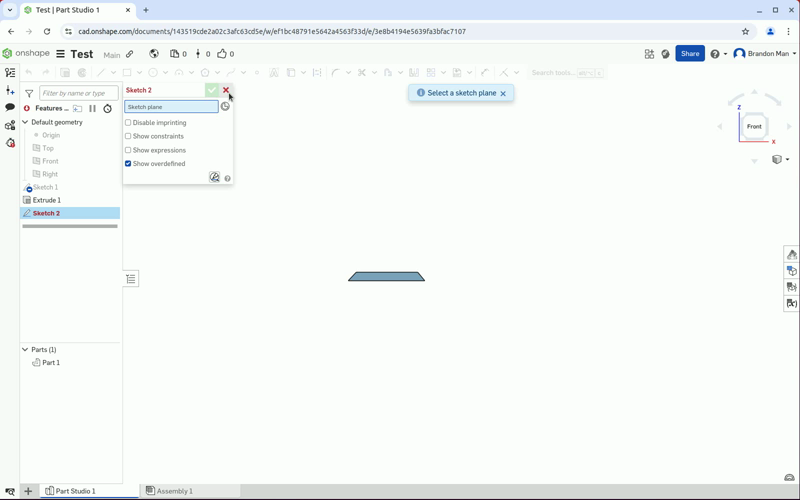
mouse_move(73, 163)
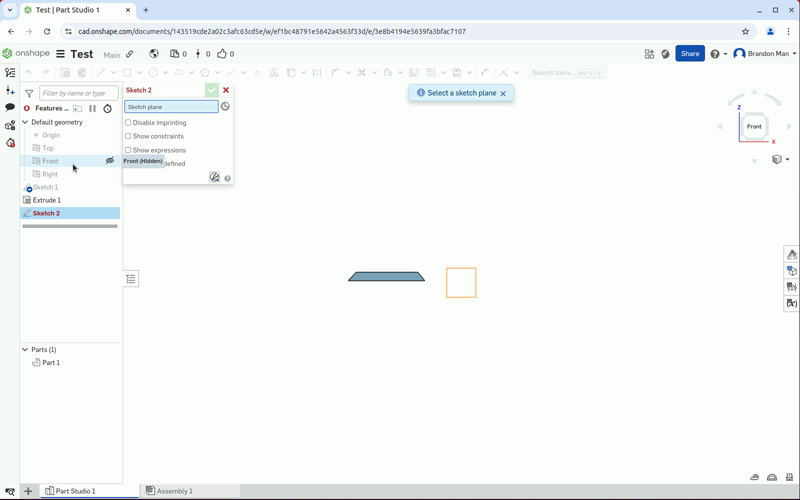
click(73, 163)
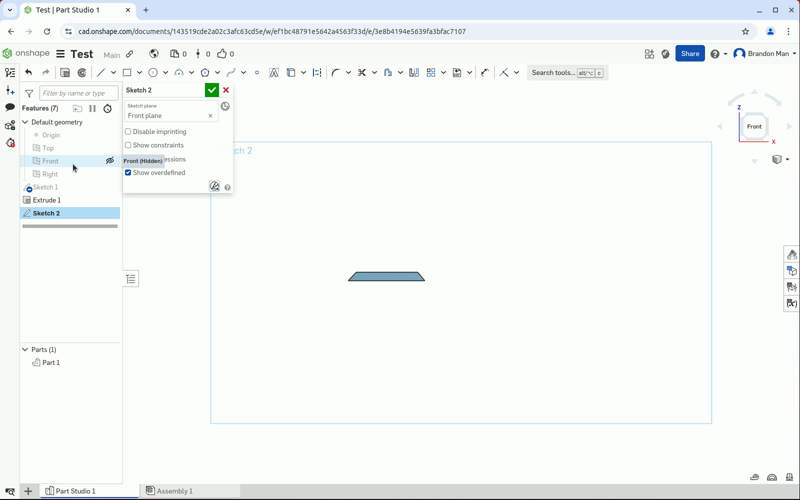
mouse_move(73, 352)
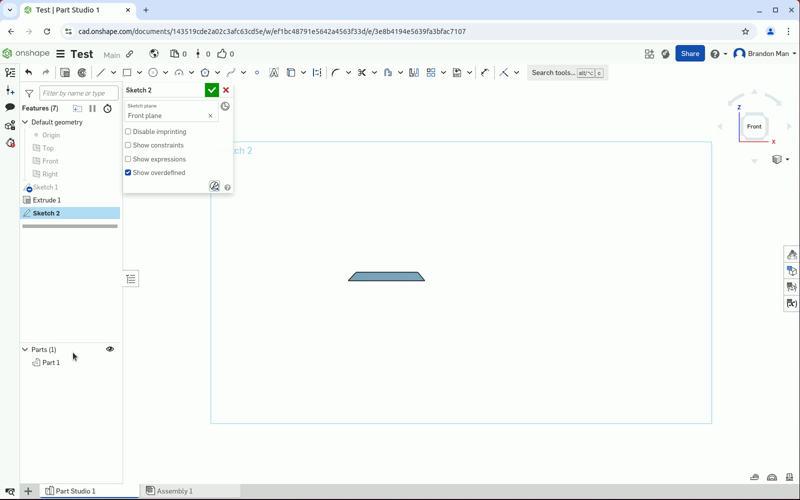
key(y)
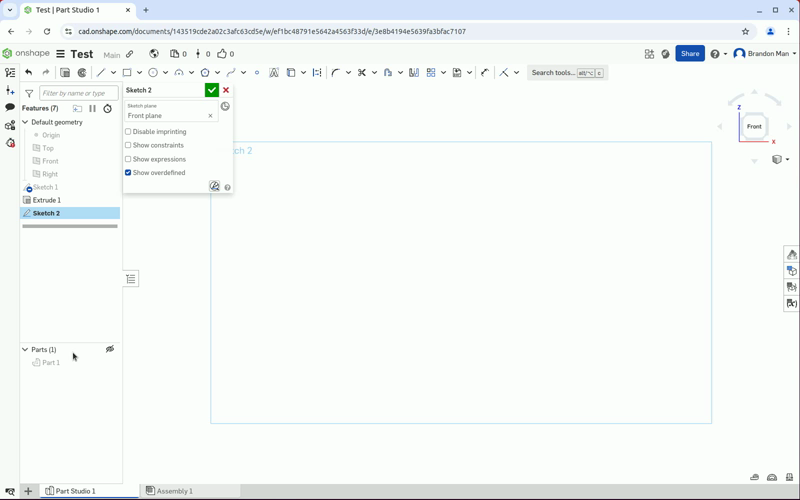
key(l)
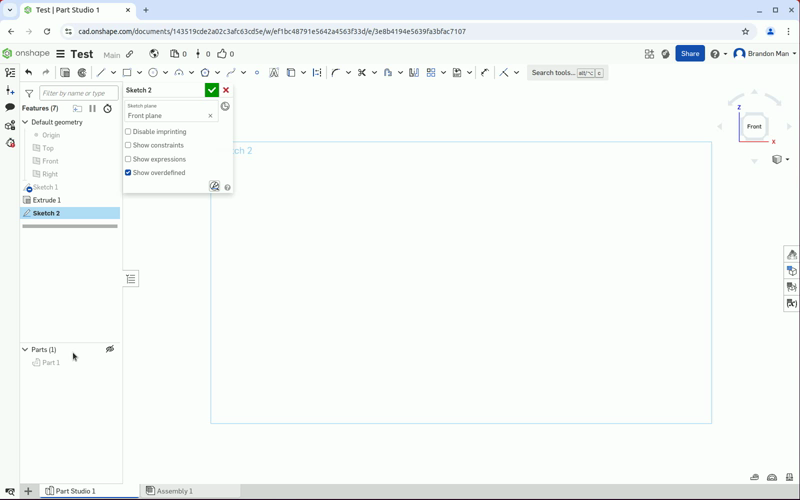
key_down(shift)
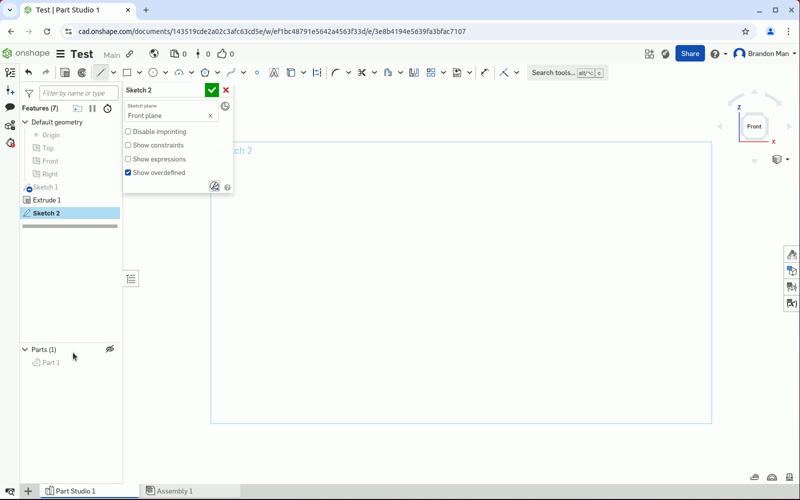
mouse_move(348, 234)
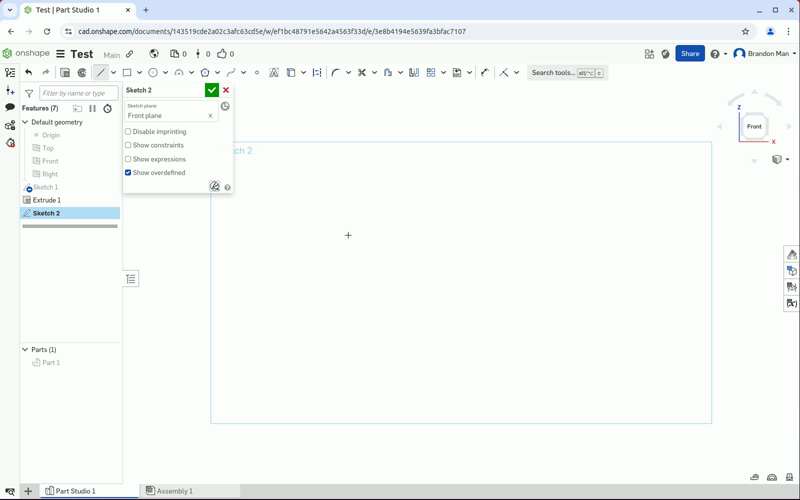
click(348, 234)
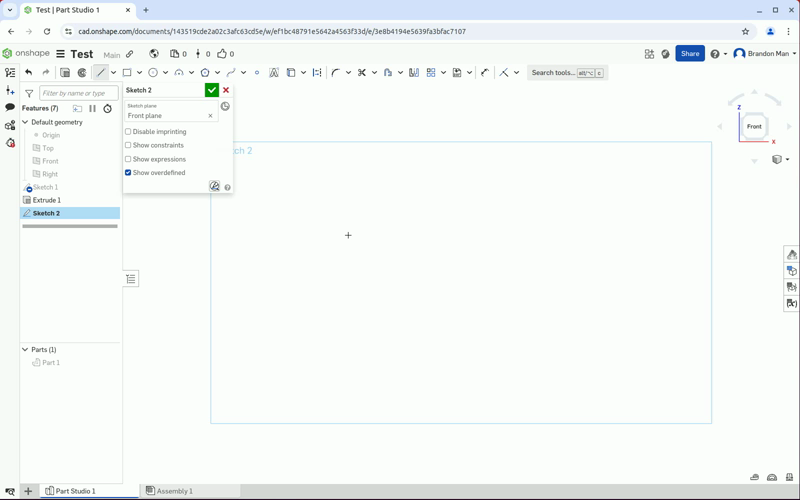
key_up(shift)
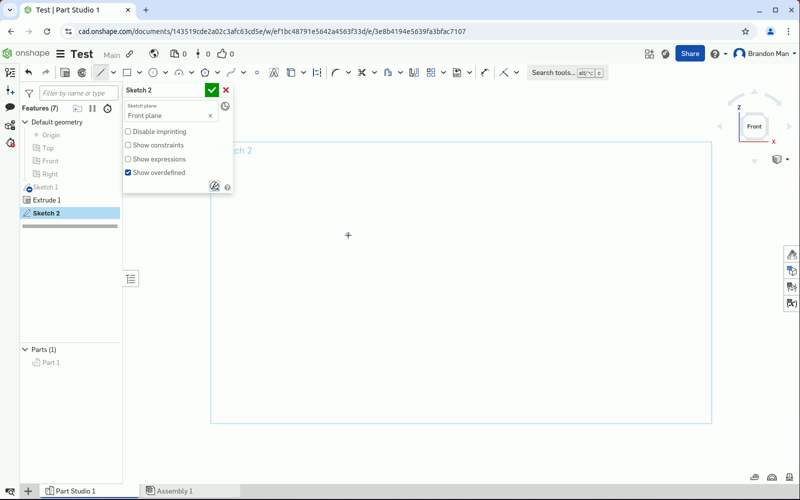
key_down(shift)
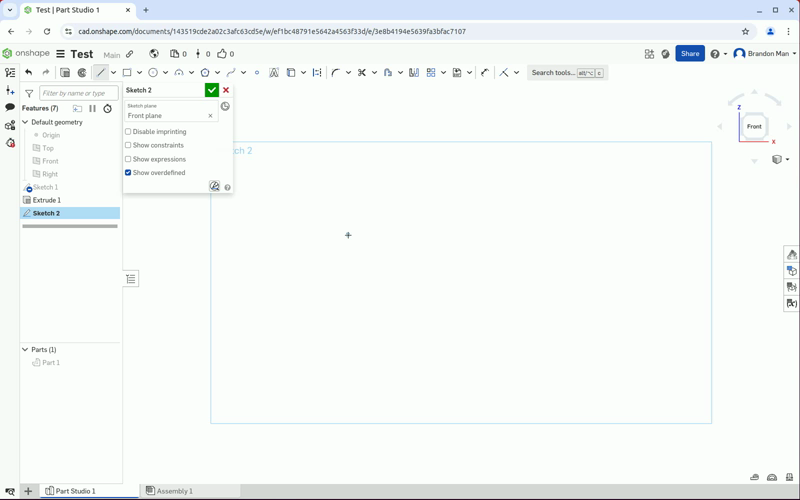
mouse_move(378, 234)
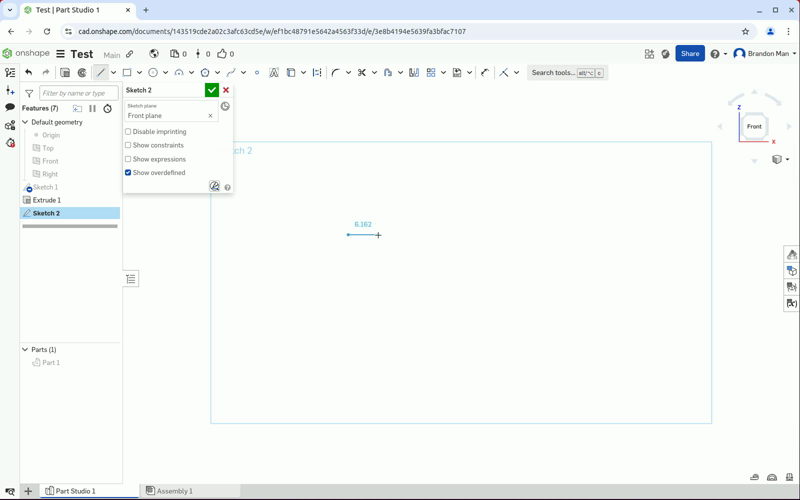
mouse_move(356, 243)
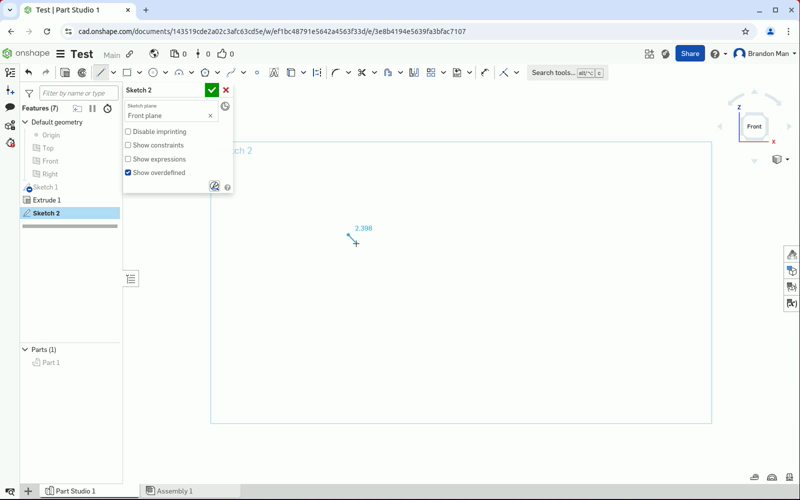
click(356, 243)
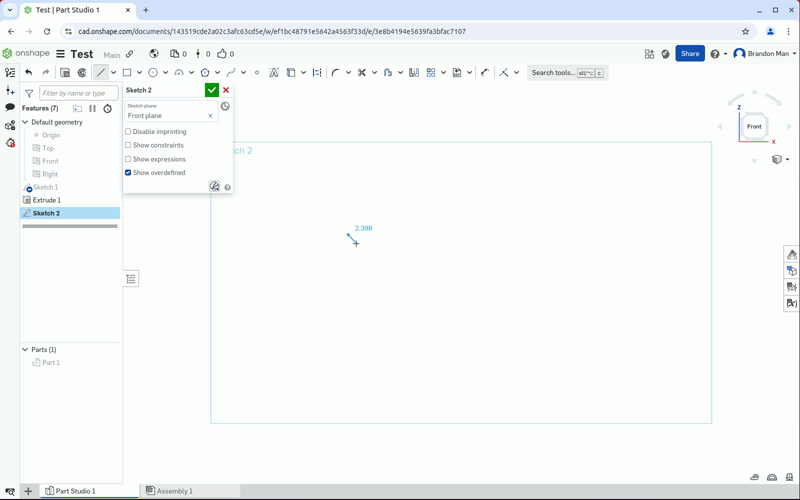
key_up(shift)
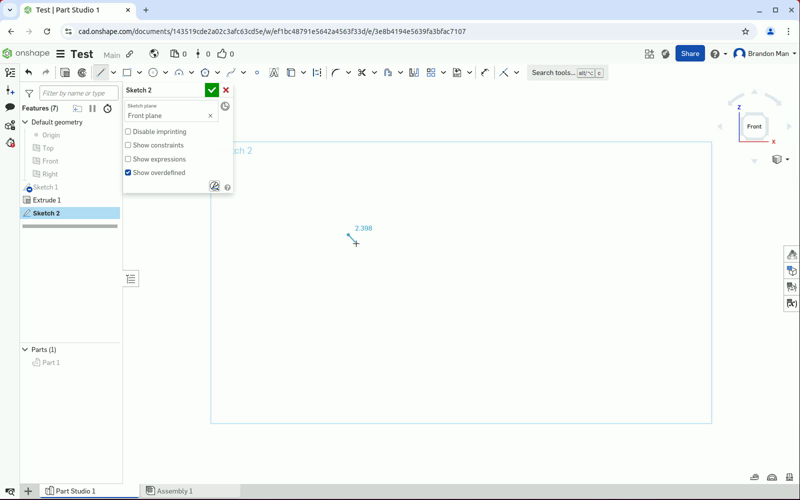
key_down(shift)
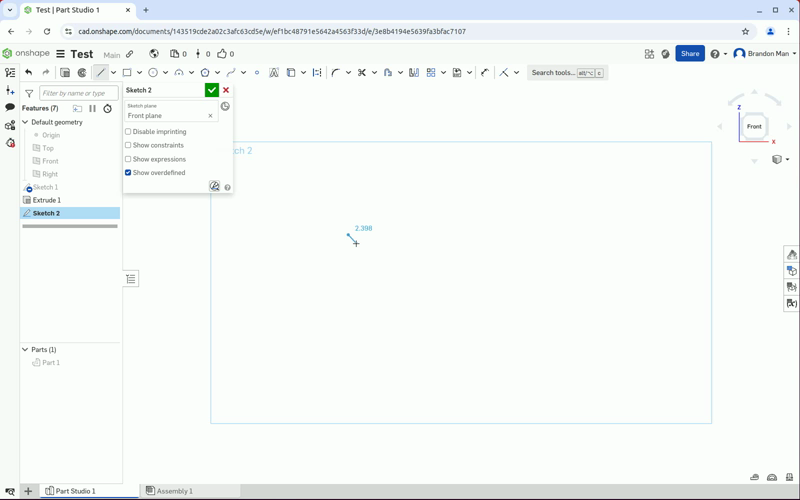
mouse_move(417, 243)
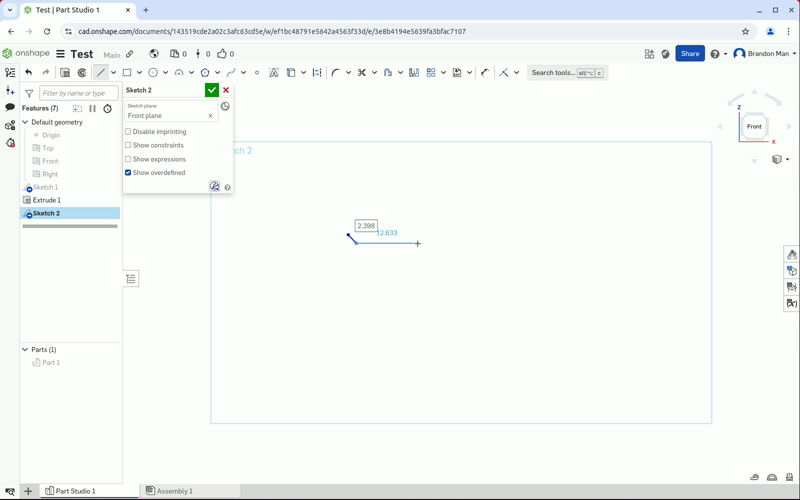
click(417, 243)
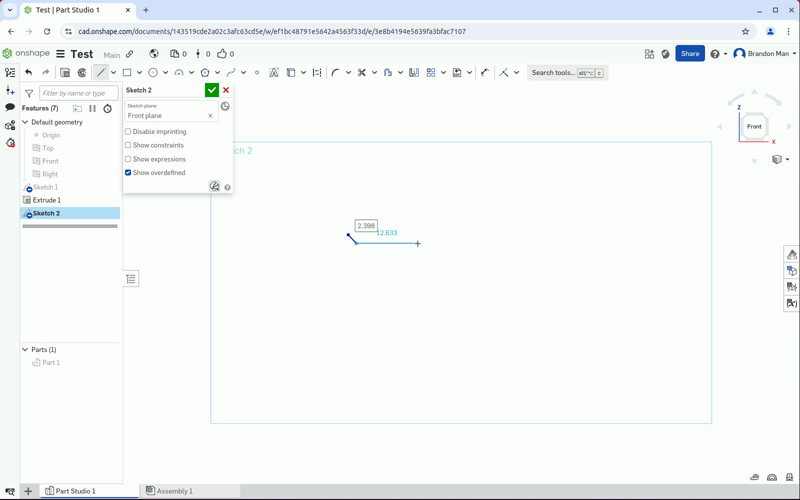
key_up(shift)
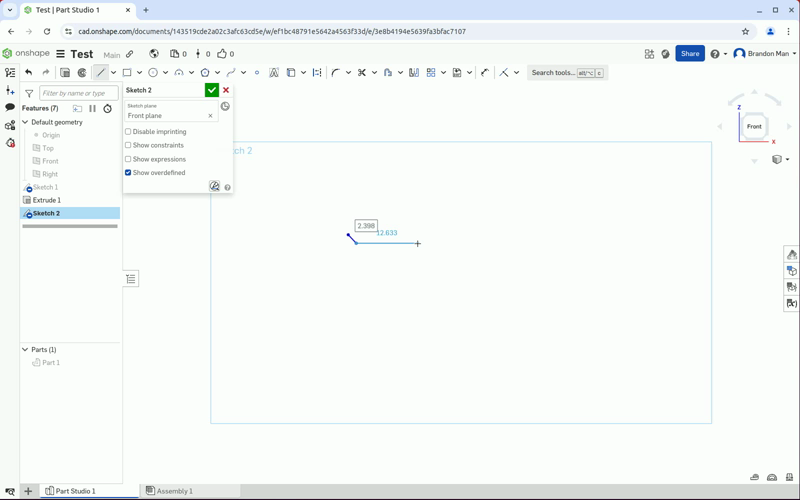
key_down(shift)
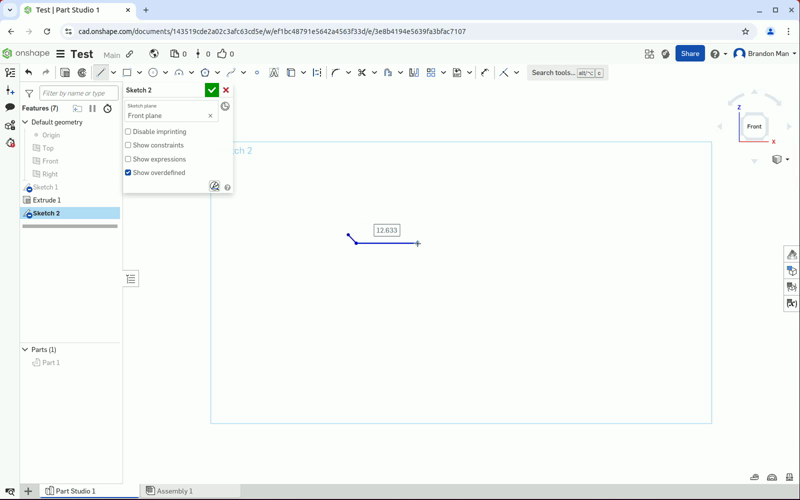
mouse_move(447, 243)
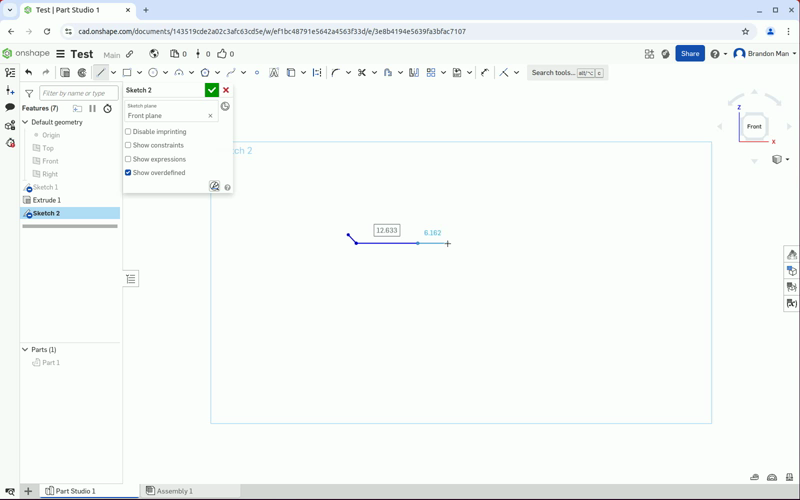
mouse_move(424, 234)
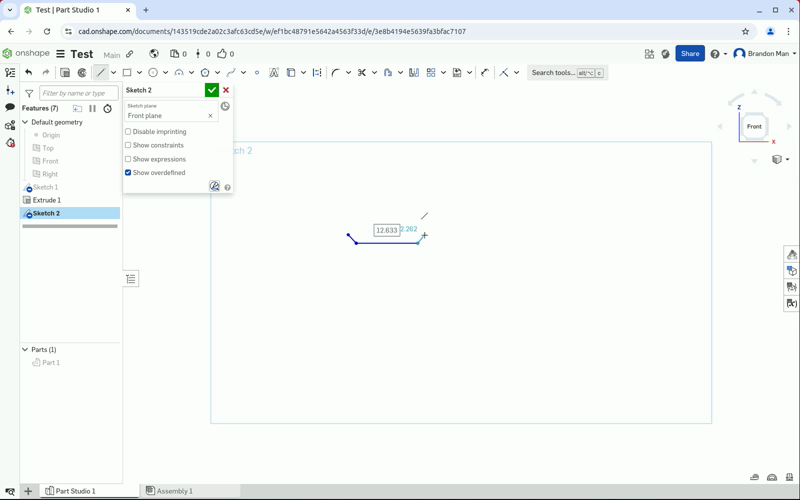
click(424, 234)
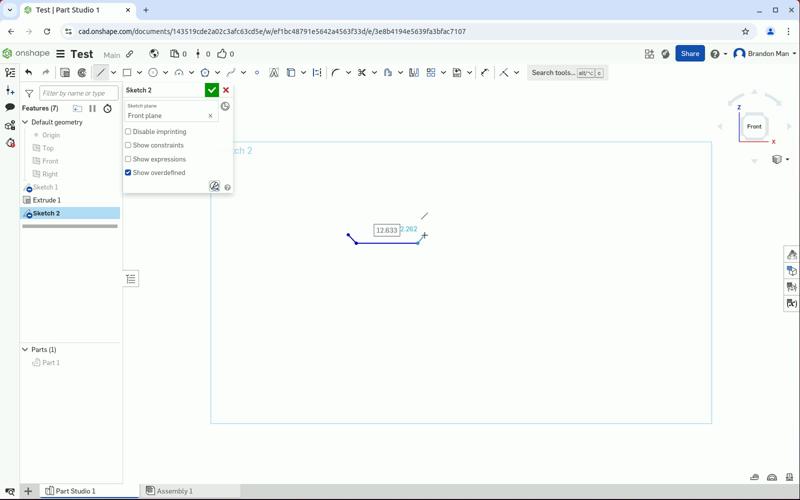
key_up(shift)
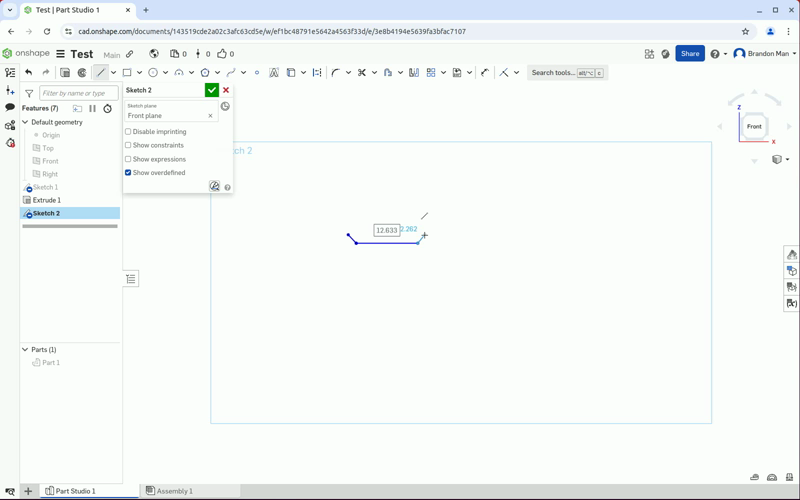
key_down(shift)
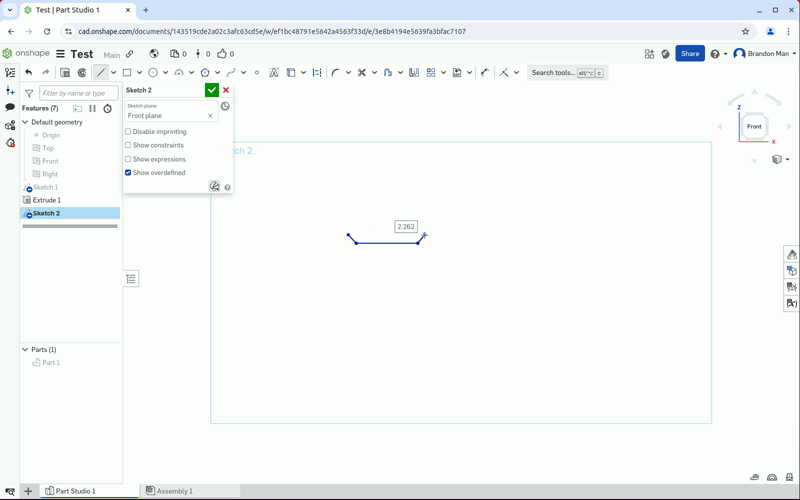
mouse_move(348, 234)
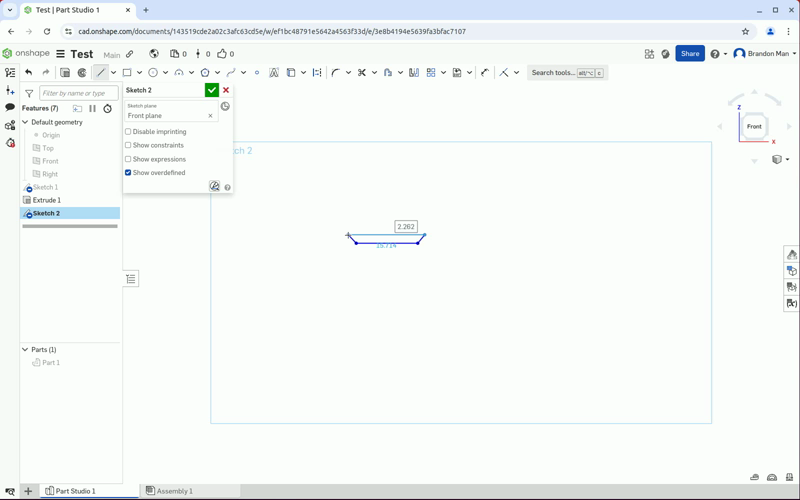
key_up(shift)
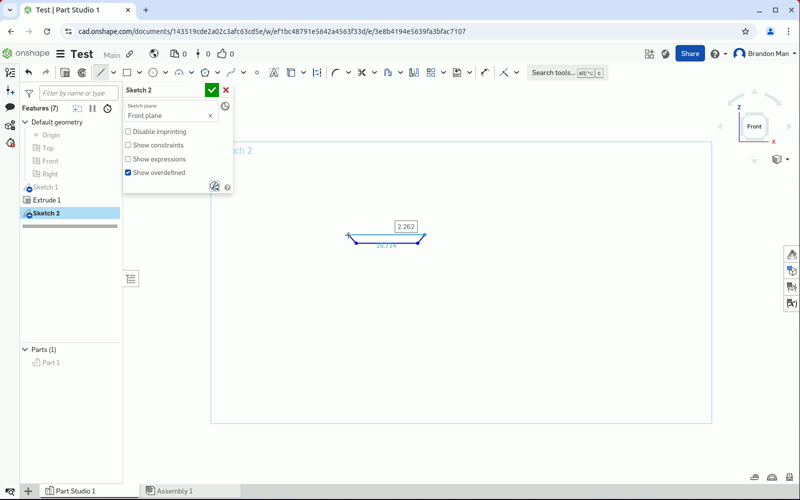
click(348, 234)
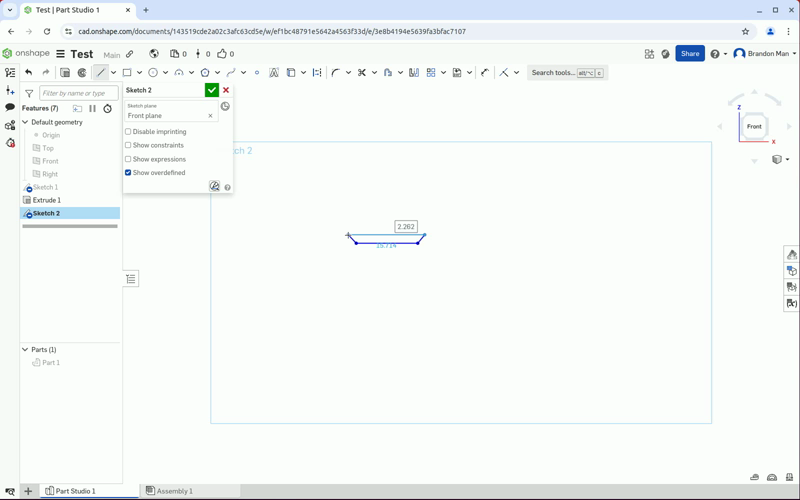
key(esc)
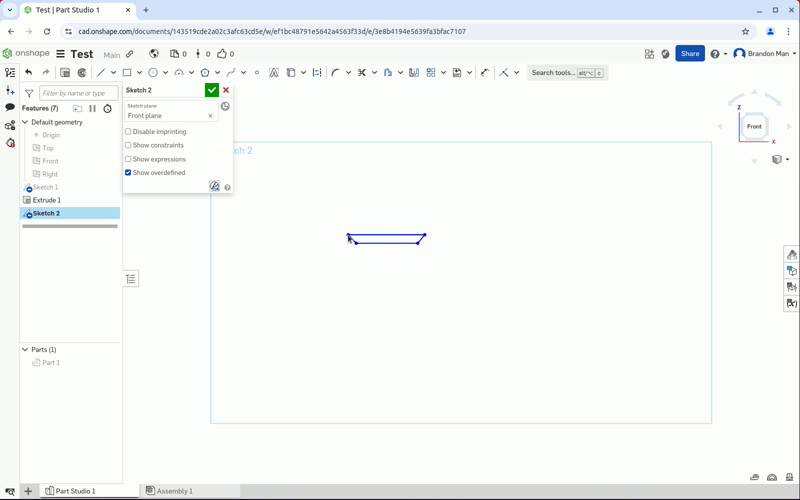
mouse_move(394, 241)
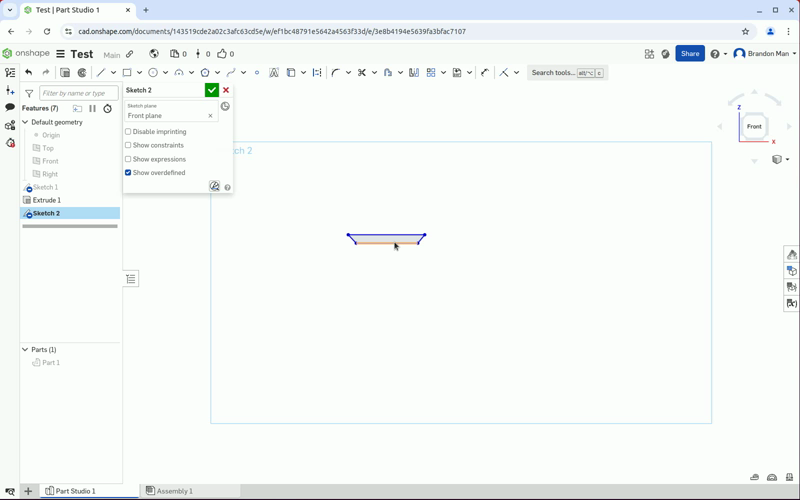
scroll(6)
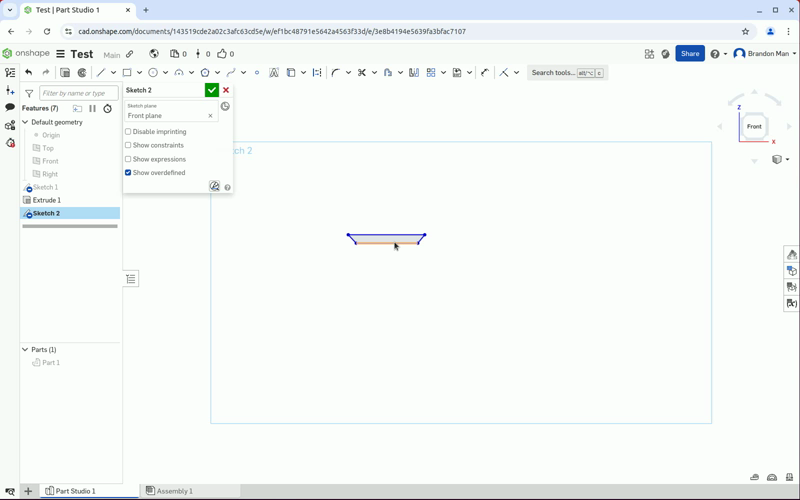
scroll(6)
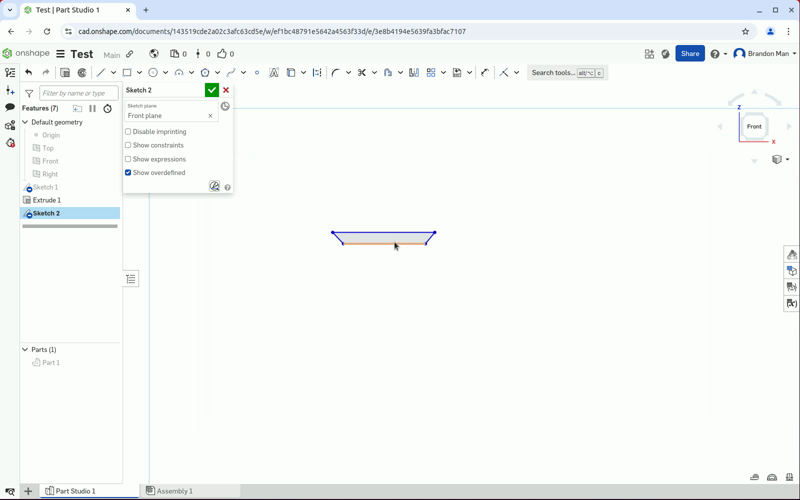
scroll(6)
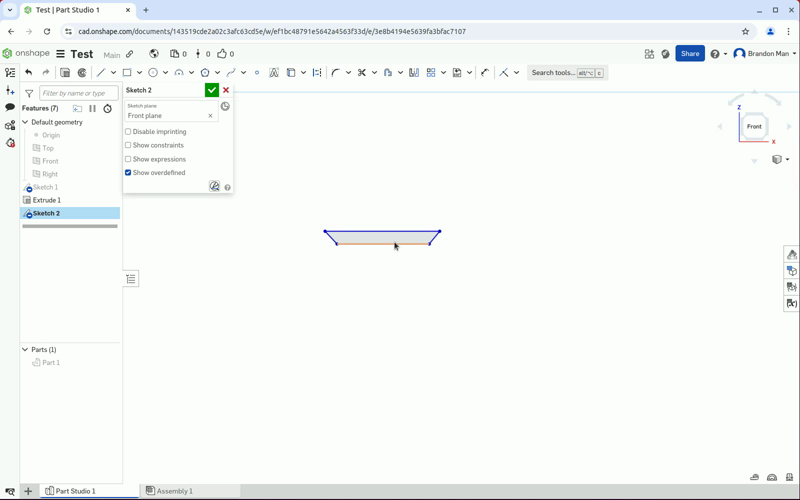
scroll(6)
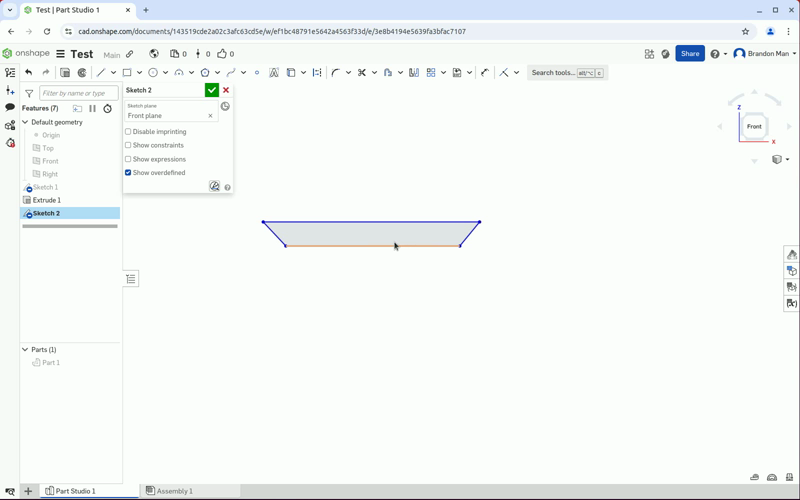
scroll(6)
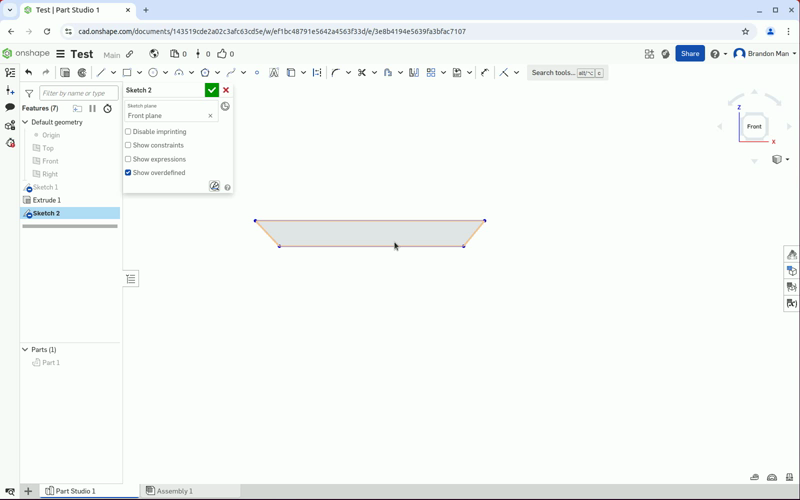
scroll(6)
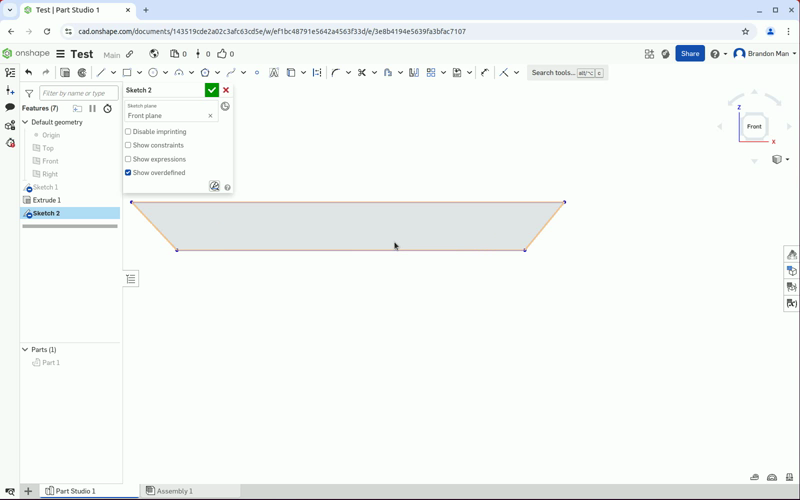
scroll(6)
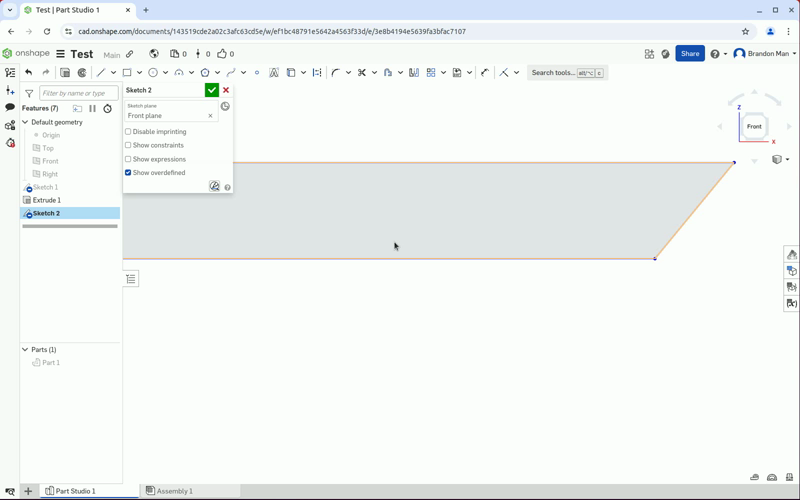
click(394, 241)
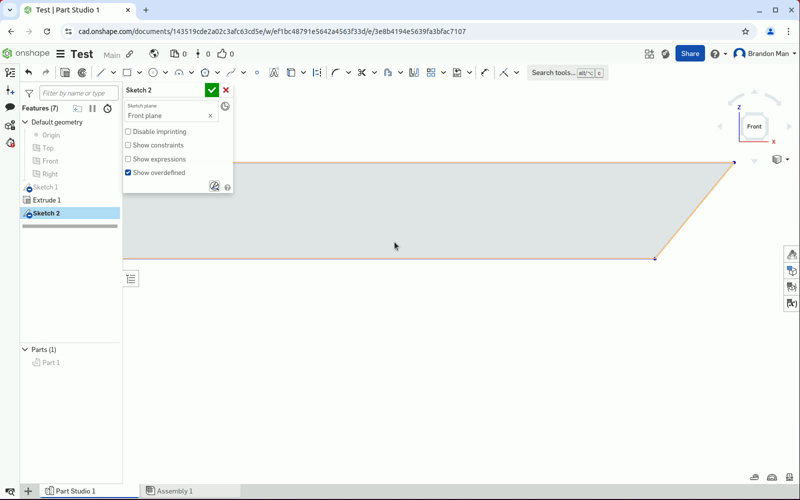
scroll(-6)
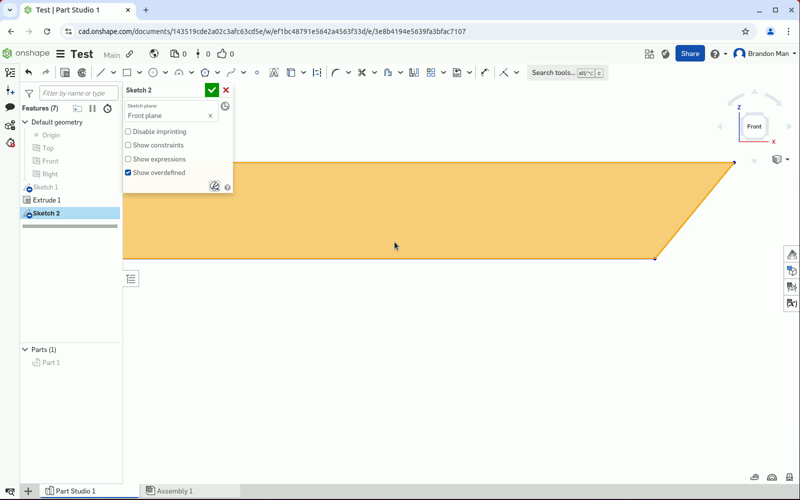
scroll(-6)
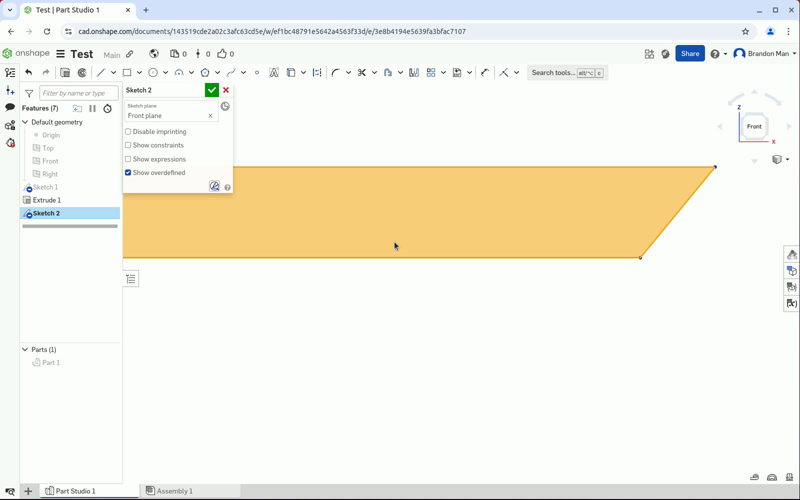
scroll(-6)
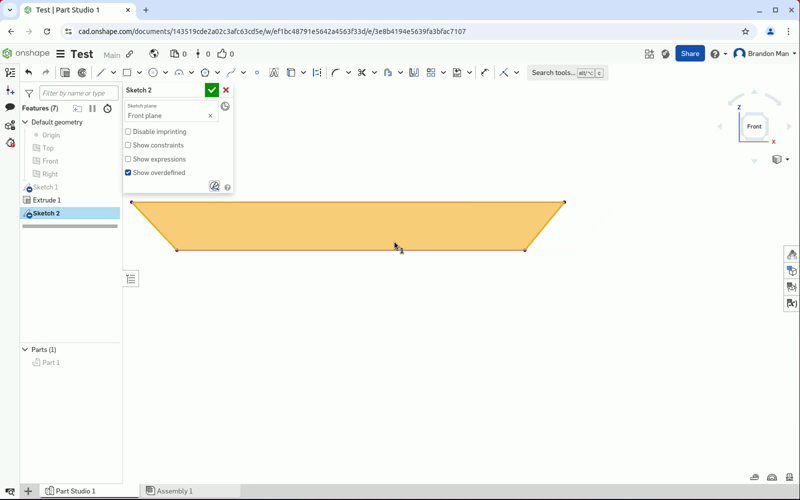
scroll(-6)
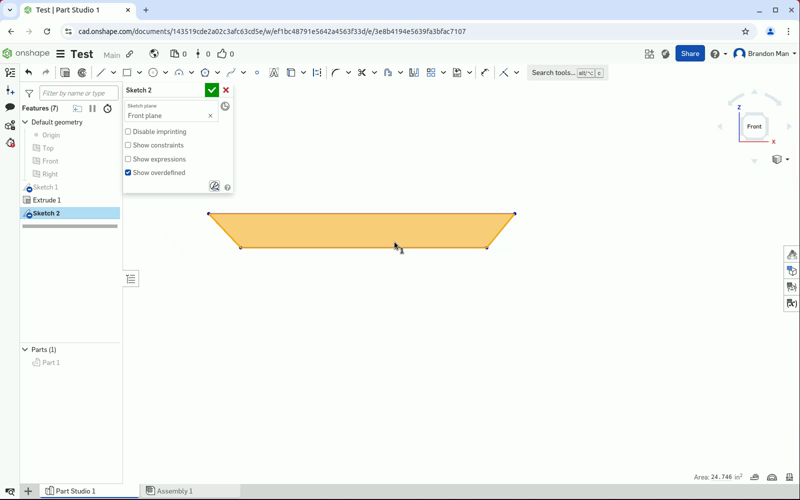
scroll(-6)
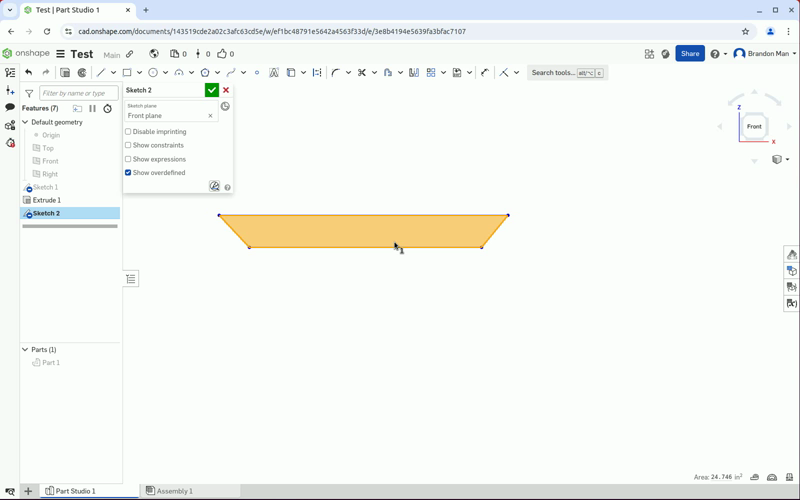
scroll(-6)
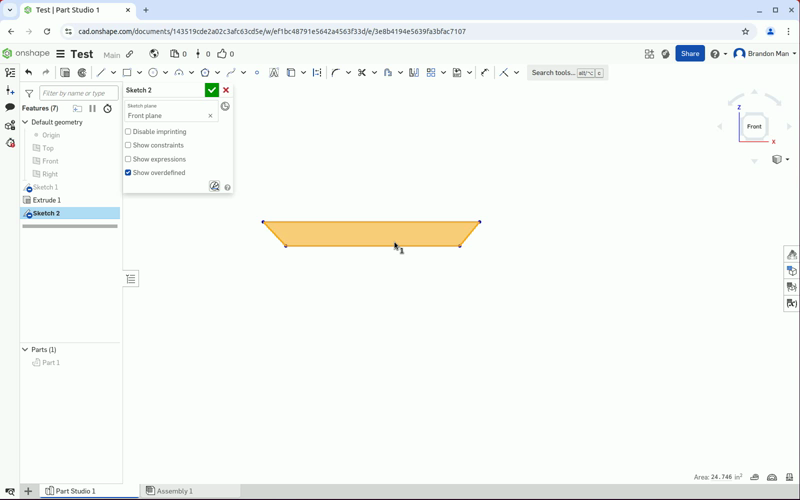
scroll(-6)
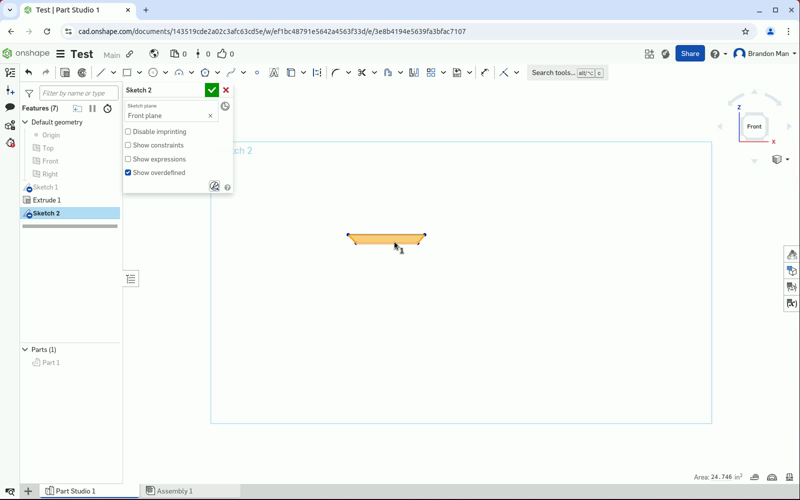
mouse_move(73, 352)
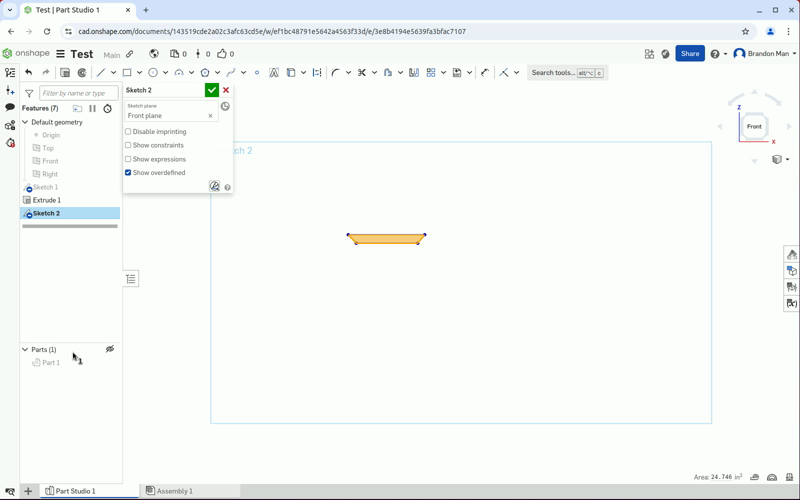
key(shift+y)
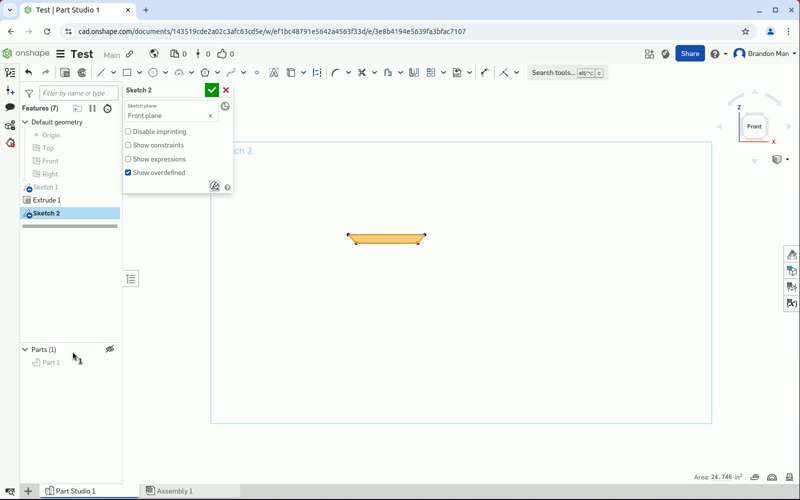
key(shift+e)
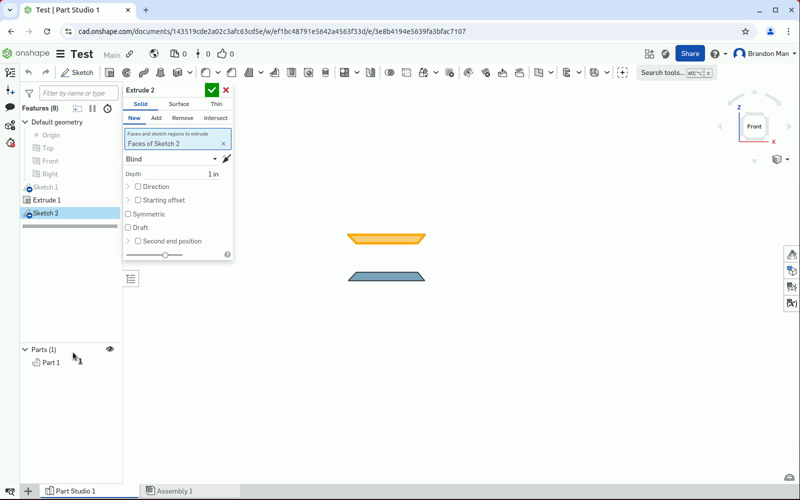
mouse_move(143, 106)
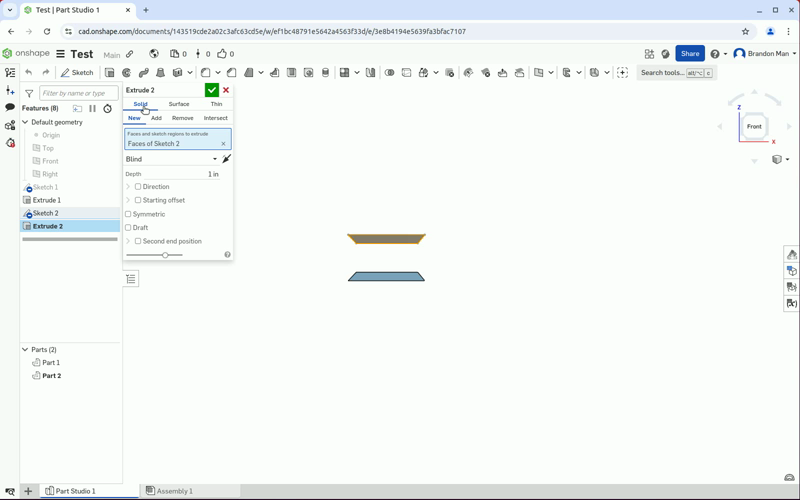
click(143, 106)
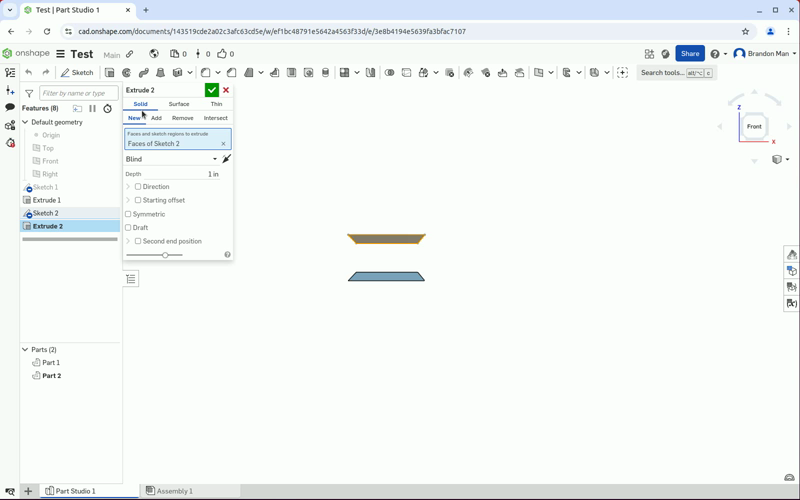
mouse_move(137, 120)
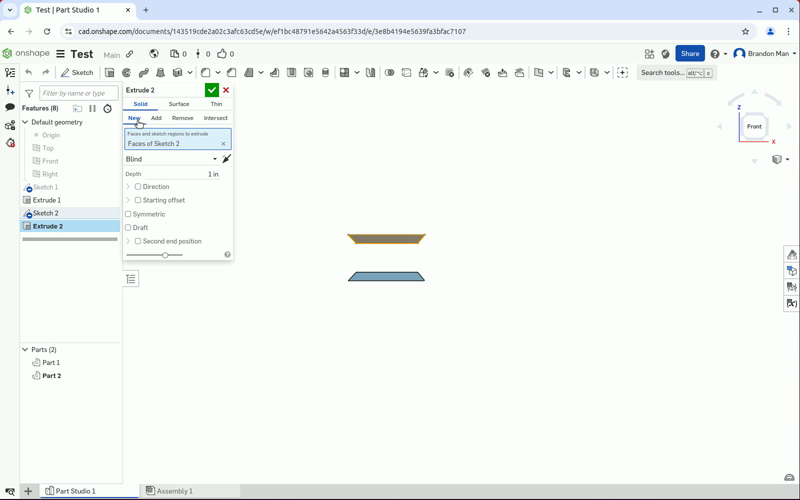
click(137, 120)
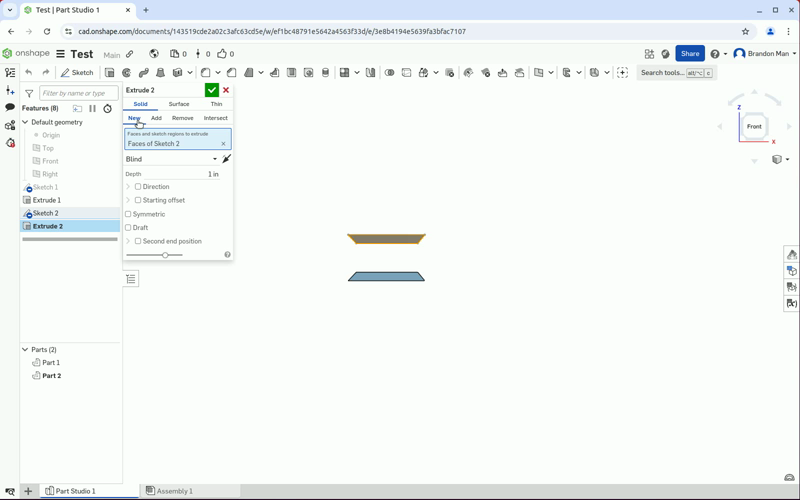
key(tab, 4)
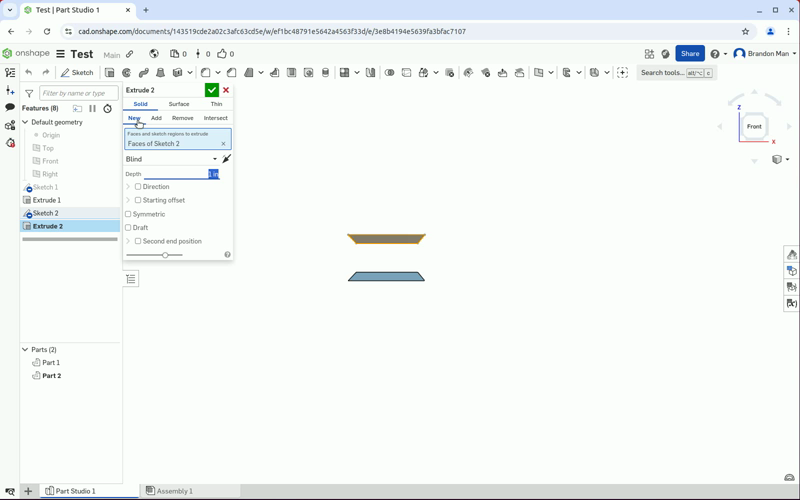
text(6.258)
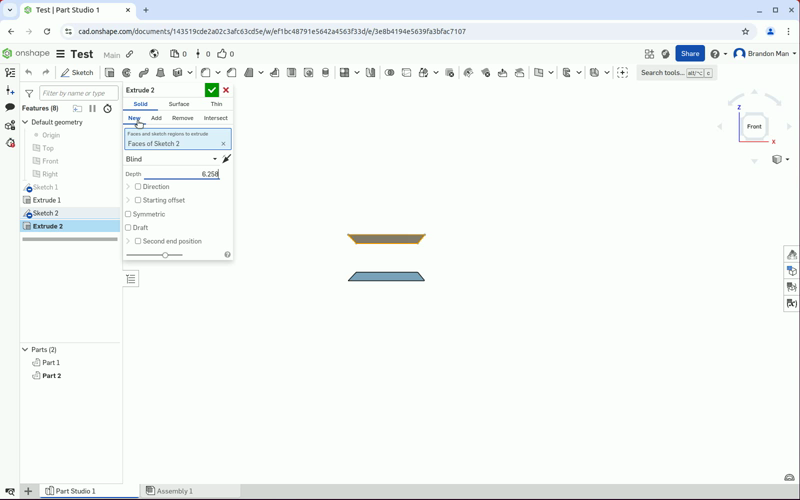
key(enter)
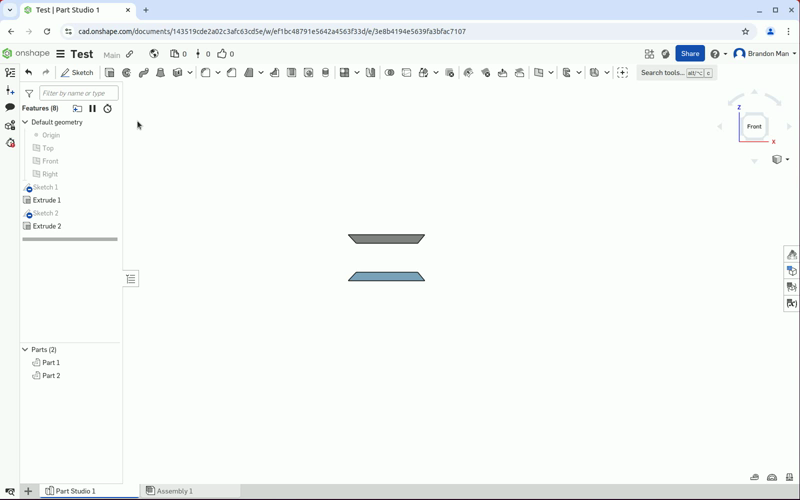
key(shift+h)
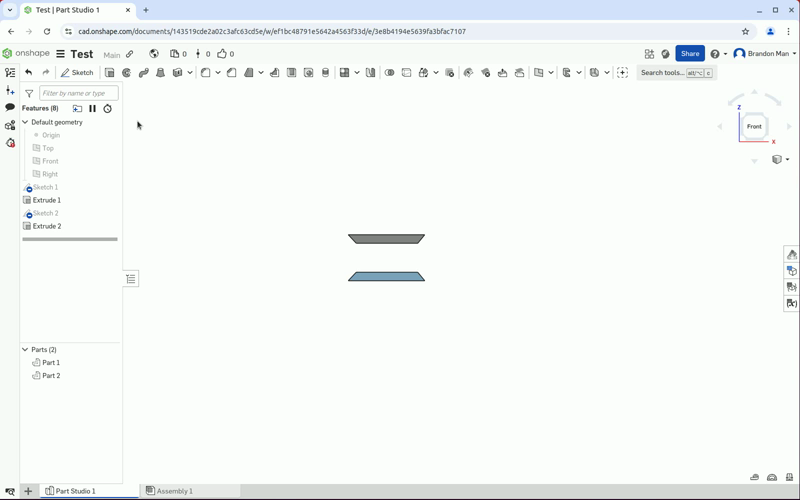
key(shift+h)
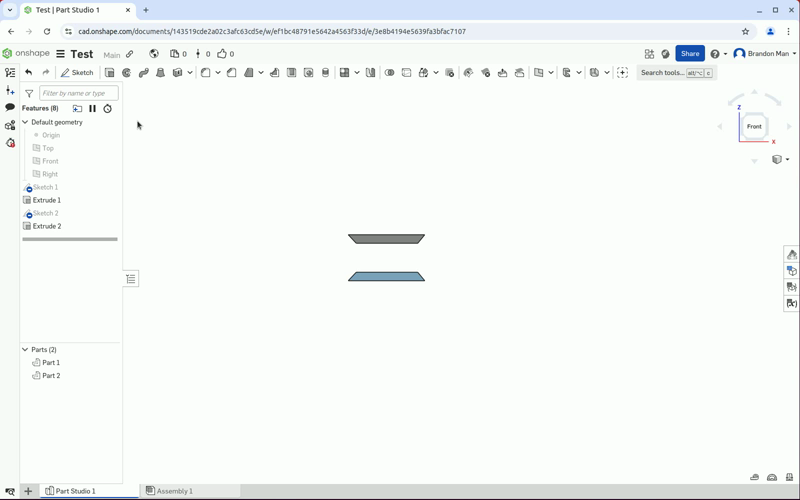
mouse_move(73, 189)
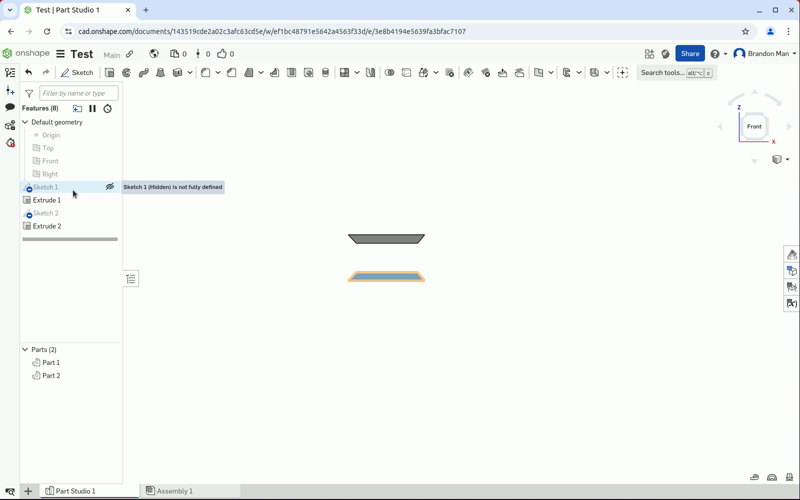
click(73, 189)
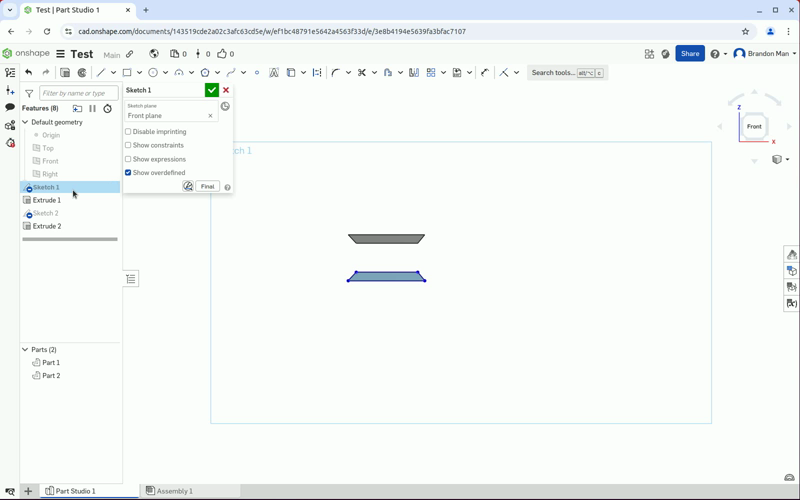
mouse_move(229, 92)
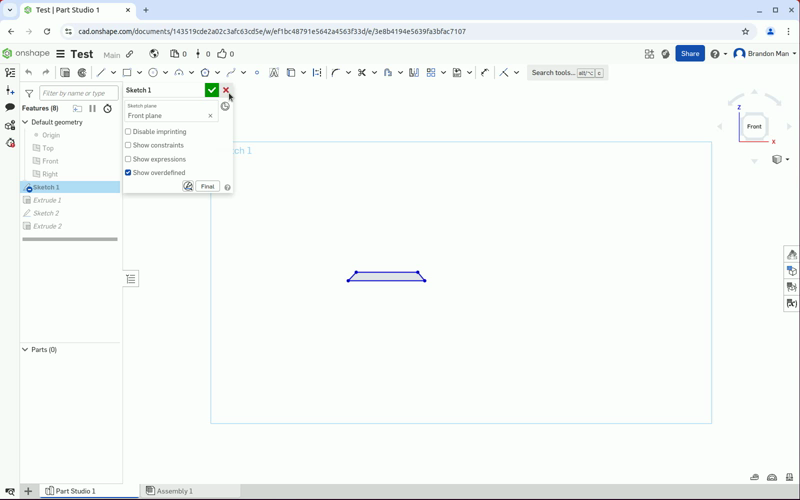
click(229, 92)
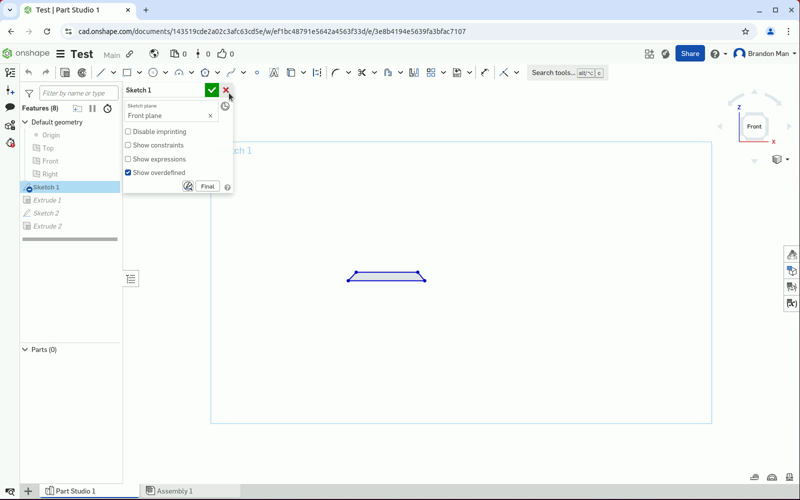
key(shift+s)
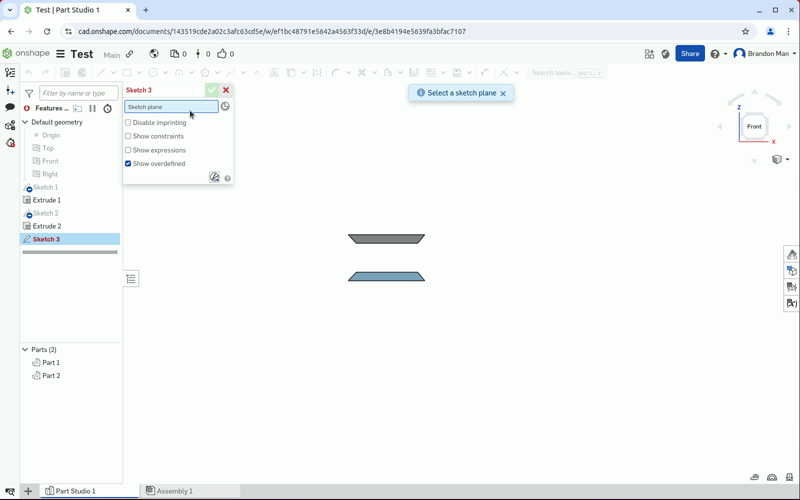
mouse_move(73, 163)
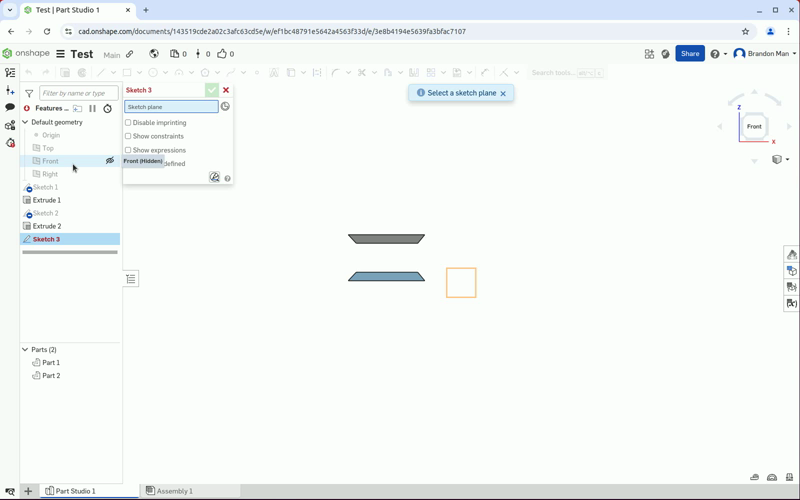
click(73, 163)
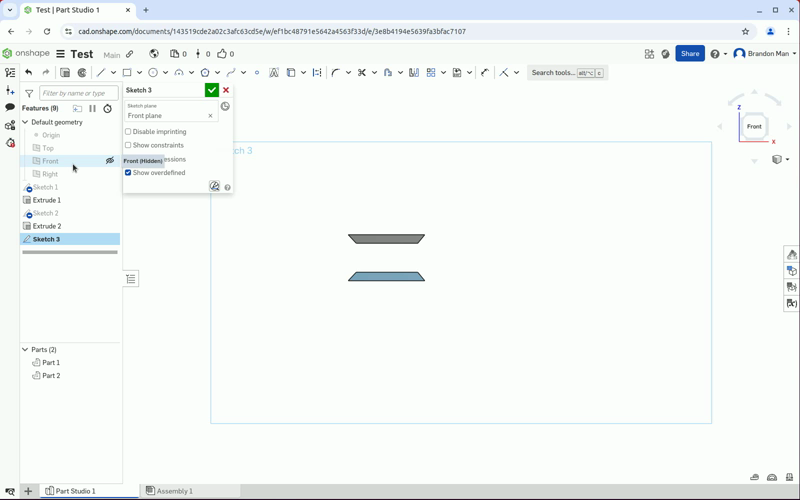
mouse_move(73, 352)
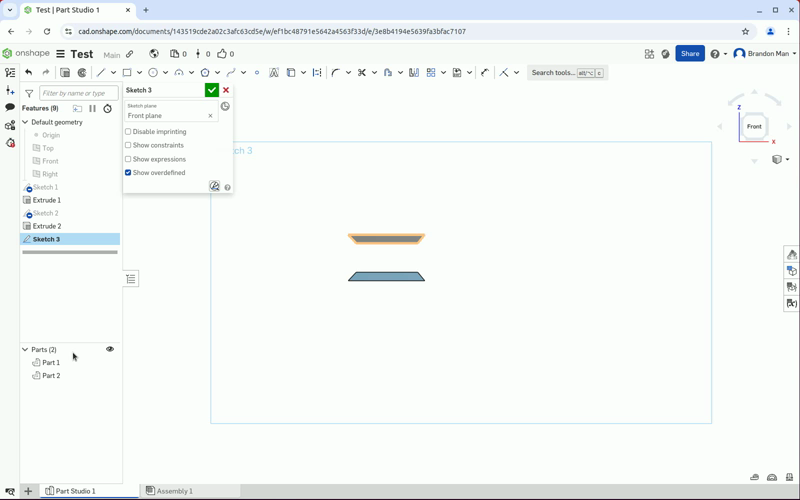
key(y)
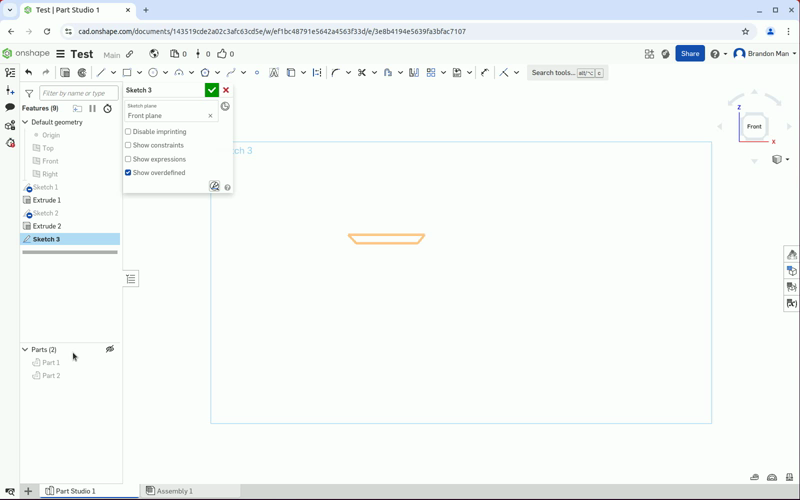
key(l)
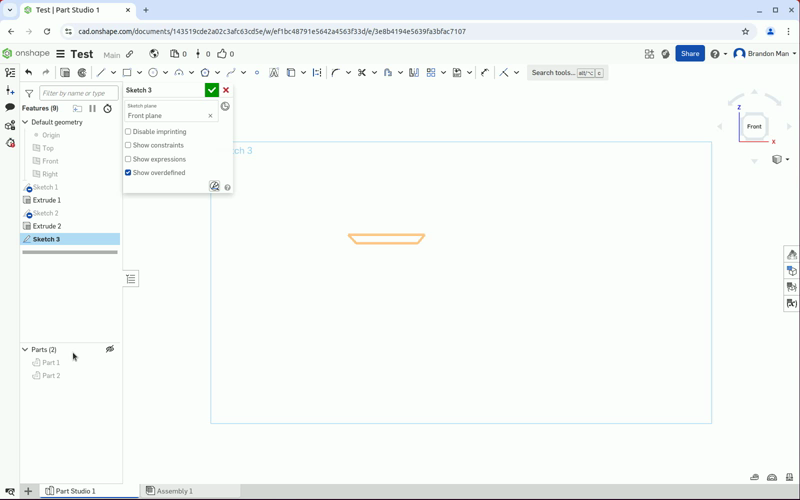
key_down(shift)
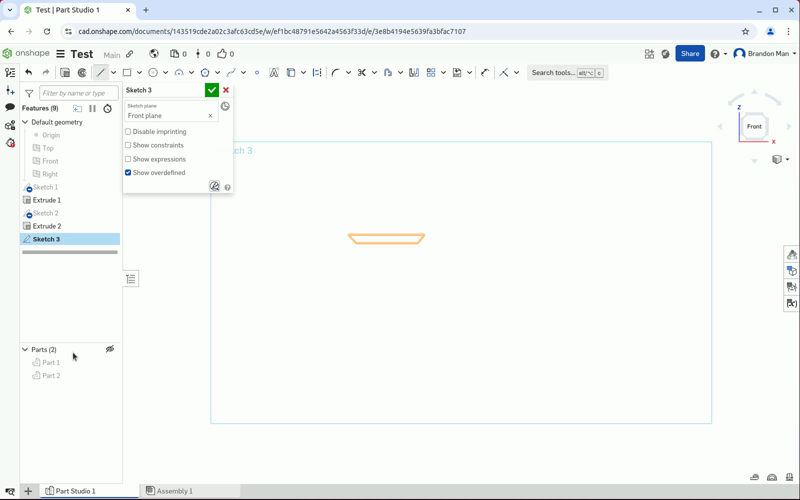
mouse_move(416, 272)
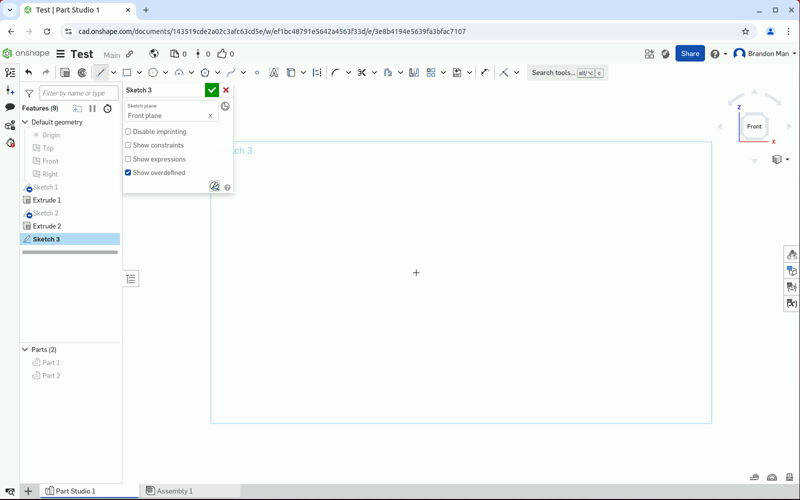
click(416, 272)
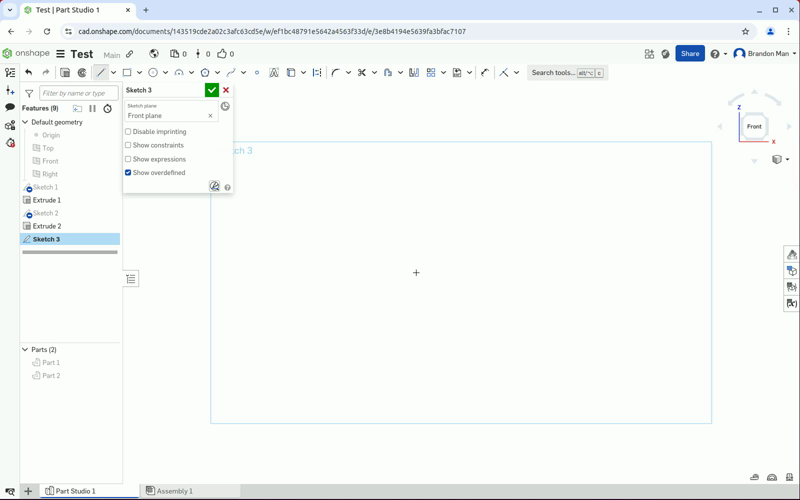
key_up(shift)
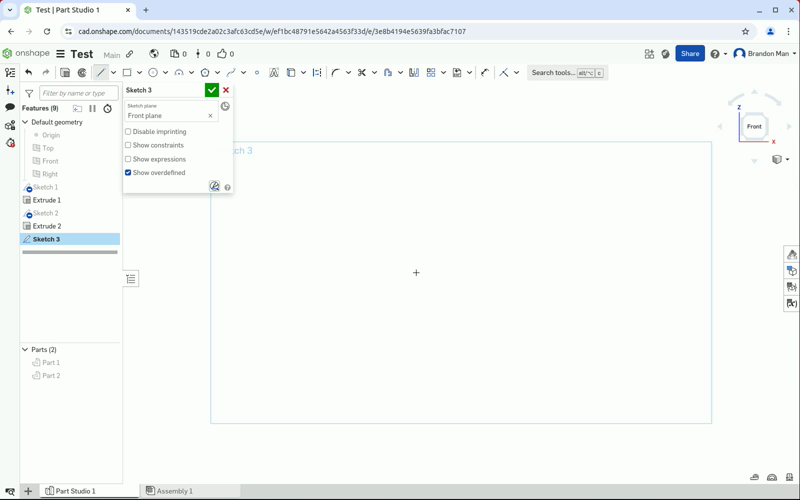
key_down(shift)
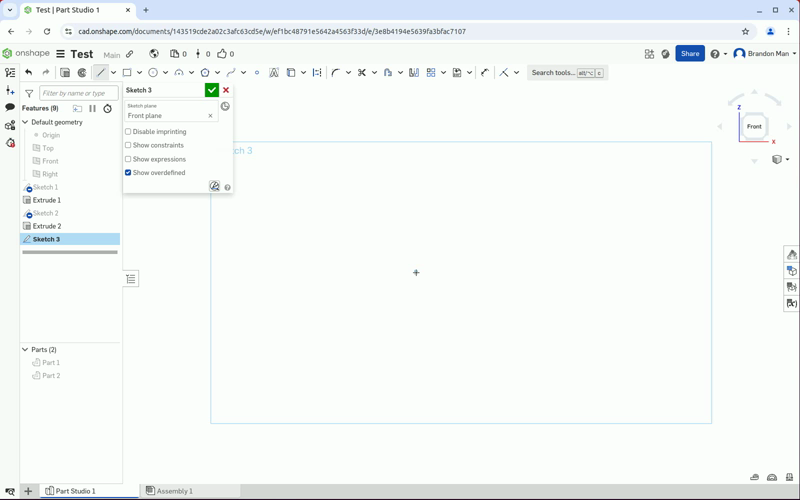
mouse_move(446, 272)
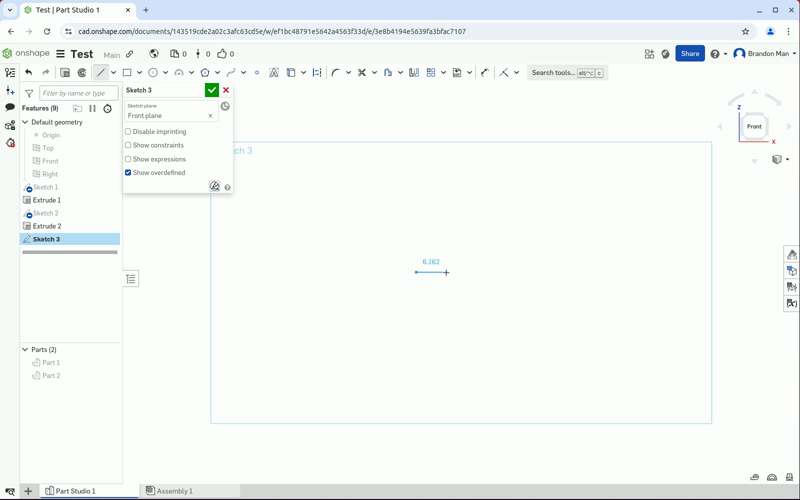
mouse_move(423, 280)
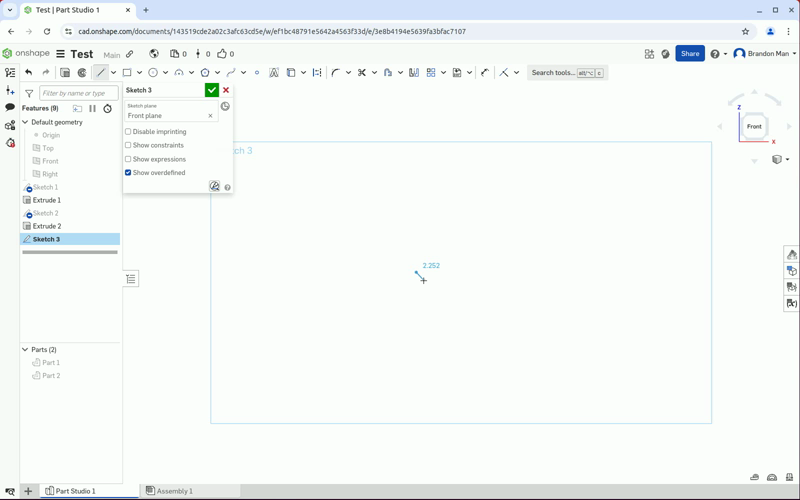
click(423, 280)
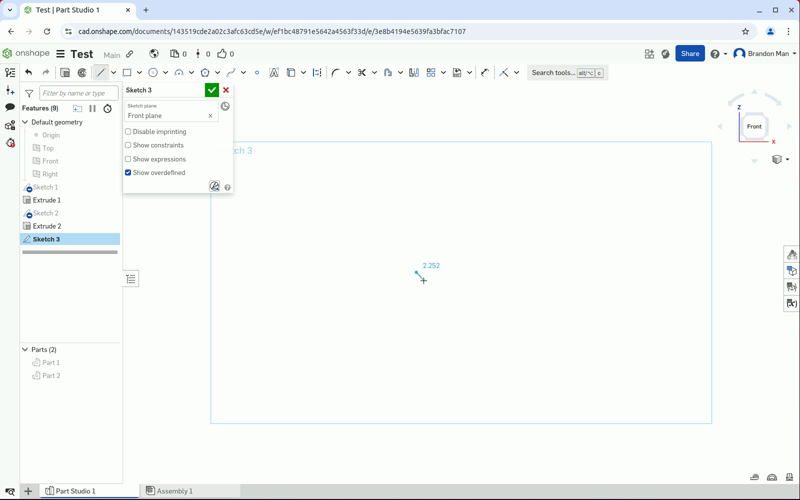
key_up(shift)
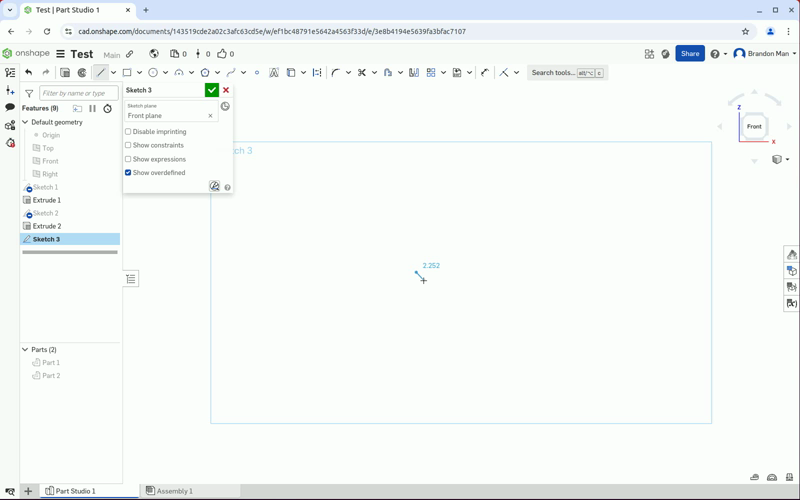
key_down(shift)
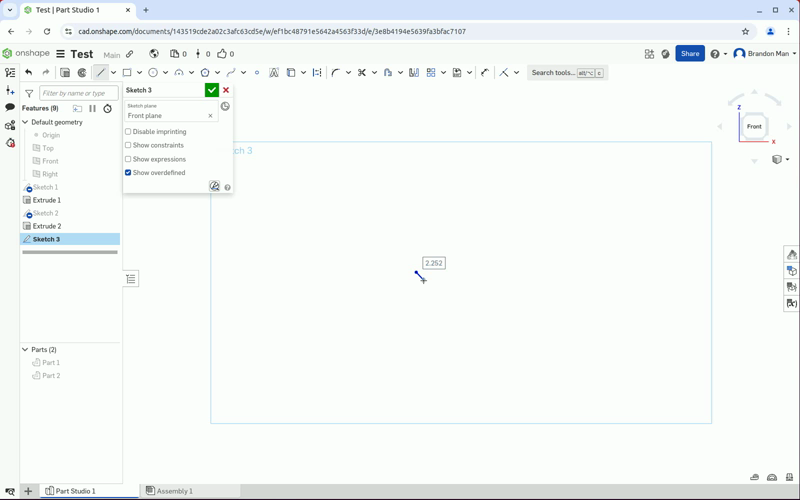
mouse_move(453, 280)
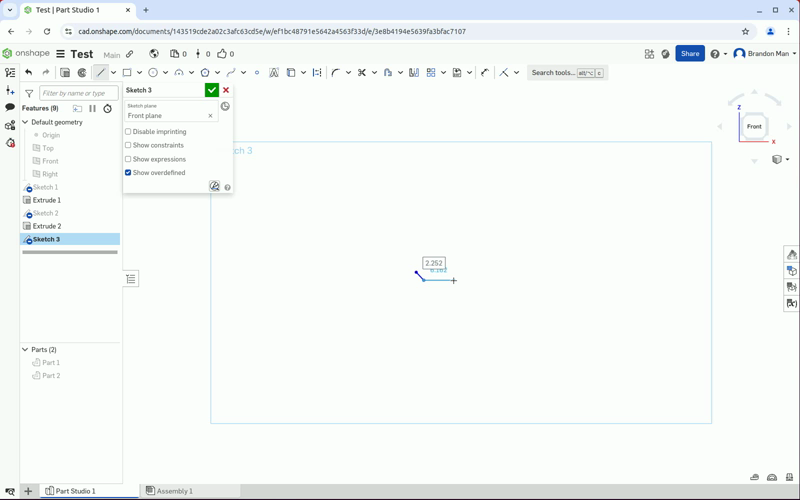
mouse_move(423, 234)
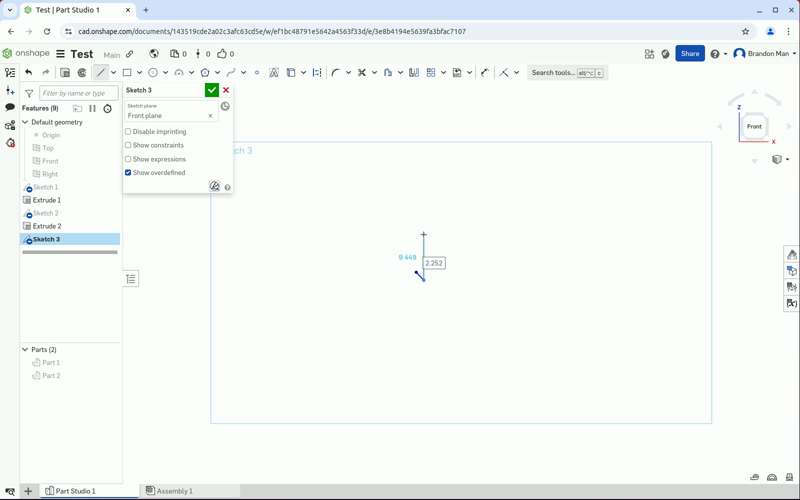
click(423, 234)
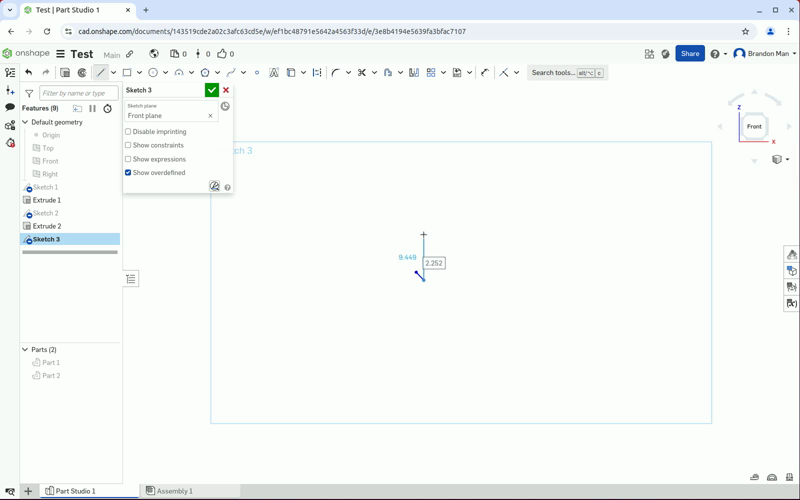
key_up(shift)
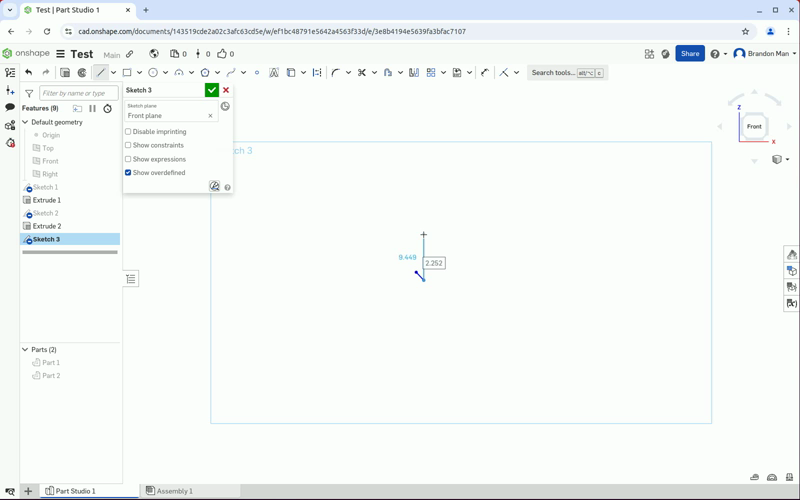
key_down(shift)
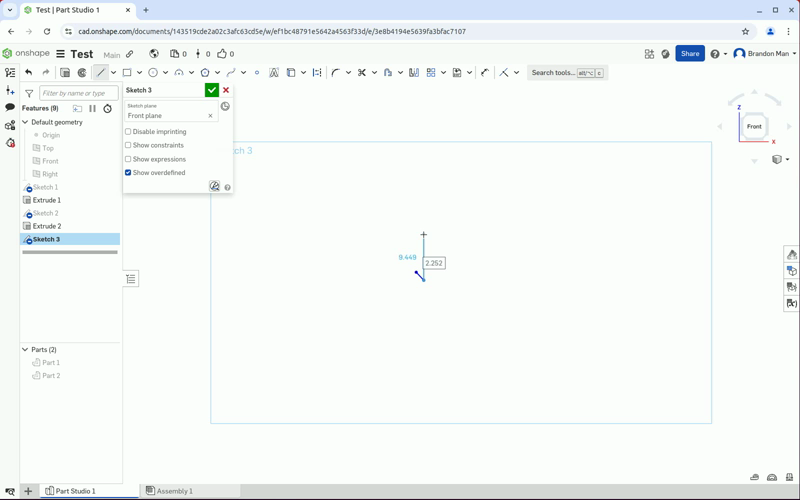
mouse_move(453, 234)
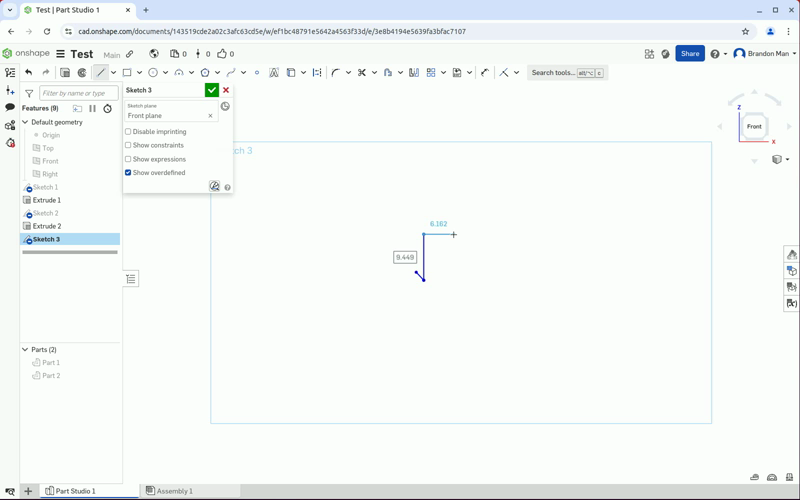
mouse_move(416, 241)
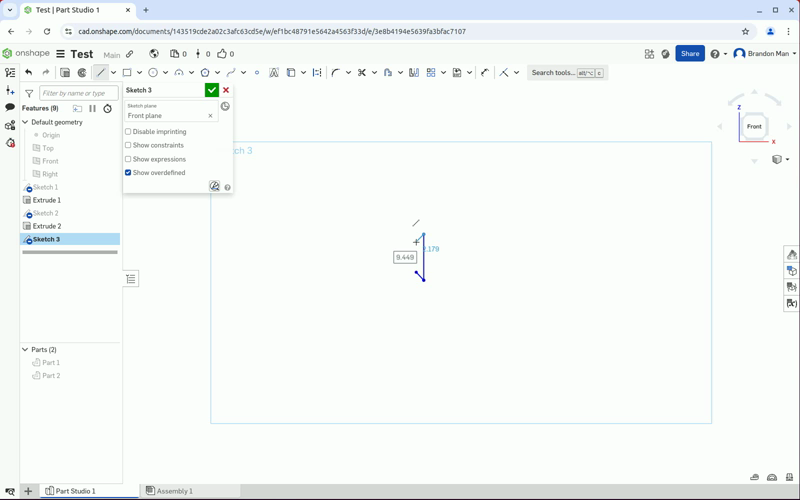
click(416, 241)
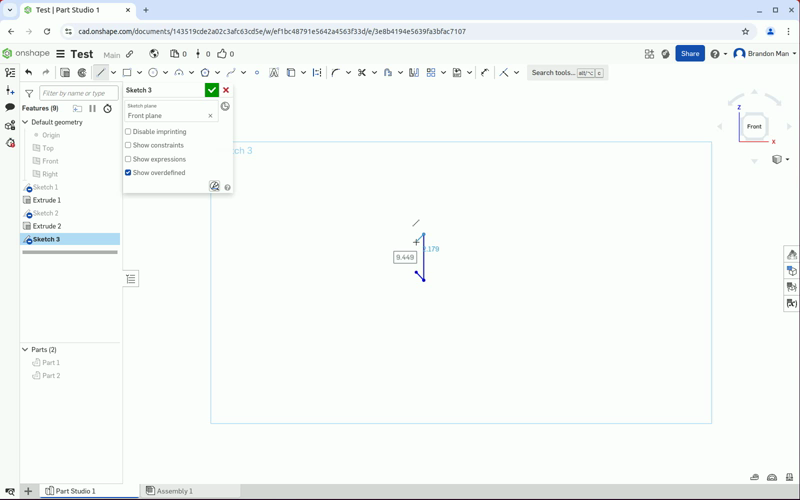
key_up(shift)
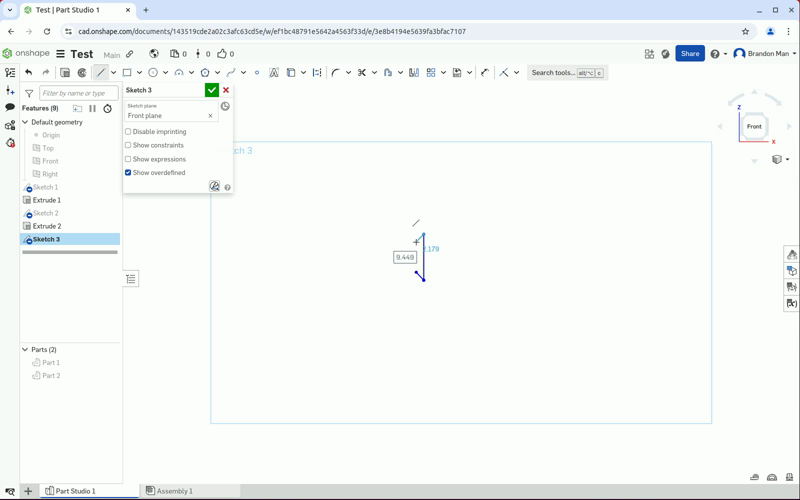
mouse_move(446, 241)
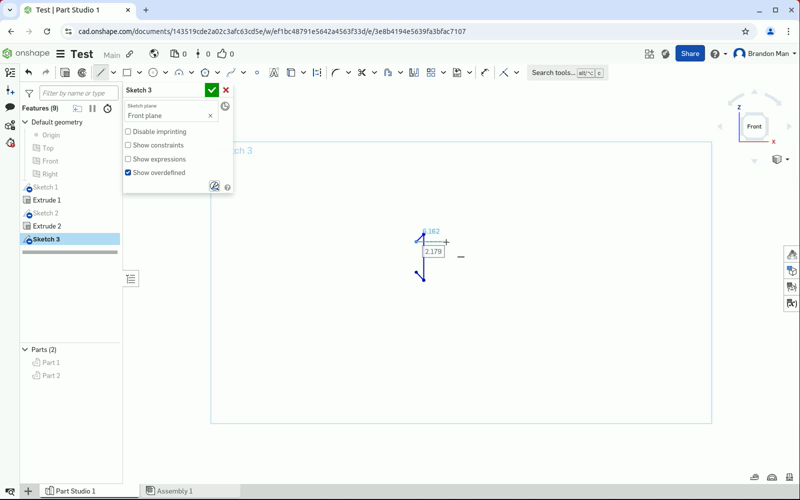
key_down(shift)
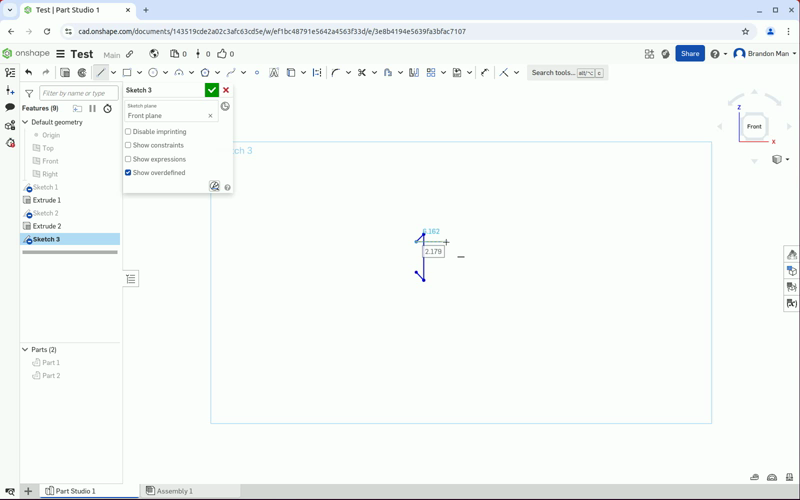
mouse_move(416, 272)
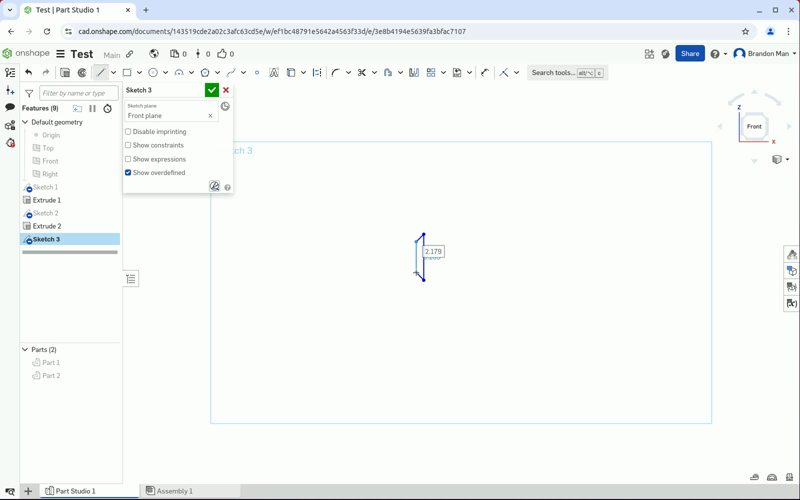
key_up(shift)
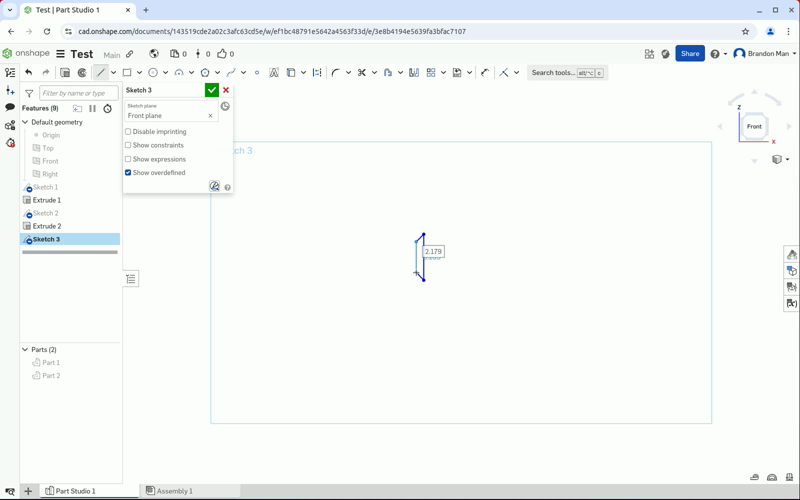
click(416, 272)
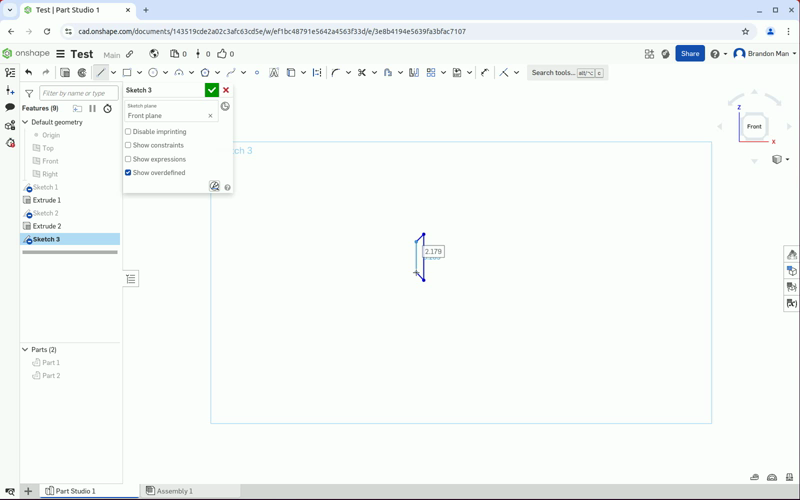
key(esc)
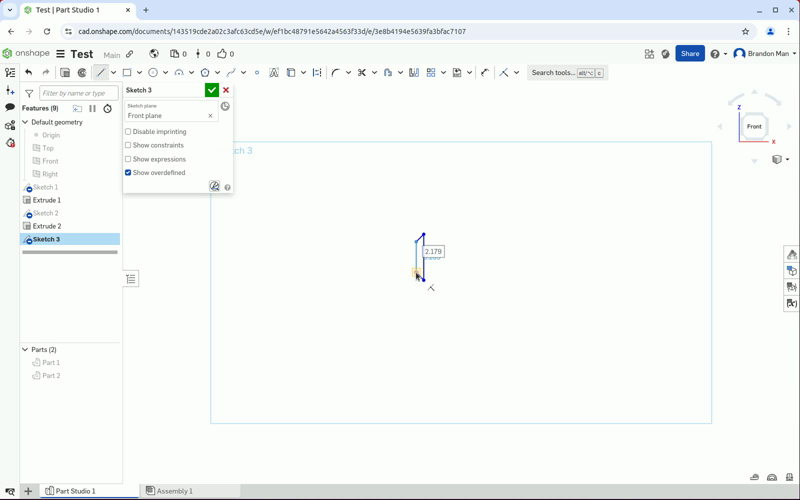
mouse_move(420, 255)
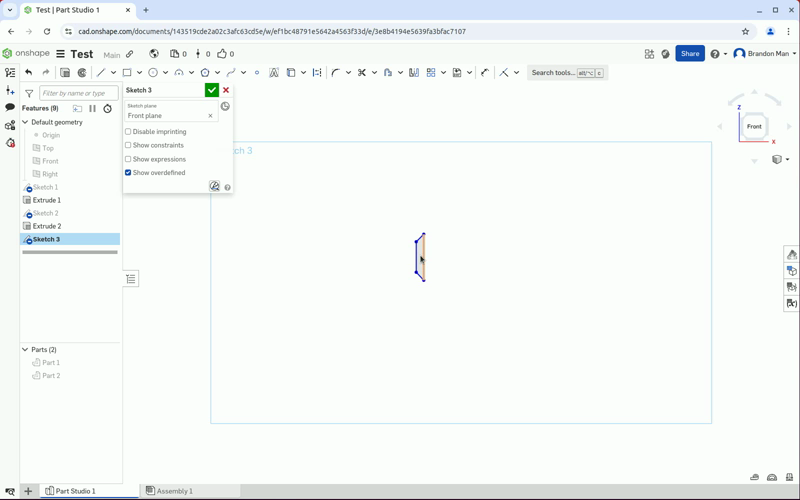
scroll(6)
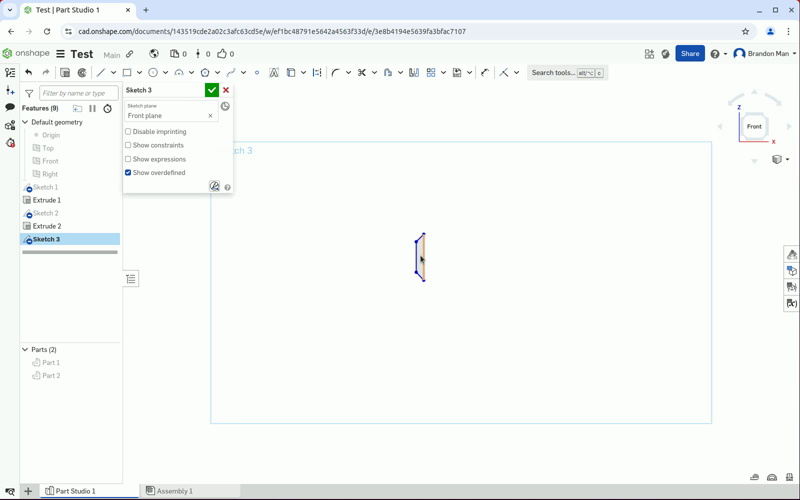
scroll(6)
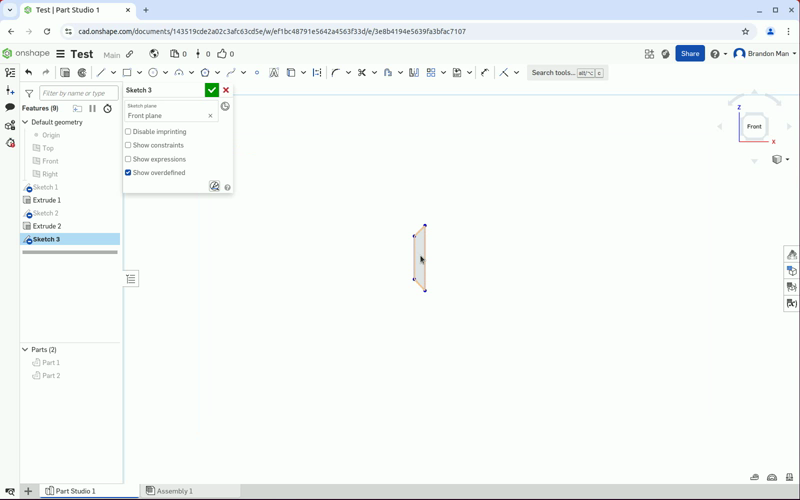
scroll(6)
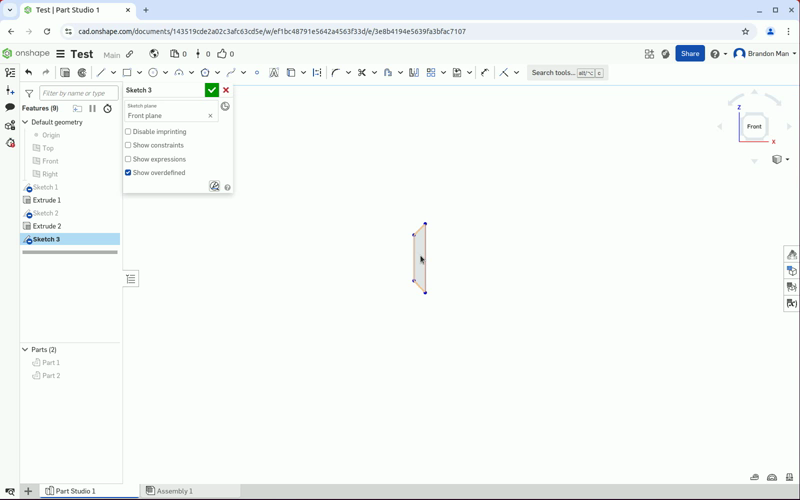
scroll(6)
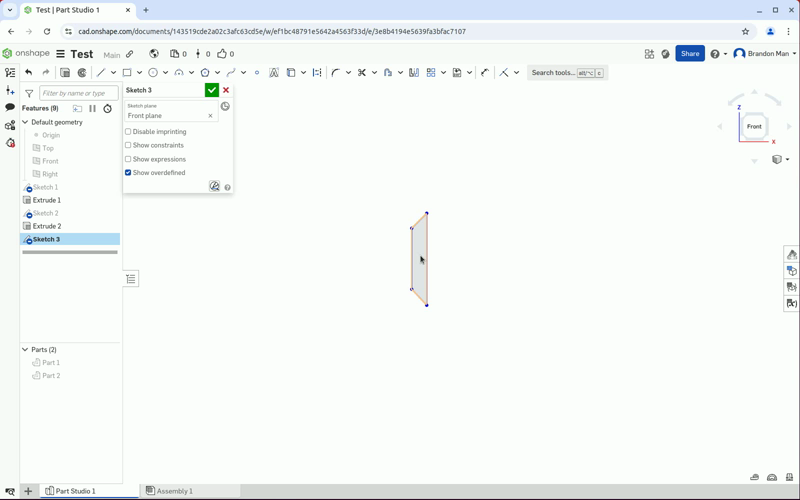
scroll(6)
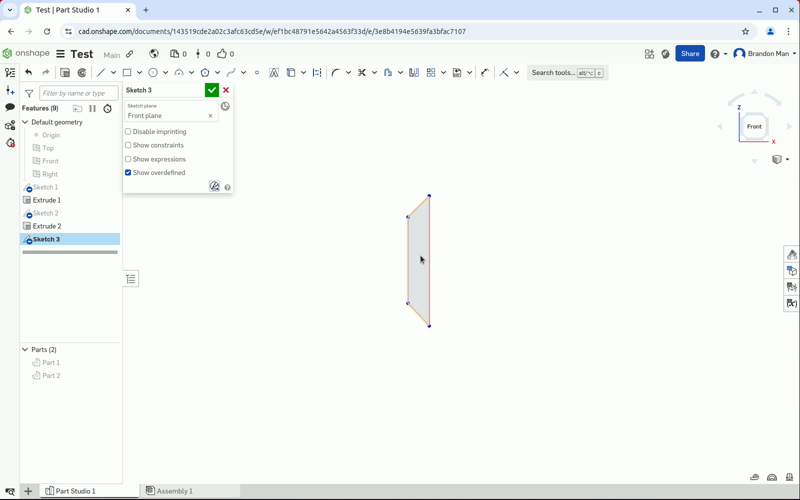
scroll(6)
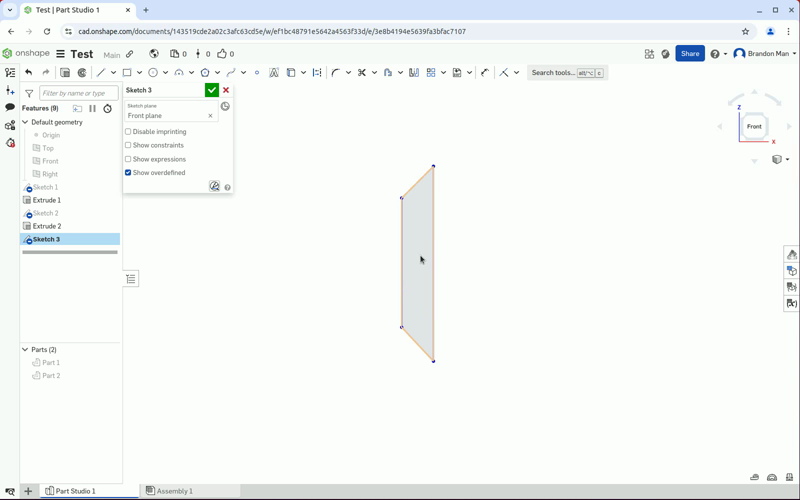
scroll(6)
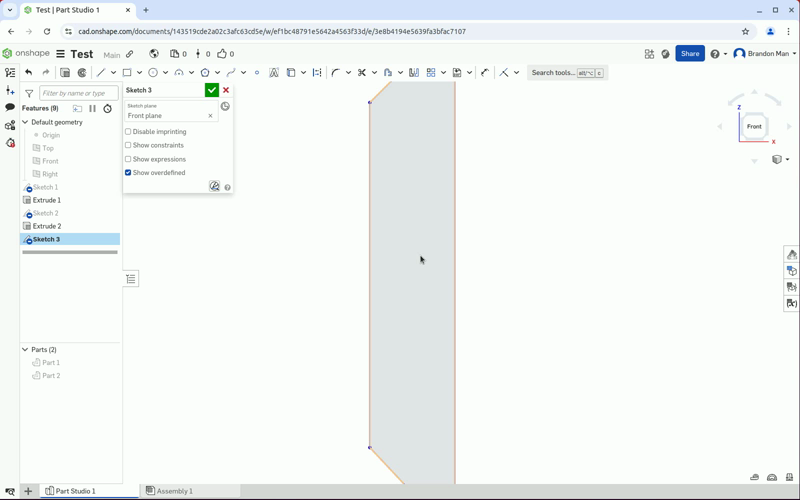
click(420, 255)
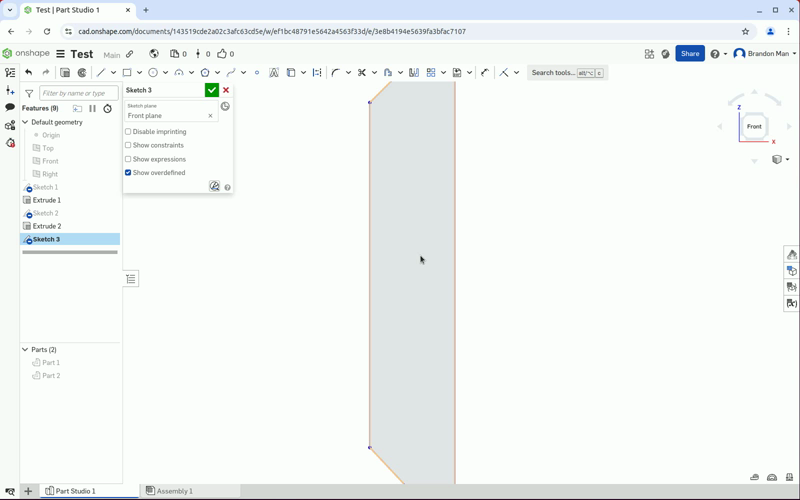
scroll(-6)
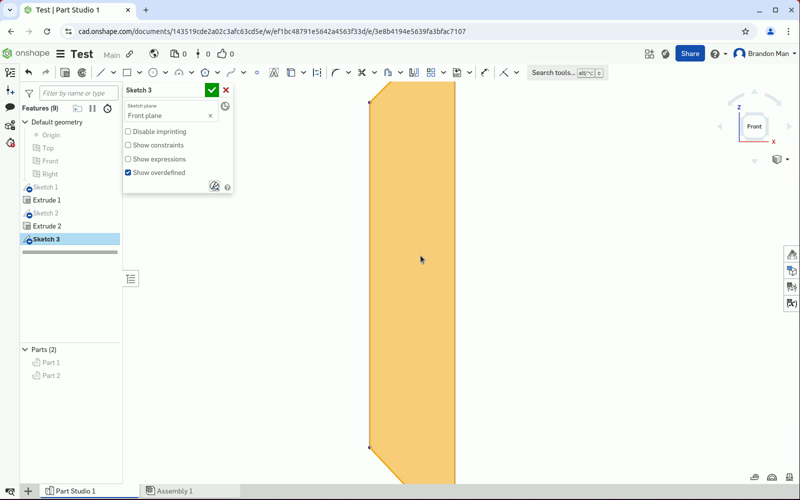
scroll(-6)
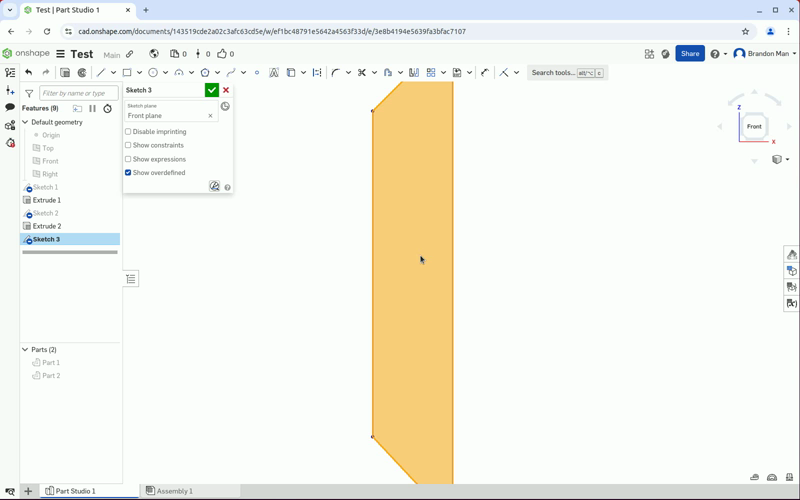
scroll(-6)
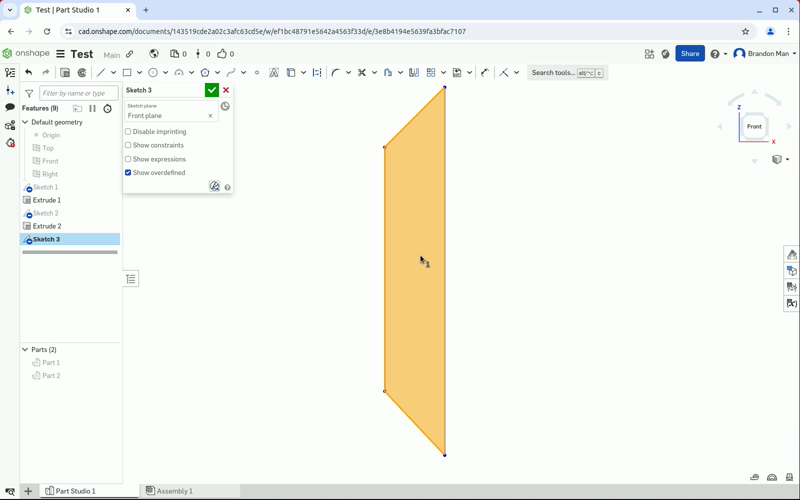
scroll(-6)
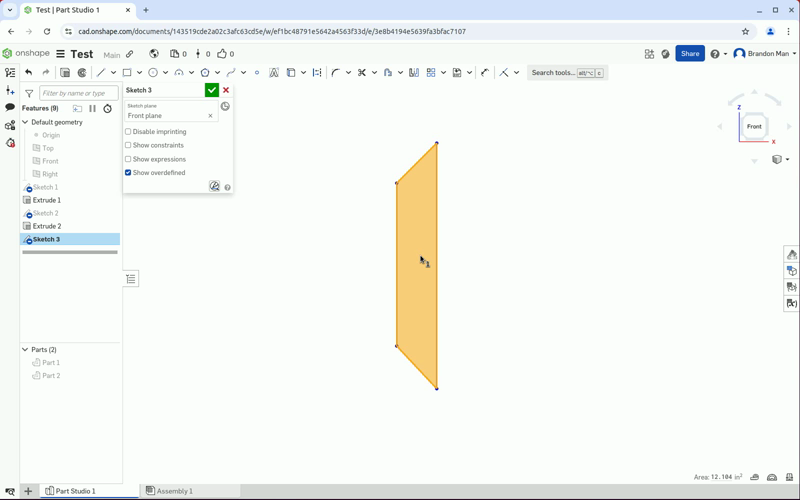
scroll(-6)
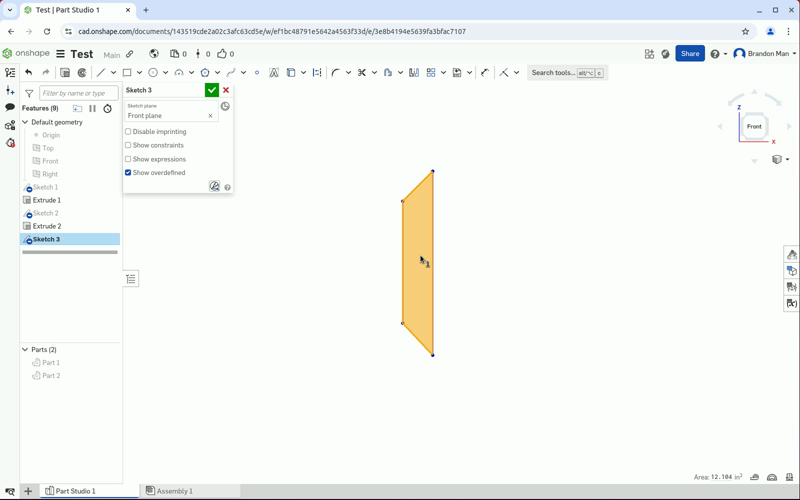
scroll(-6)
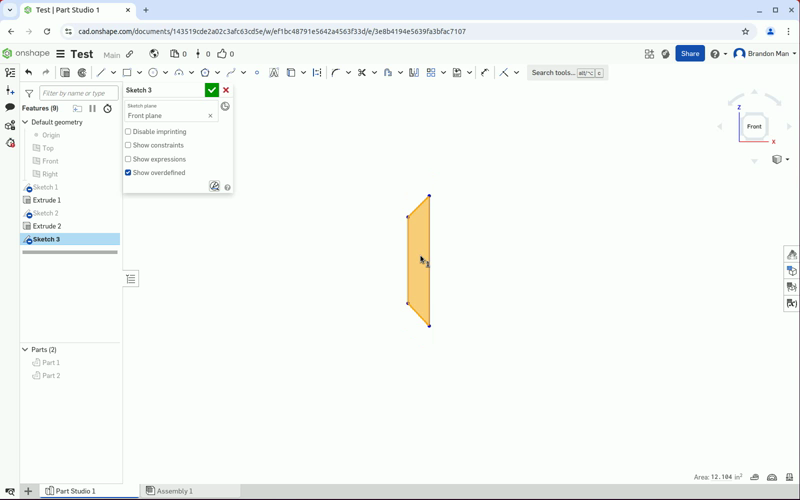
scroll(-6)
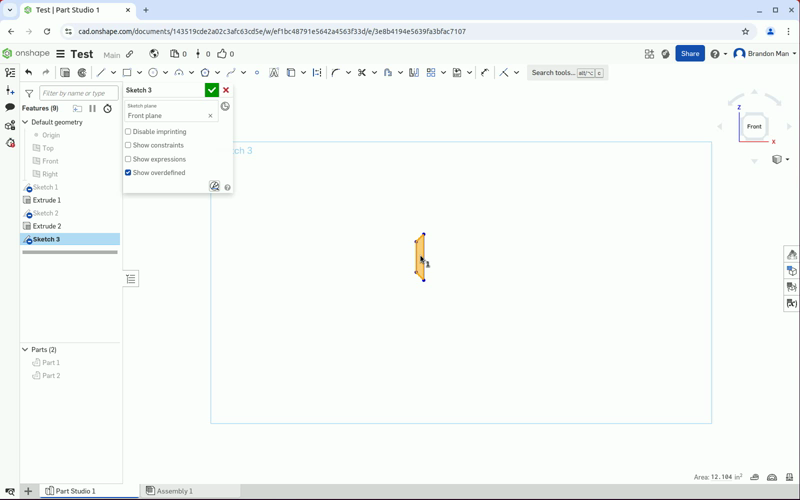
mouse_move(73, 352)
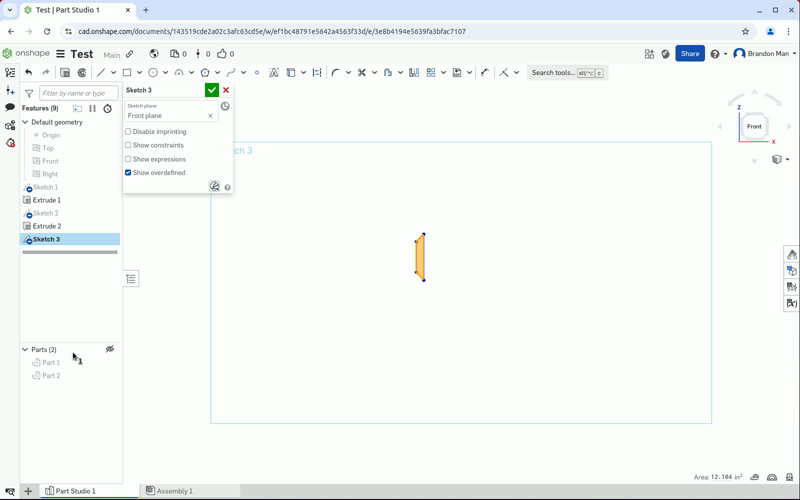
key(shift+y)
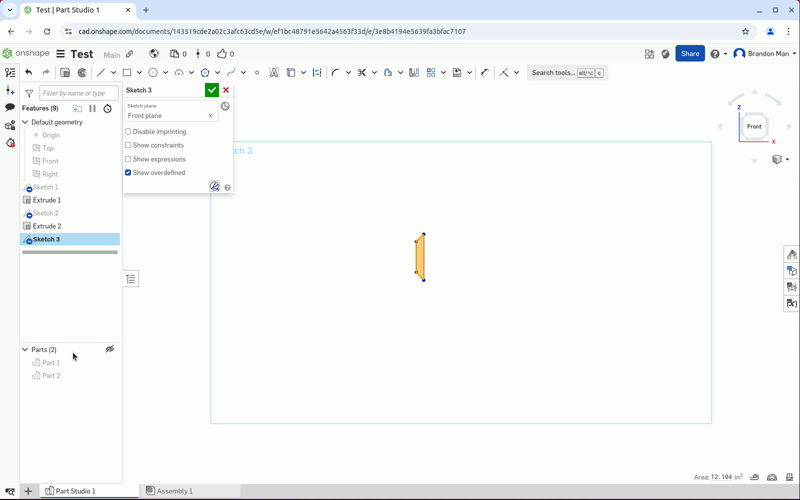
key(shift+e)
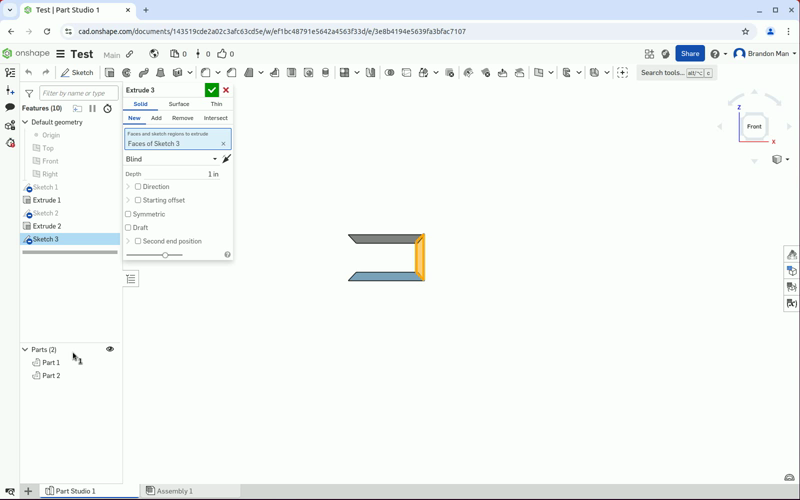
mouse_move(143, 106)
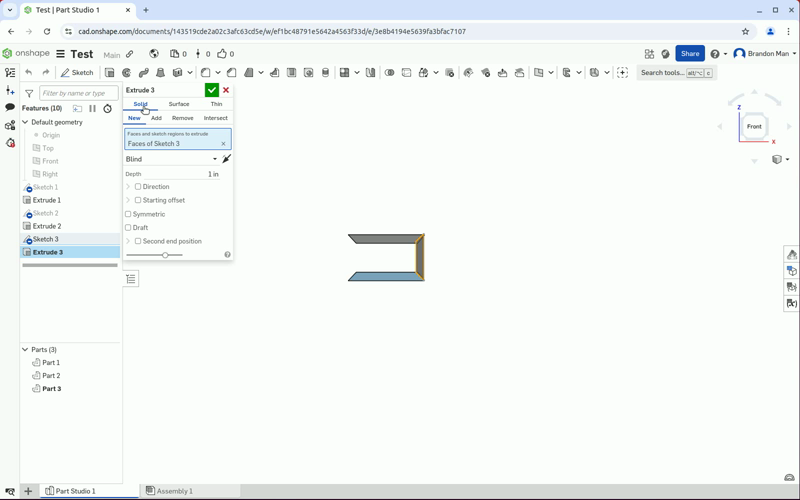
click(143, 106)
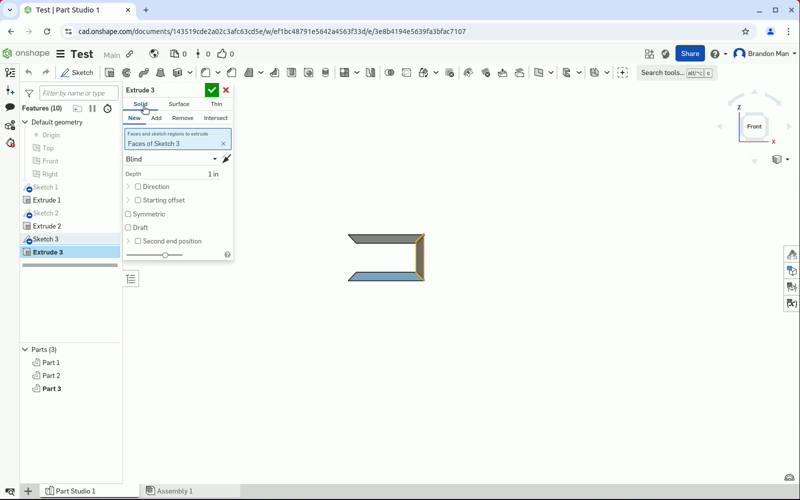
mouse_move(137, 120)
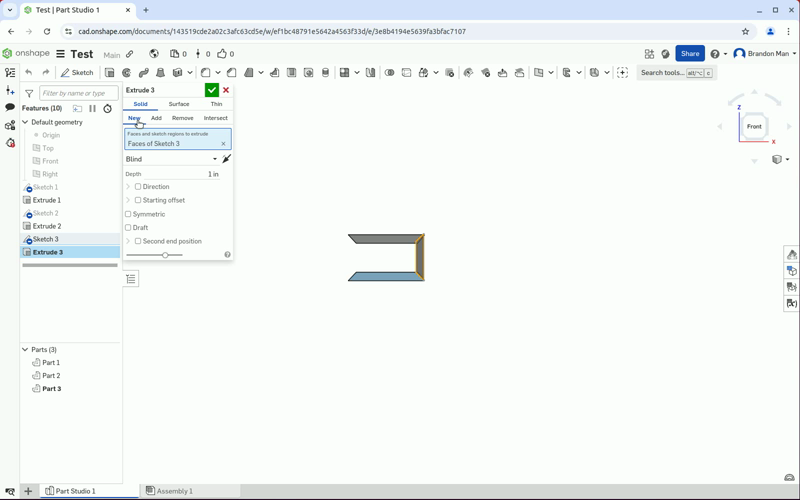
click(137, 120)
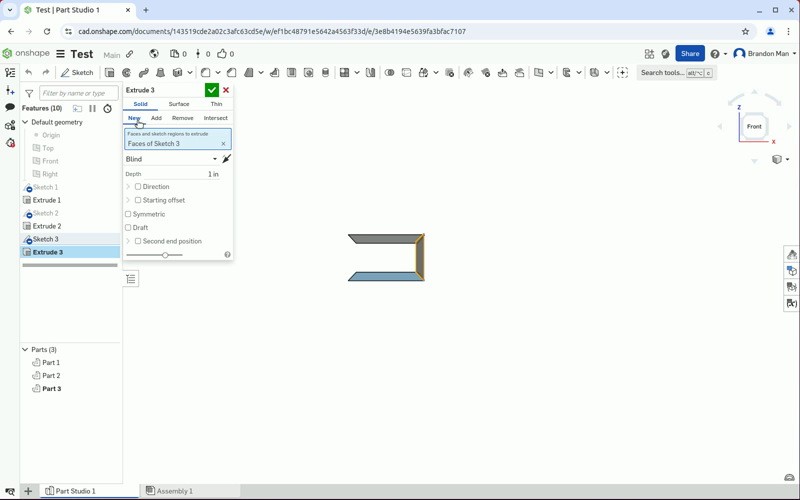
key(tab, 4)
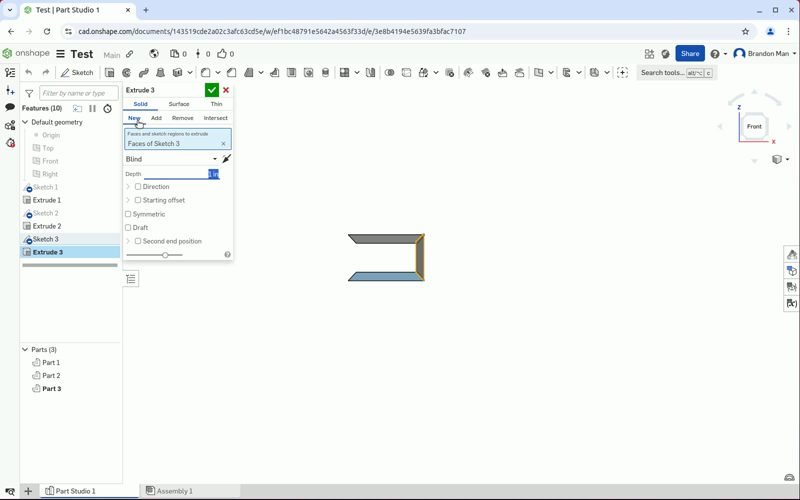
text(6.258)
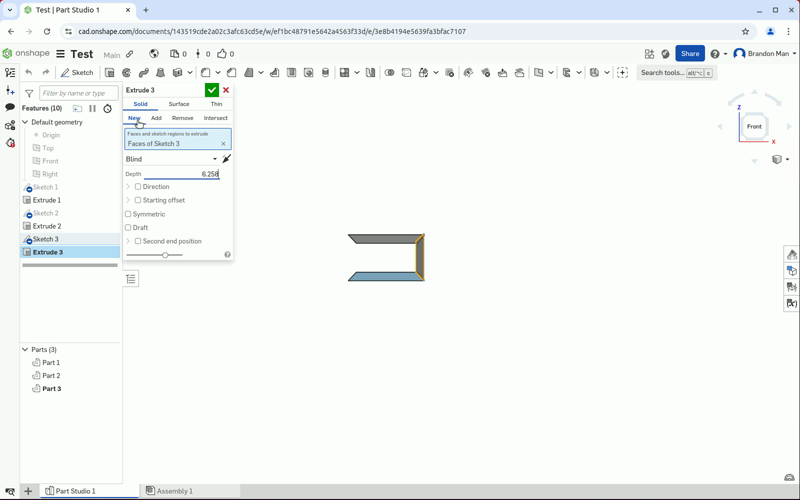
key(enter)
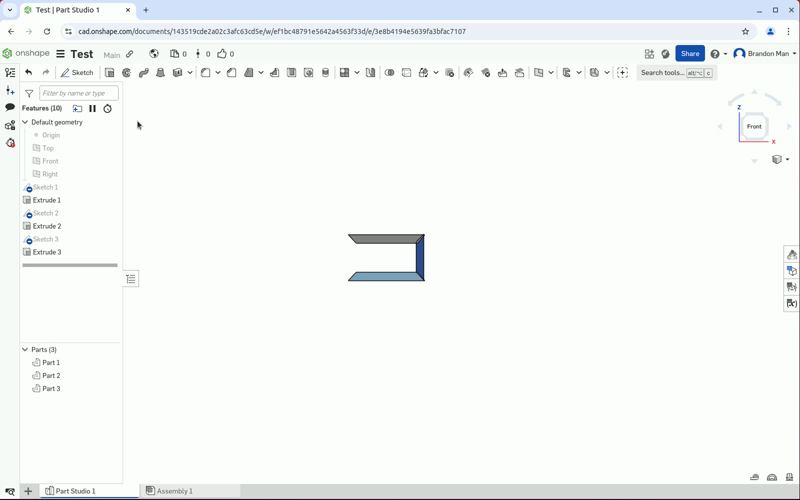
key(shift+h)
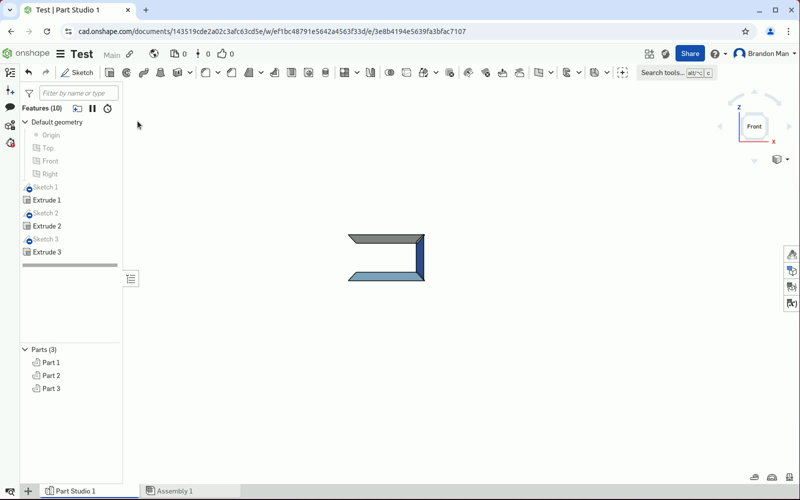
key(shift+h)
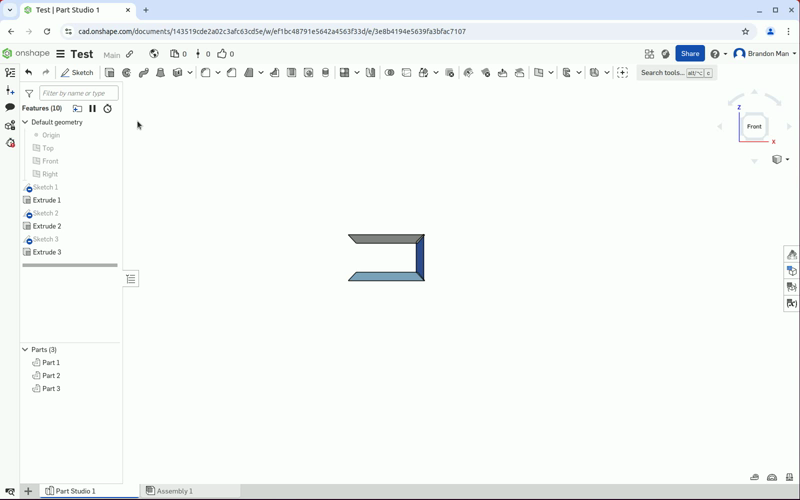
mouse_move(73, 189)
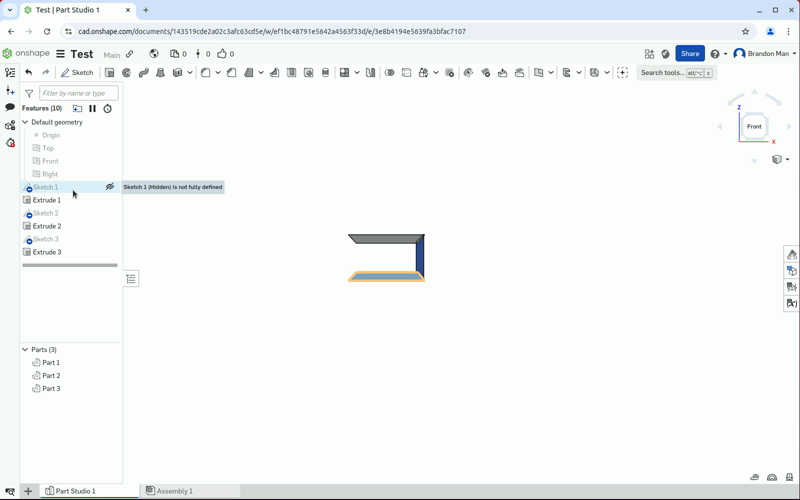
click(73, 189)
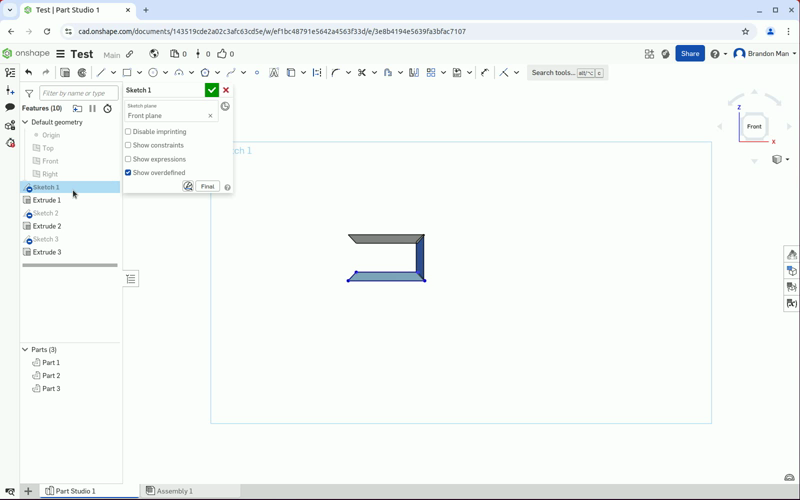
mouse_move(229, 92)
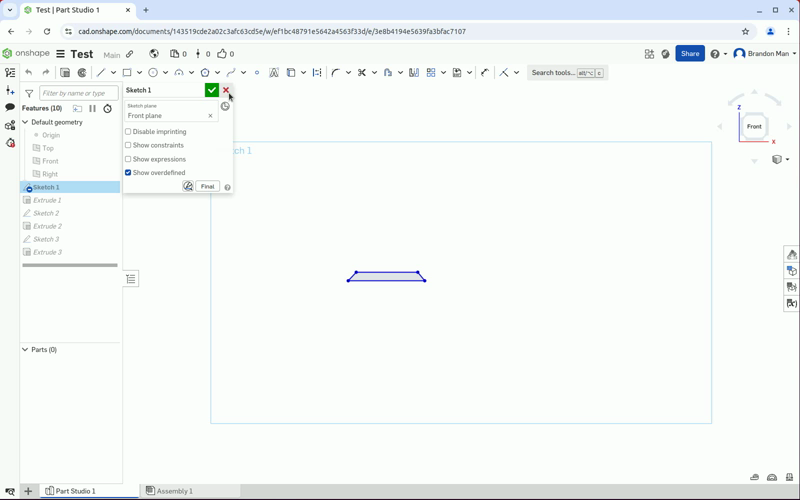
click(229, 92)
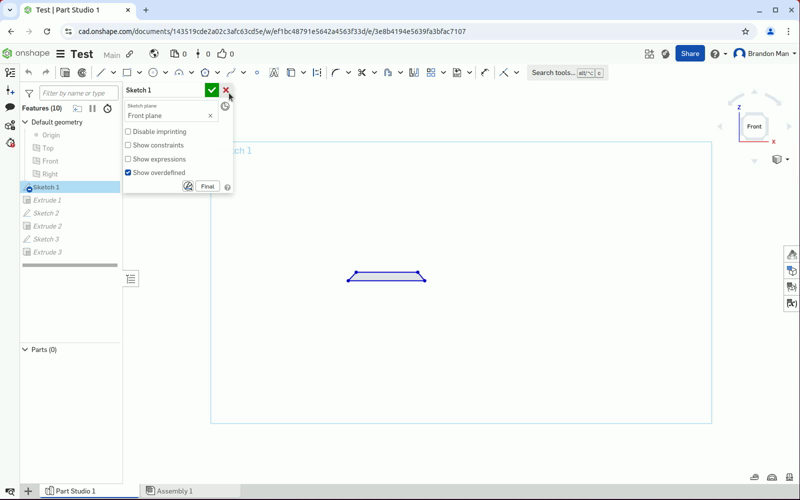
key(shift+s)
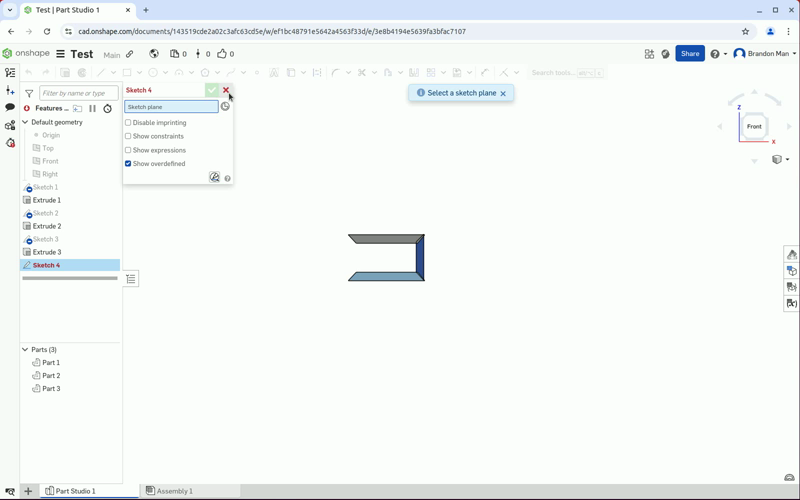
mouse_move(73, 163)
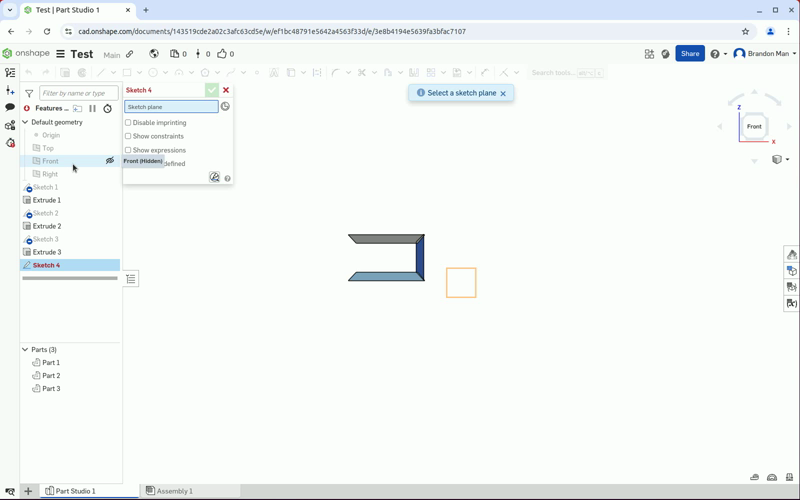
click(73, 163)
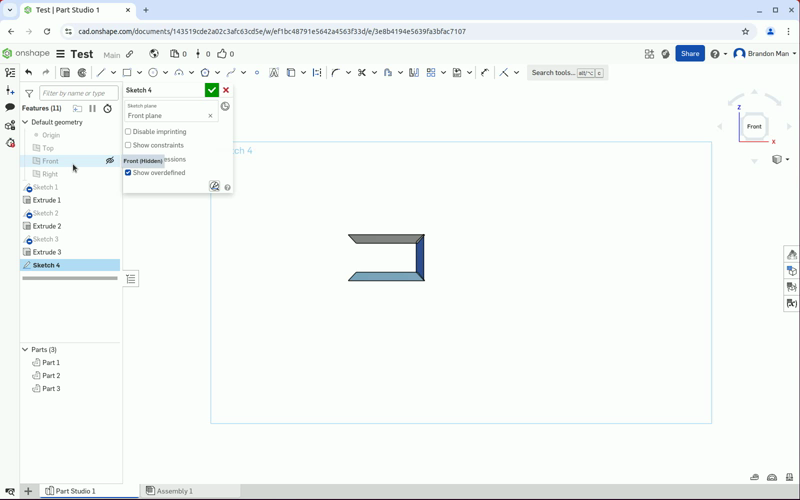
mouse_move(73, 352)
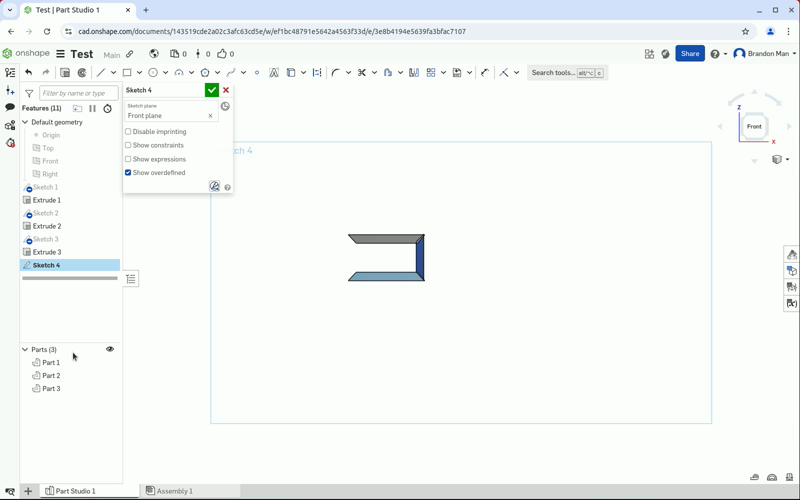
key(y)
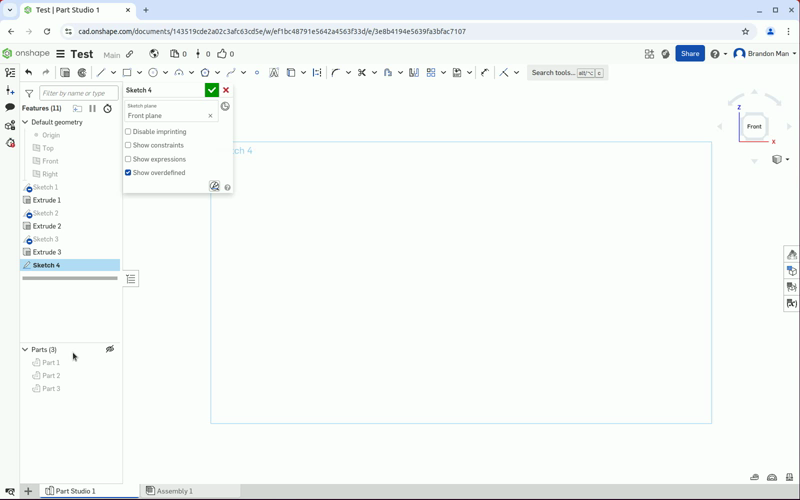
key(l)
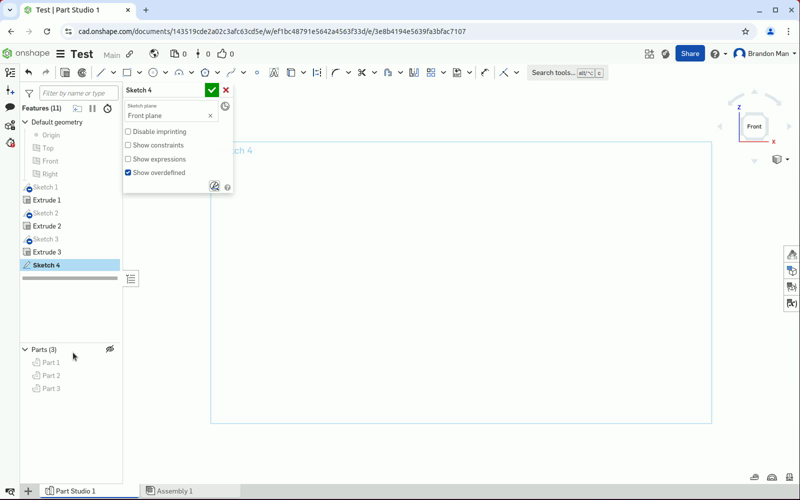
key_down(shift)
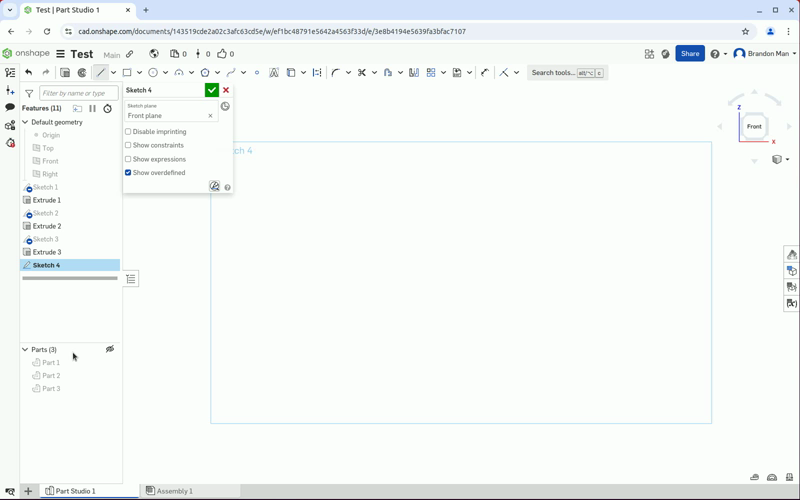
mouse_move(348, 280)
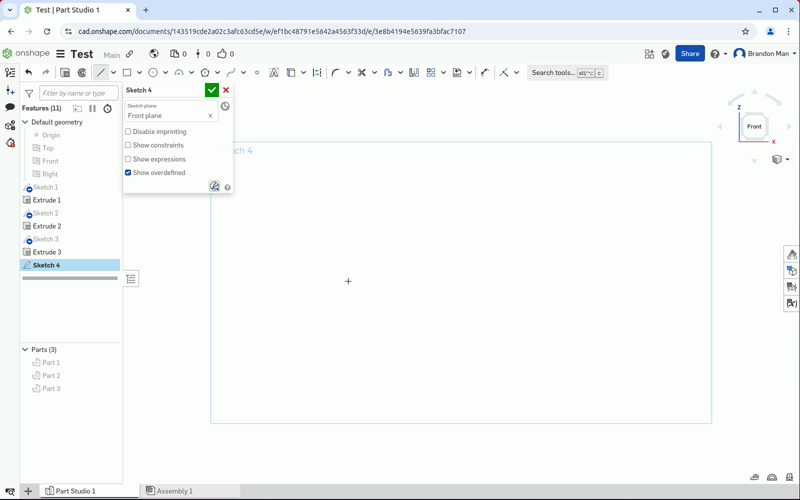
click(348, 280)
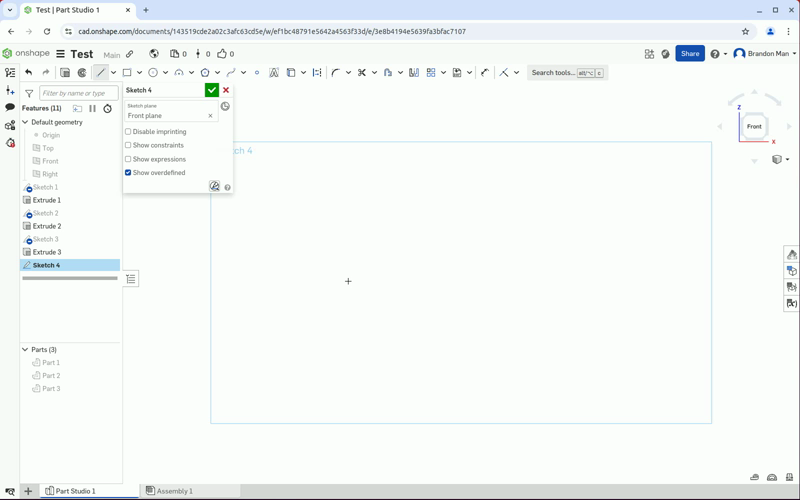
key_up(shift)
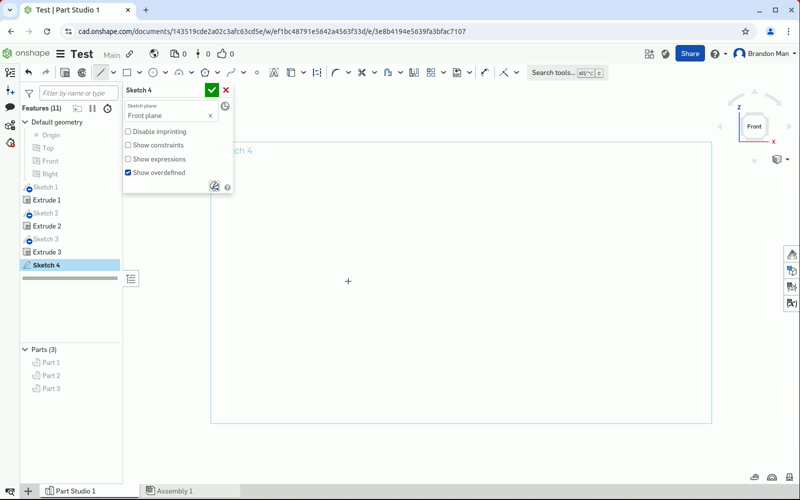
key_down(shift)
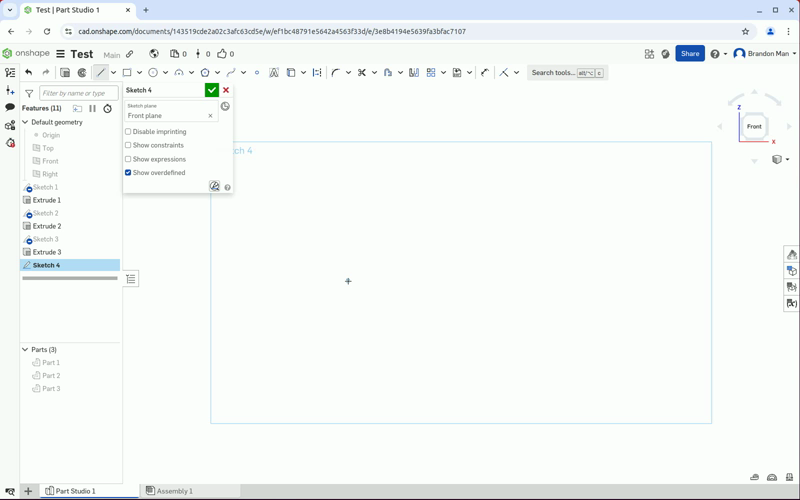
mouse_move(378, 280)
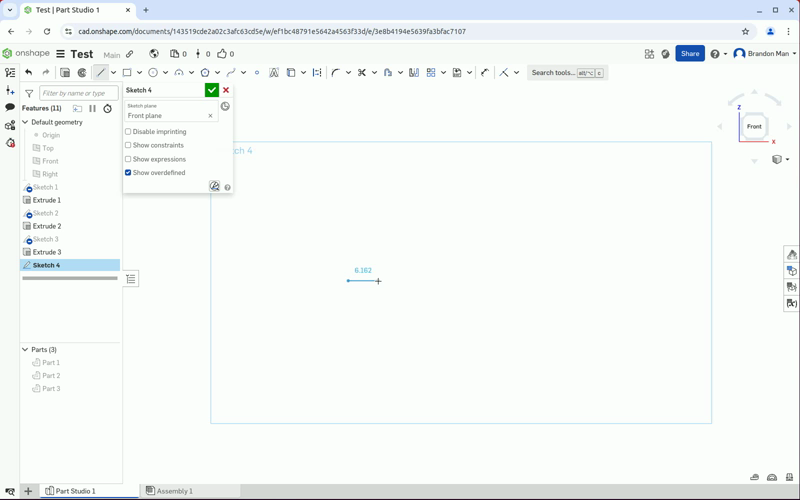
mouse_move(356, 272)
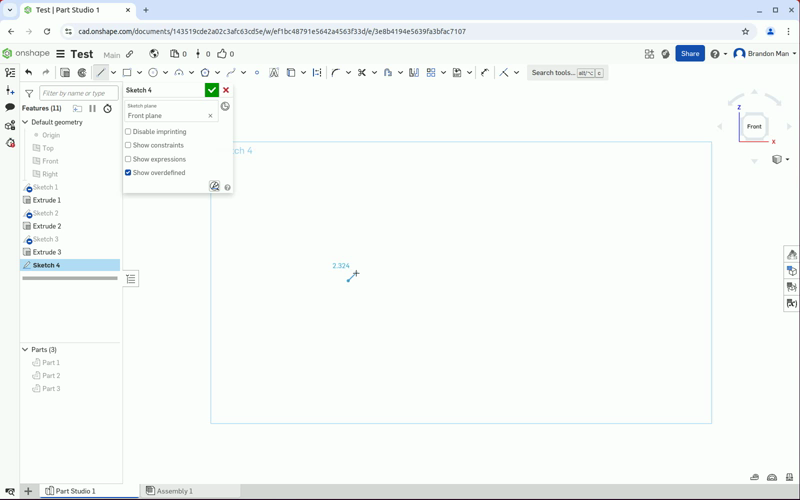
click(356, 272)
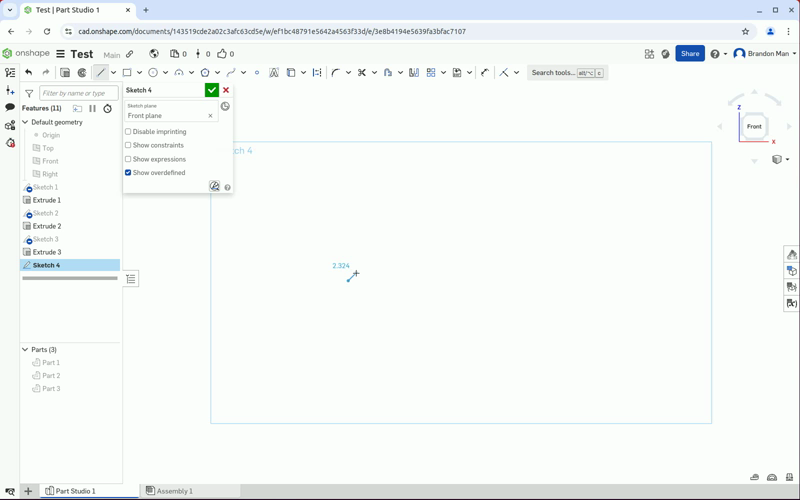
key_up(shift)
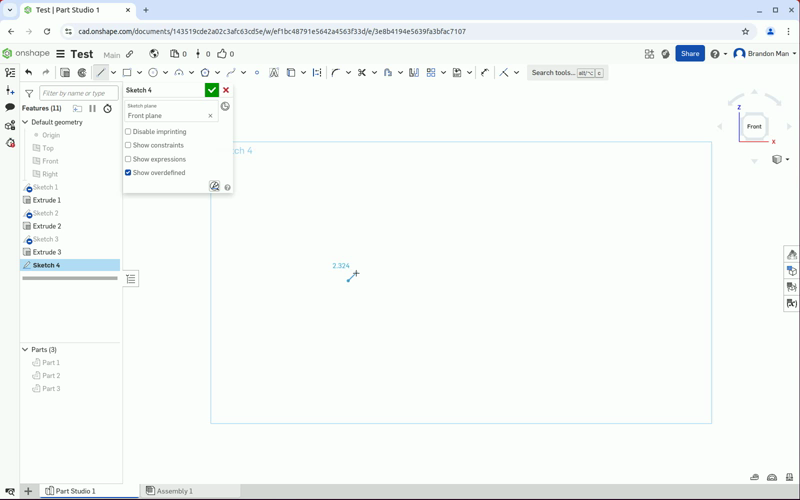
key_down(shift)
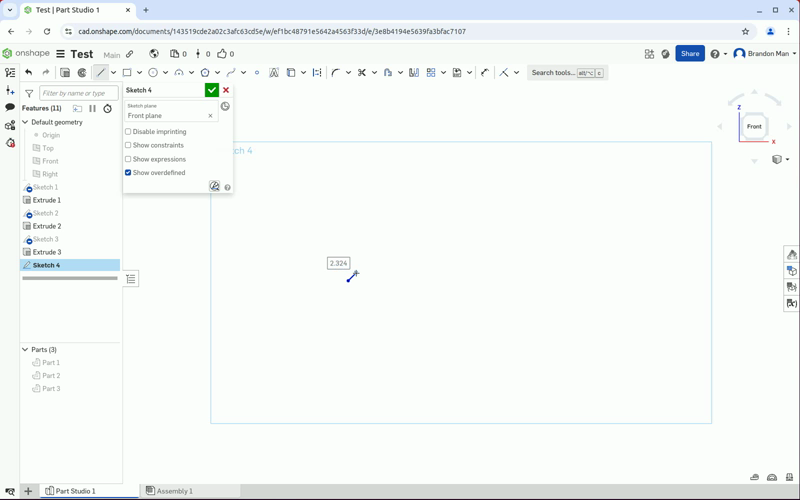
mouse_move(386, 272)
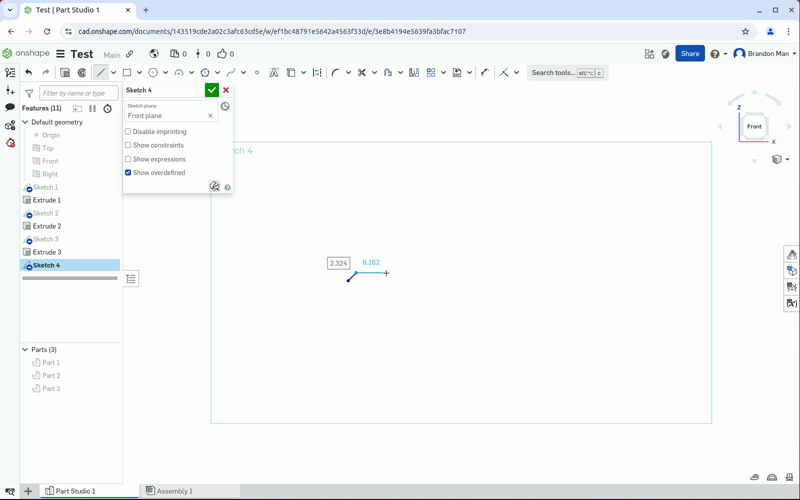
mouse_move(356, 241)
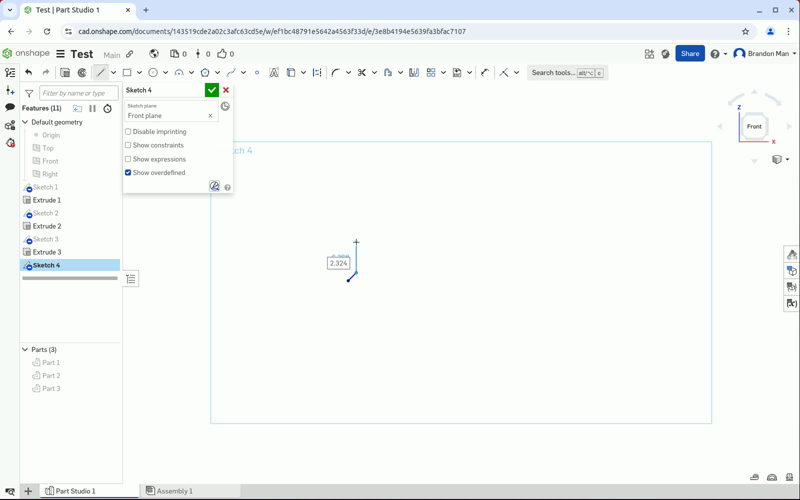
click(356, 241)
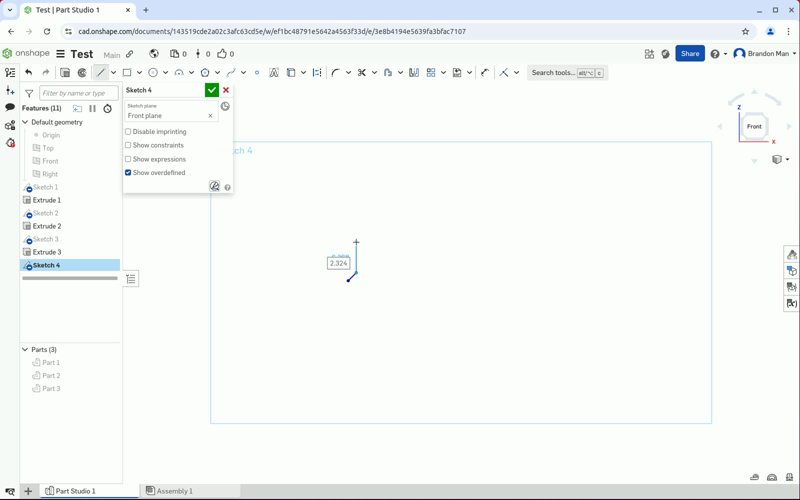
key_up(shift)
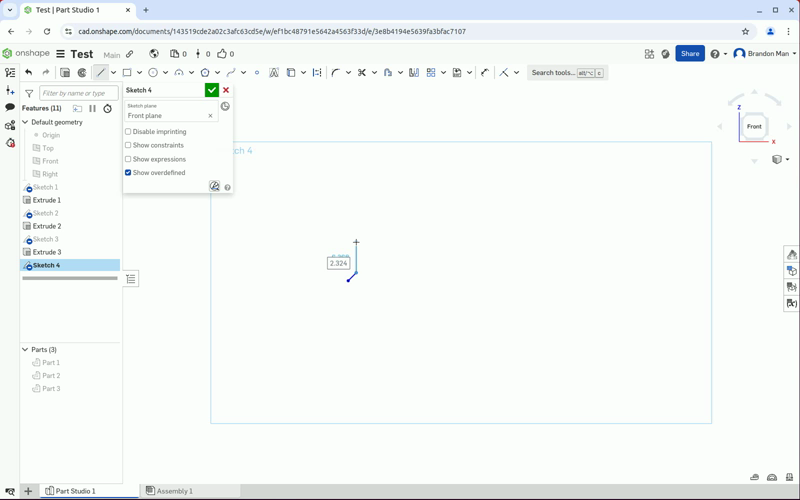
key_down(shift)
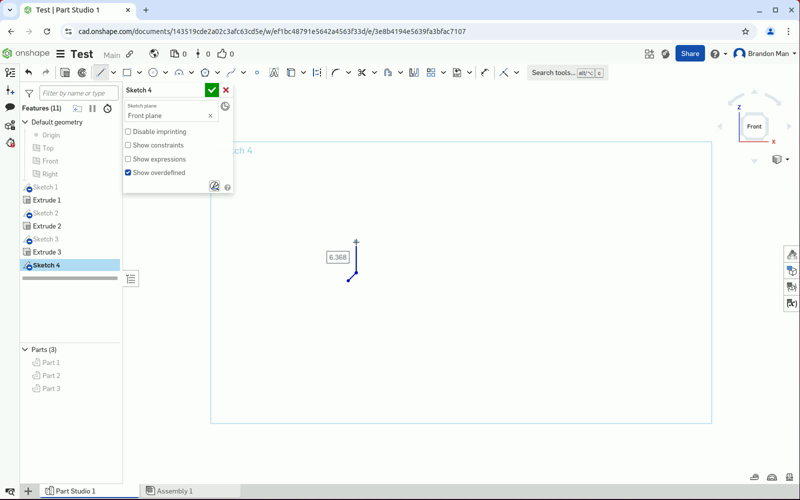
mouse_move(386, 241)
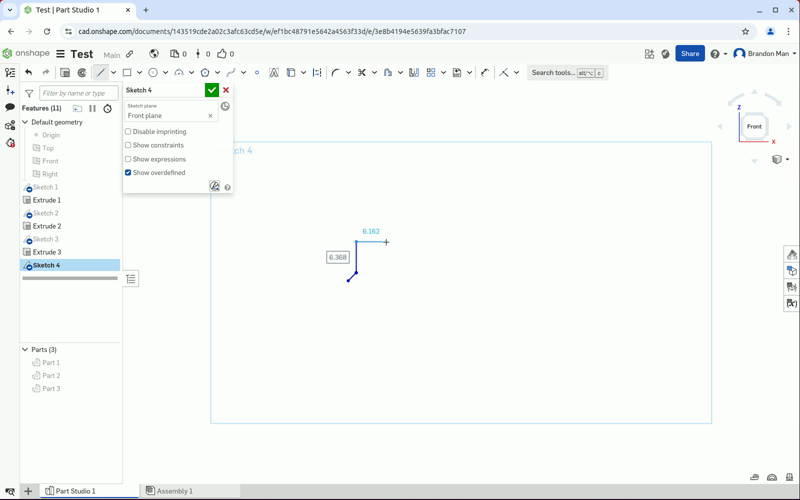
mouse_move(348, 234)
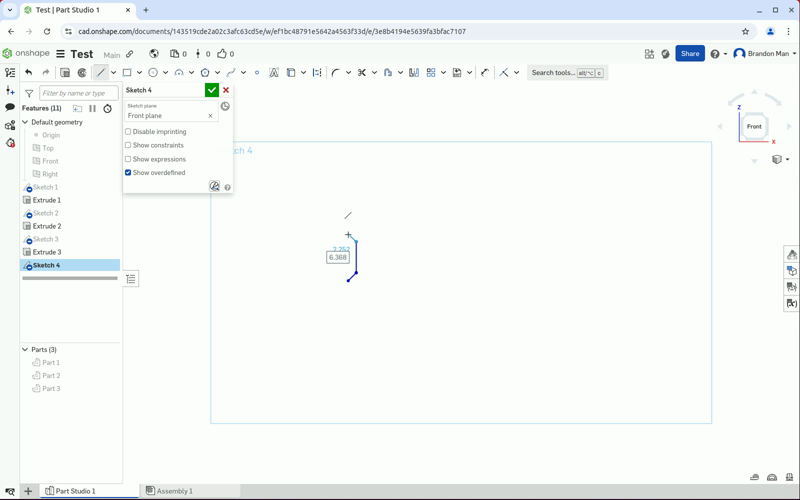
click(348, 234)
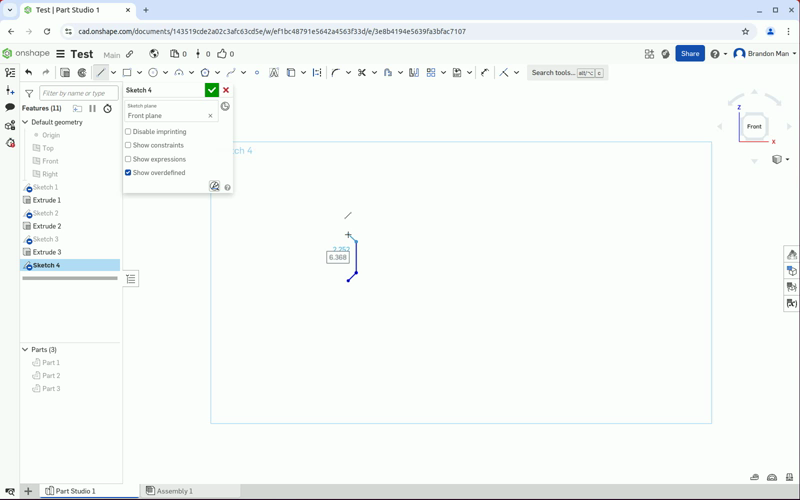
key_up(shift)
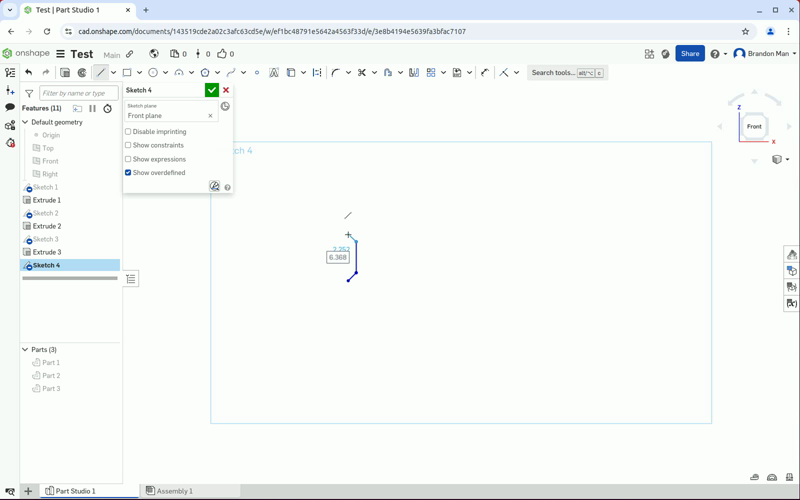
mouse_move(378, 234)
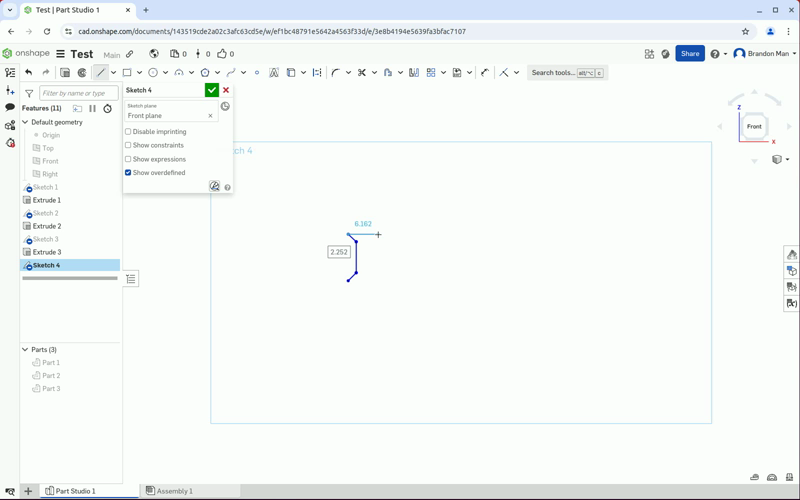
key_down(shift)
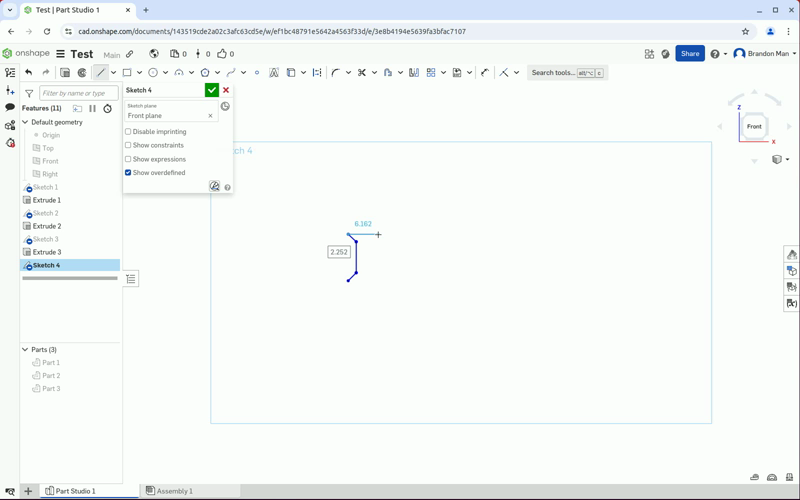
mouse_move(348, 280)
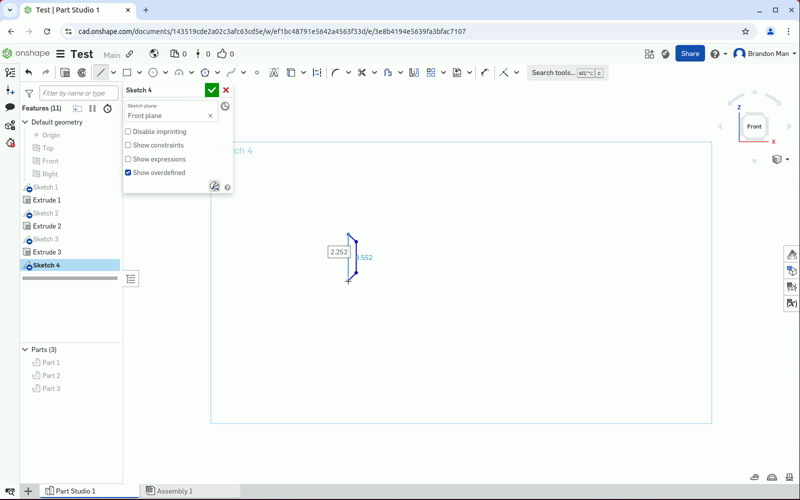
key_up(shift)
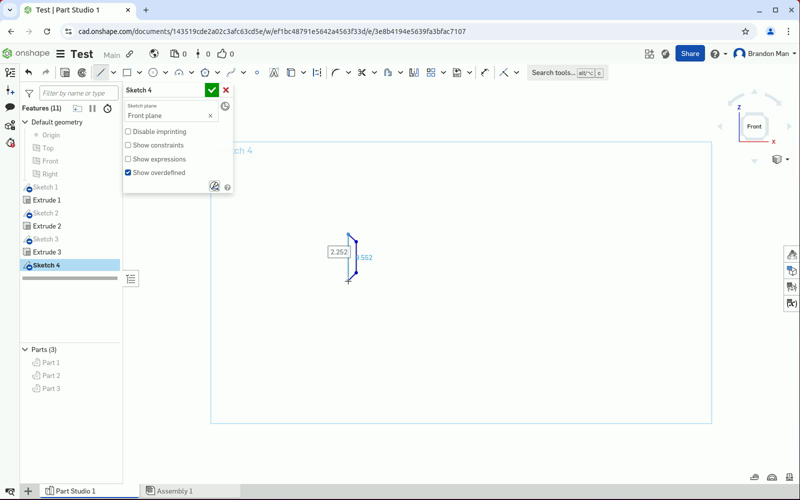
click(348, 280)
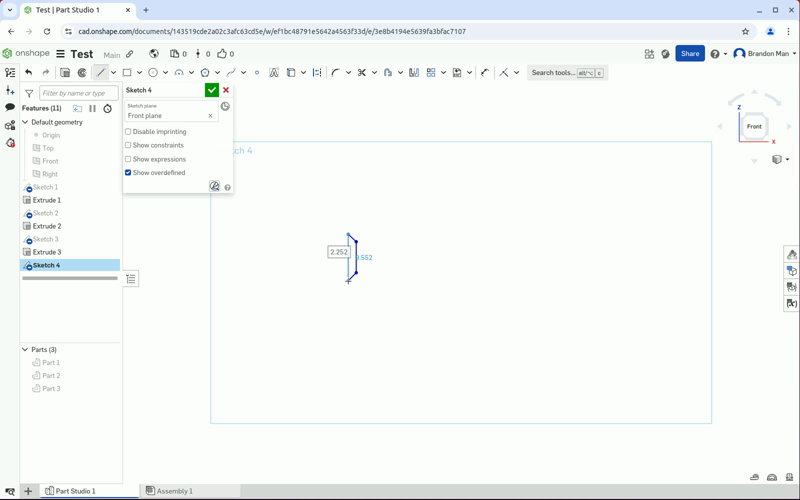
key(esc)
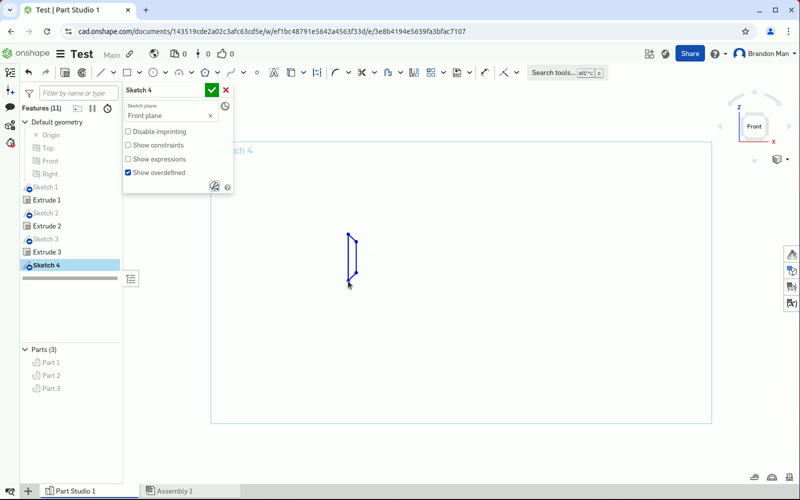
mouse_move(349, 247)
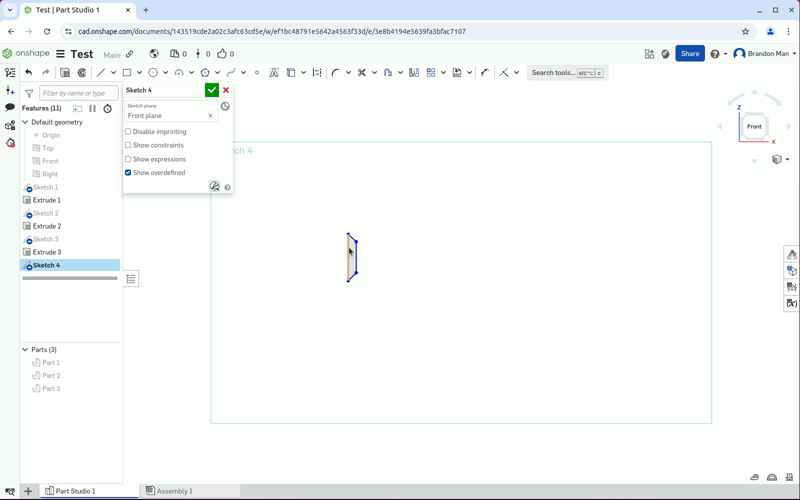
scroll(6)
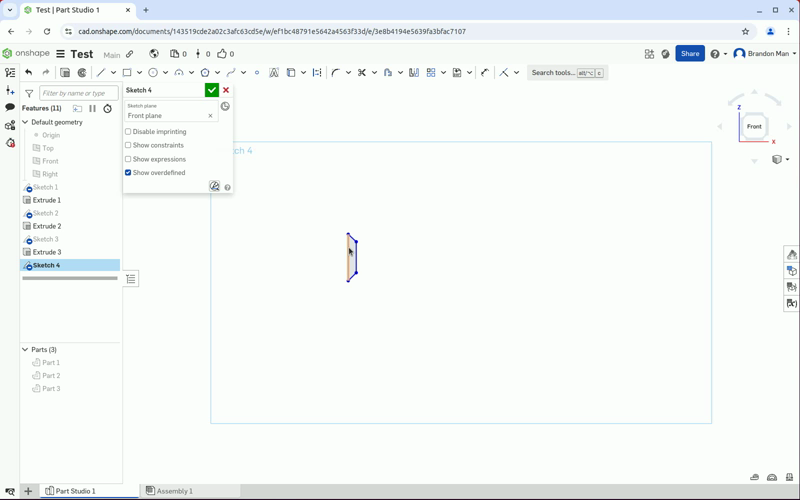
scroll(6)
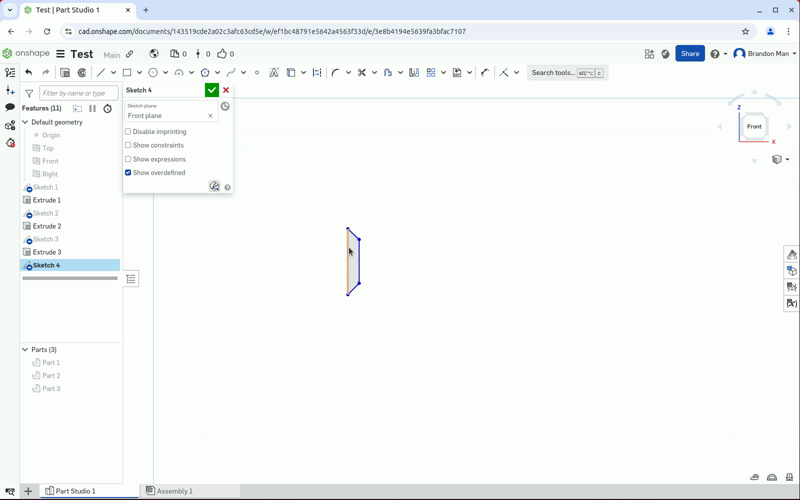
scroll(6)
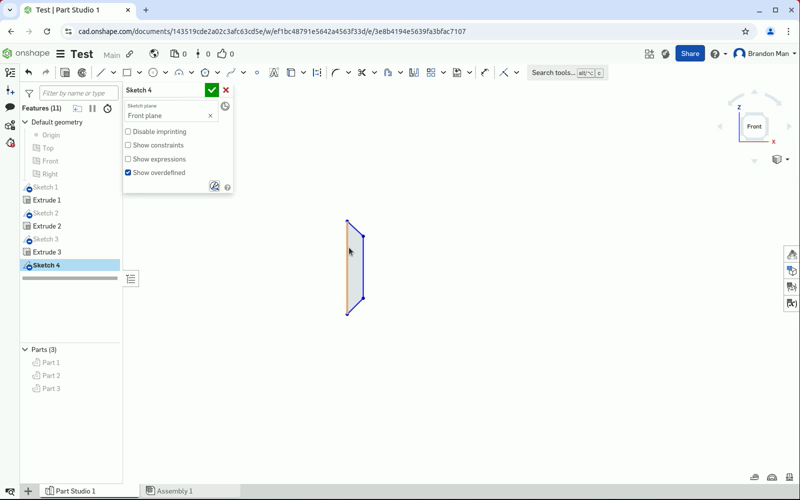
scroll(6)
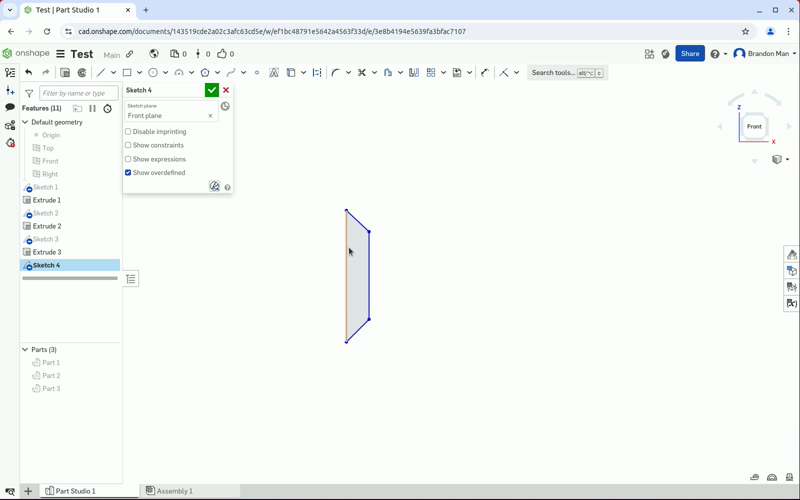
scroll(6)
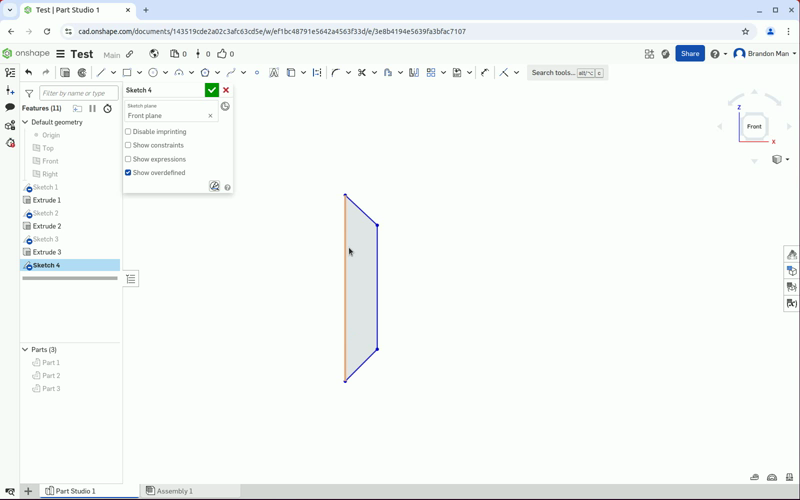
scroll(6)
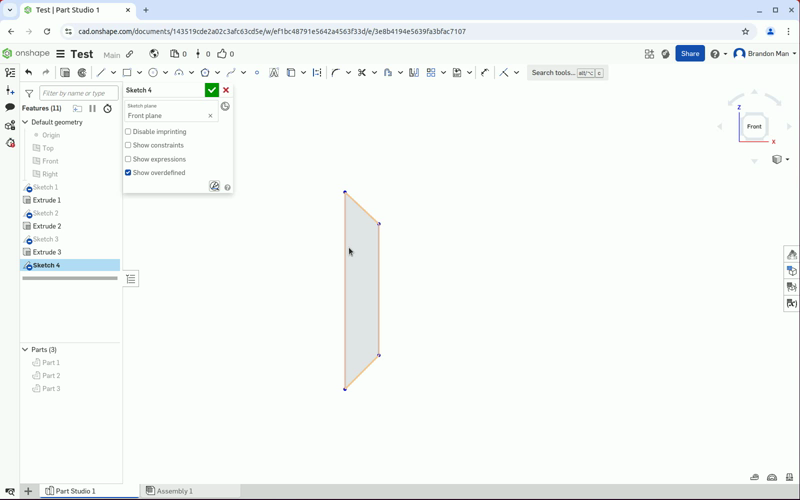
scroll(6)
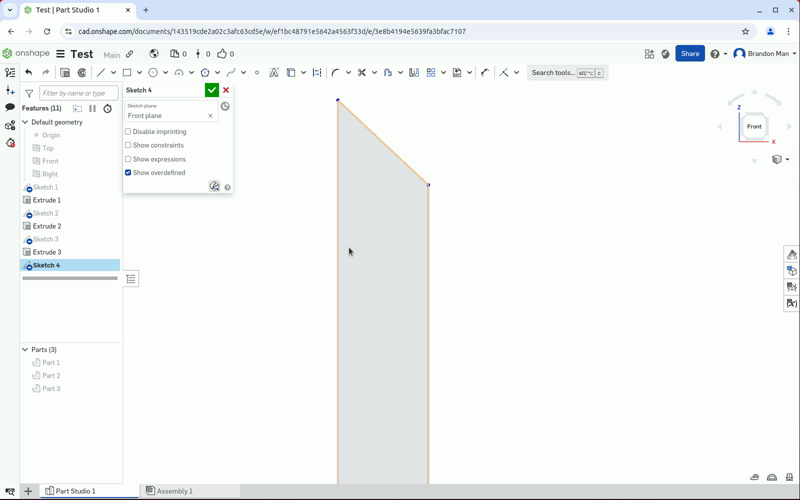
click(349, 247)
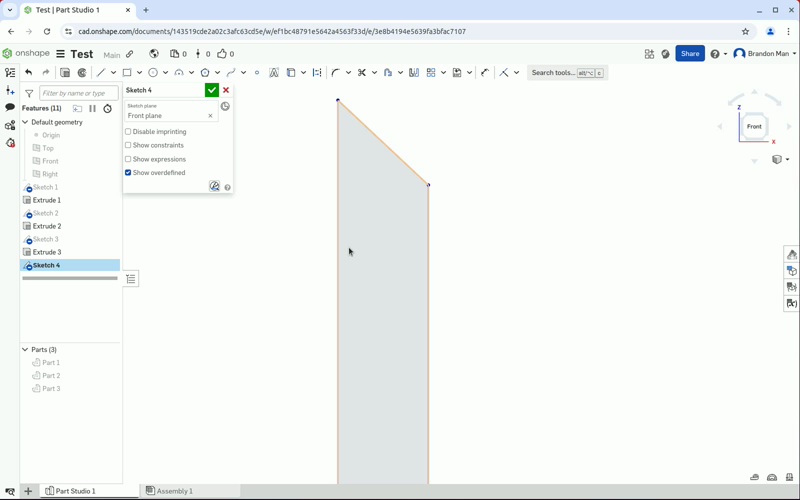
scroll(-6)
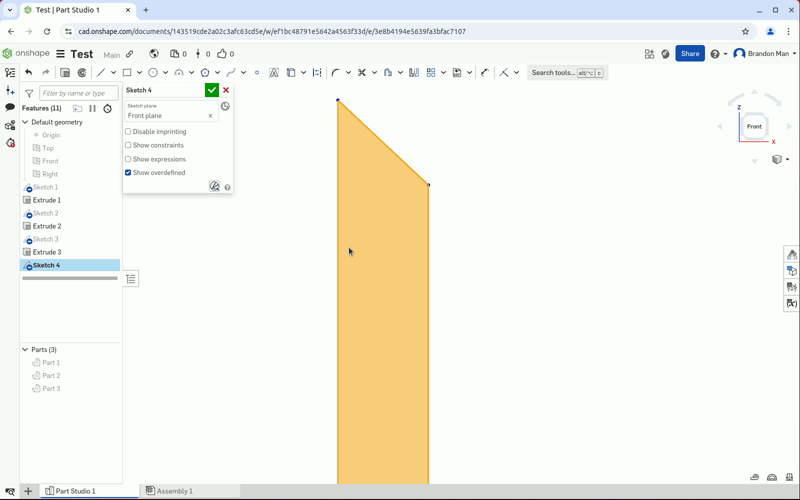
scroll(-6)
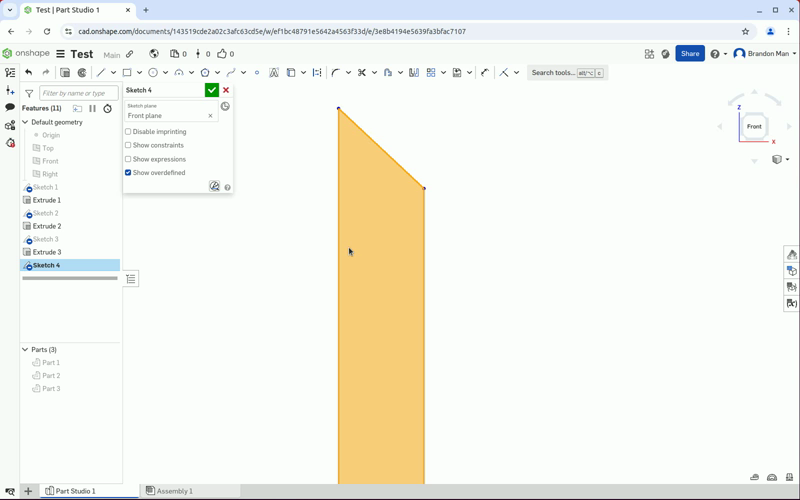
scroll(-6)
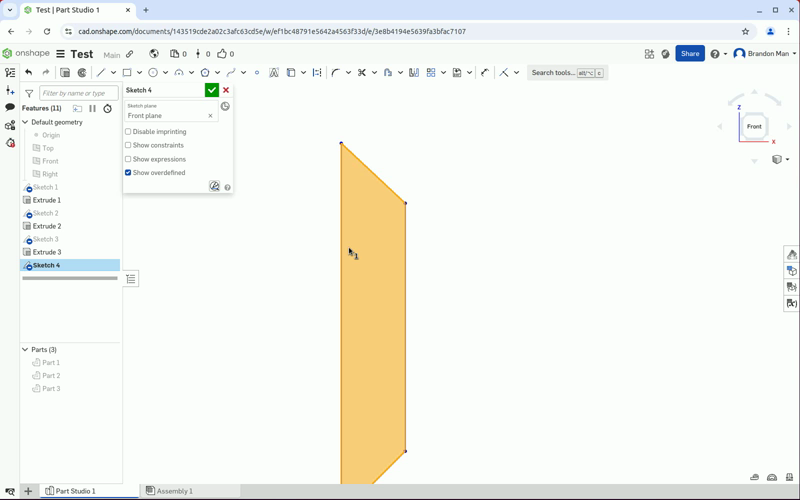
scroll(-6)
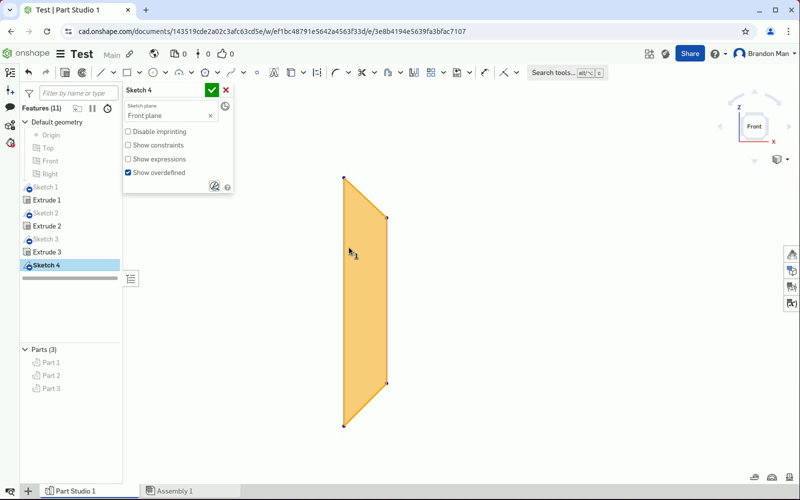
scroll(-6)
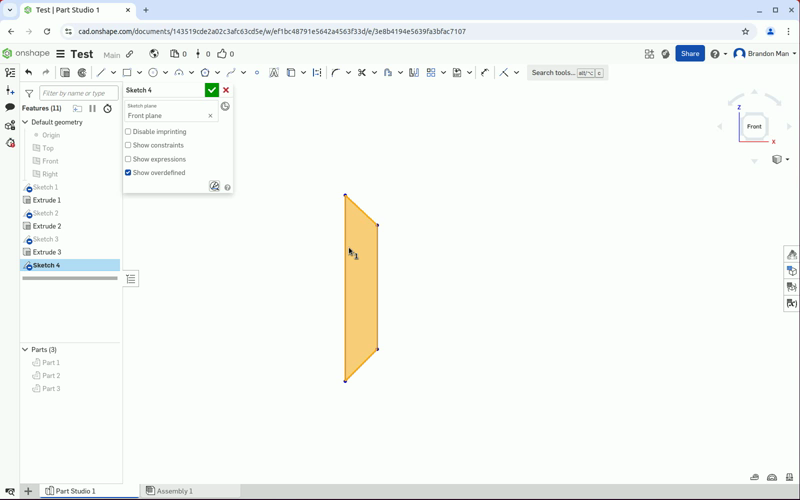
scroll(-6)
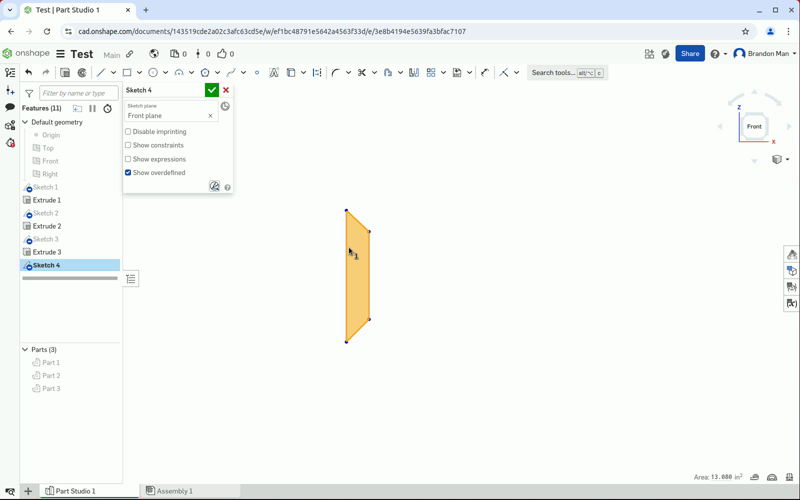
scroll(-6)
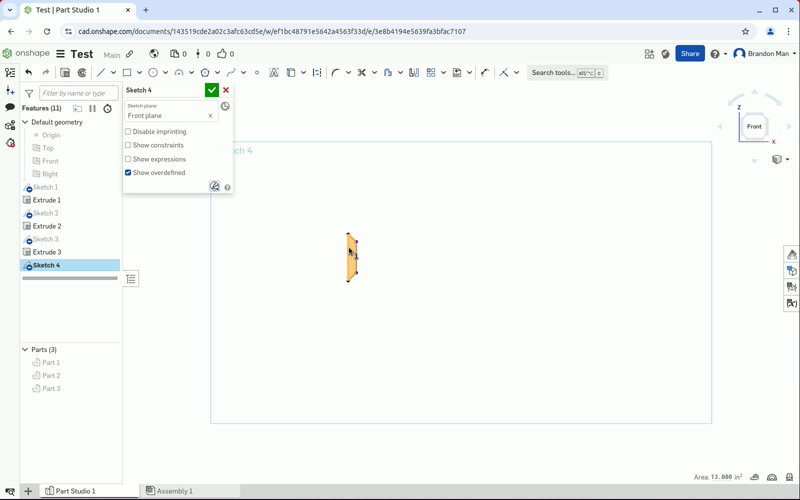
mouse_move(73, 352)
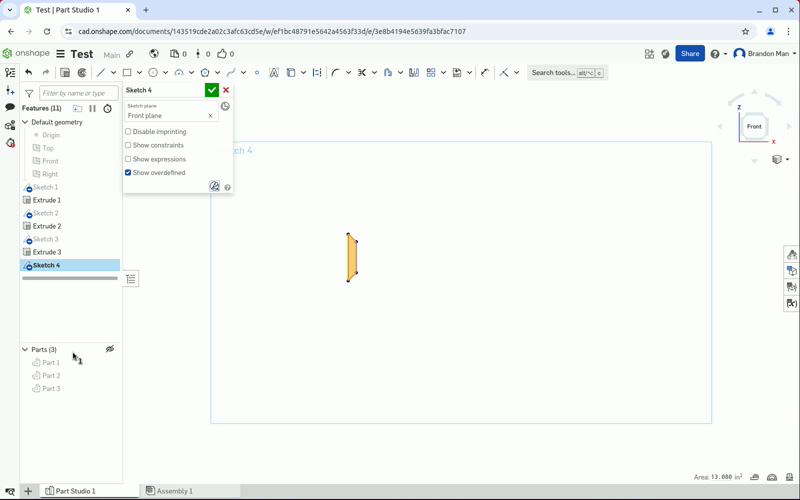
key(shift+y)
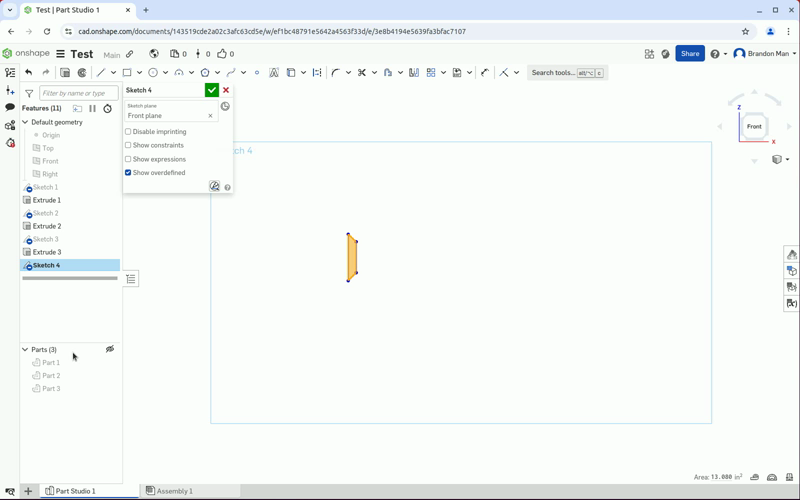
key(shift+e)
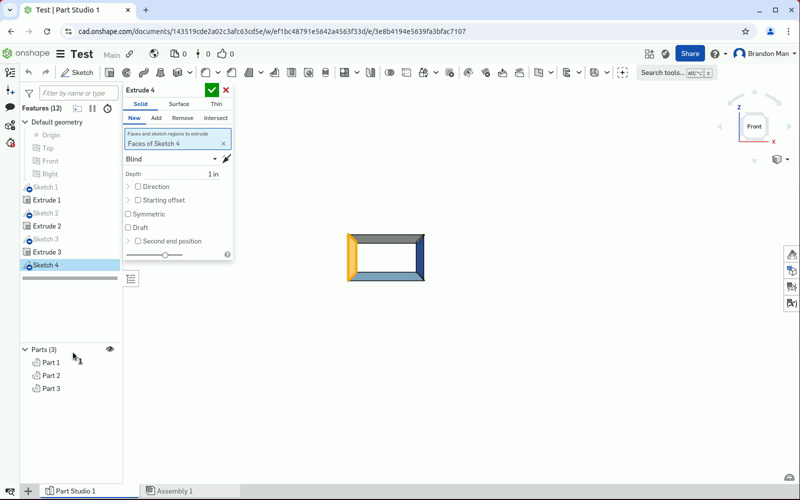
mouse_move(143, 106)
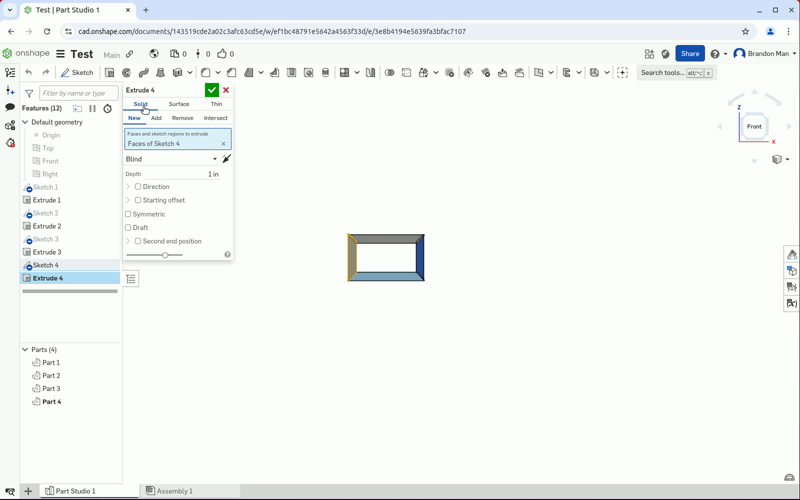
click(143, 106)
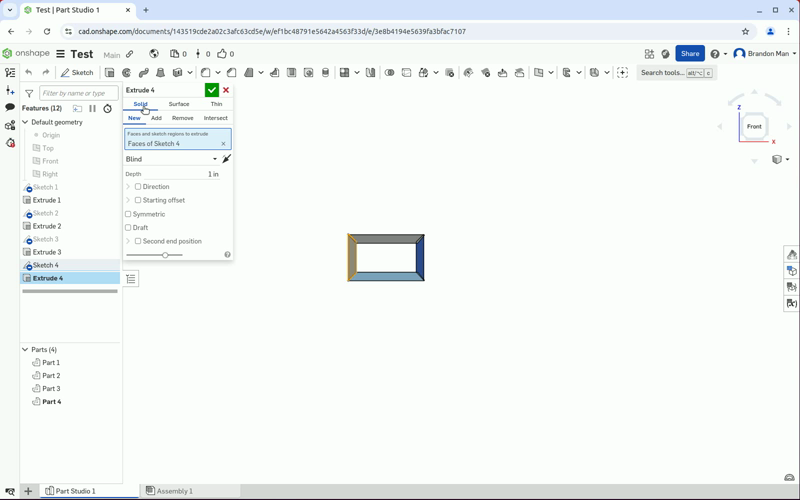
mouse_move(137, 120)
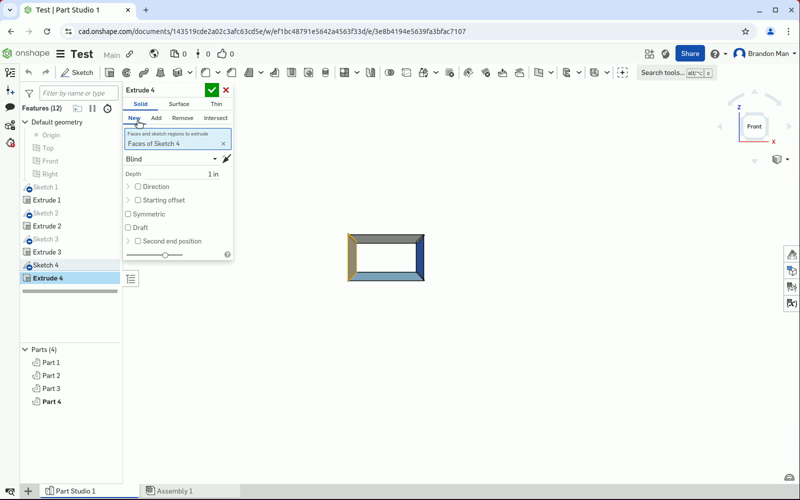
click(137, 120)
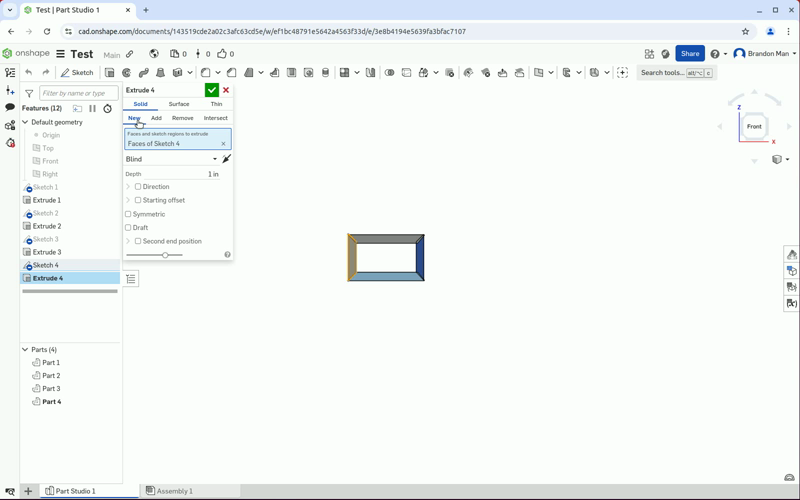
key(tab, 4)
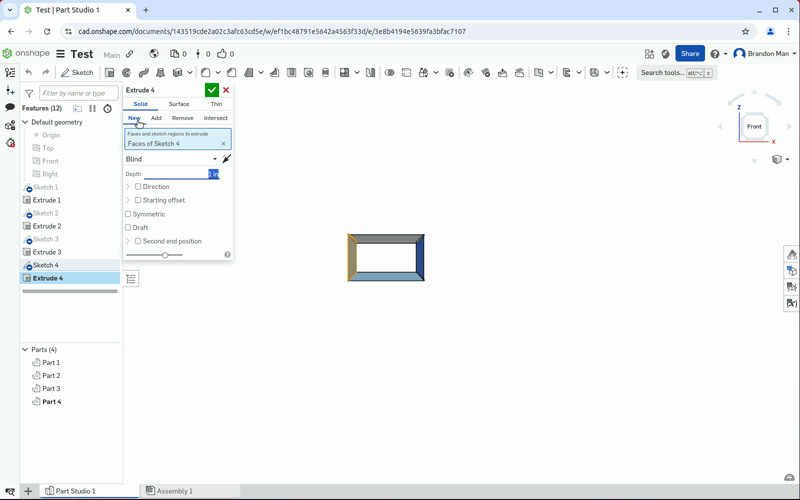
text(6.258)
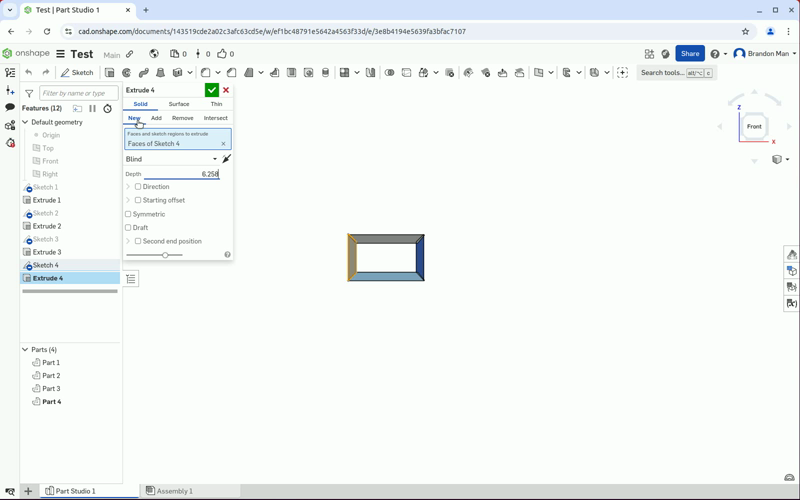
key(enter)
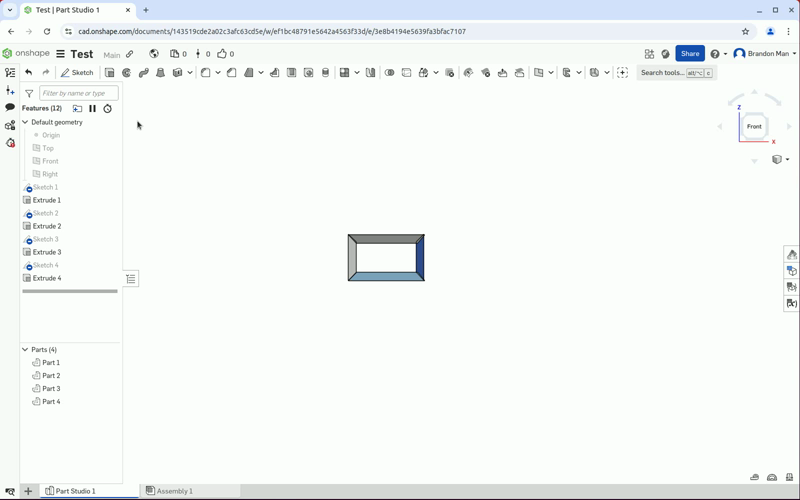
key(shift+h)
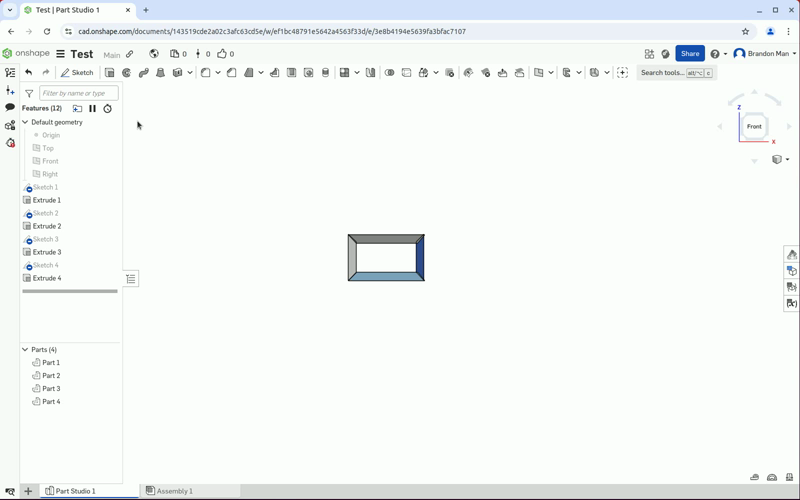
key(shift+h)
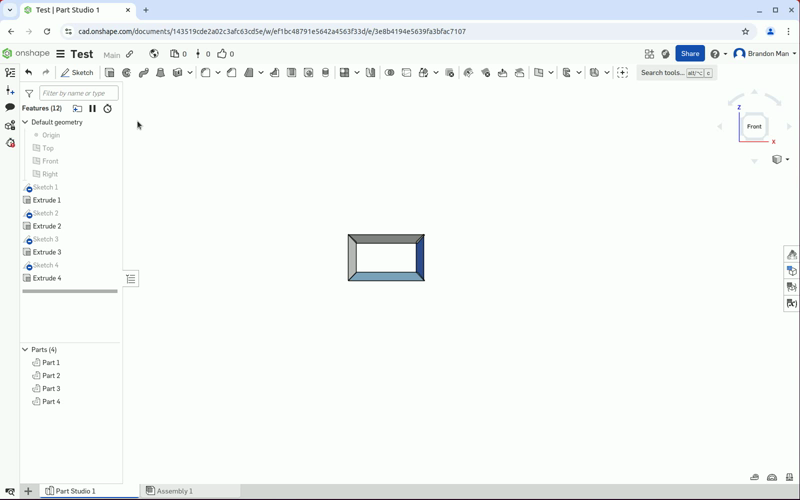
mouse_move(73, 189)
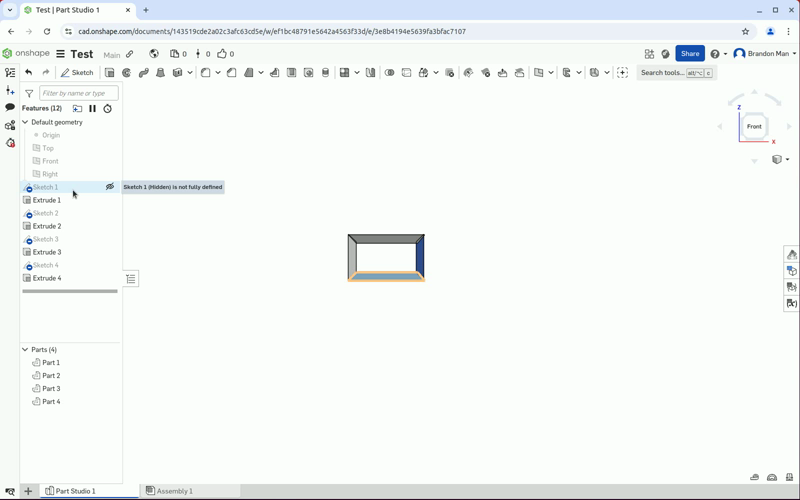
click(73, 189)
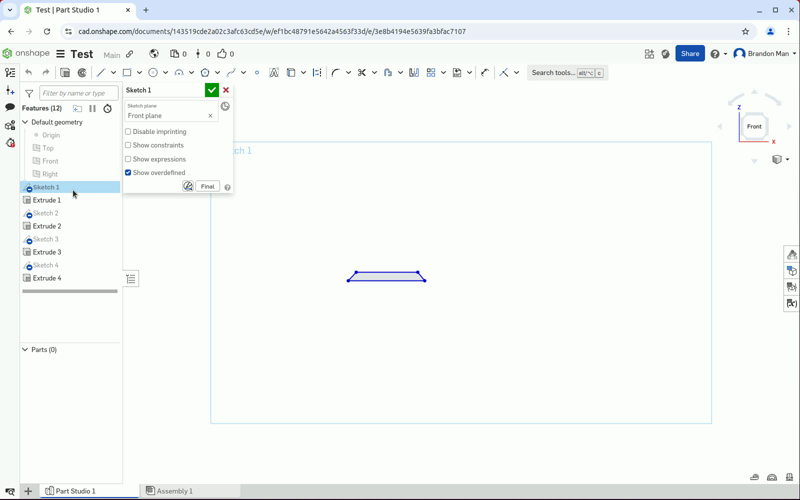
mouse_move(229, 92)
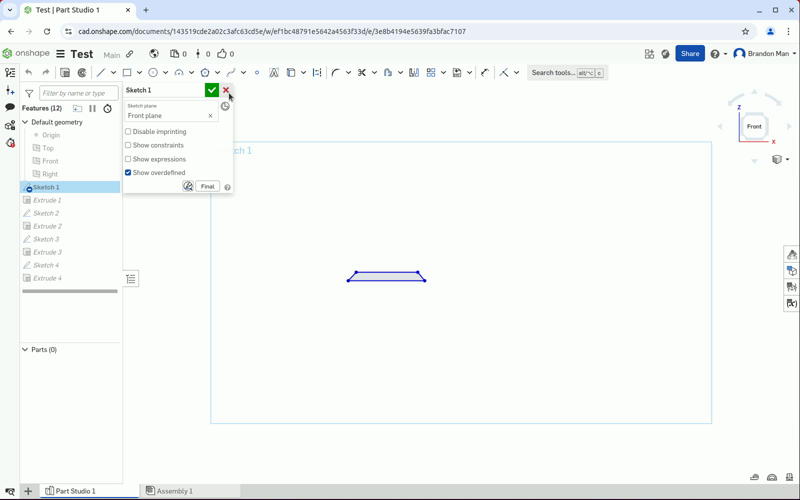
click(229, 92)
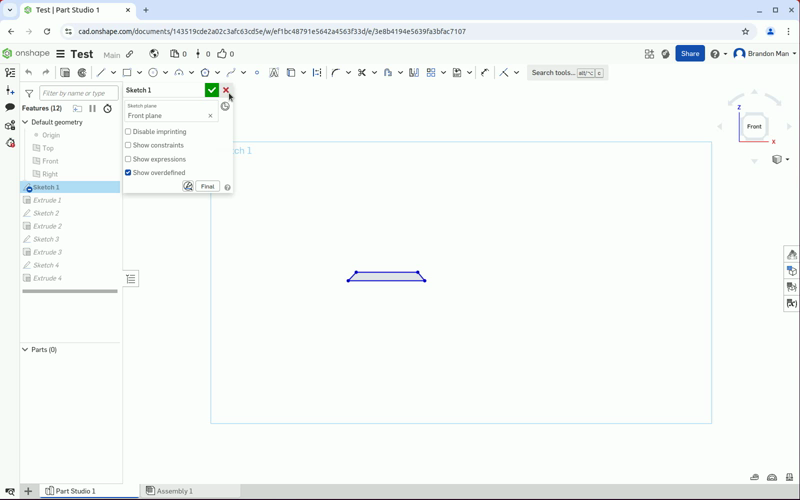
key(shift+s)
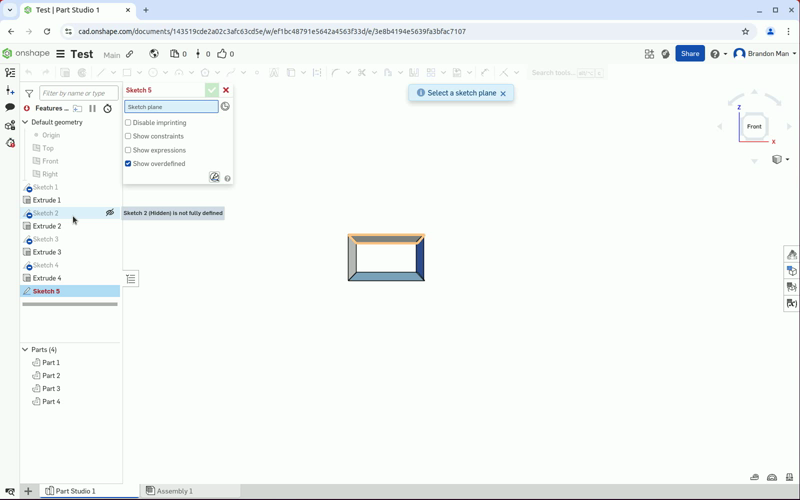
scroll(3)
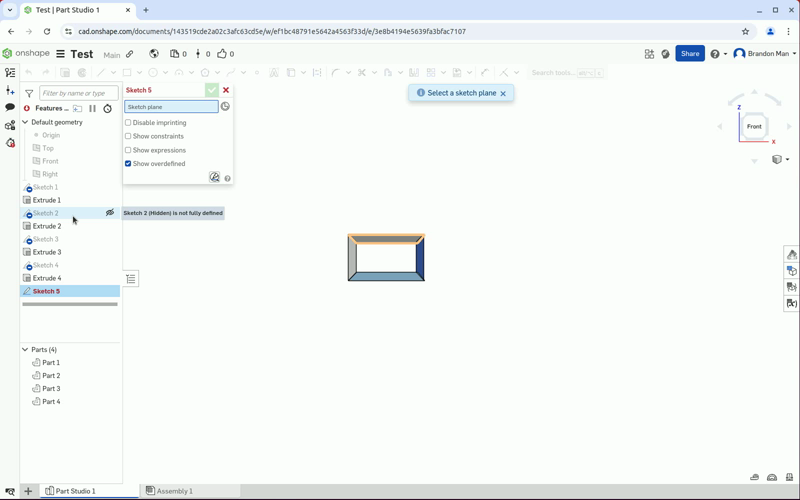
mouse_move(73, 163)
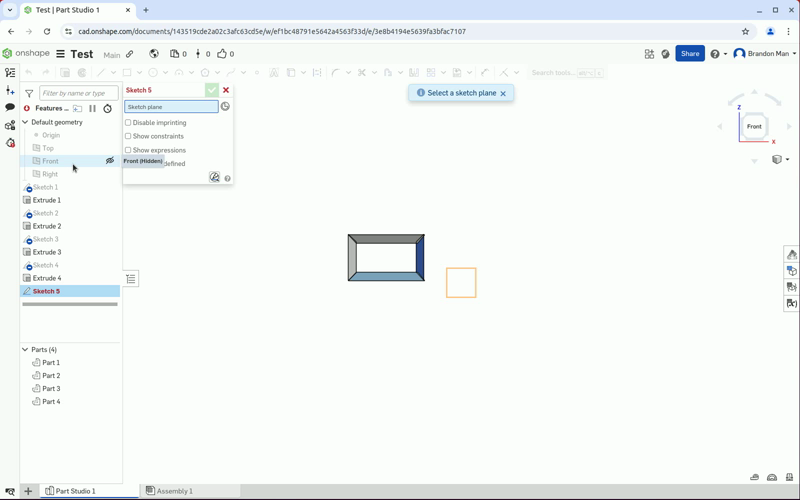
click(73, 163)
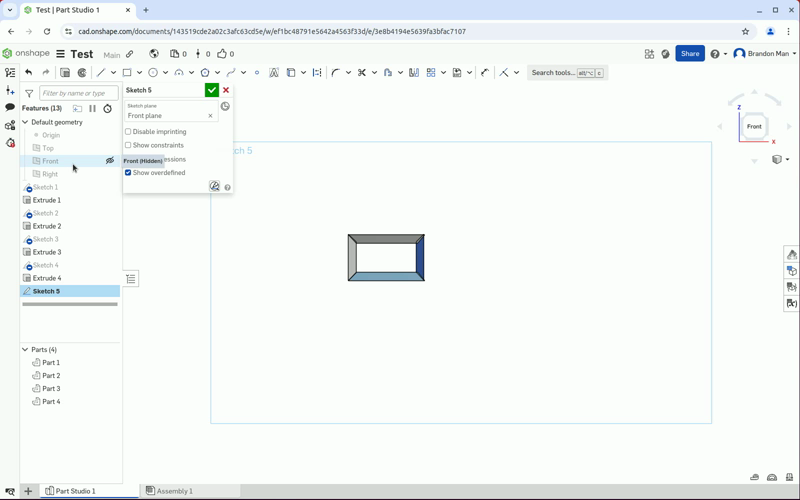
mouse_move(73, 352)
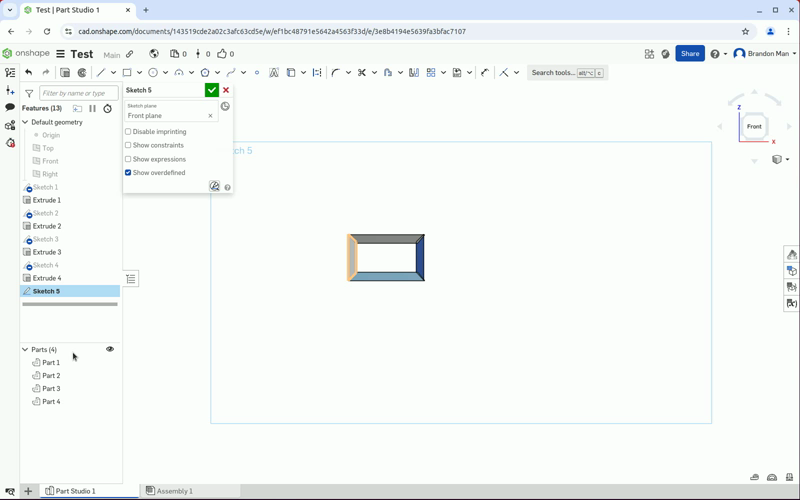
key(y)
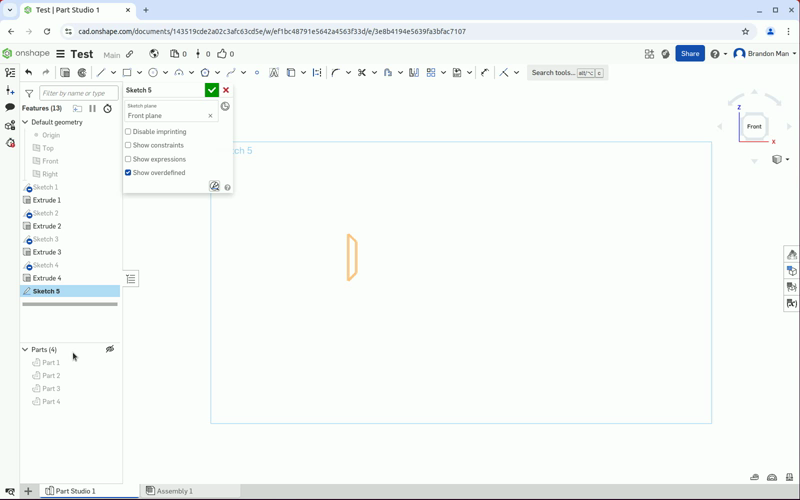
key(l)
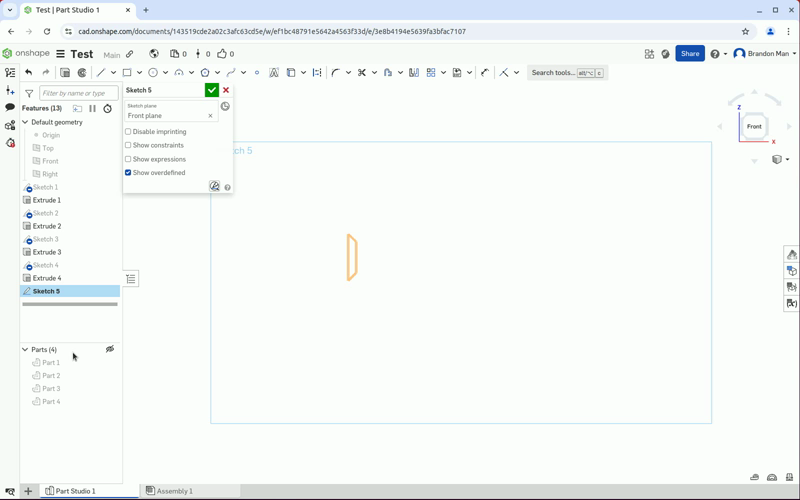
key_down(shift)
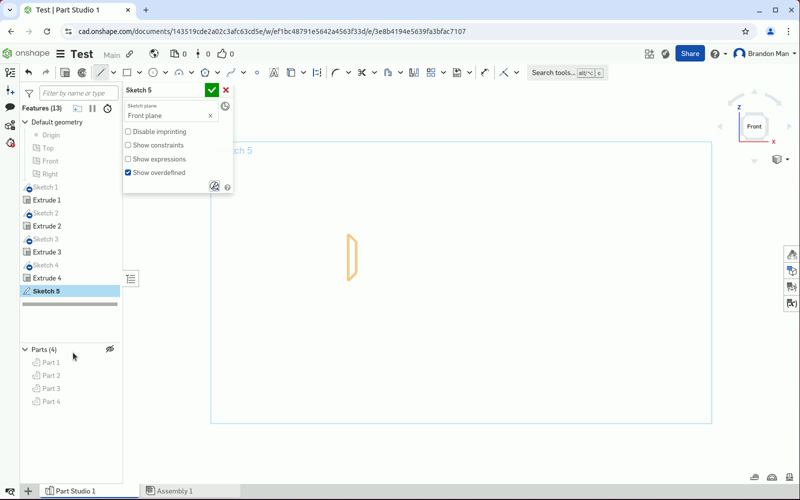
mouse_move(348, 280)
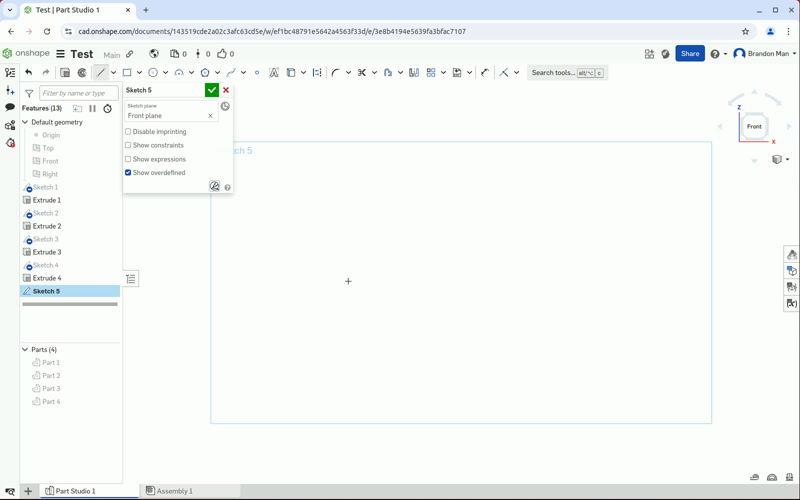
click(348, 280)
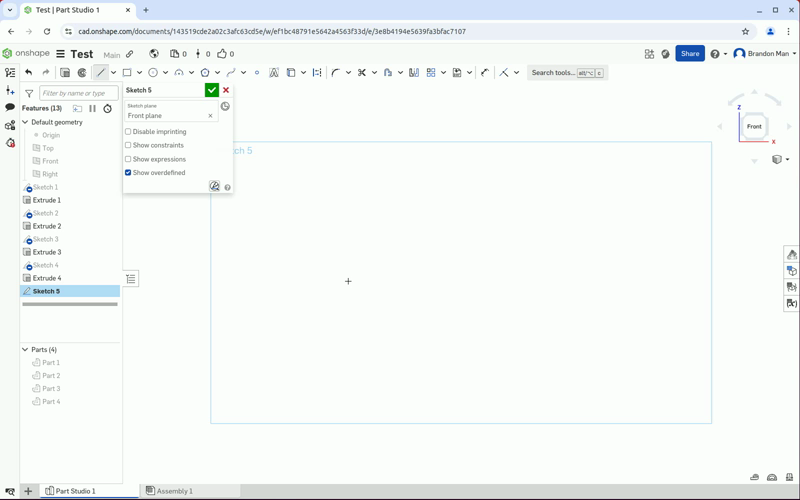
key_up(shift)
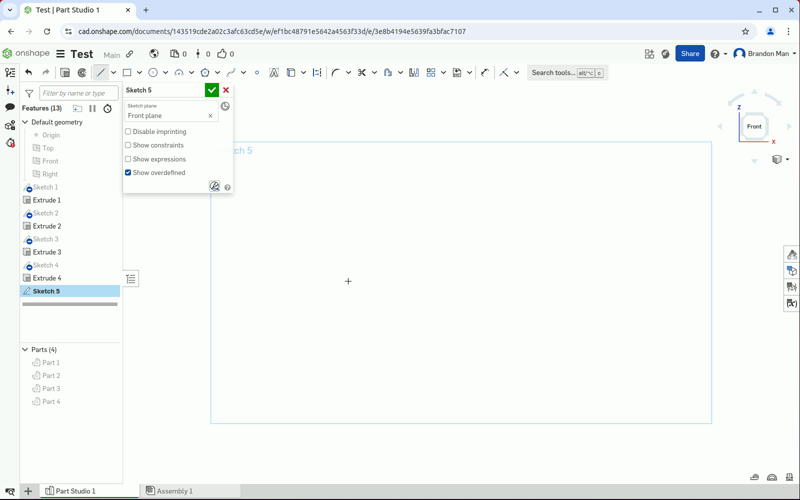
key_down(shift)
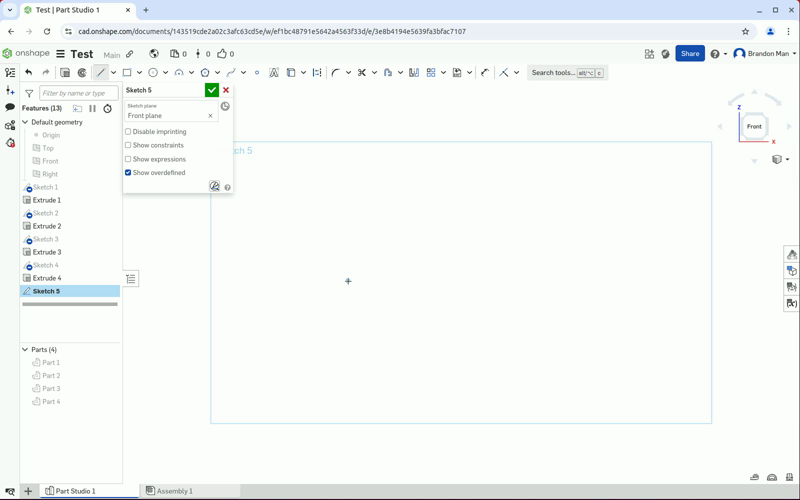
mouse_move(424, 280)
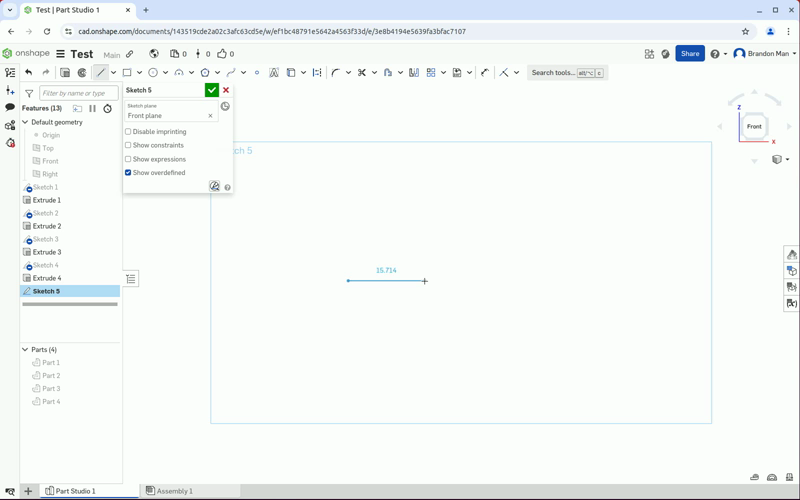
click(424, 280)
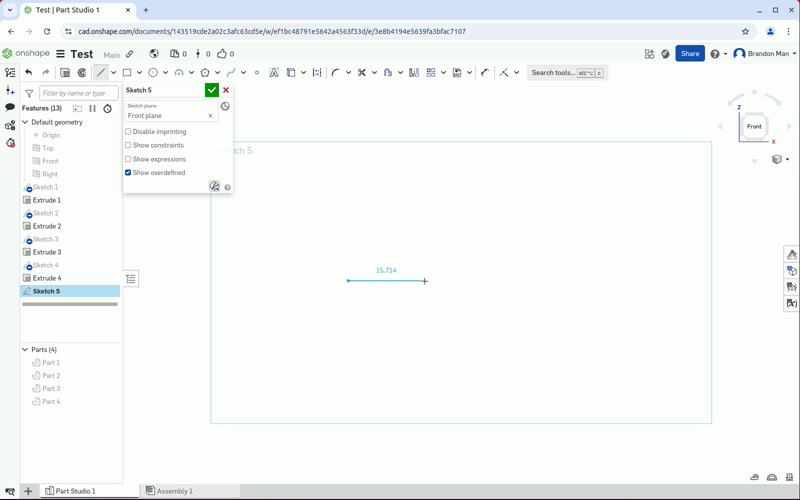
key_up(shift)
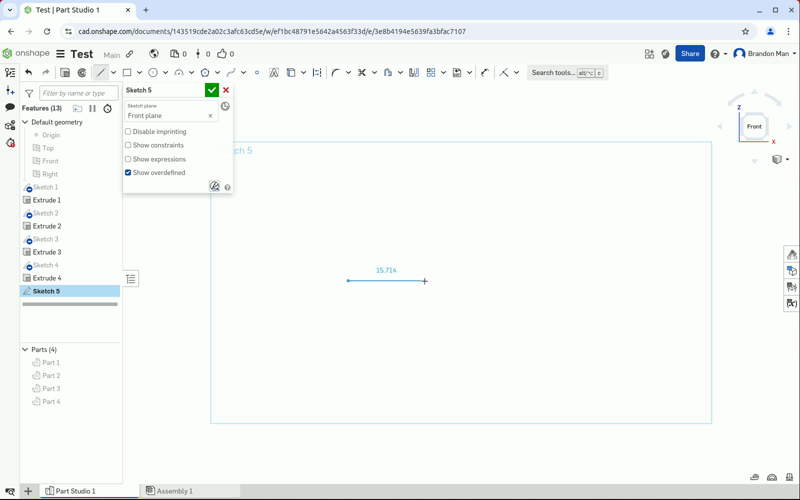
key_down(shift)
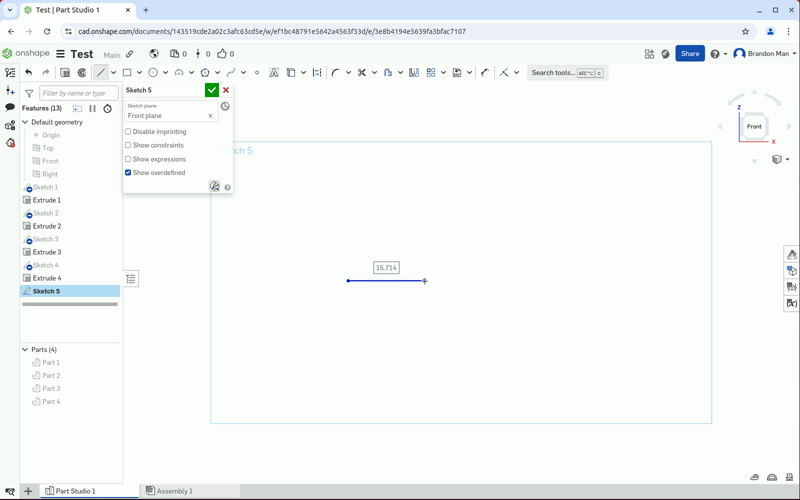
mouse_move(454, 280)
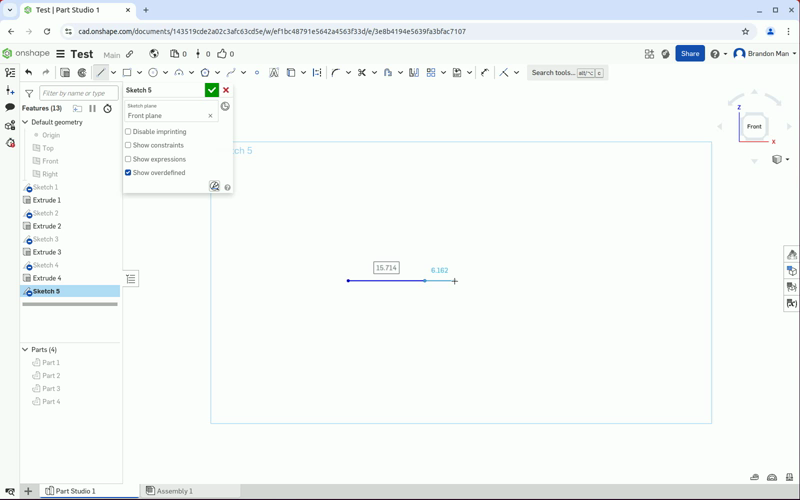
mouse_move(417, 272)
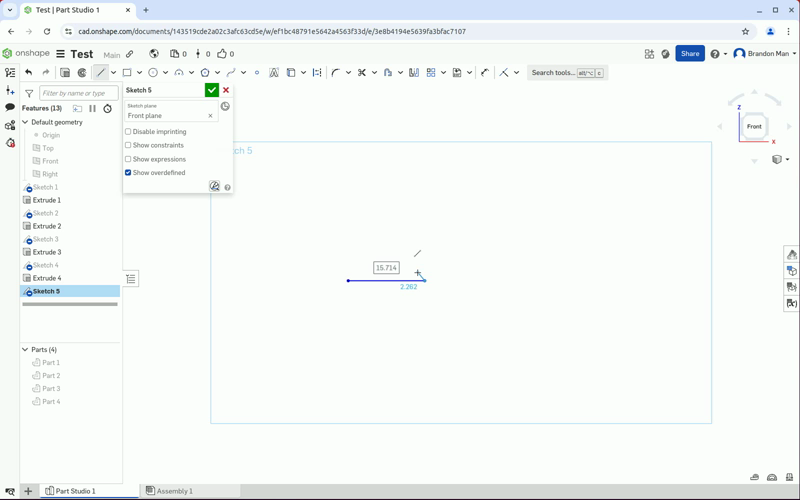
click(417, 272)
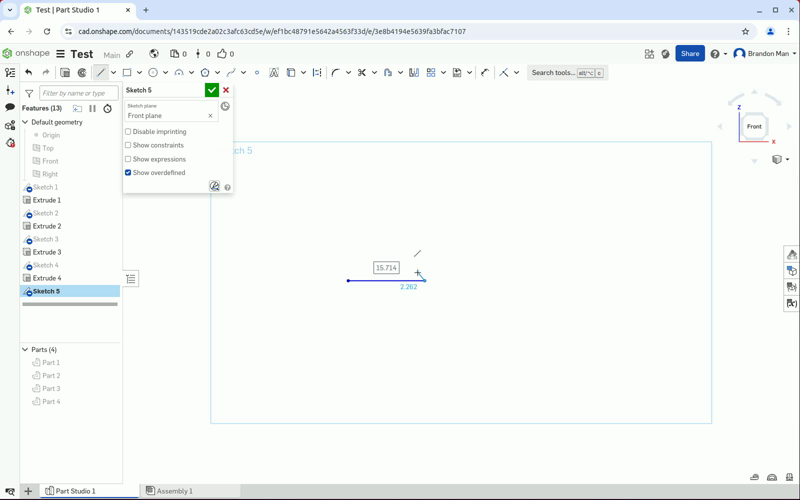
key_up(shift)
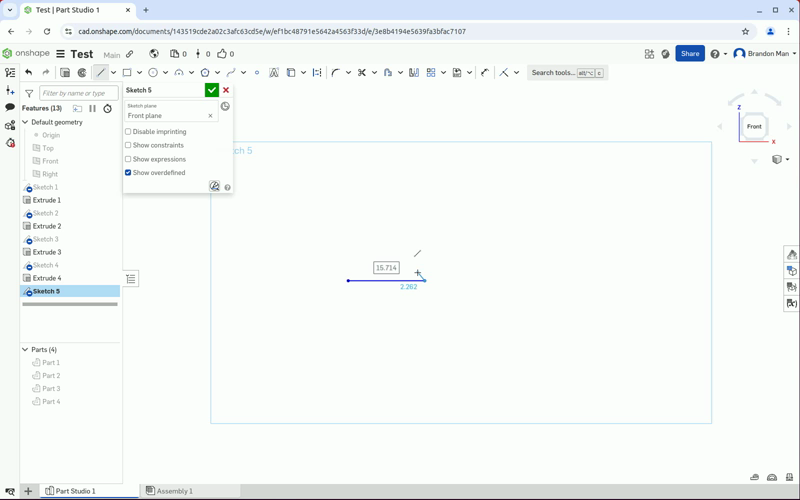
key_down(shift)
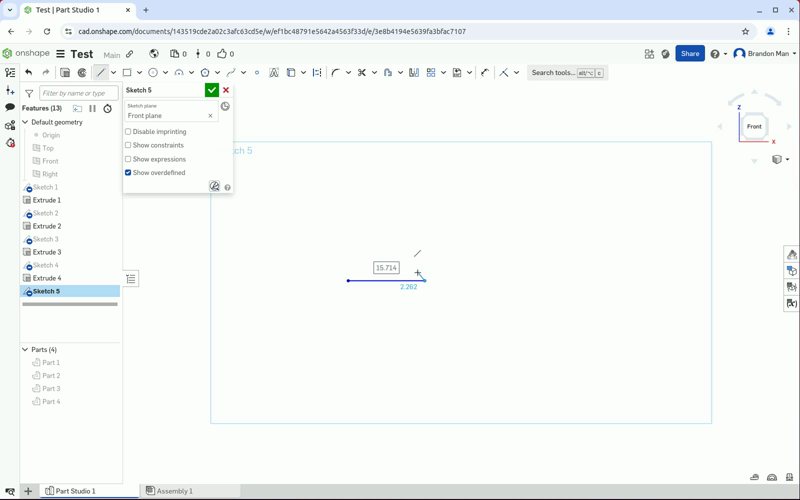
mouse_move(356, 272)
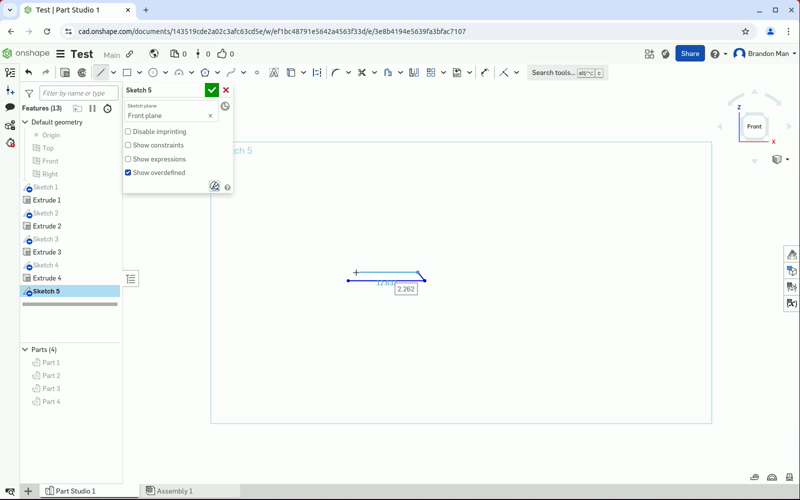
click(356, 272)
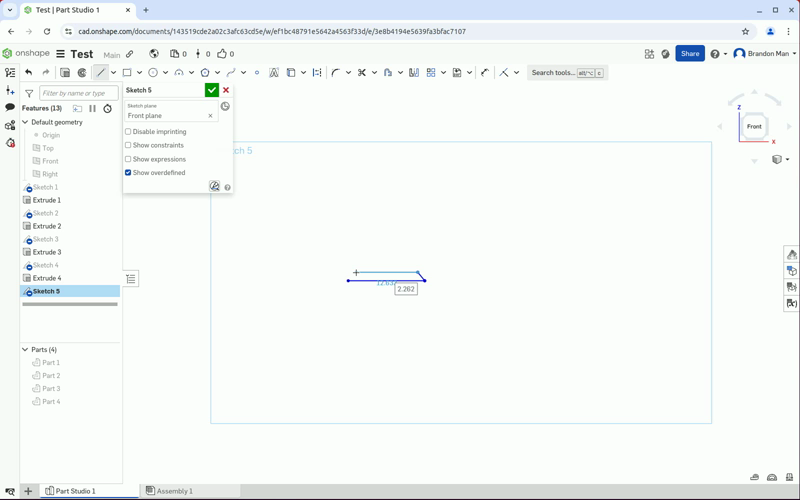
key_up(shift)
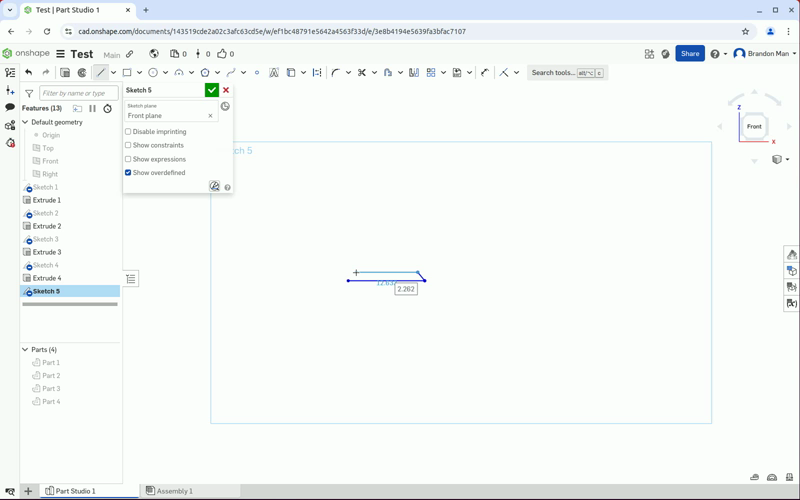
mouse_move(386, 272)
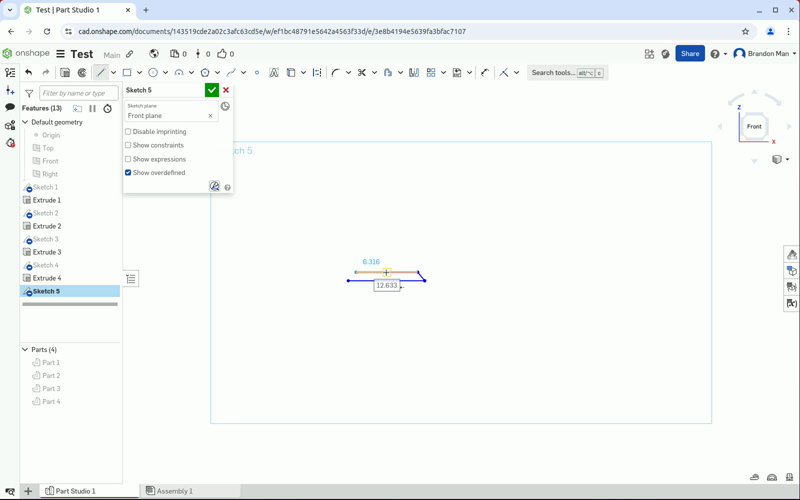
key_down(shift)
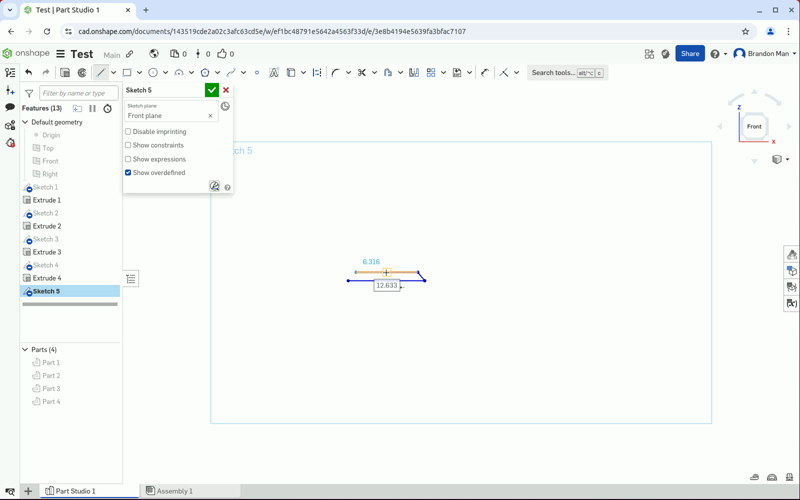
mouse_move(348, 280)
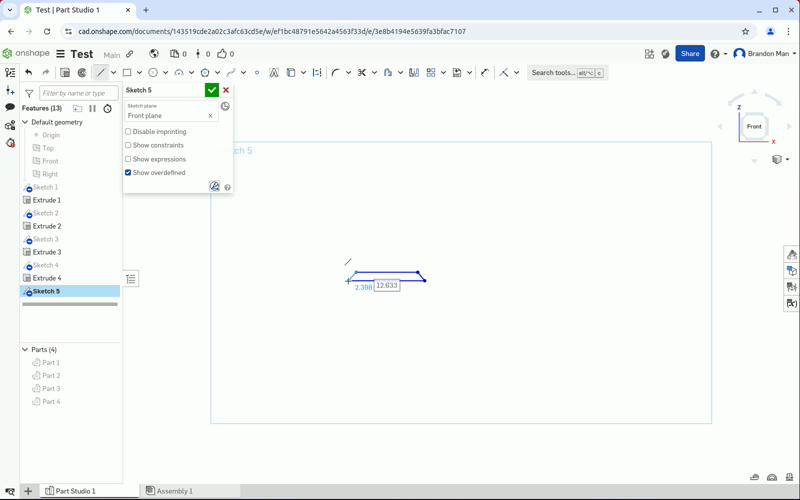
key_up(shift)
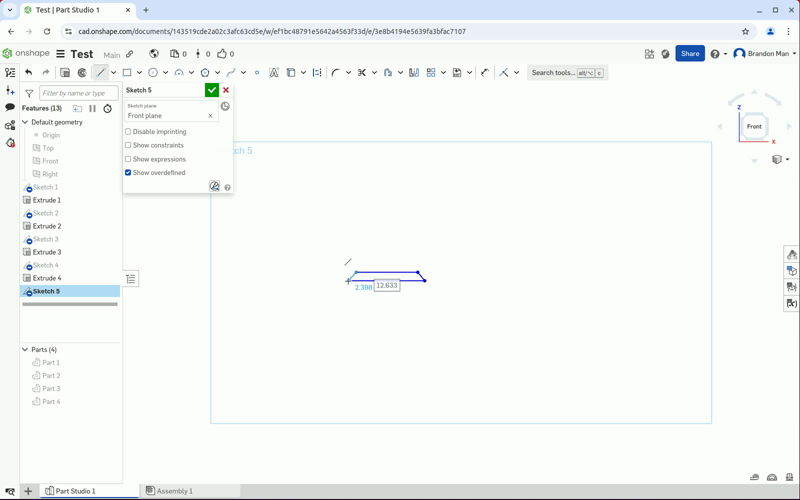
click(348, 280)
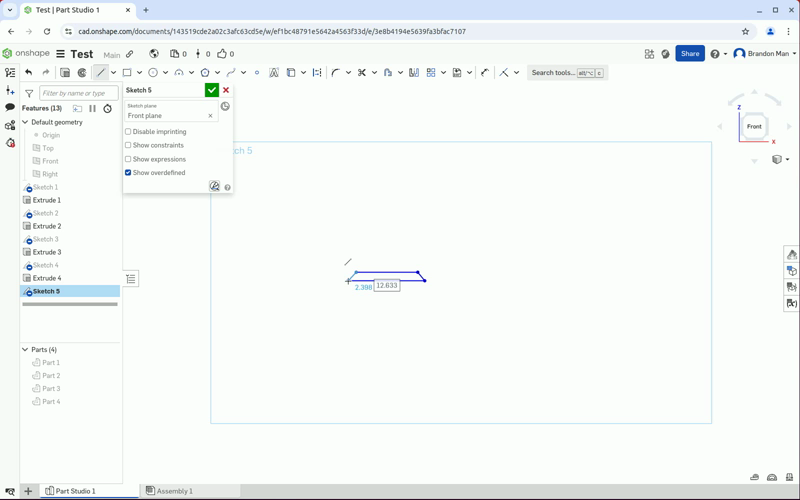
key(esc)
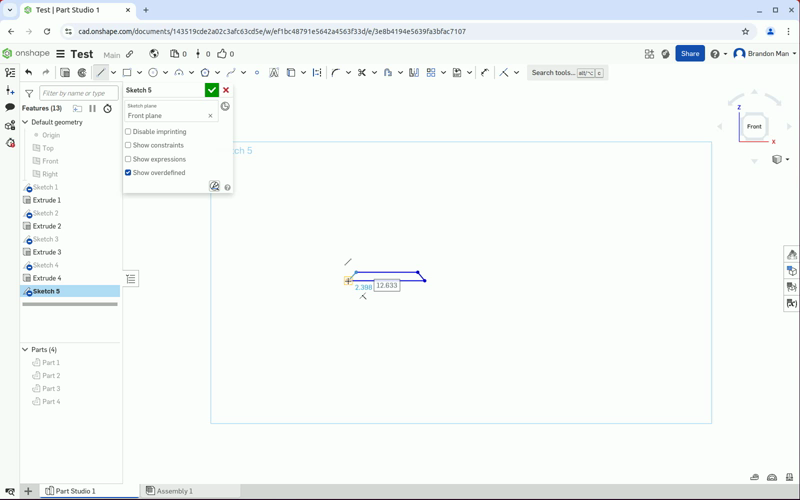
mouse_move(416, 275)
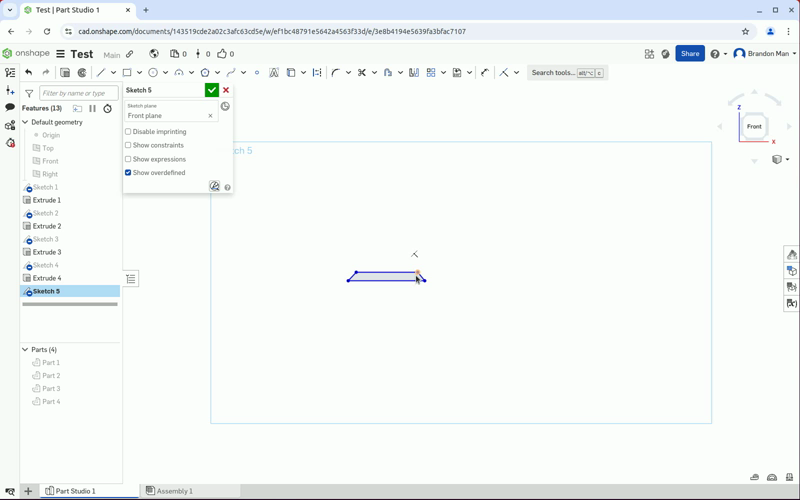
scroll(6)
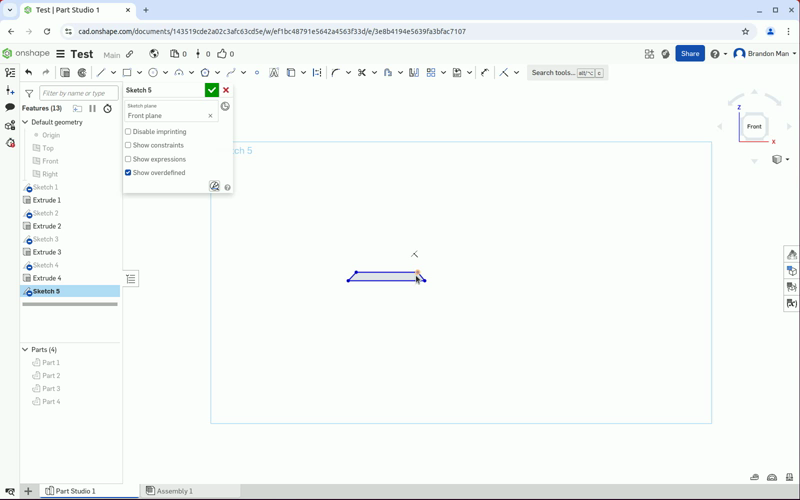
scroll(6)
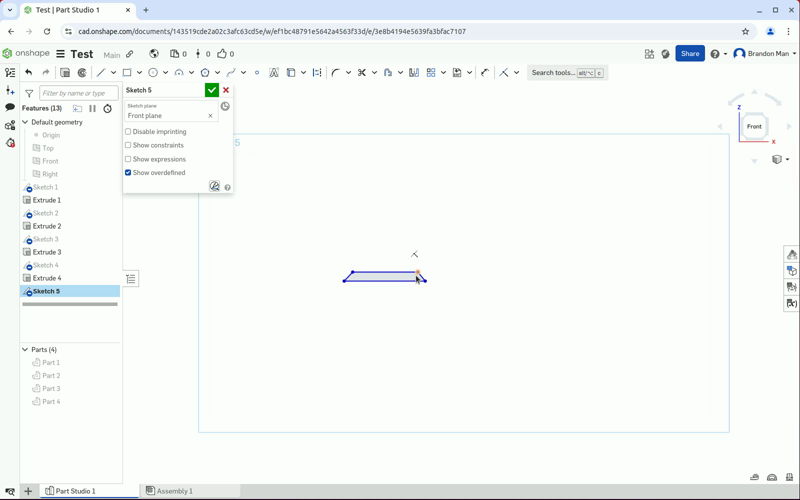
scroll(6)
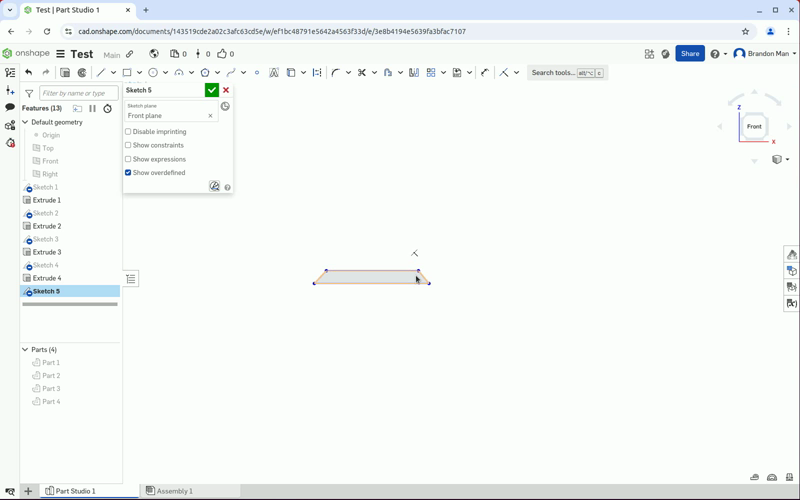
scroll(6)
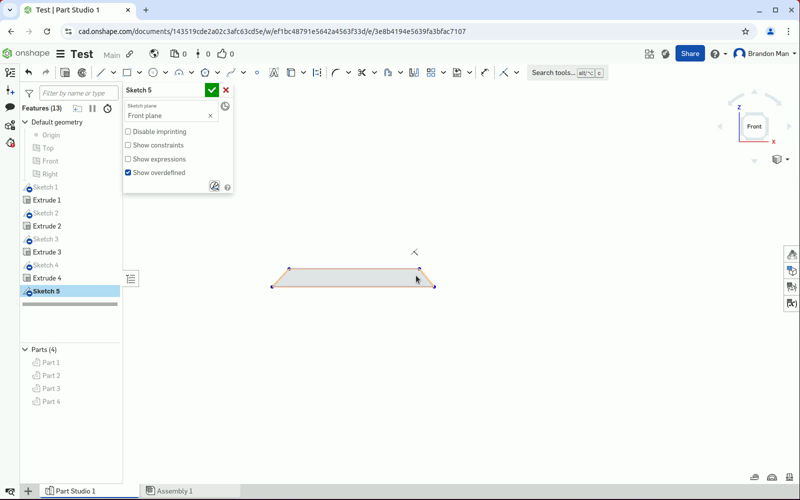
scroll(6)
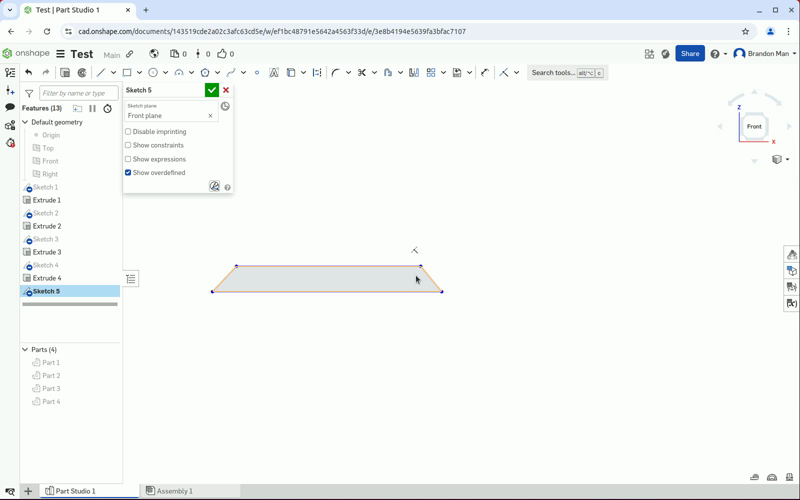
scroll(6)
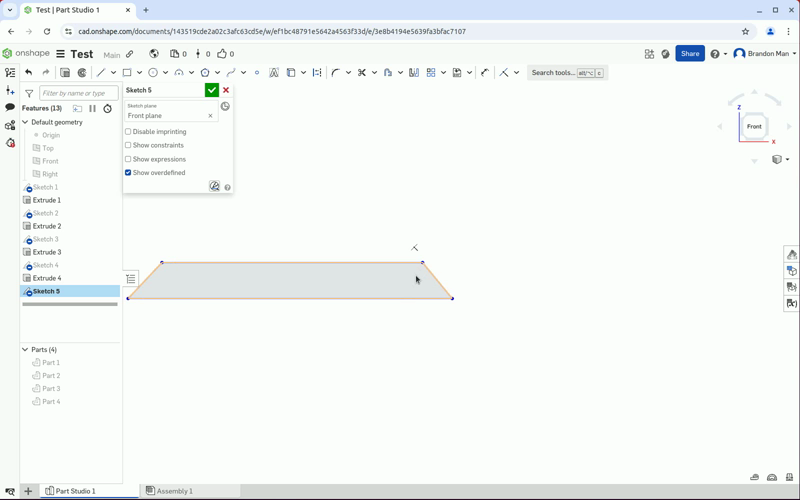
scroll(6)
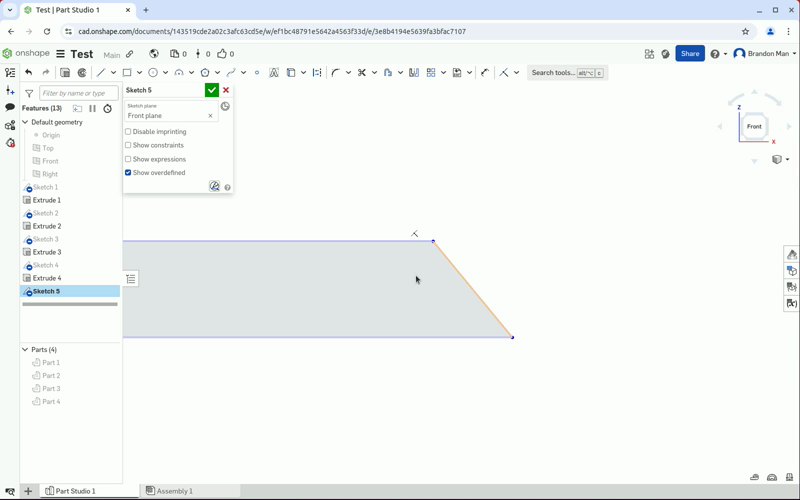
click(416, 275)
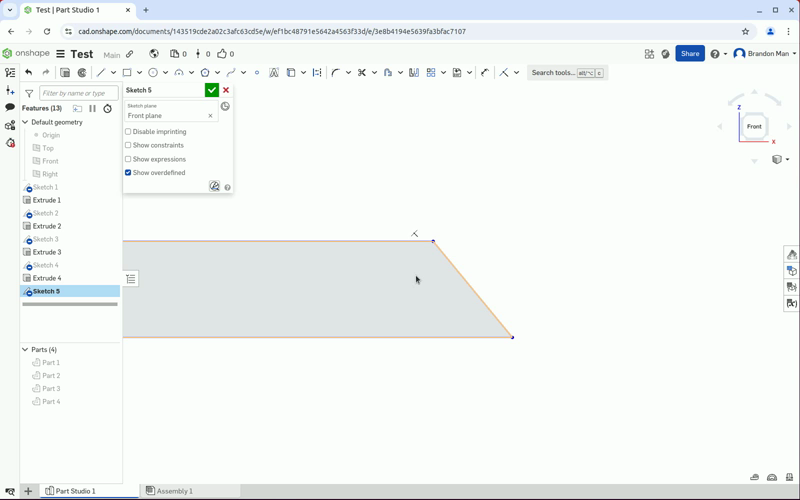
scroll(-6)
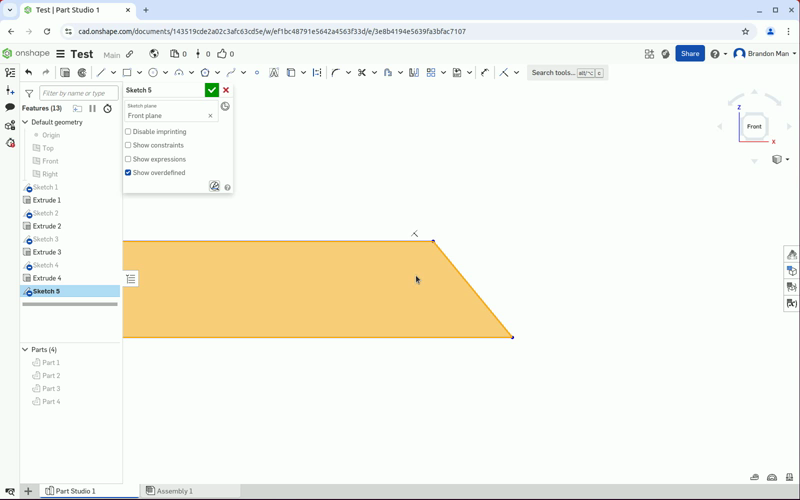
scroll(-6)
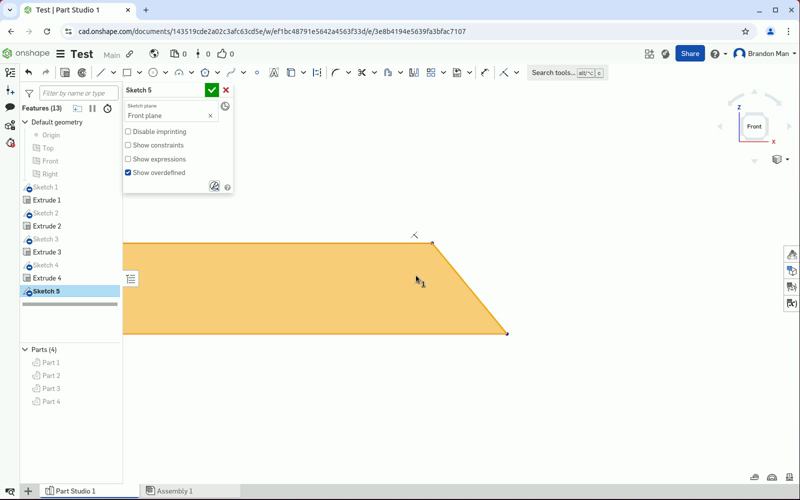
scroll(-6)
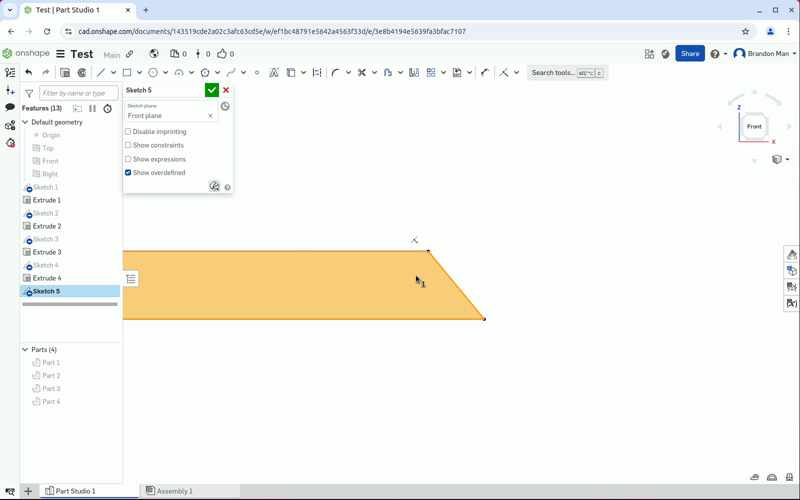
scroll(-6)
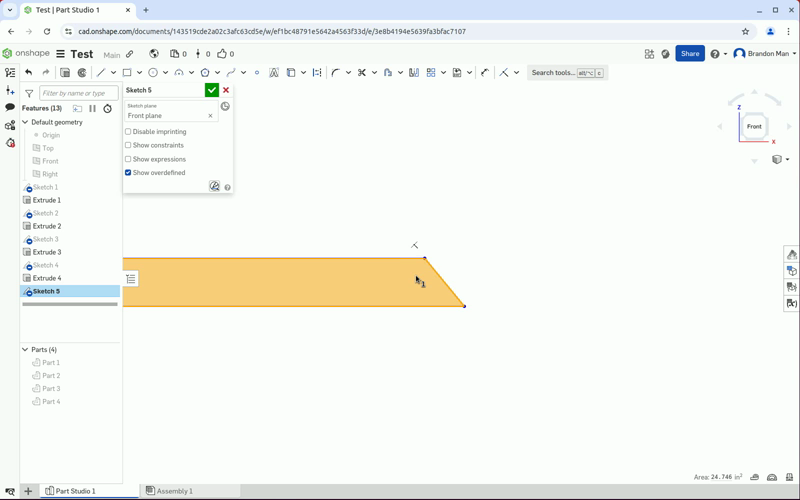
scroll(-6)
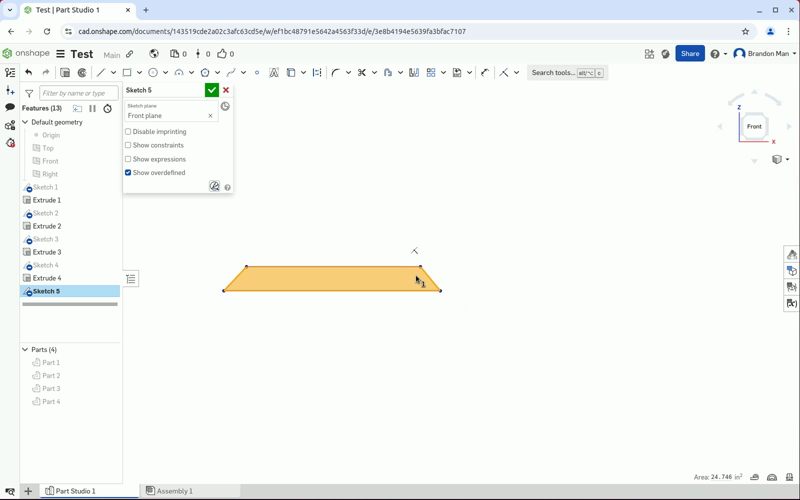
scroll(-6)
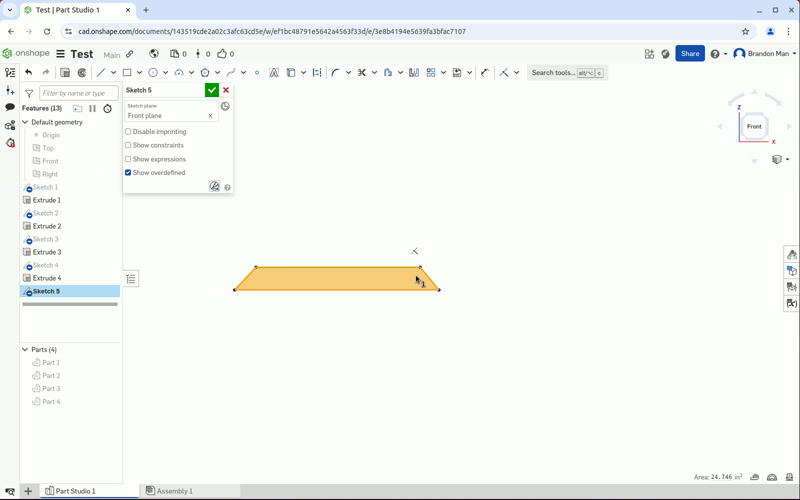
scroll(-6)
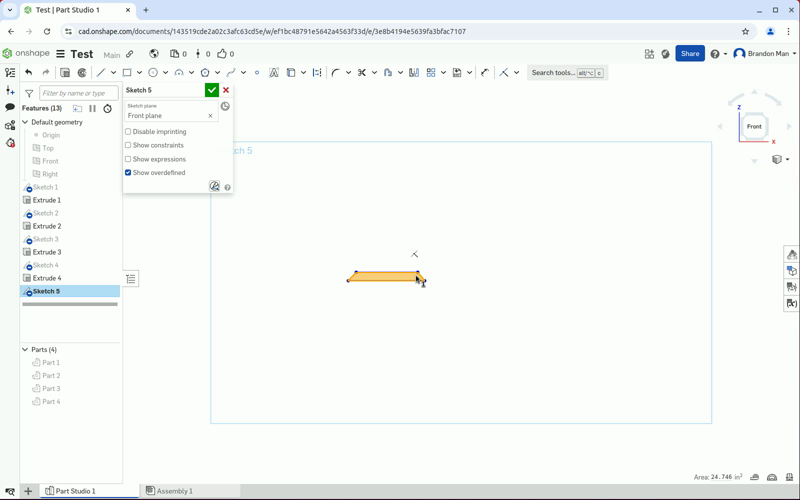
mouse_move(73, 352)
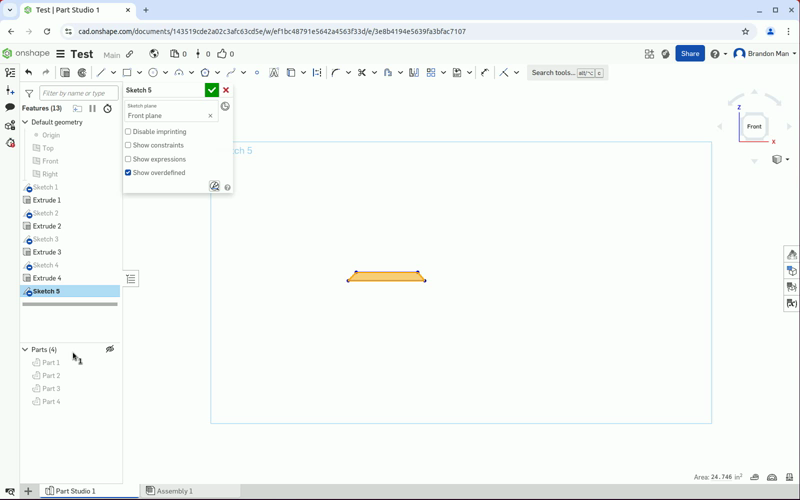
key(shift+y)
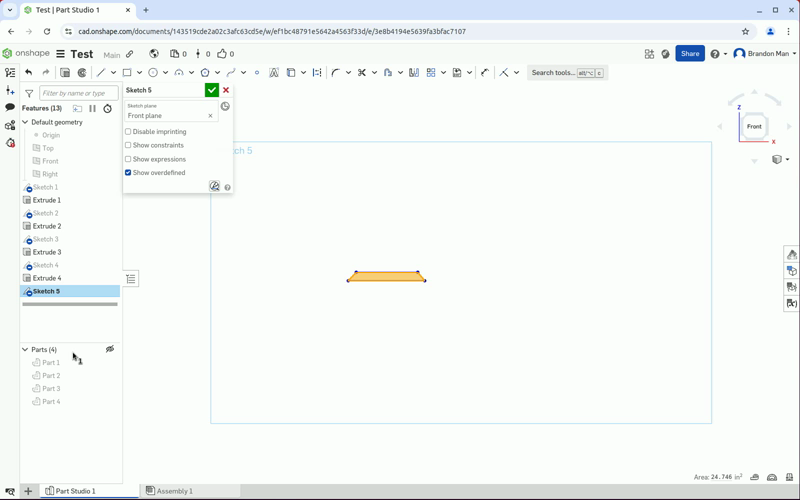
key(shift+e)
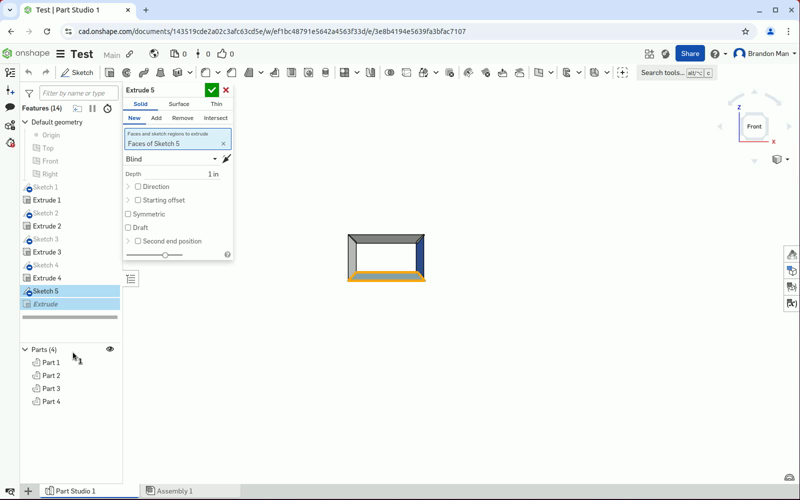
mouse_move(143, 106)
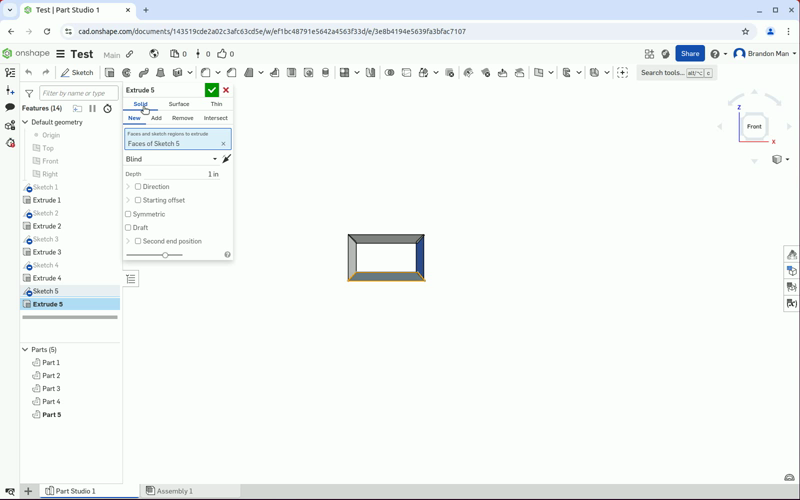
click(143, 106)
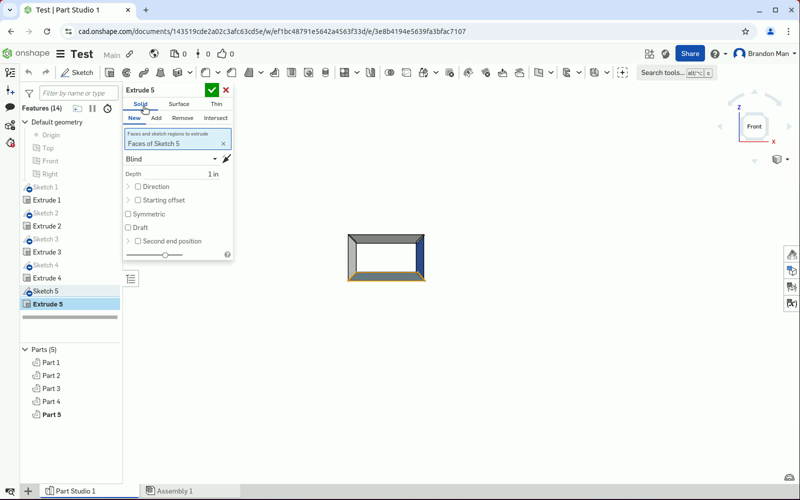
mouse_move(137, 120)
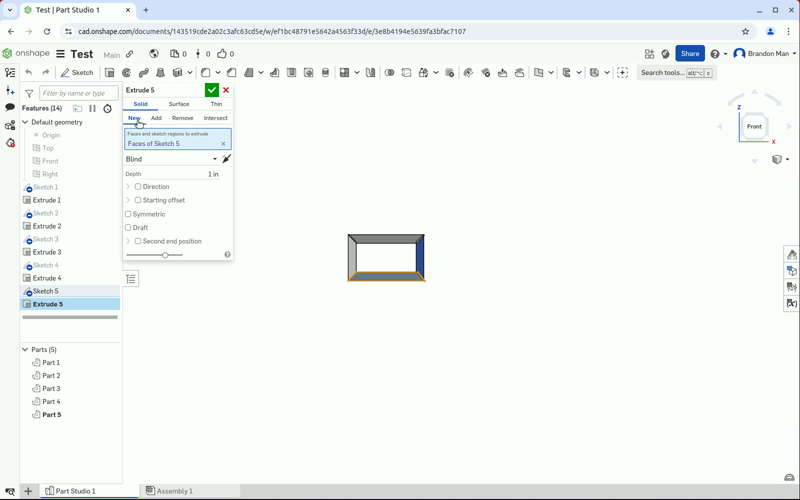
click(137, 120)
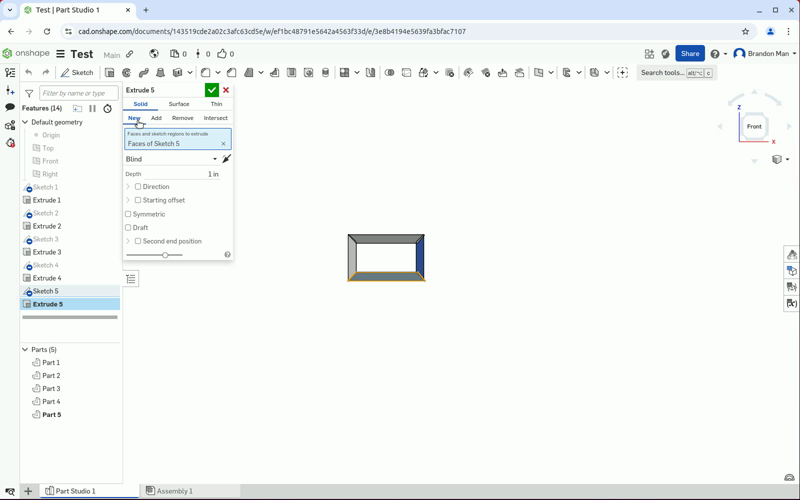
key(tab, 4)
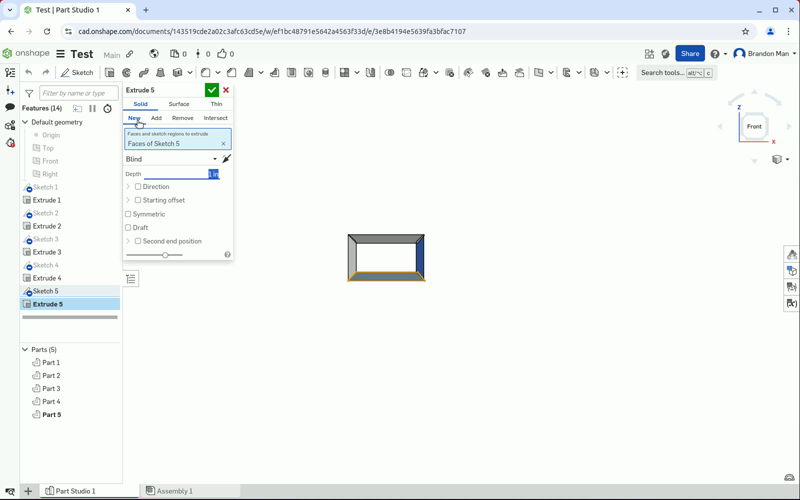
text(-6.258)
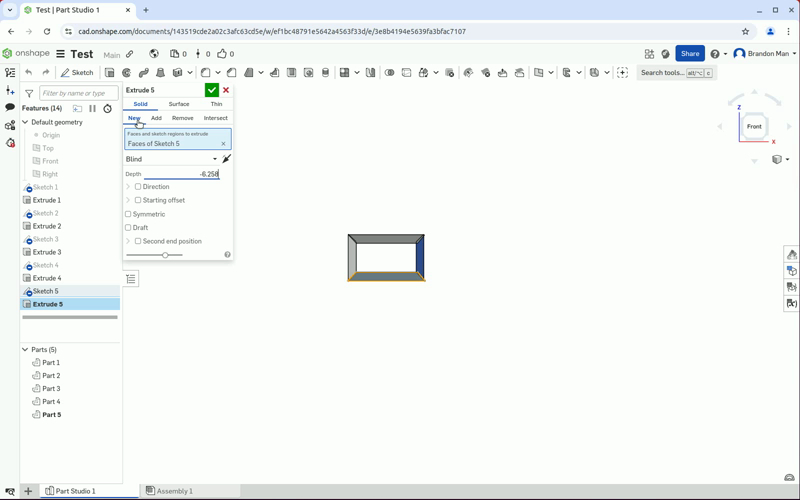
key(enter)
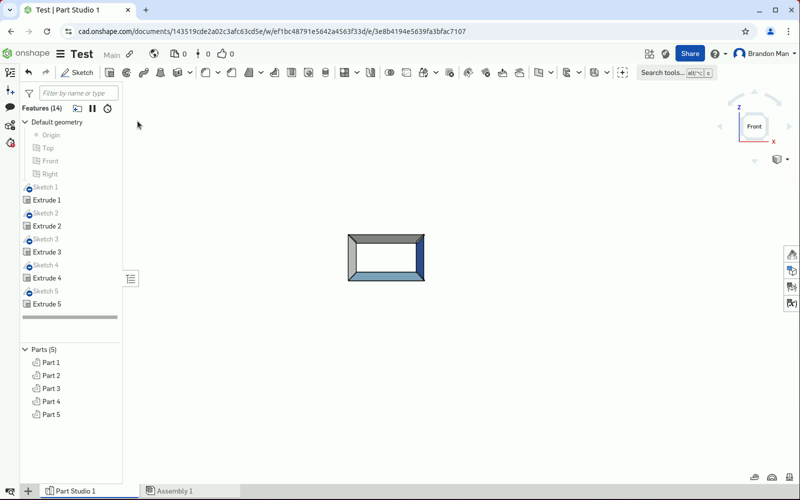
key(shift+h)
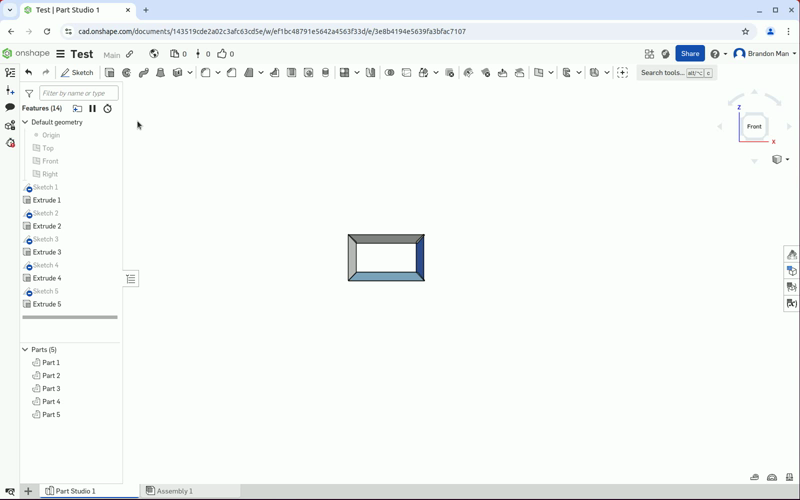
key(shift+h)
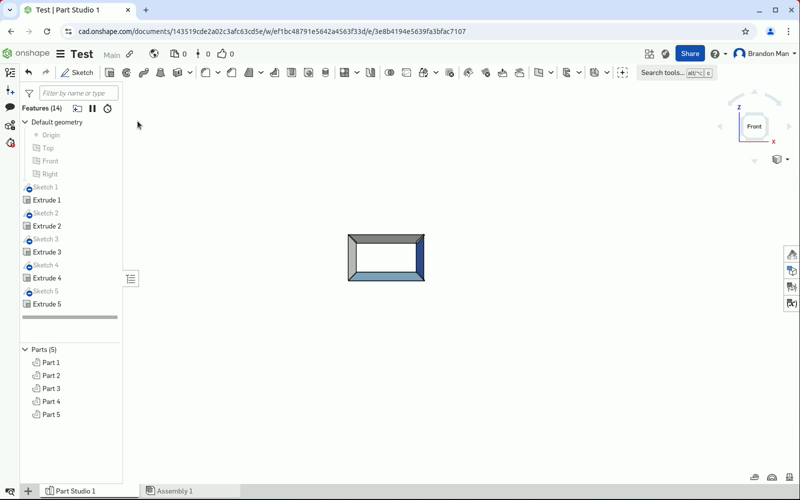
mouse_move(73, 189)
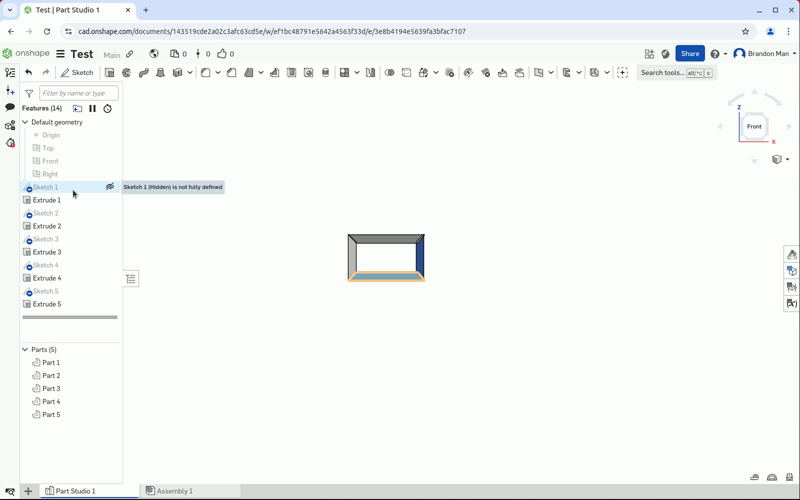
click(73, 189)
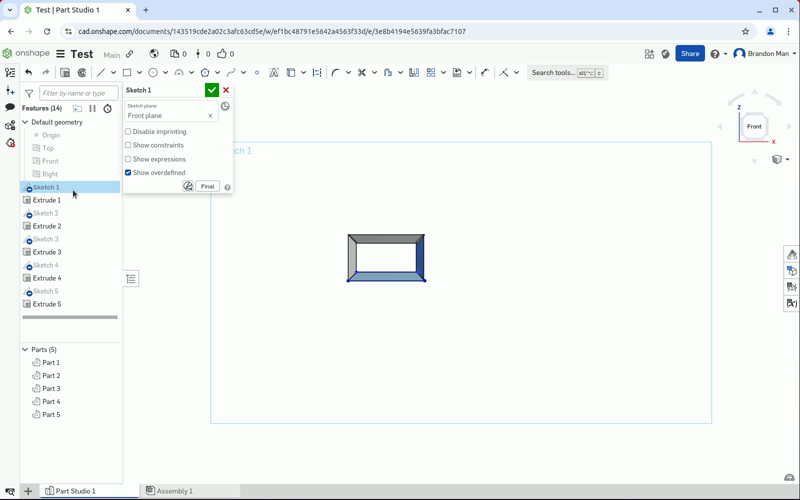
mouse_move(229, 92)
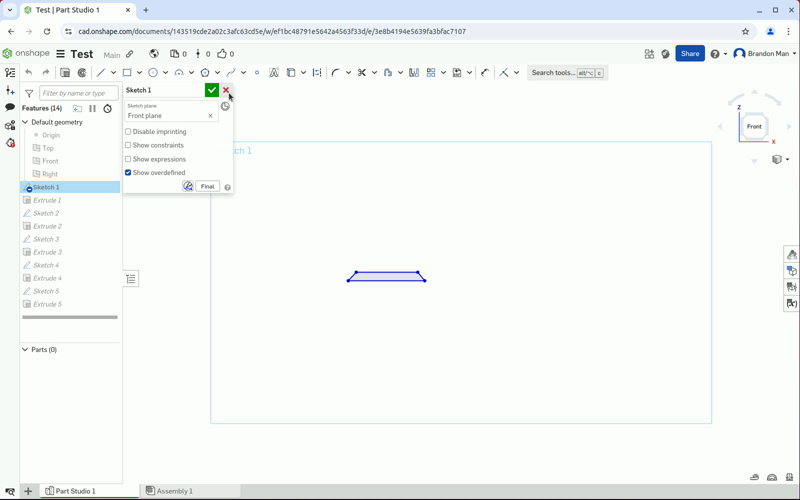
click(229, 92)
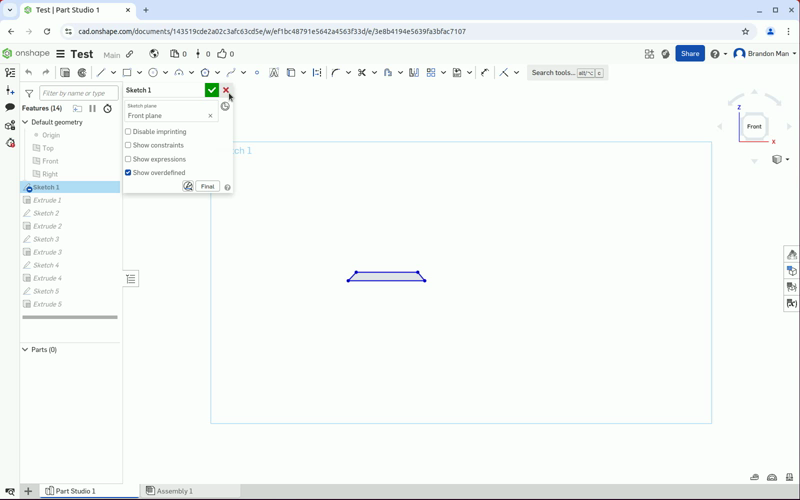
key(shift+s)
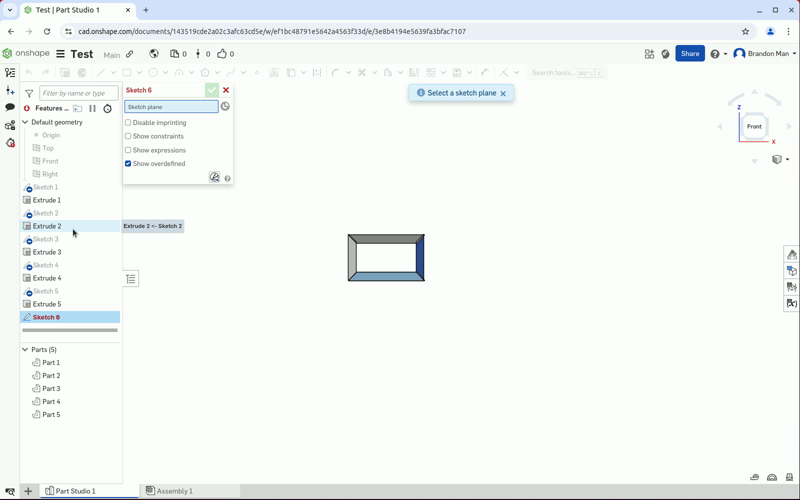
scroll(3)
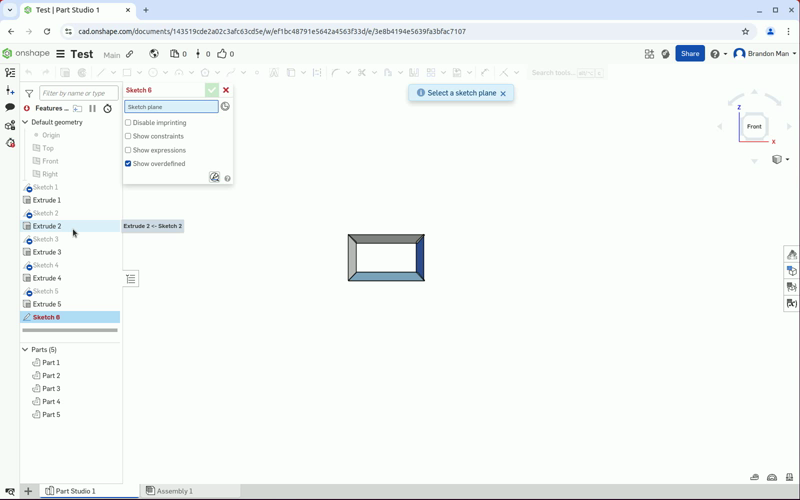
mouse_move(73, 163)
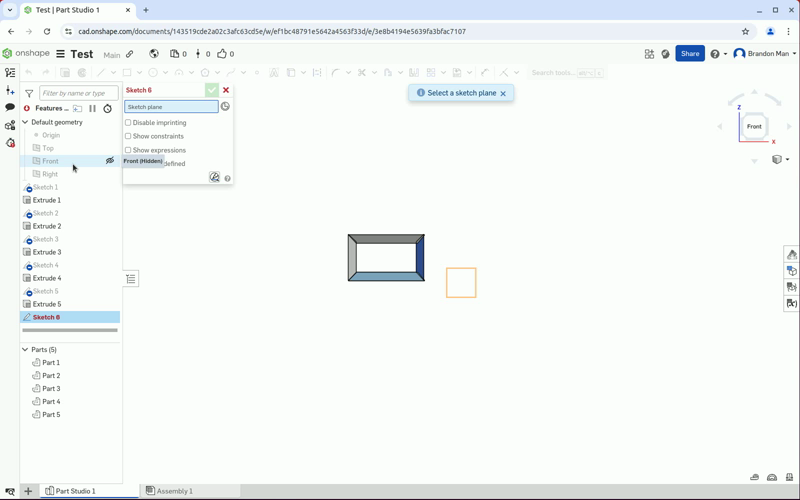
click(73, 163)
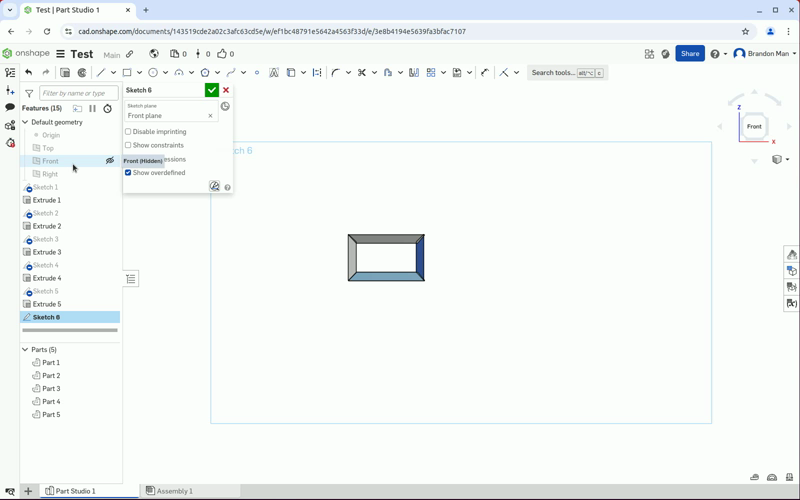
mouse_move(73, 352)
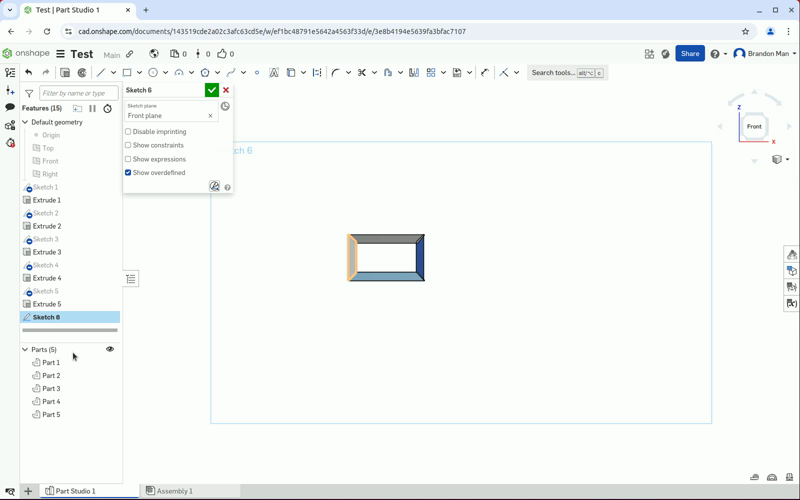
key(y)
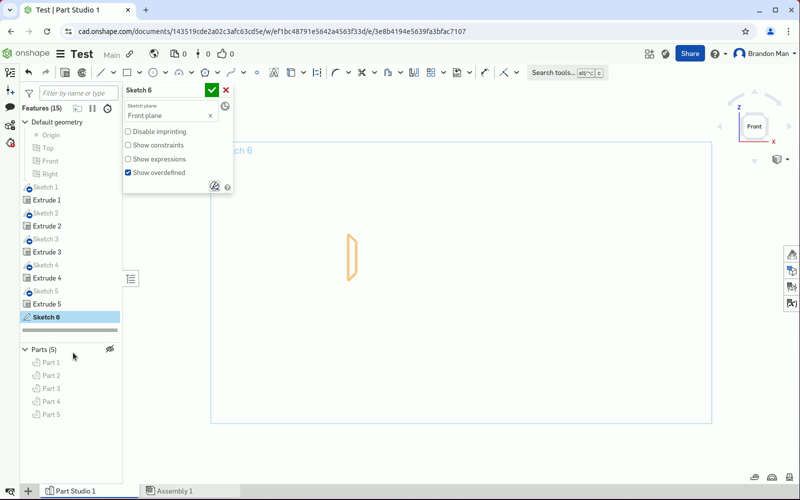
key(l)
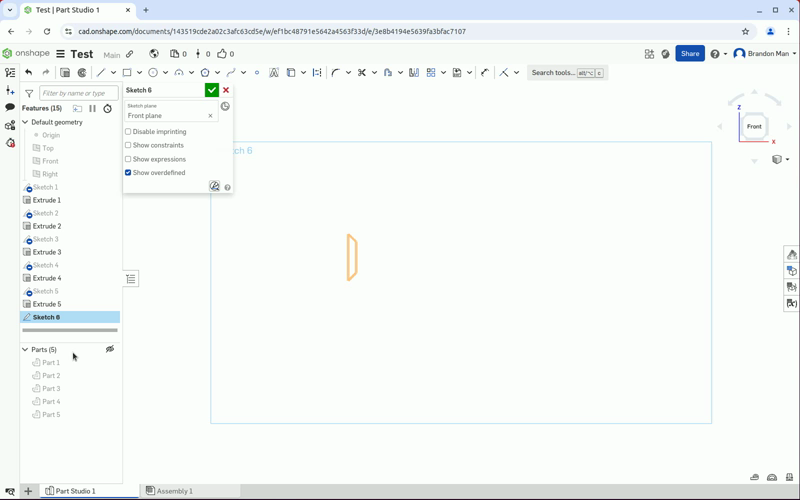
key_down(shift)
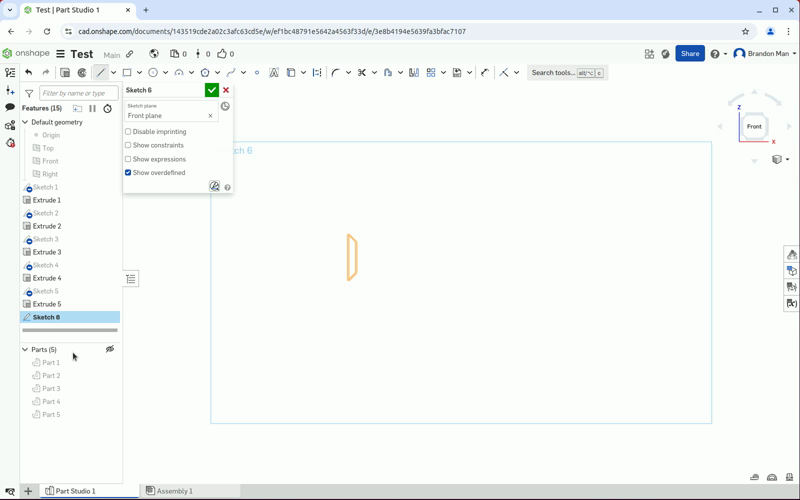
mouse_move(348, 234)
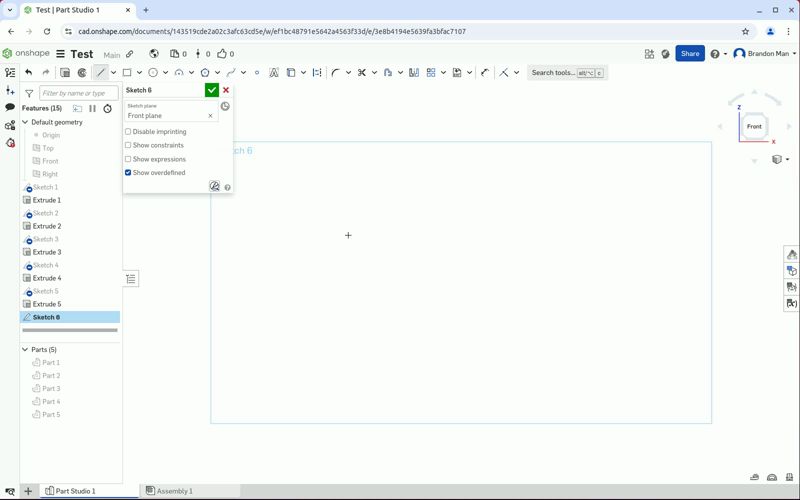
click(348, 234)
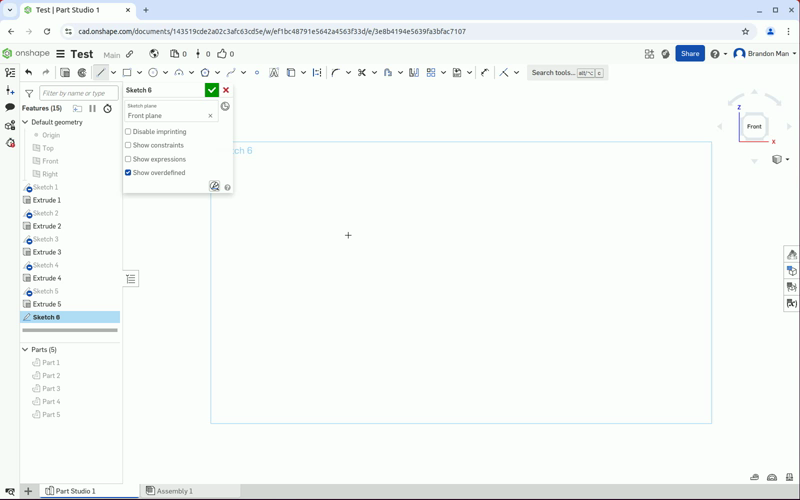
key_up(shift)
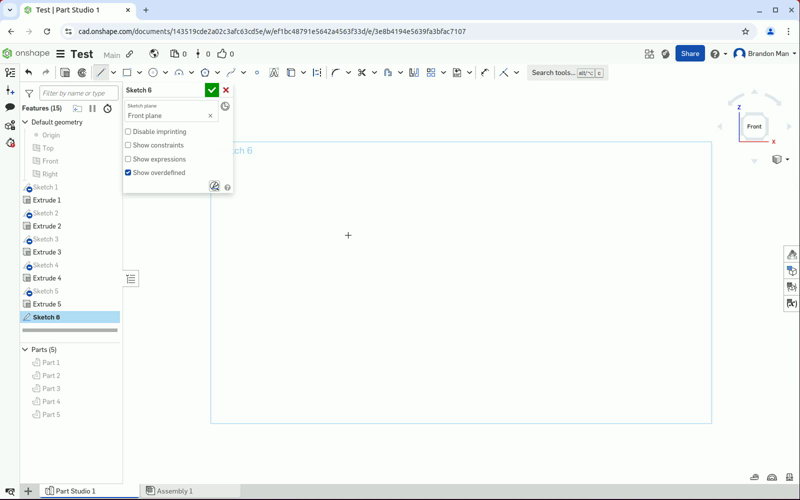
key_down(shift)
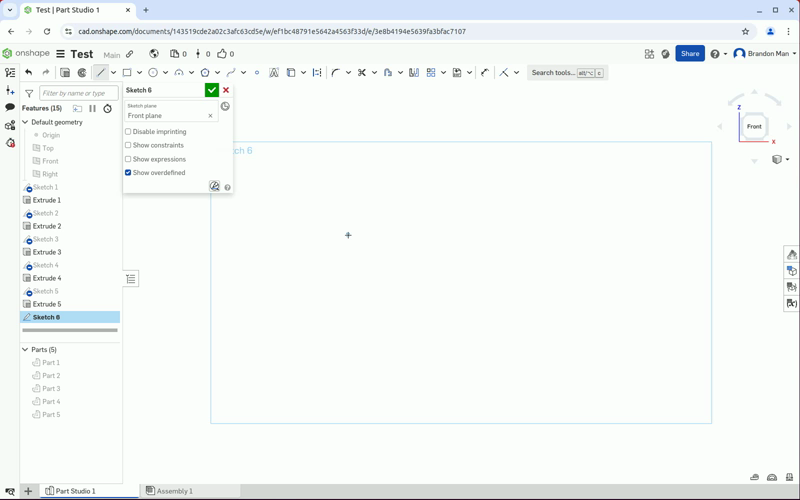
mouse_move(378, 234)
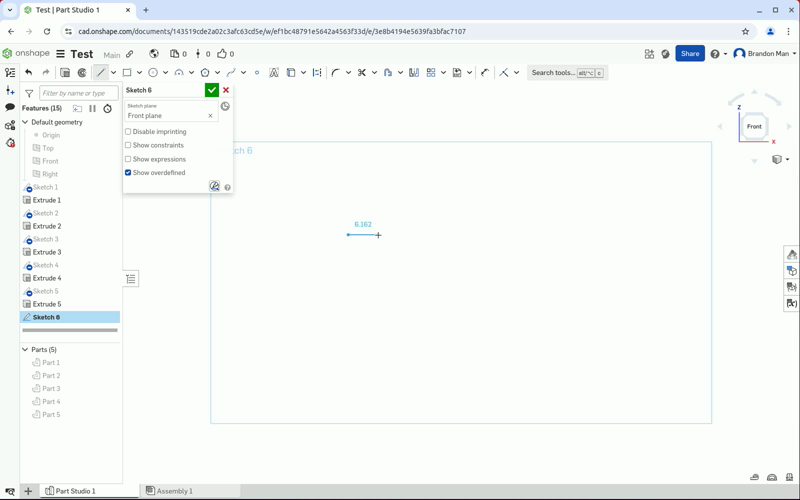
mouse_move(356, 243)
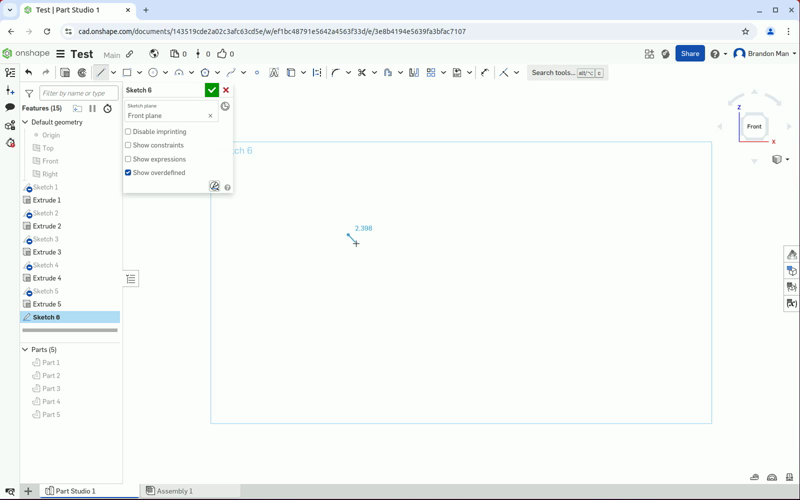
click(356, 243)
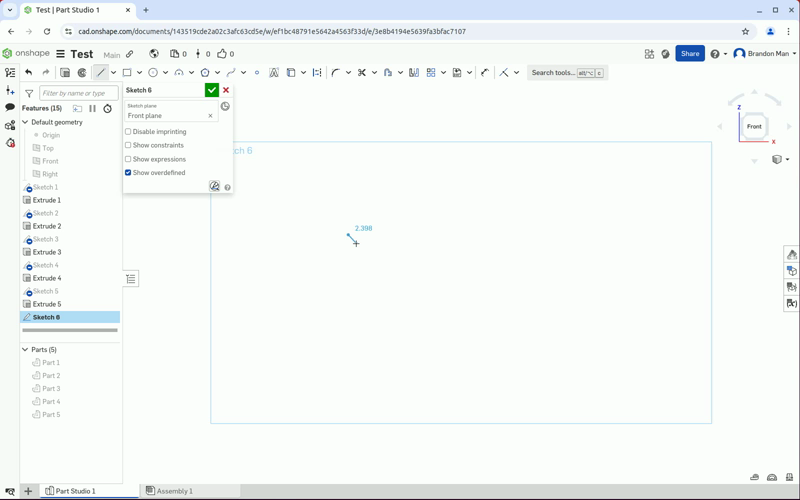
key_up(shift)
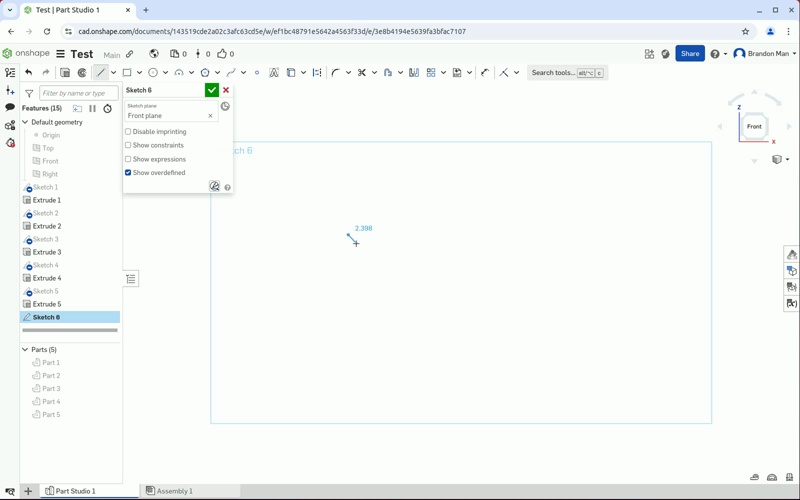
key_down(shift)
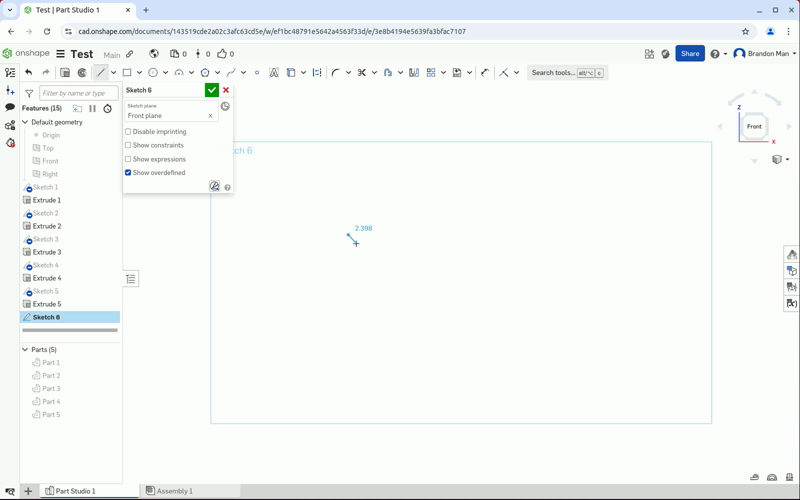
mouse_move(417, 243)
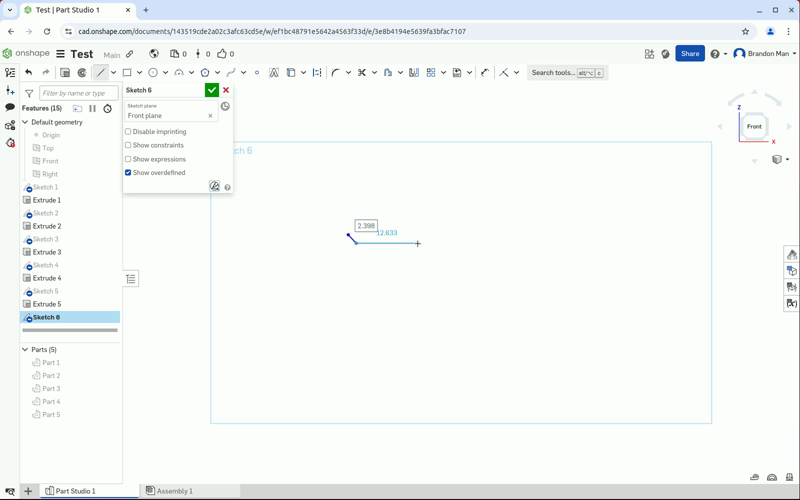
click(417, 243)
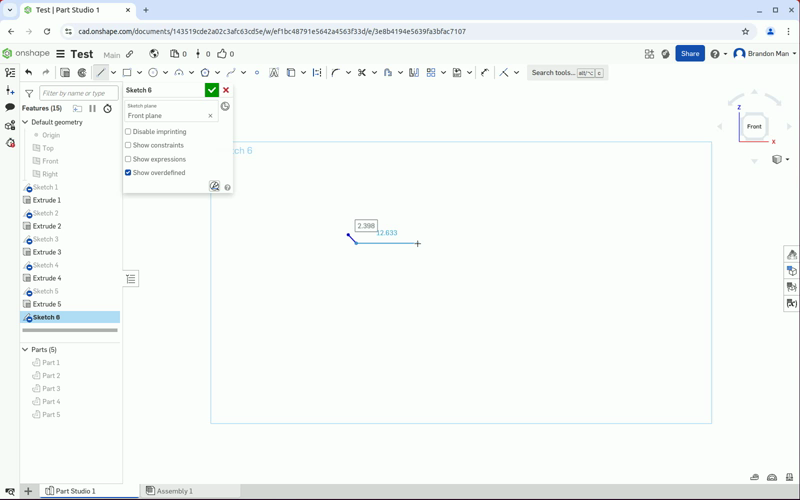
key_up(shift)
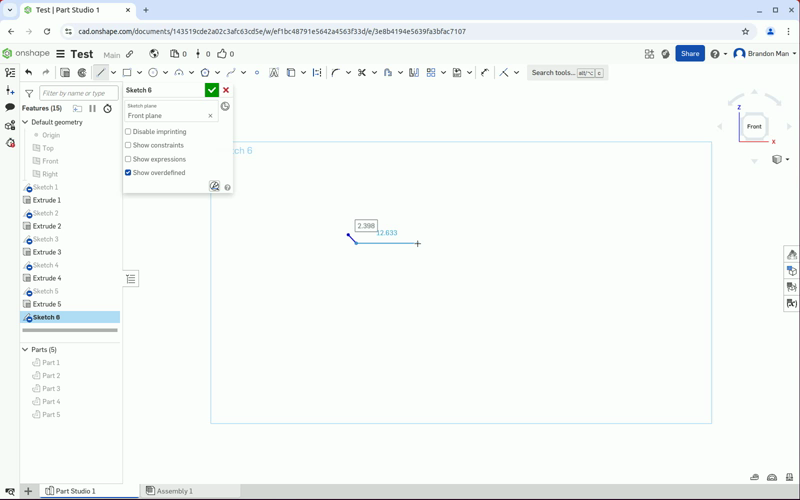
key_down(shift)
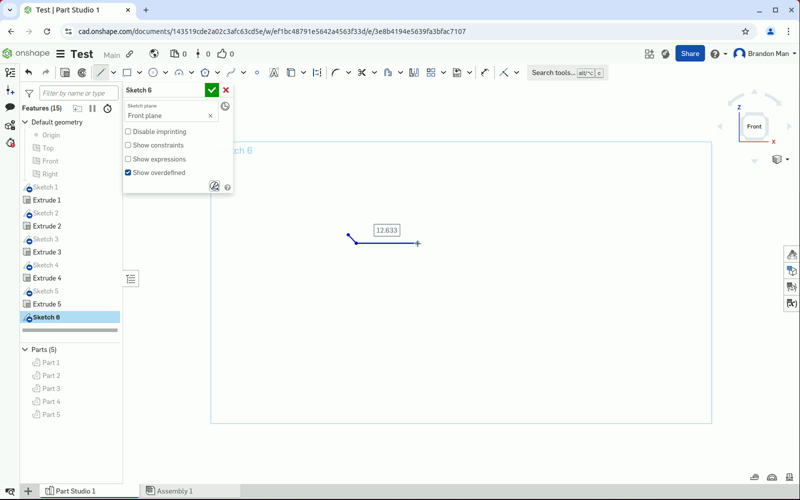
mouse_move(447, 243)
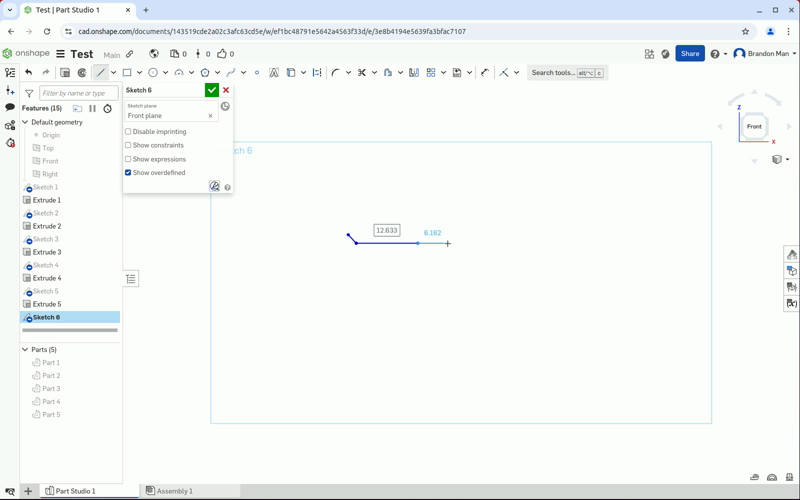
mouse_move(424, 234)
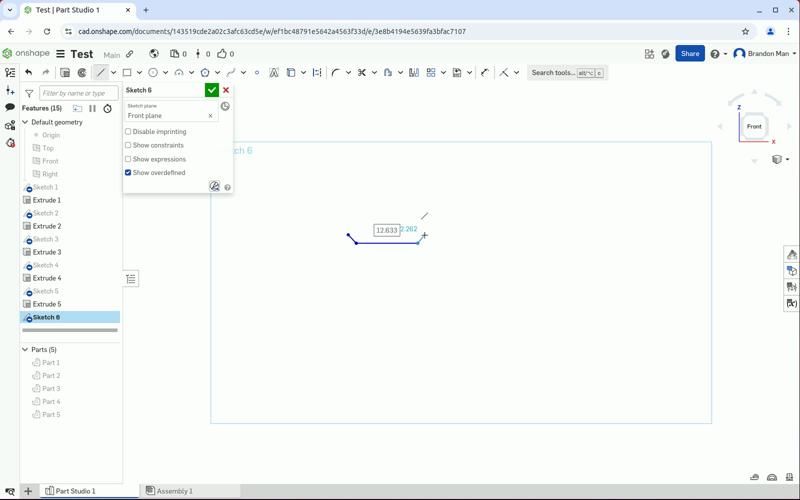
click(424, 234)
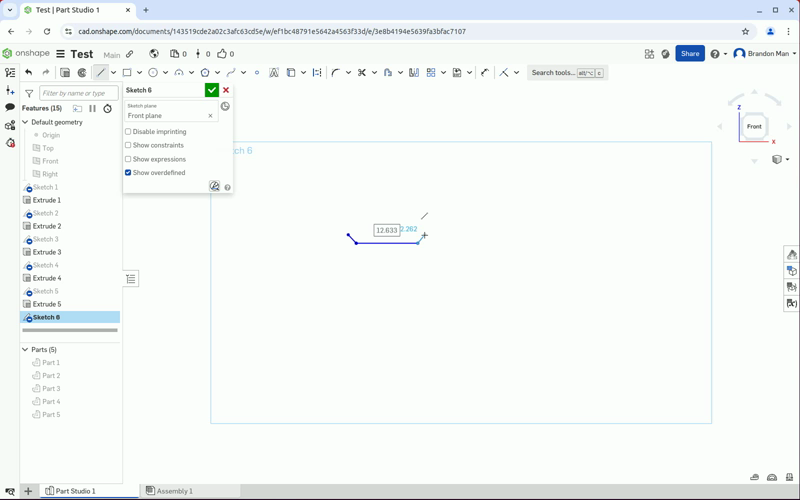
key_up(shift)
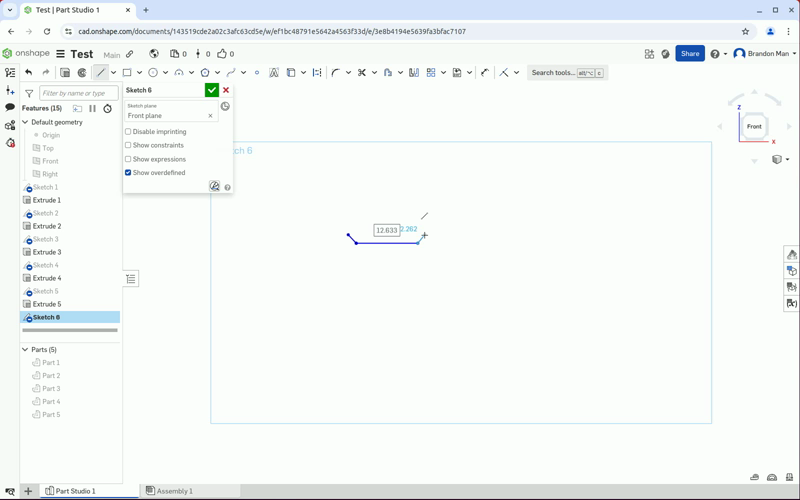
key_down(shift)
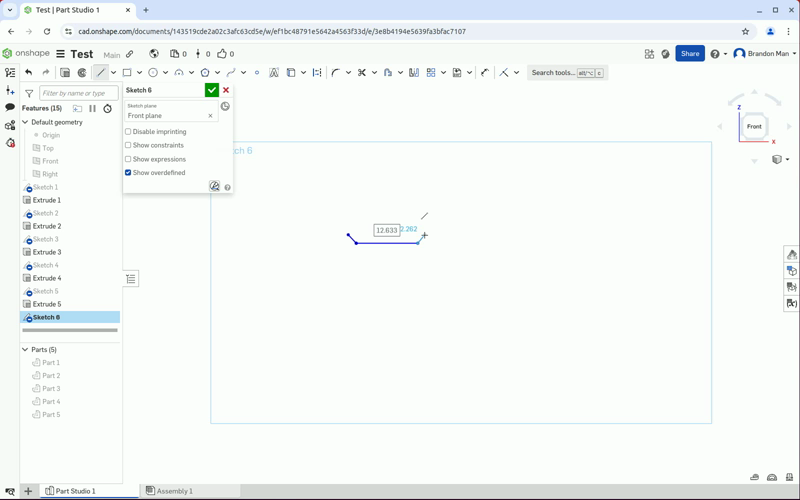
mouse_move(348, 234)
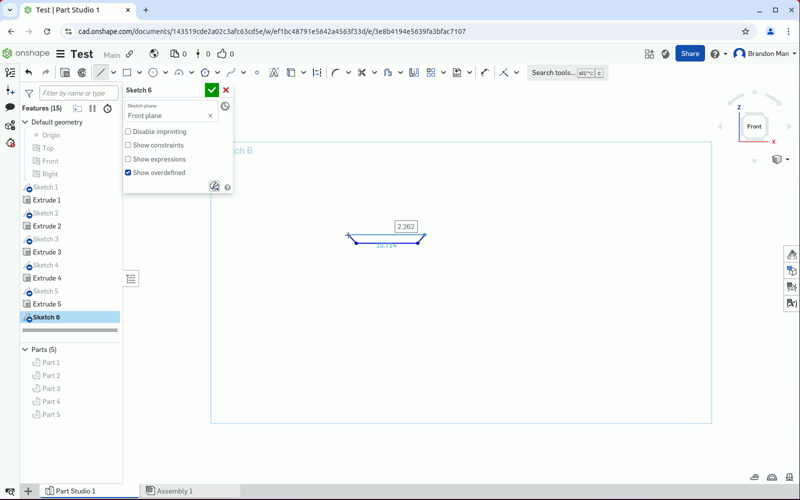
key_up(shift)
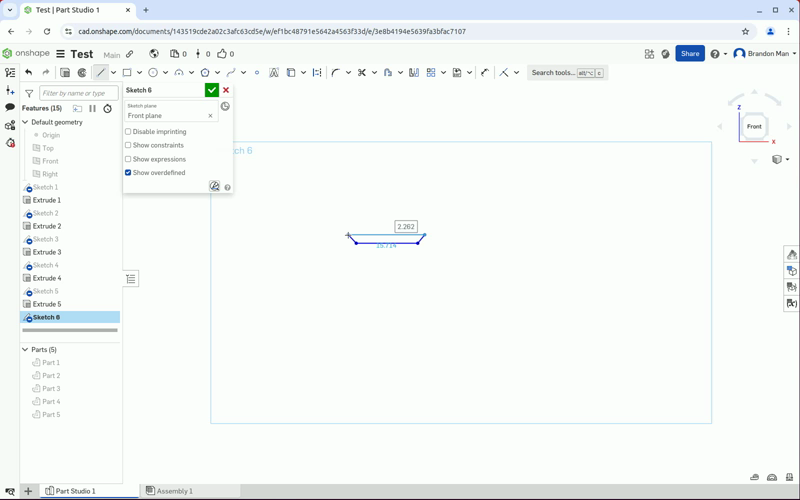
click(348, 234)
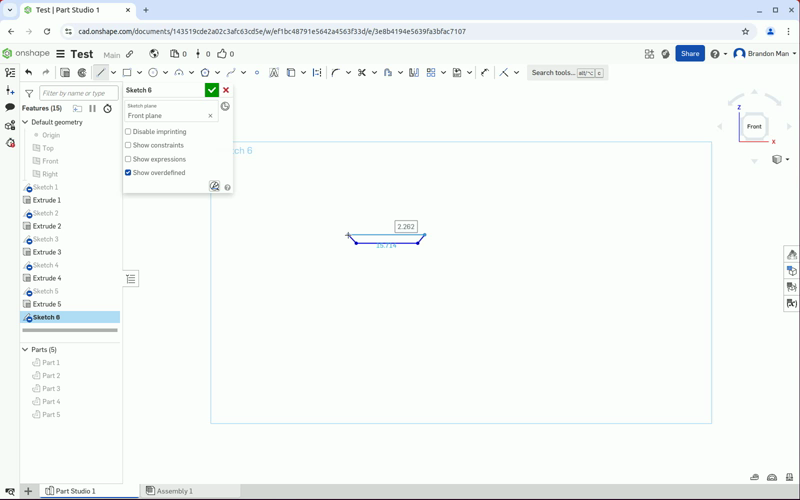
key(esc)
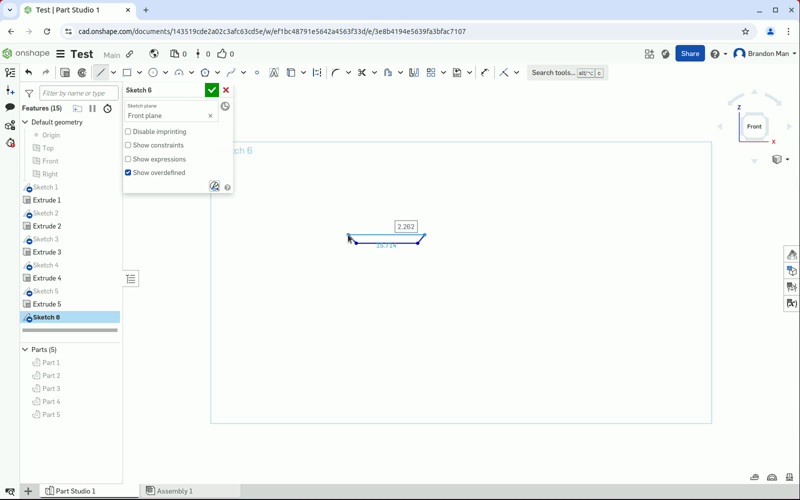
mouse_move(405, 239)
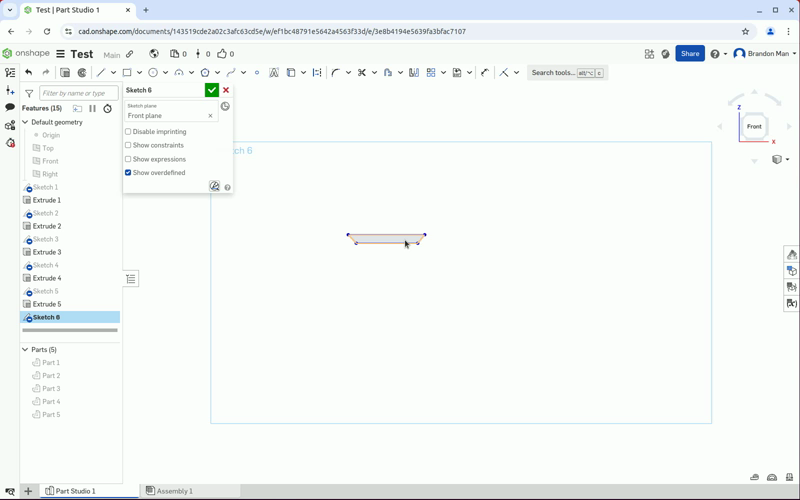
scroll(6)
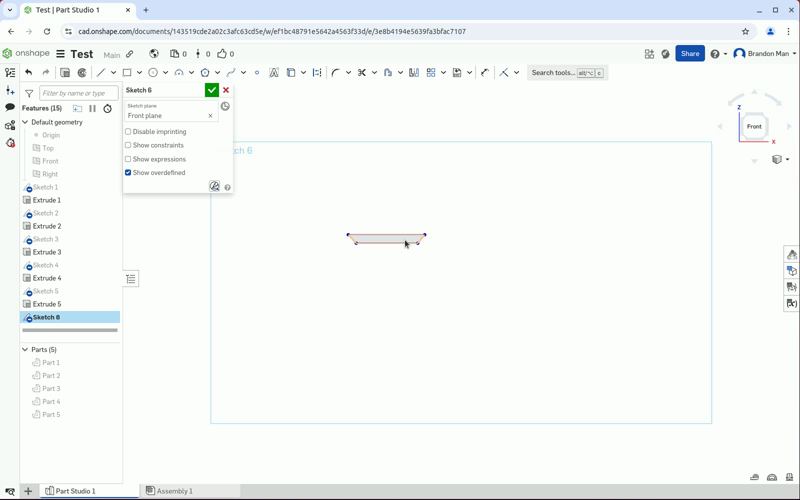
scroll(6)
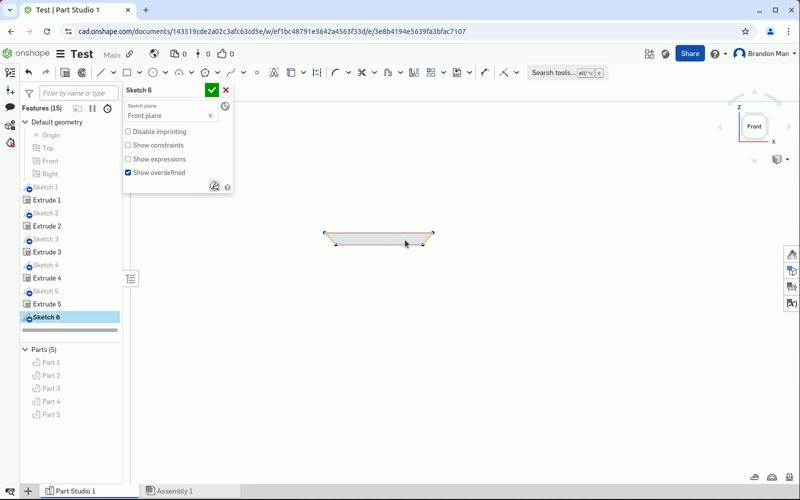
scroll(6)
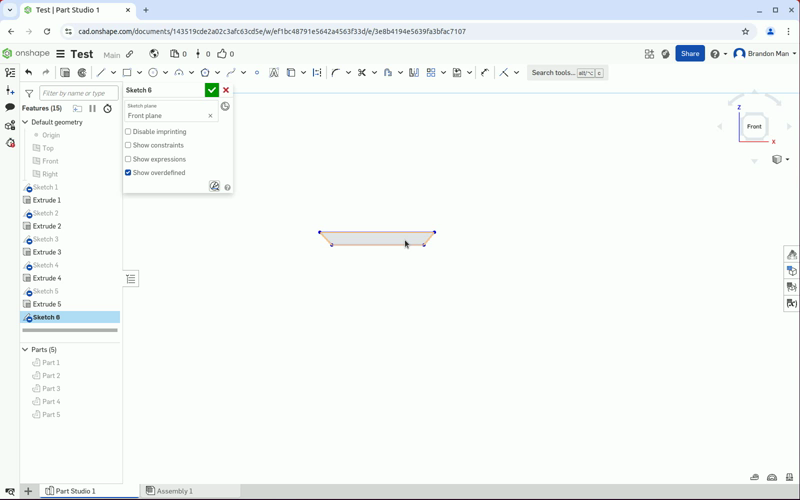
scroll(6)
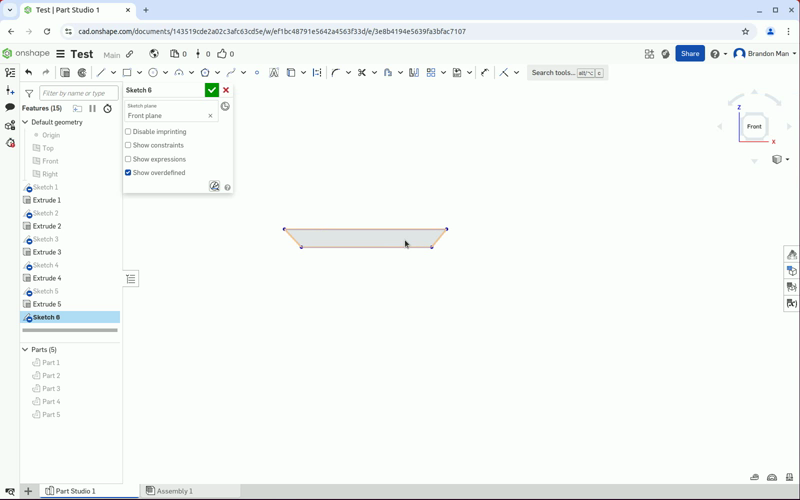
scroll(6)
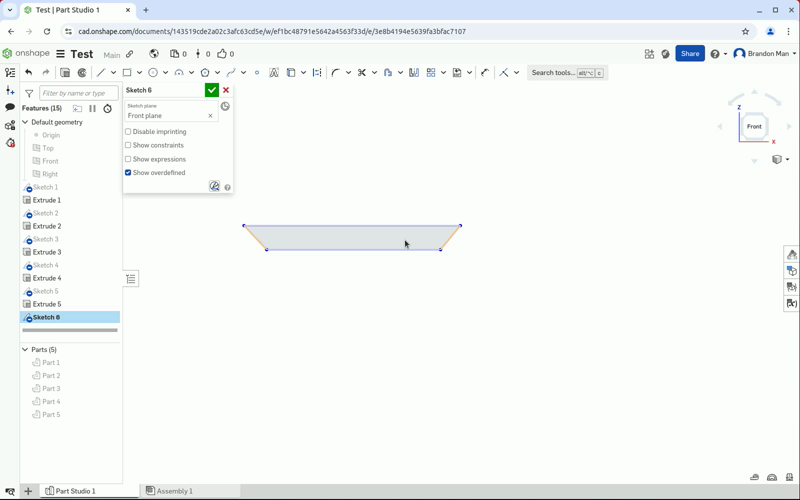
scroll(6)
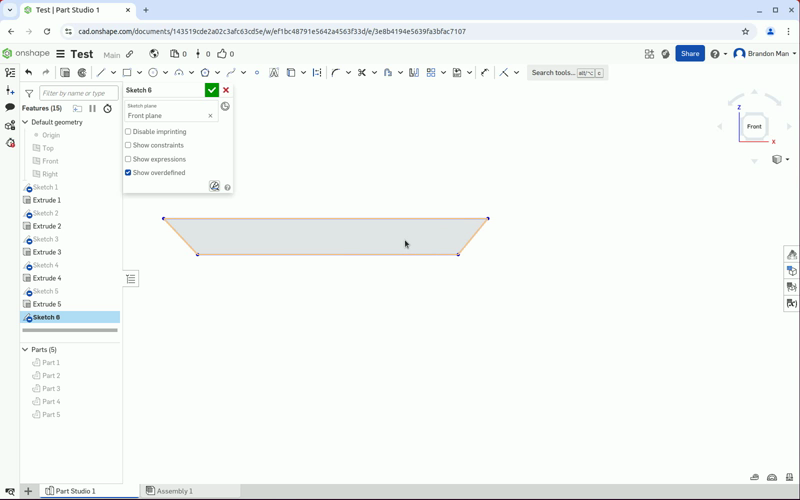
scroll(6)
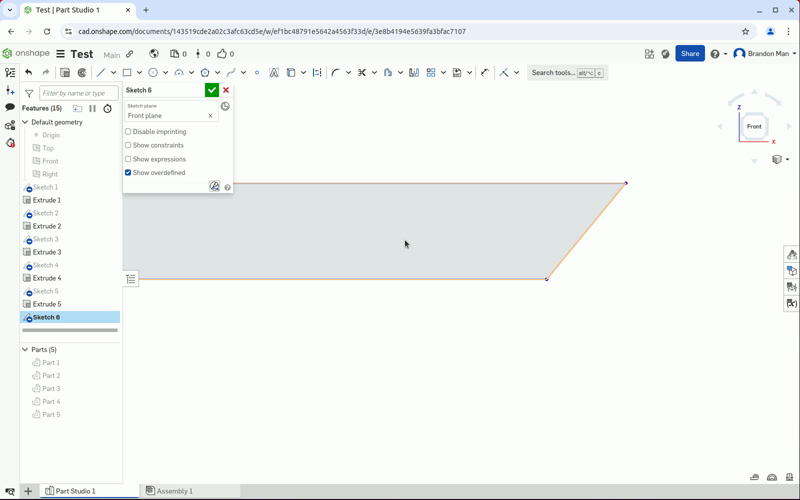
click(405, 239)
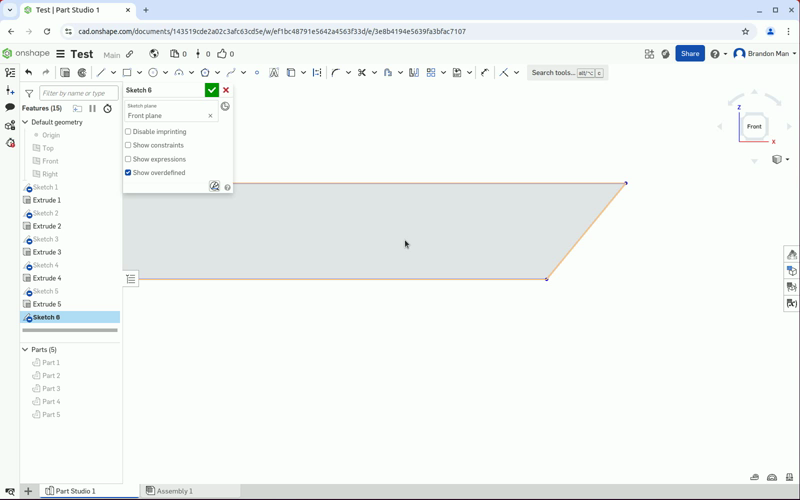
scroll(-6)
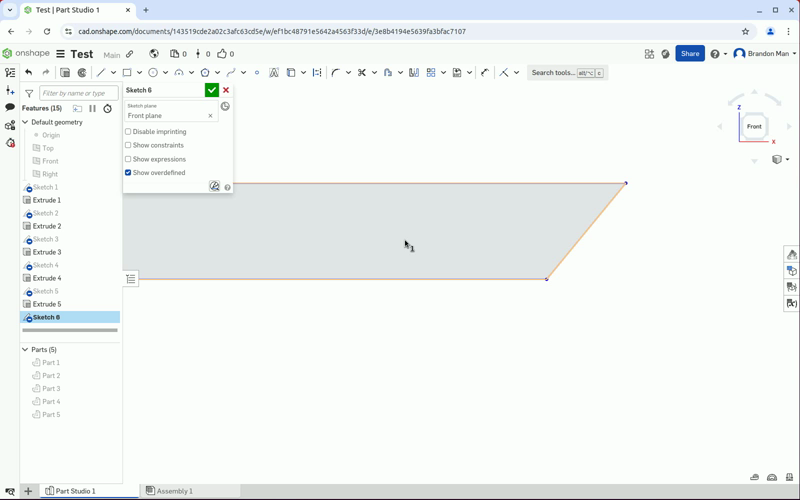
scroll(-6)
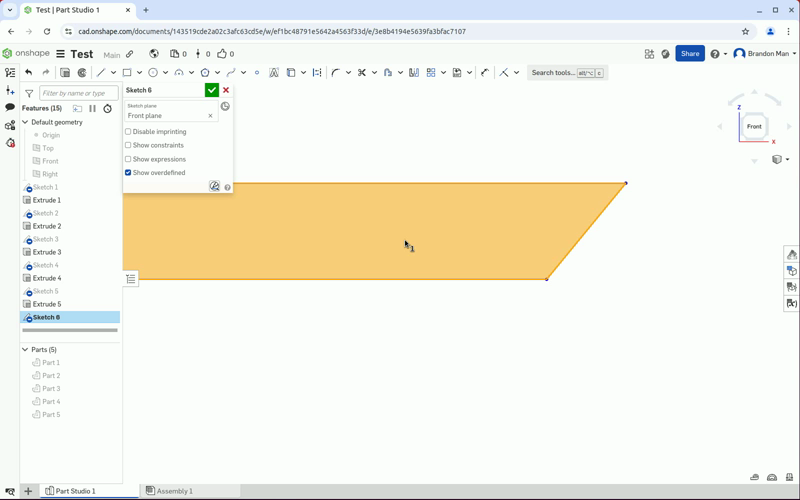
scroll(-6)
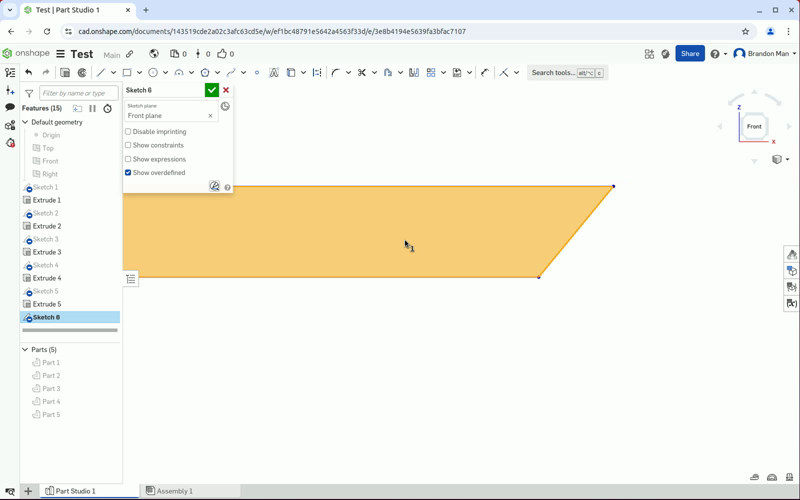
scroll(-6)
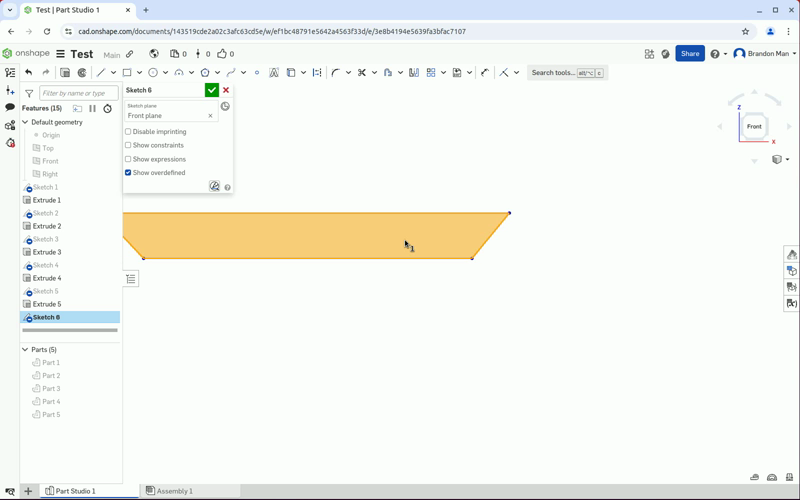
scroll(-6)
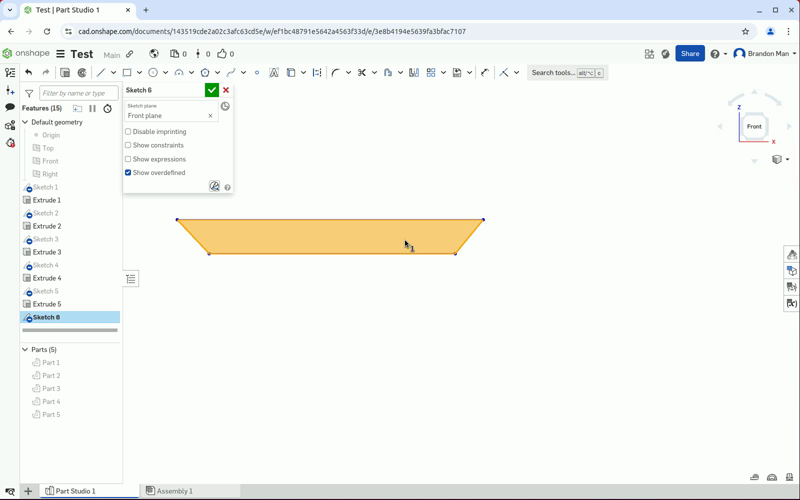
scroll(-6)
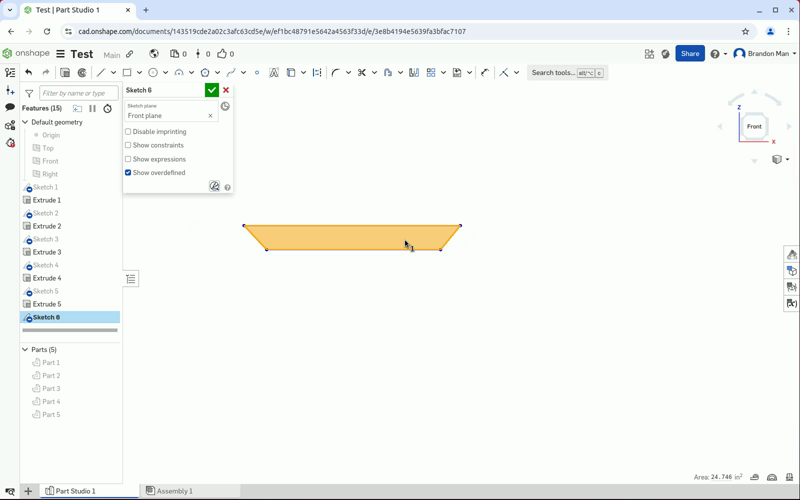
scroll(-6)
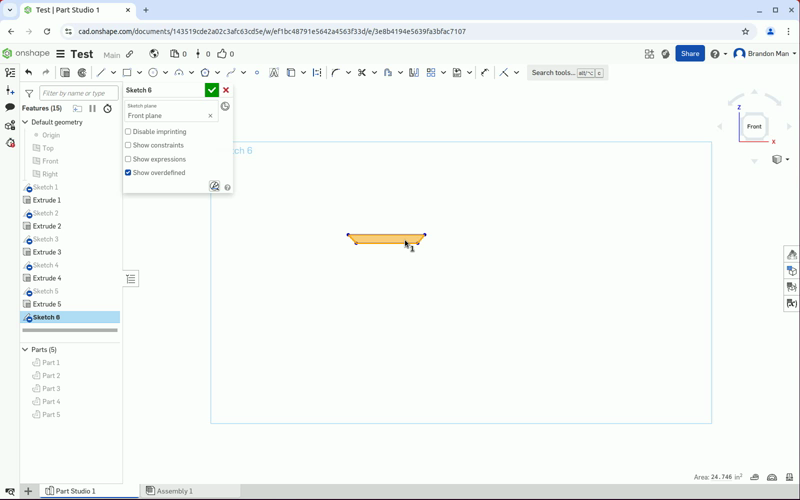
mouse_move(73, 352)
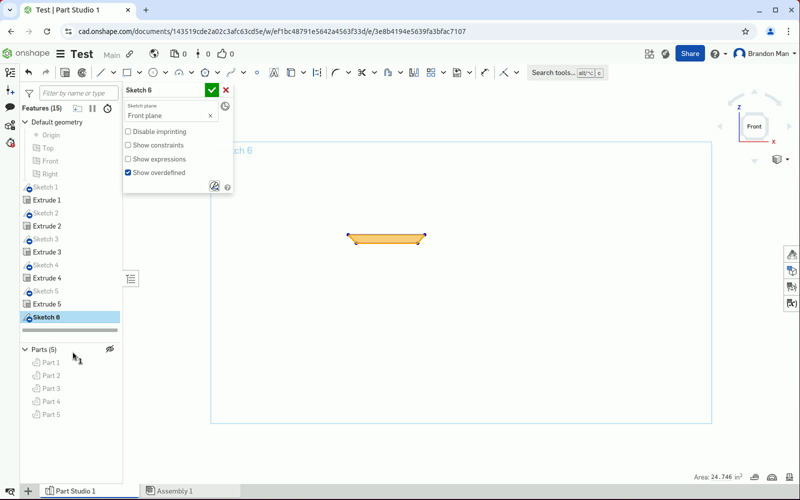
key(shift+y)
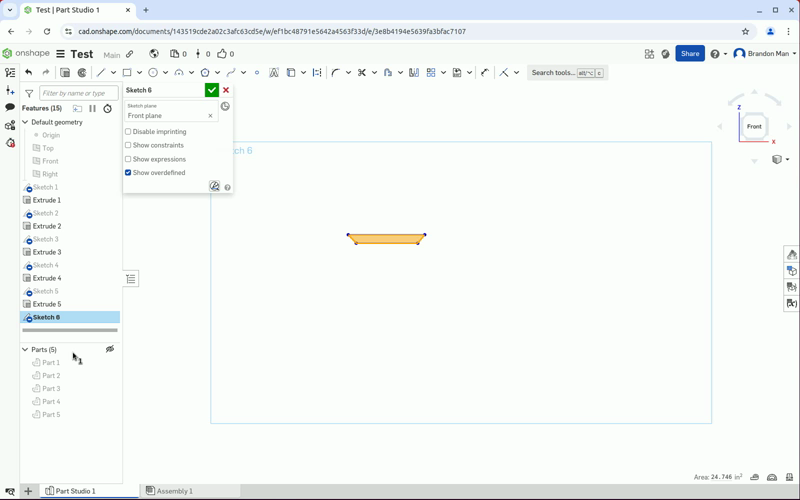
key(shift+e)
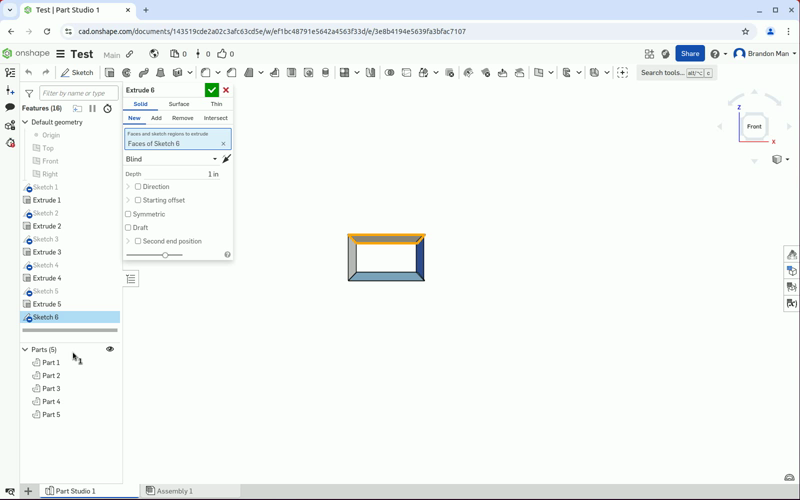
mouse_move(143, 106)
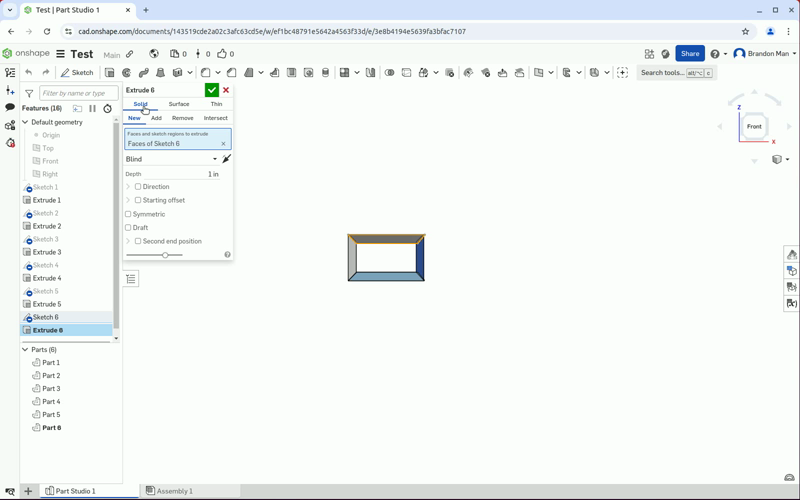
click(143, 106)
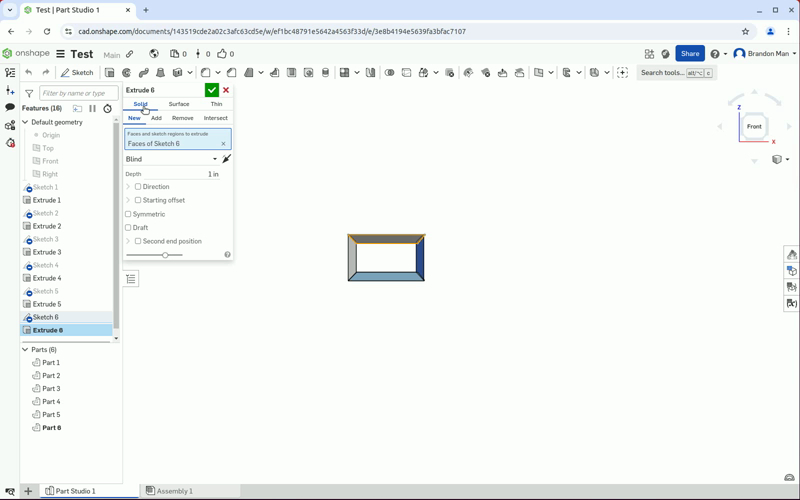
mouse_move(137, 120)
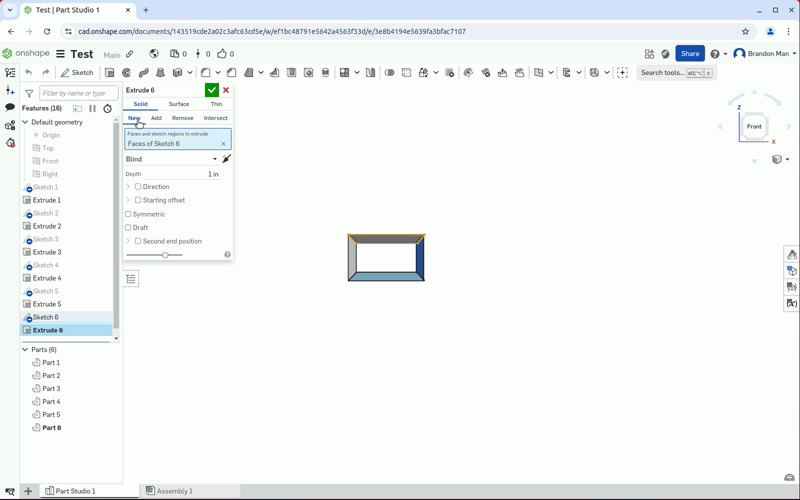
click(137, 120)
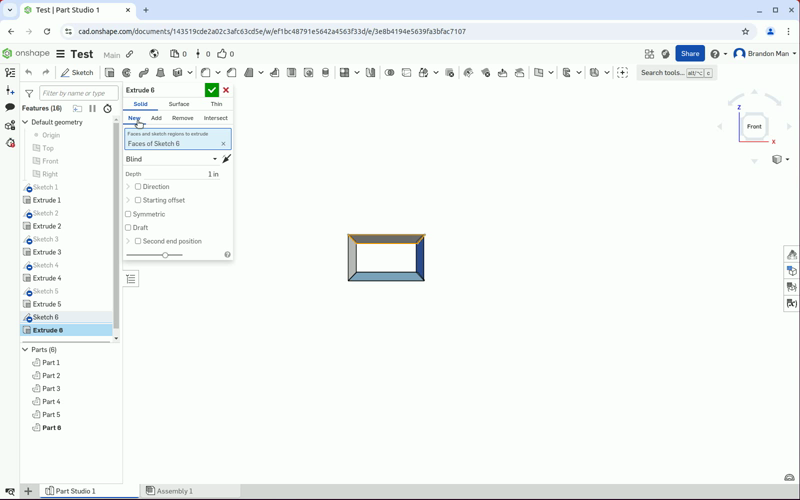
key(tab, 4)
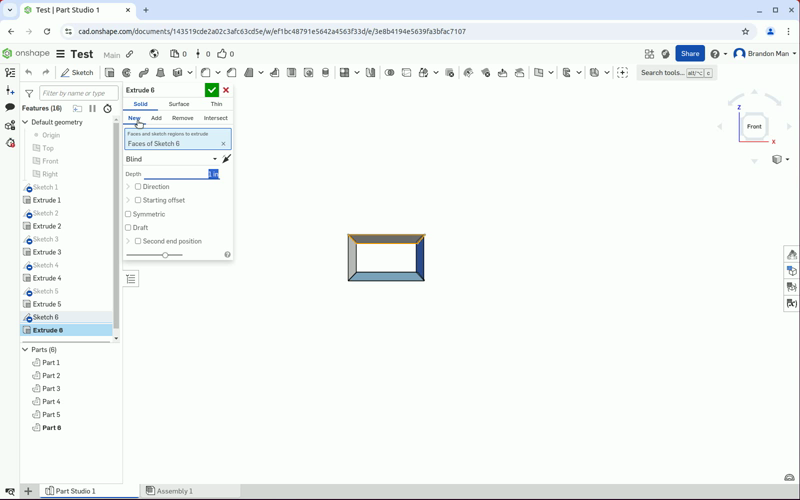
text(-6.258)
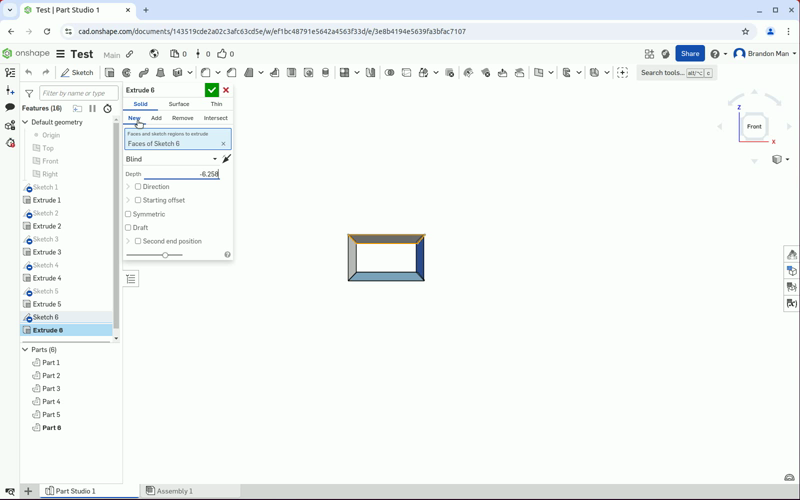
key(enter)
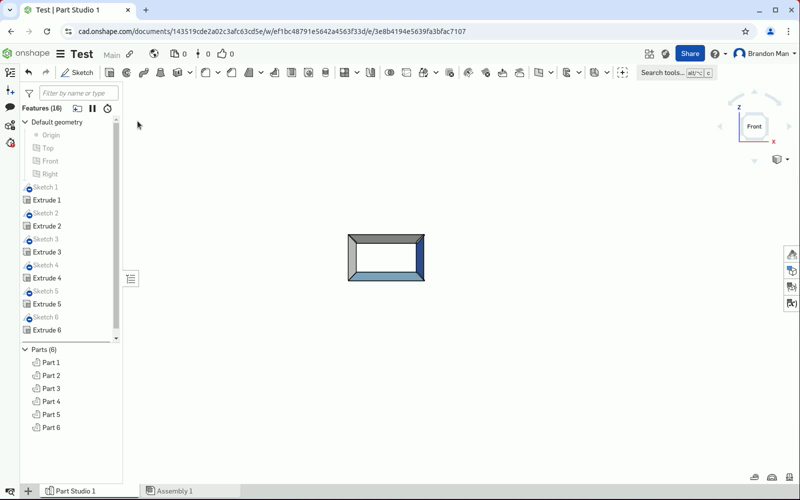
key(shift+h)
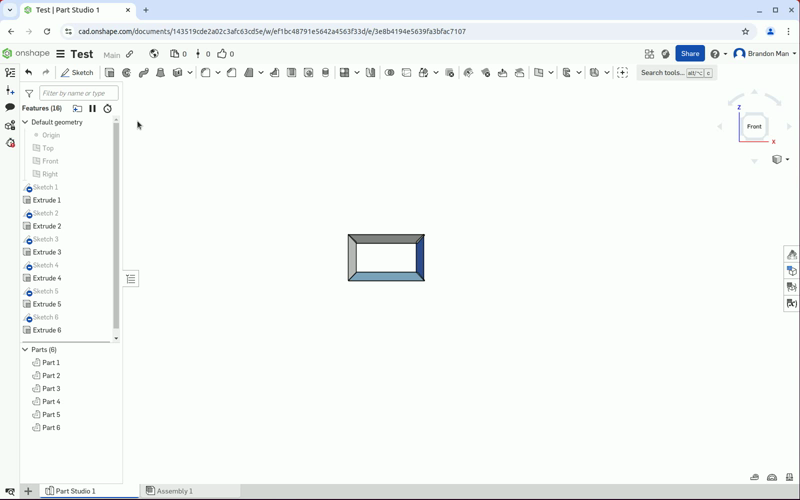
key(shift+h)
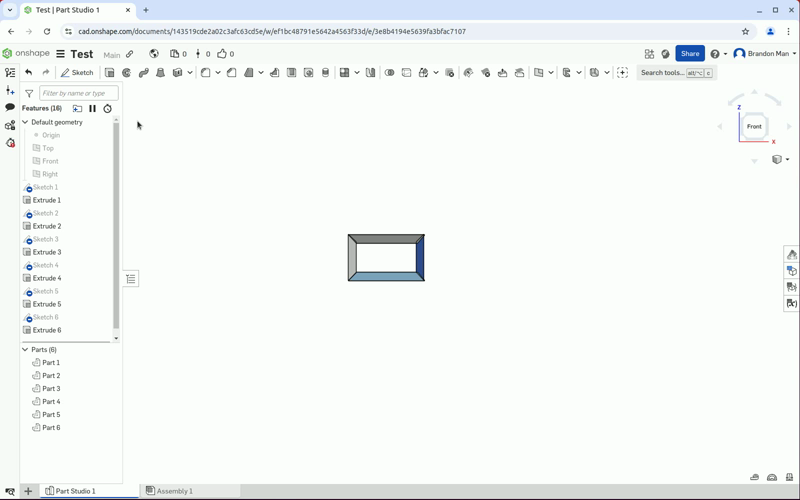
mouse_move(69, 189)
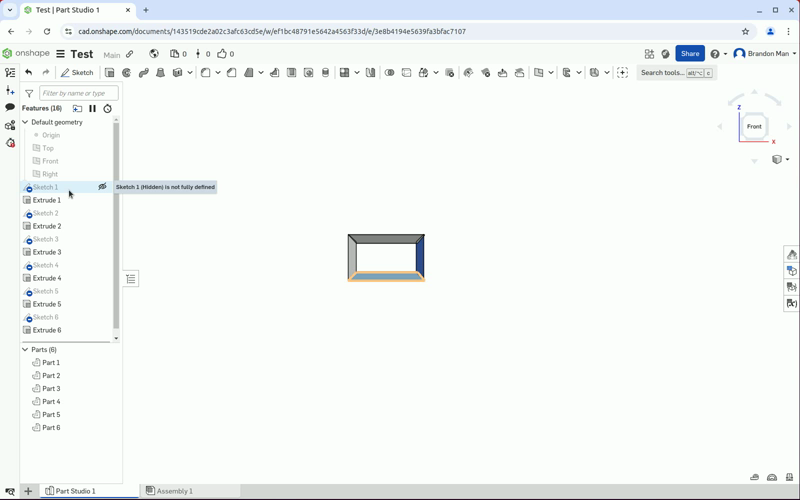
click(69, 189)
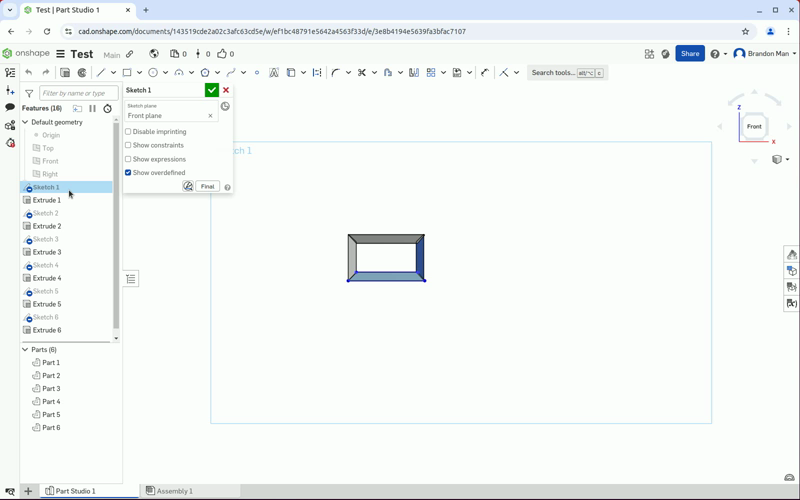
mouse_move(229, 92)
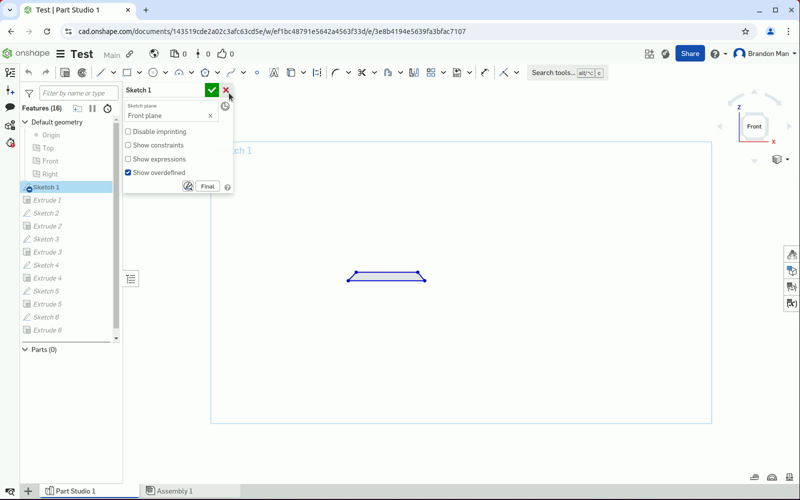
click(229, 92)
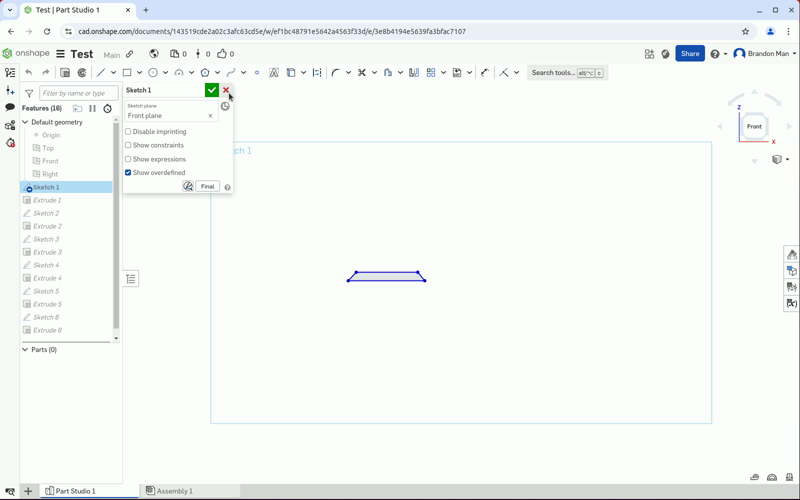
key(shift+s)
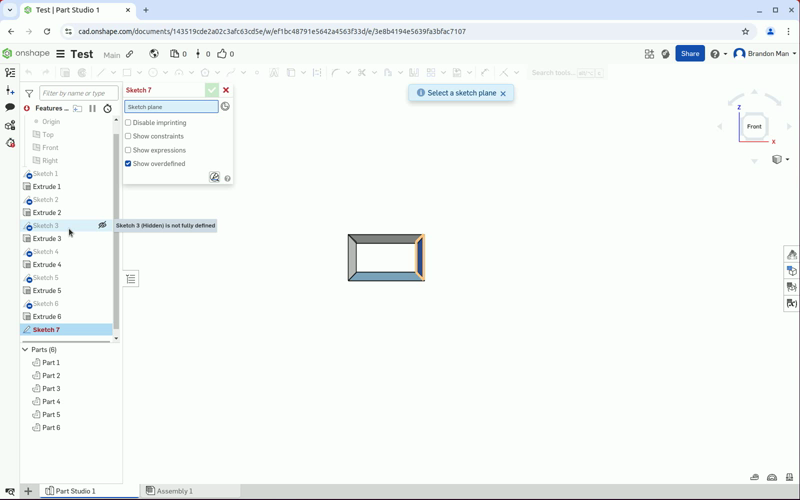
scroll(3)
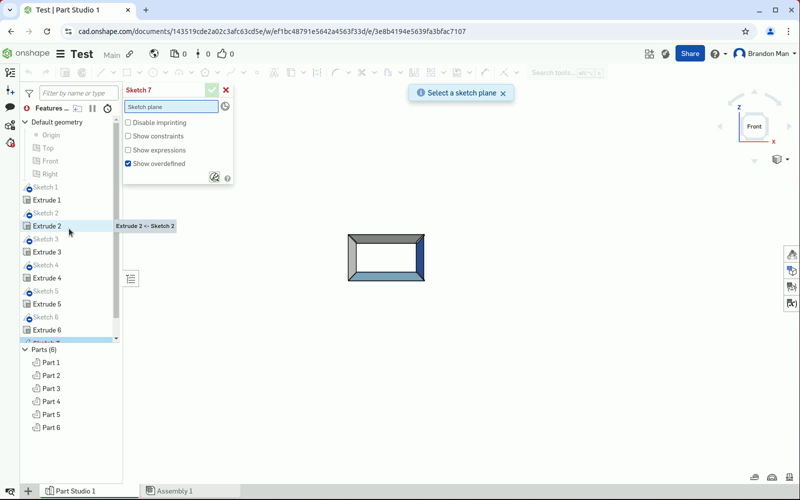
mouse_move(69, 163)
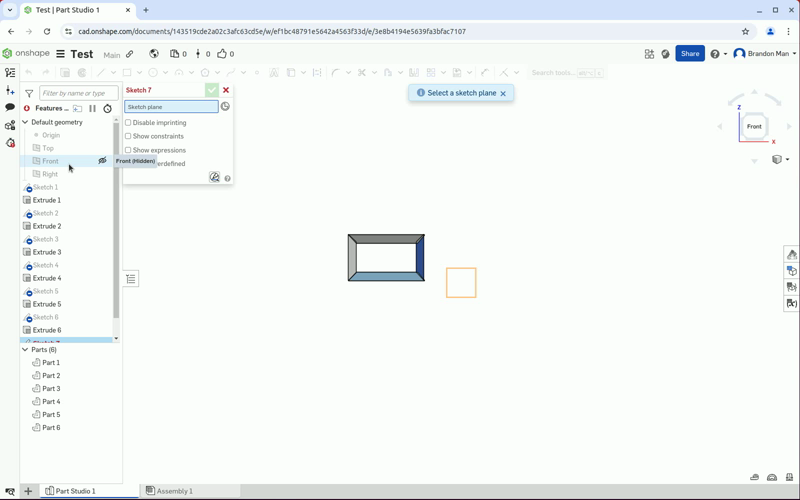
click(69, 163)
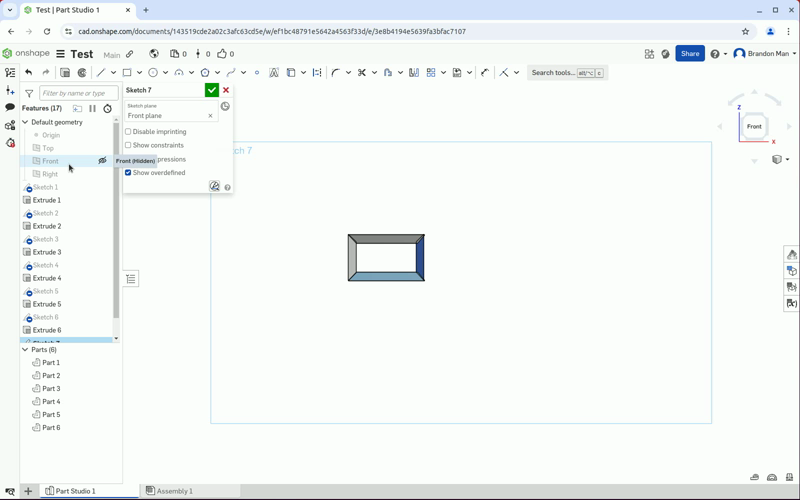
mouse_move(73, 352)
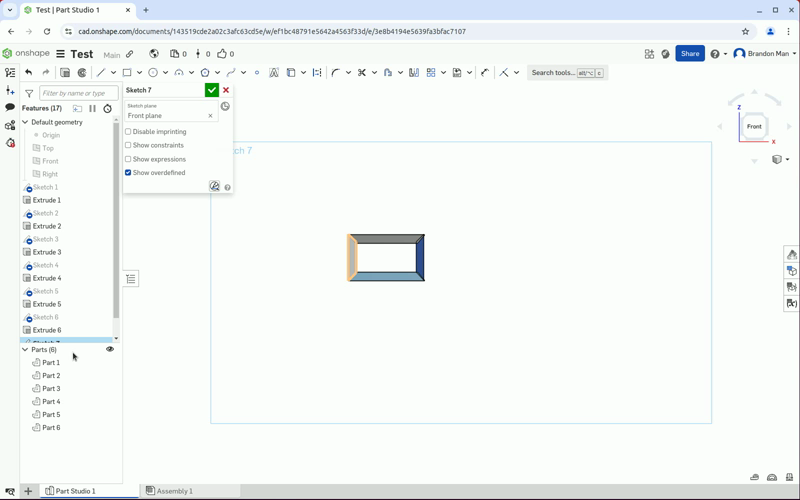
key(y)
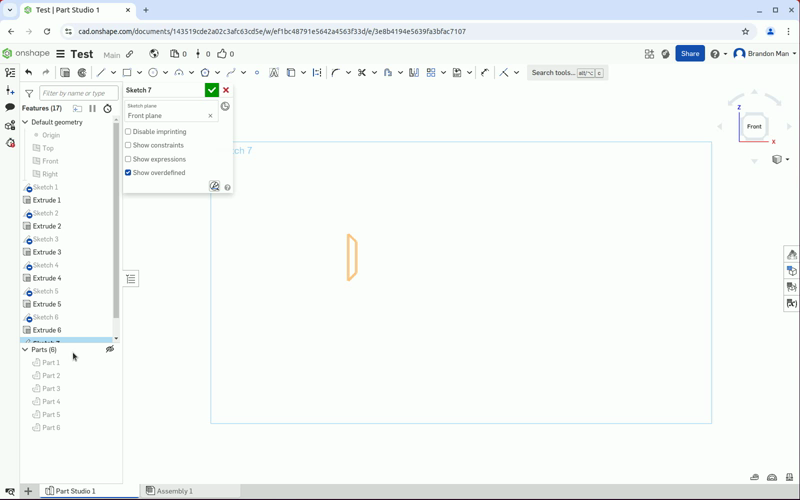
key(l)
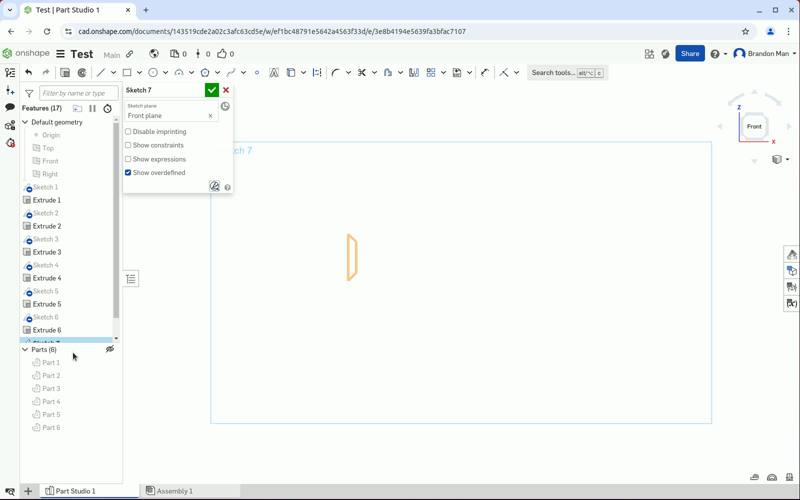
key_down(shift)
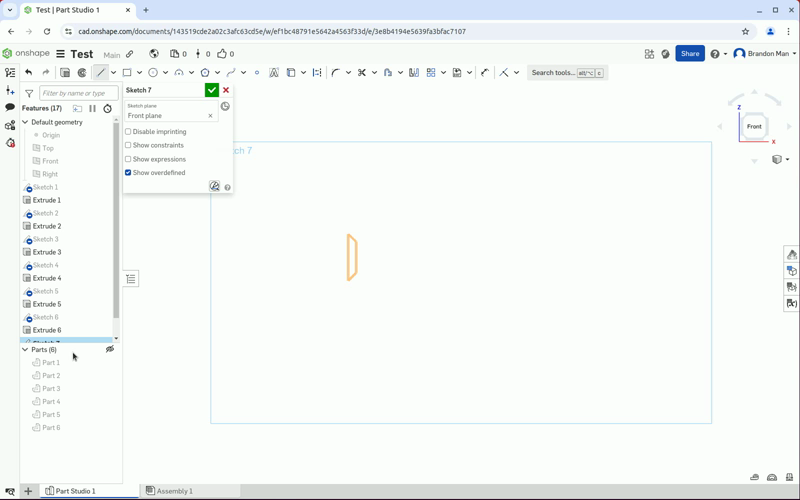
mouse_move(416, 272)
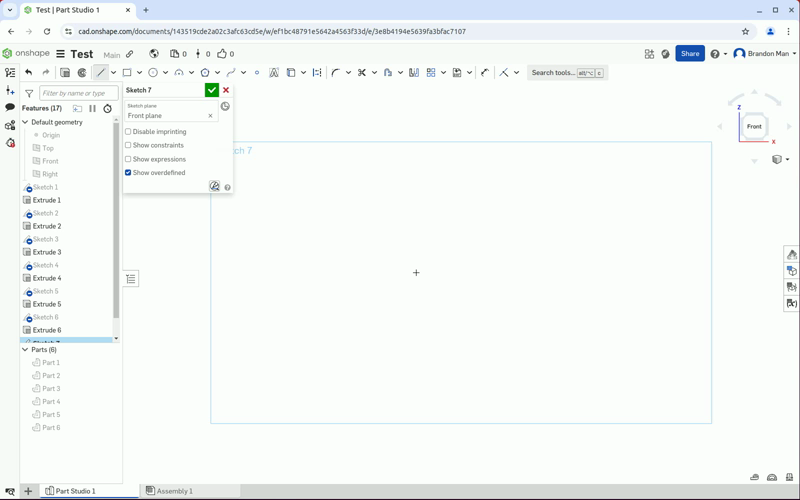
click(416, 272)
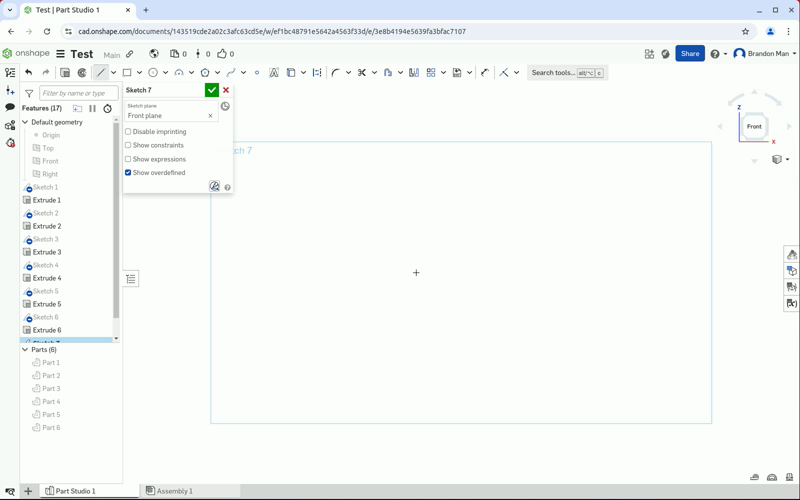
key_up(shift)
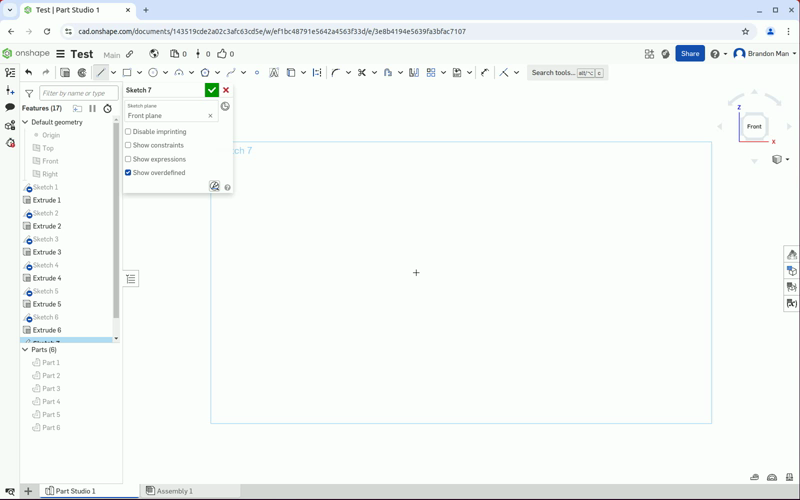
key_down(shift)
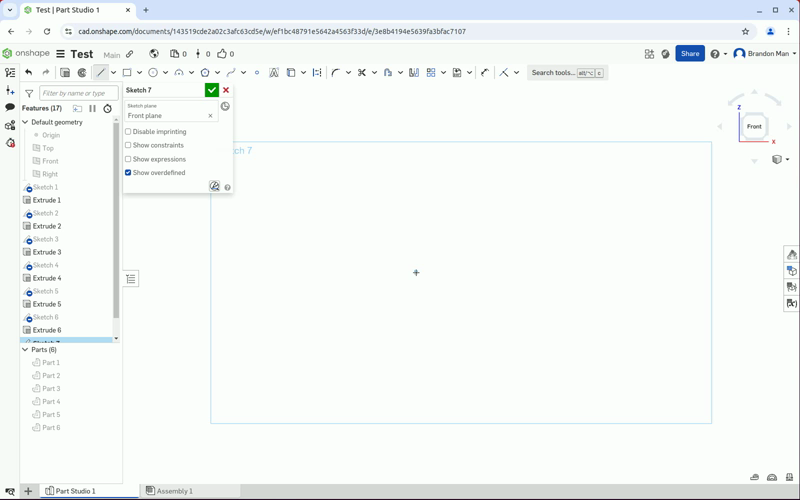
mouse_move(446, 272)
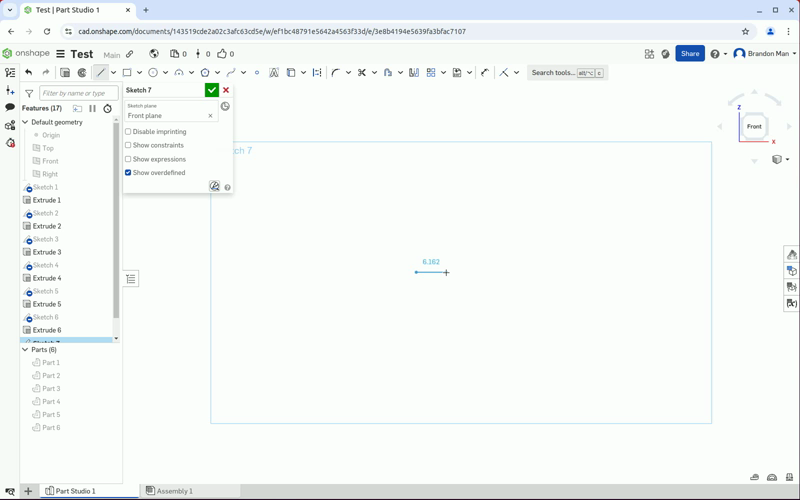
mouse_move(423, 280)
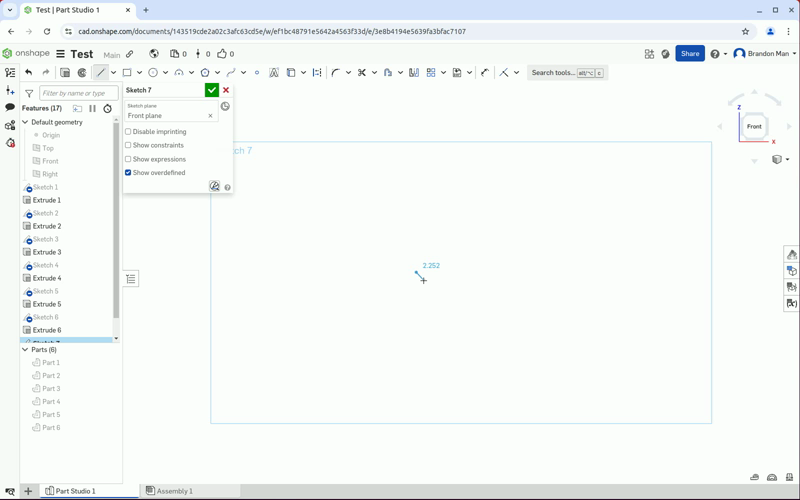
click(423, 280)
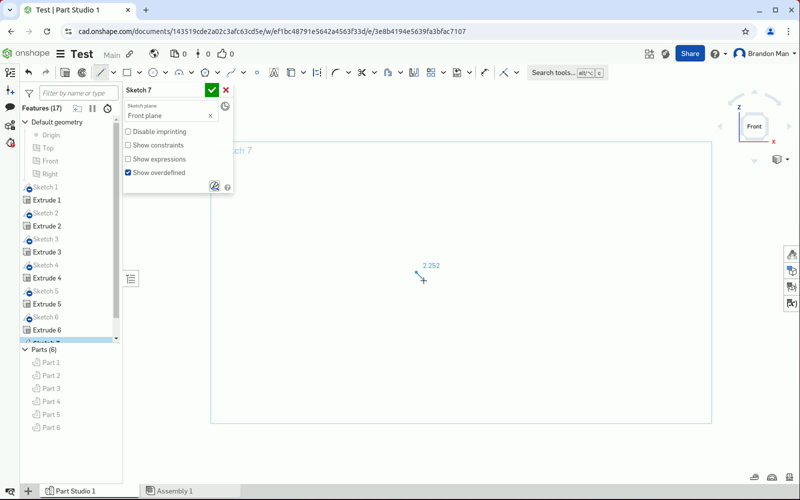
key_up(shift)
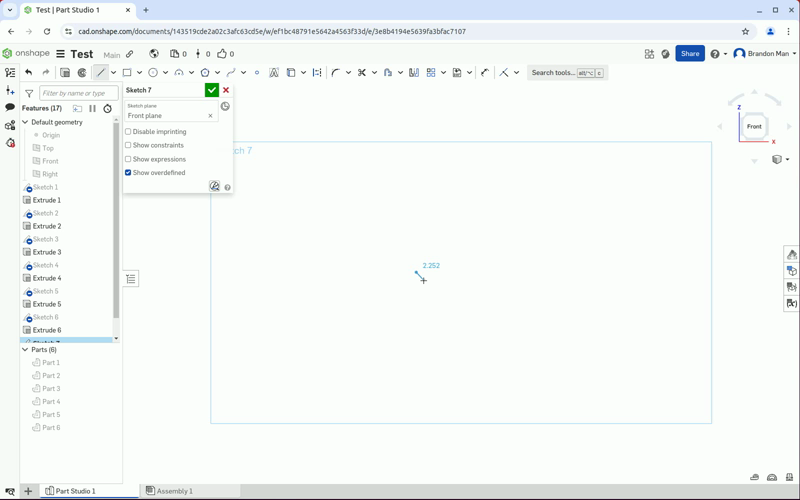
key_down(shift)
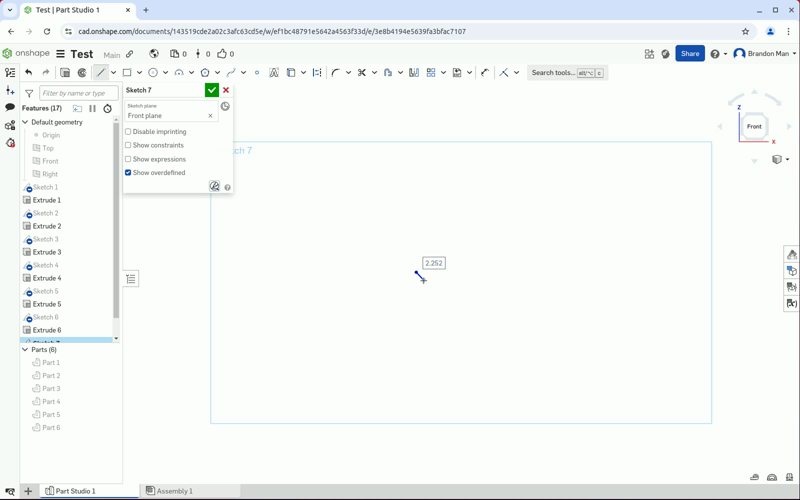
mouse_move(453, 280)
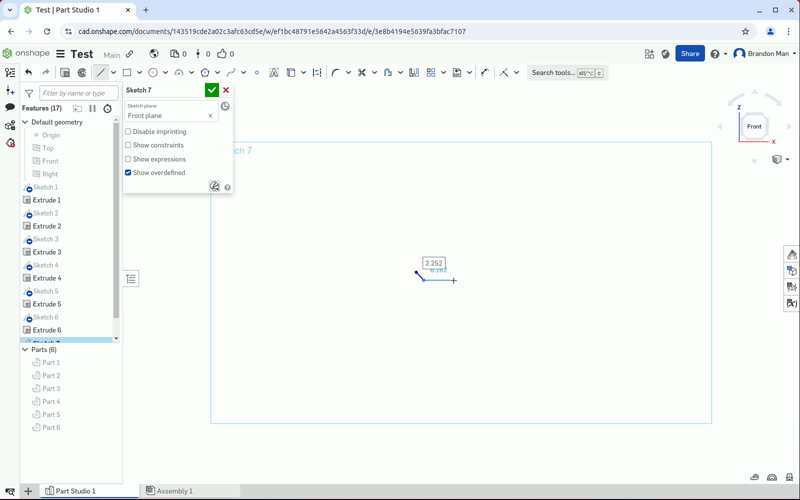
mouse_move(423, 234)
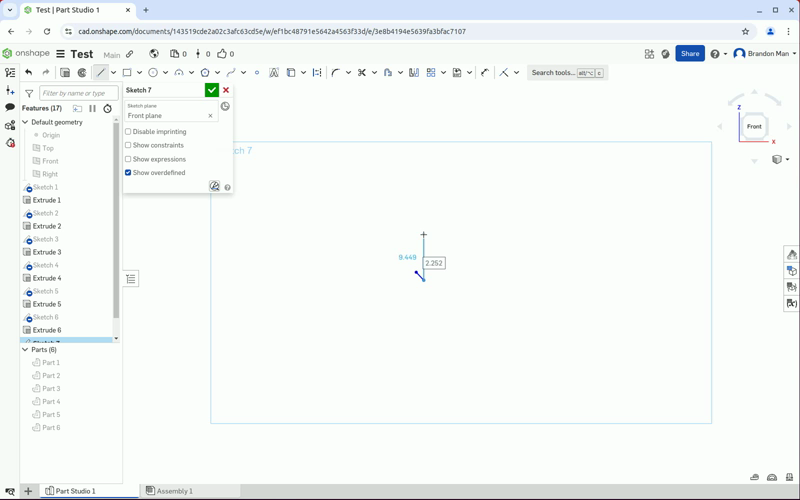
click(423, 234)
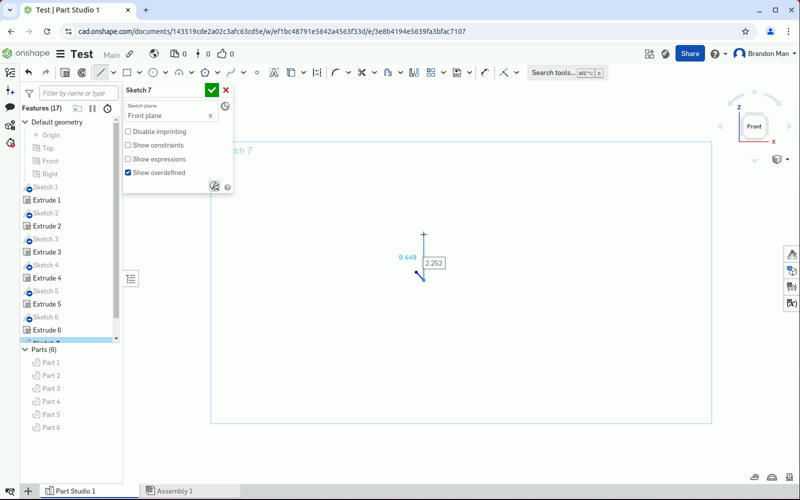
key_up(shift)
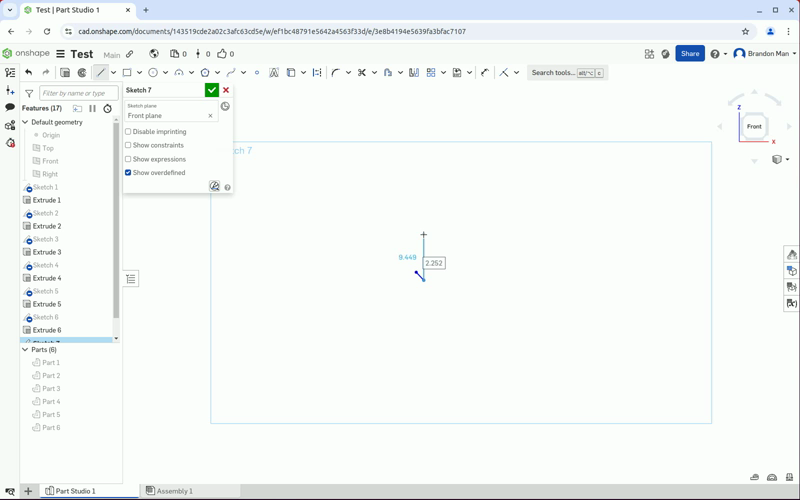
key_down(shift)
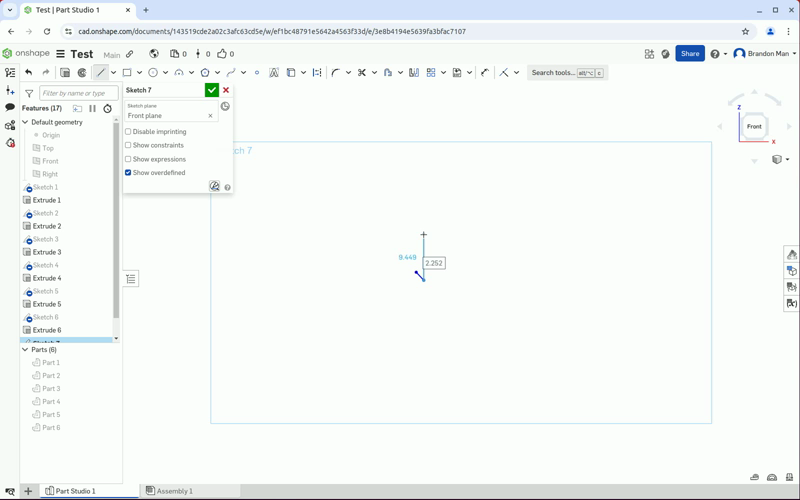
mouse_move(453, 234)
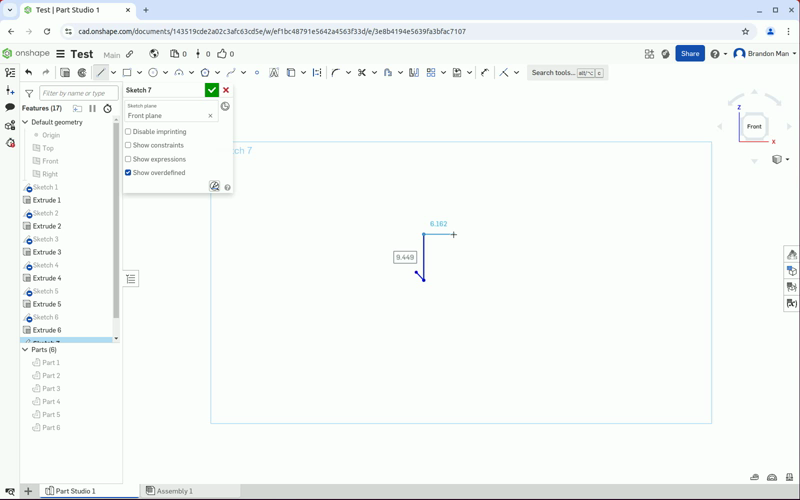
mouse_move(416, 241)
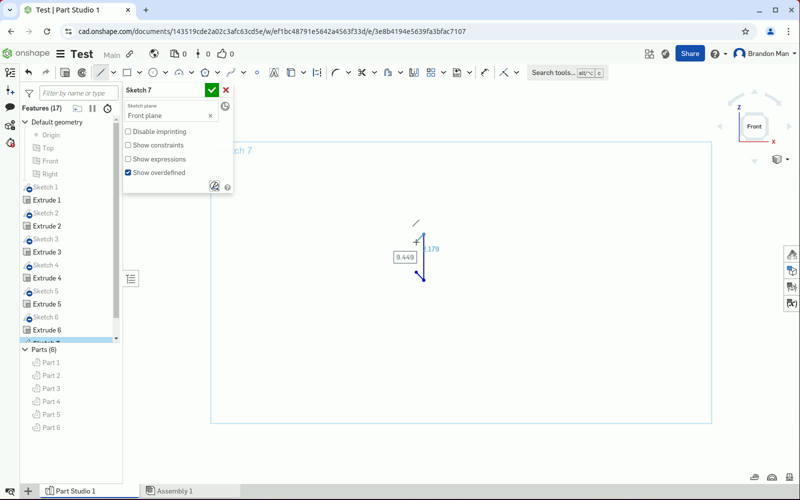
click(416, 241)
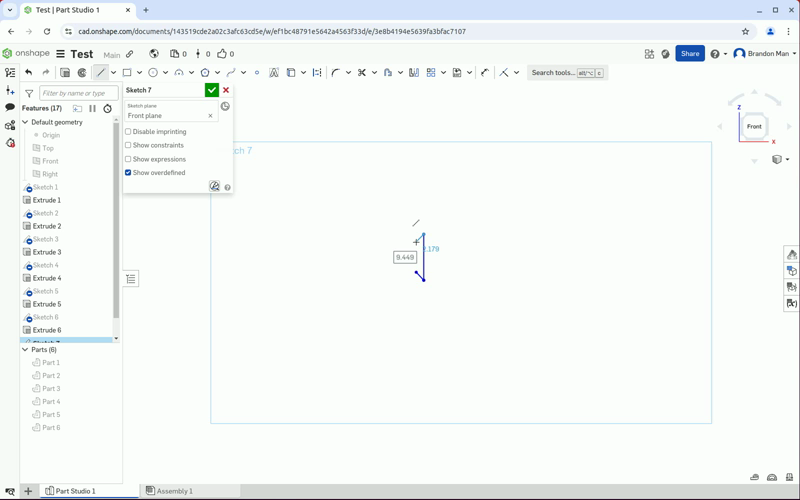
key_up(shift)
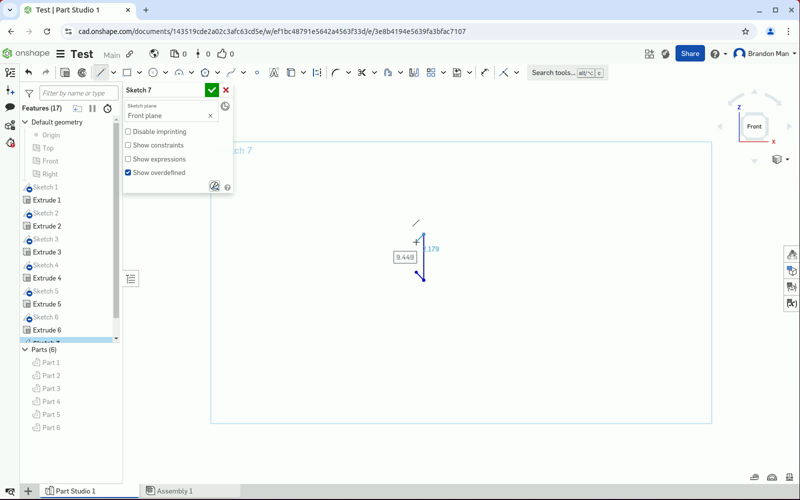
mouse_move(446, 241)
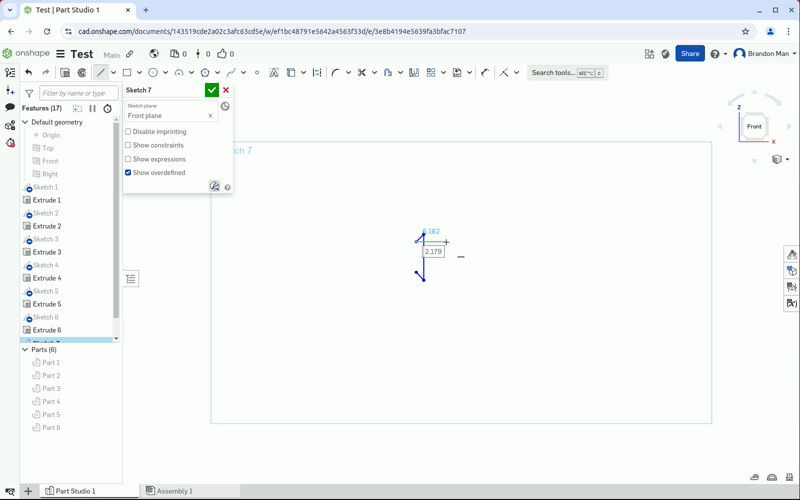
key_down(shift)
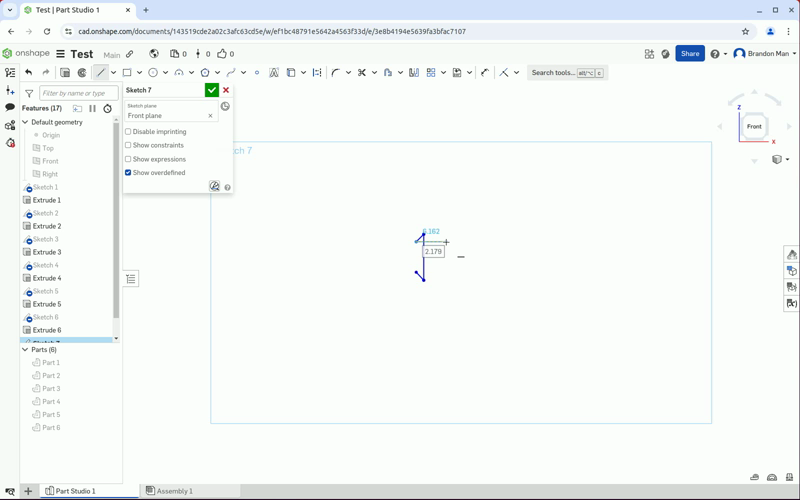
mouse_move(416, 272)
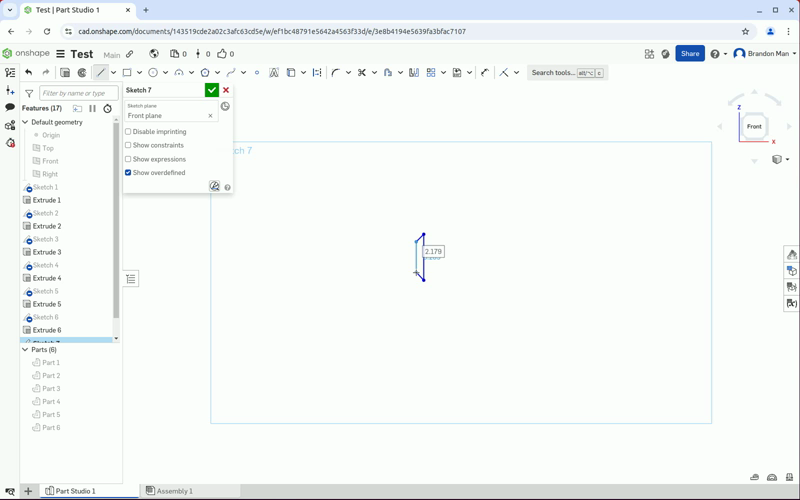
key_up(shift)
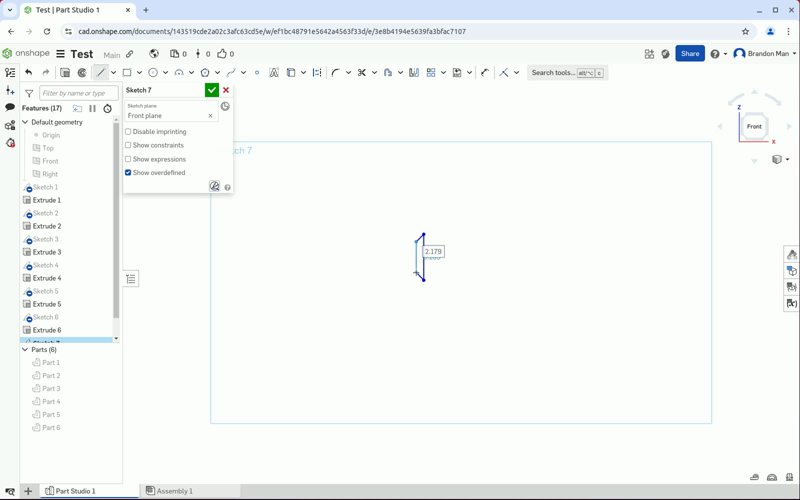
click(416, 272)
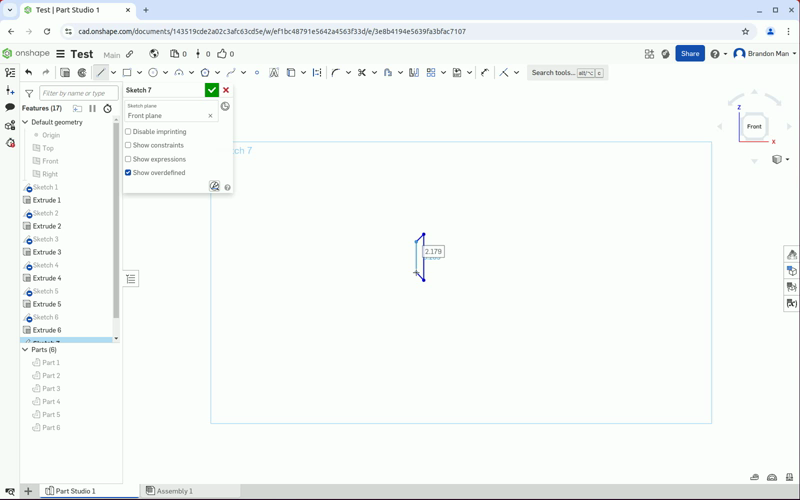
key(esc)
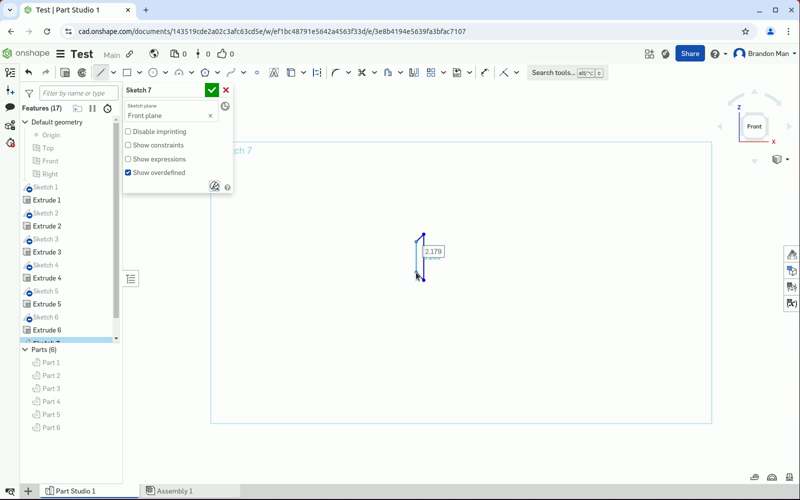
mouse_move(422, 274)
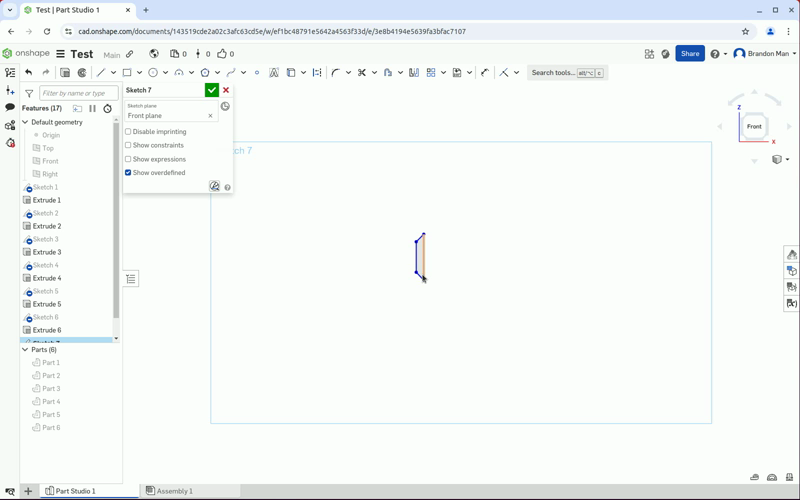
scroll(6)
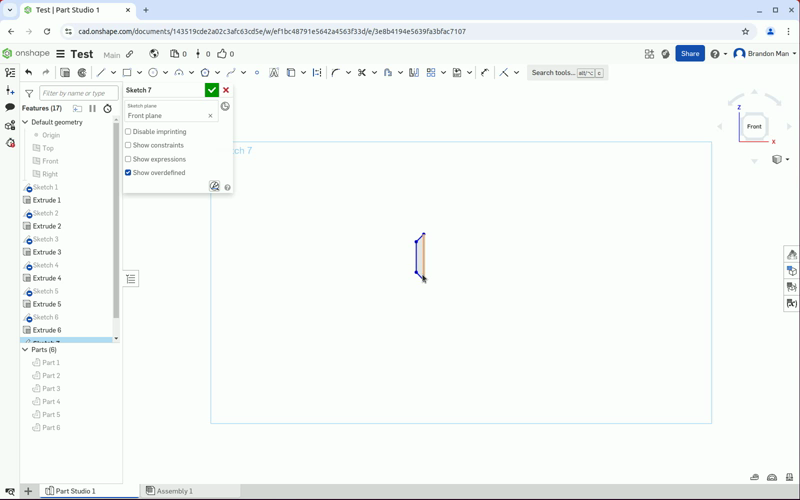
scroll(6)
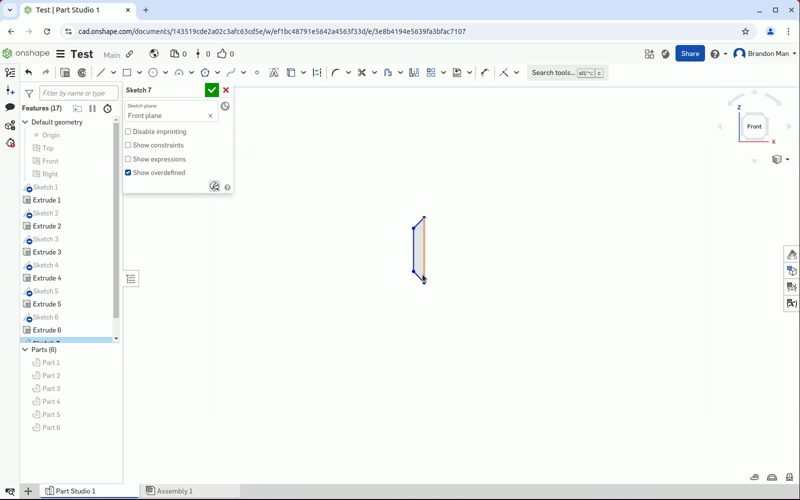
scroll(6)
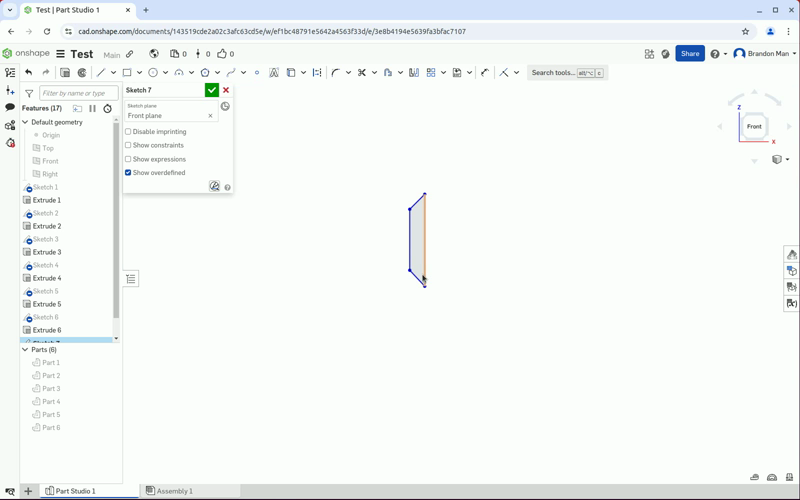
scroll(6)
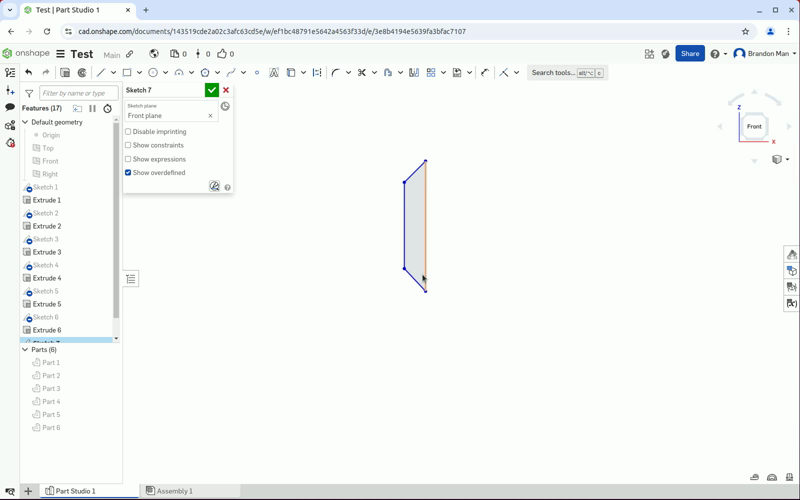
scroll(6)
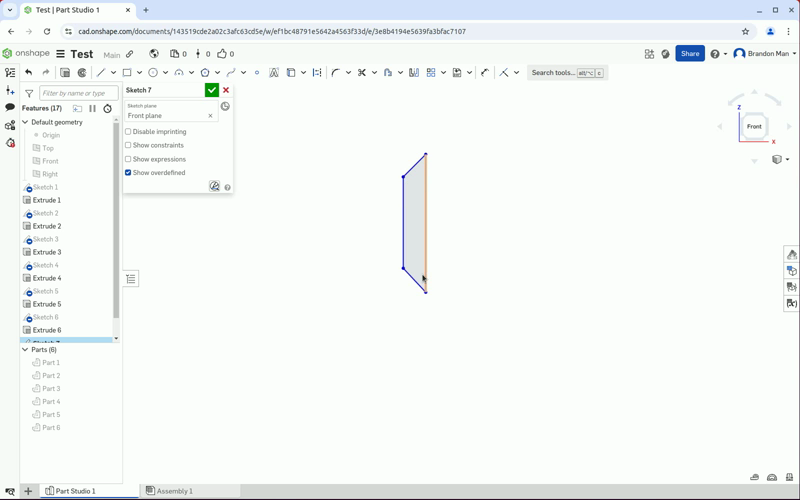
scroll(6)
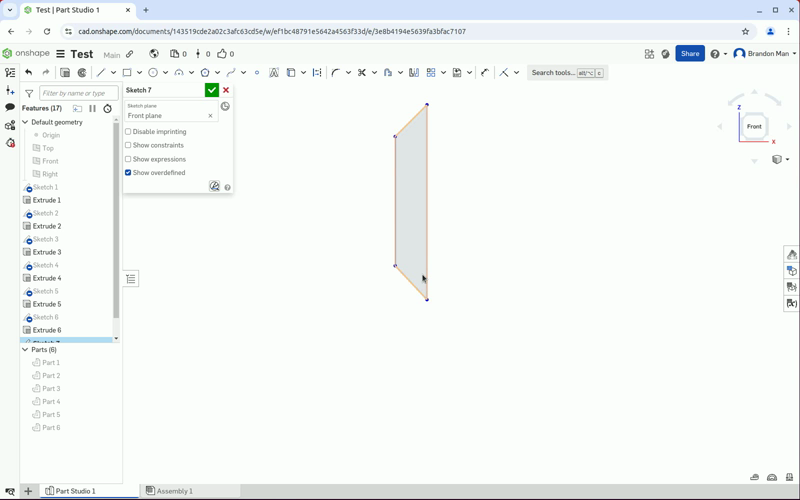
scroll(6)
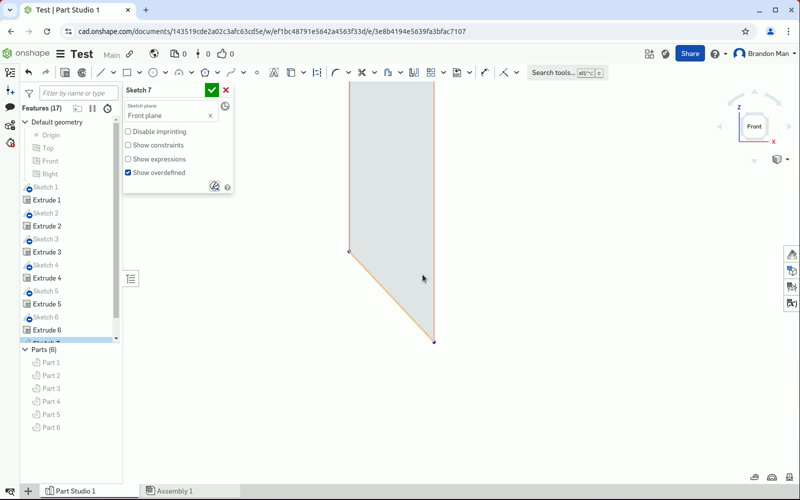
click(422, 274)
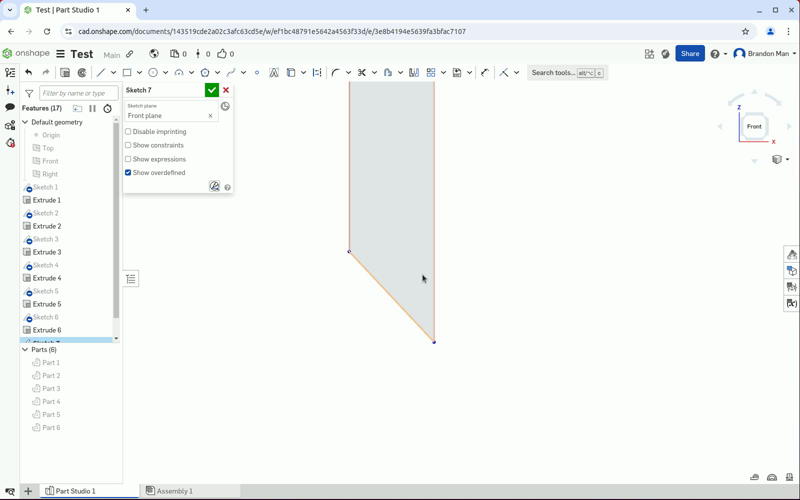
scroll(-6)
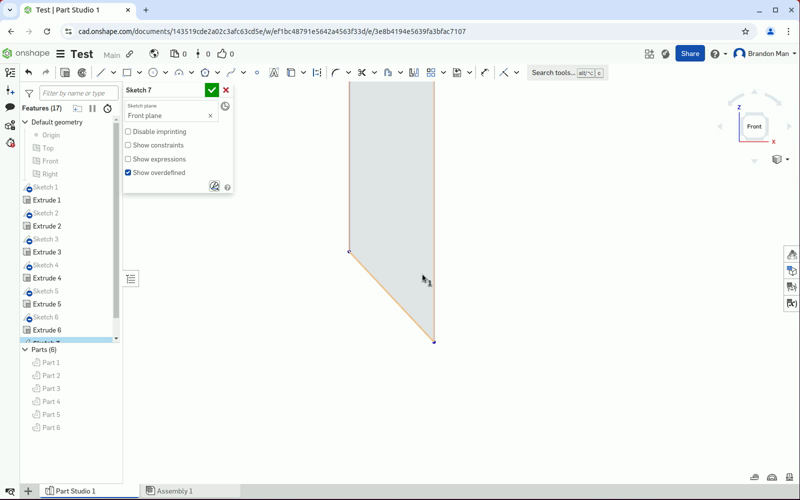
scroll(-6)
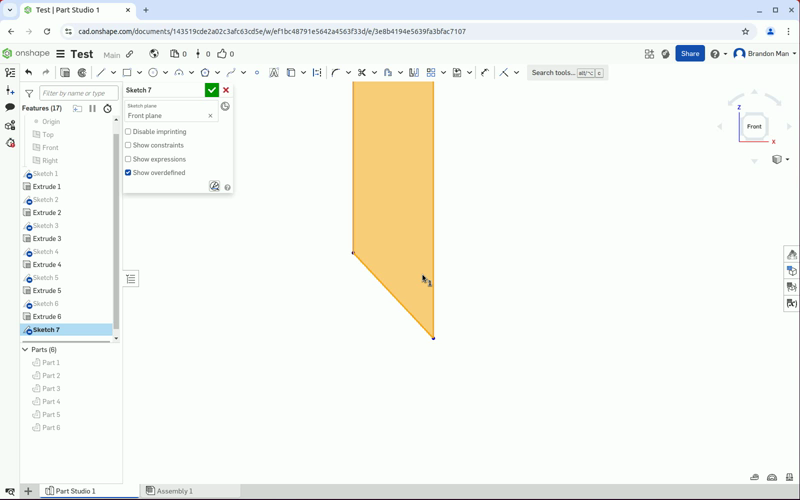
scroll(-6)
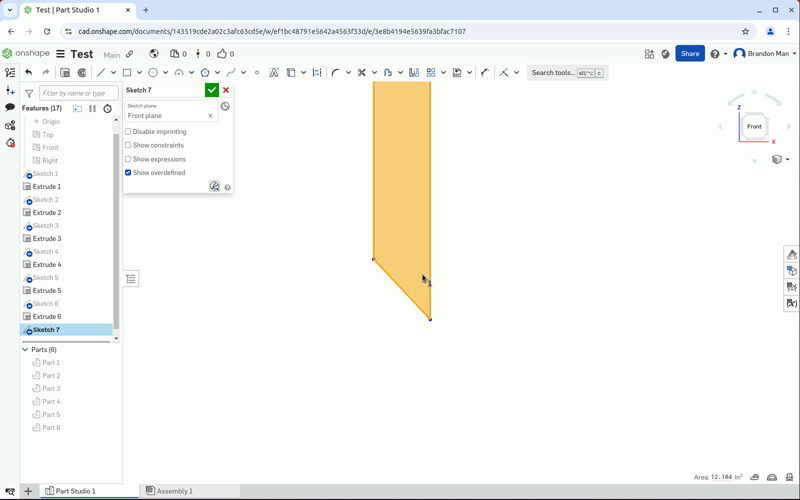
scroll(-6)
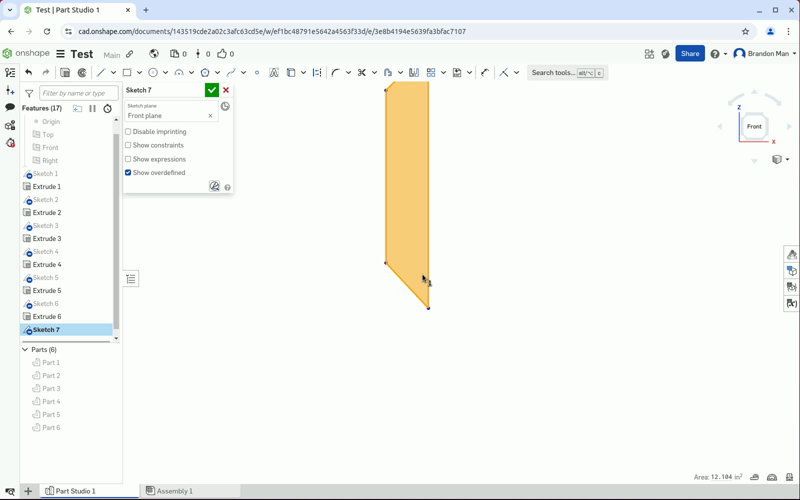
scroll(-6)
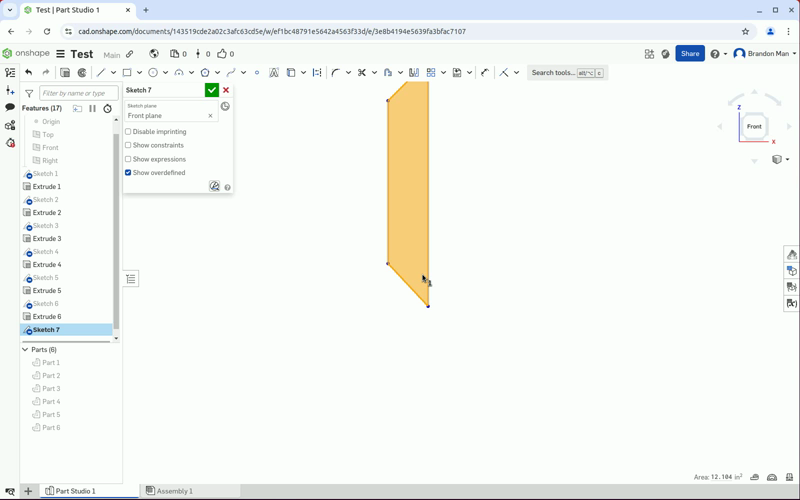
scroll(-6)
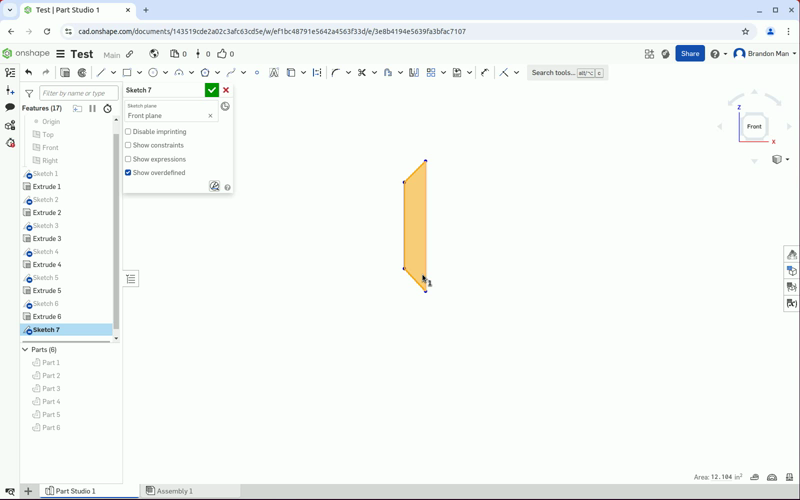
scroll(-6)
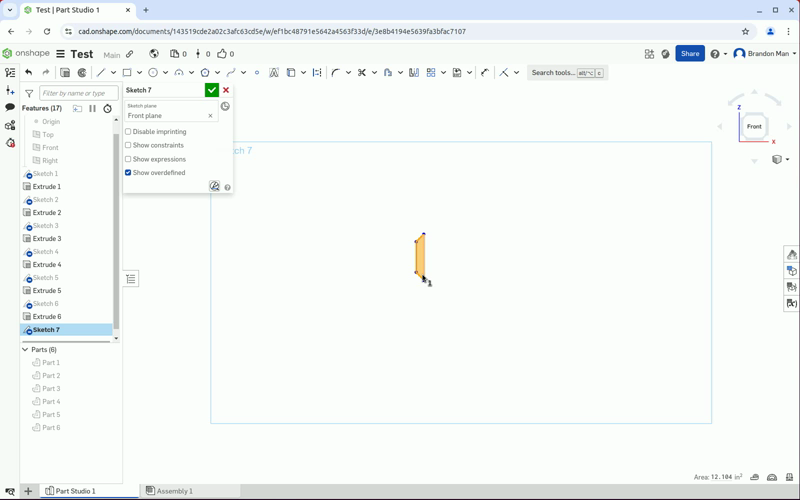
mouse_move(73, 352)
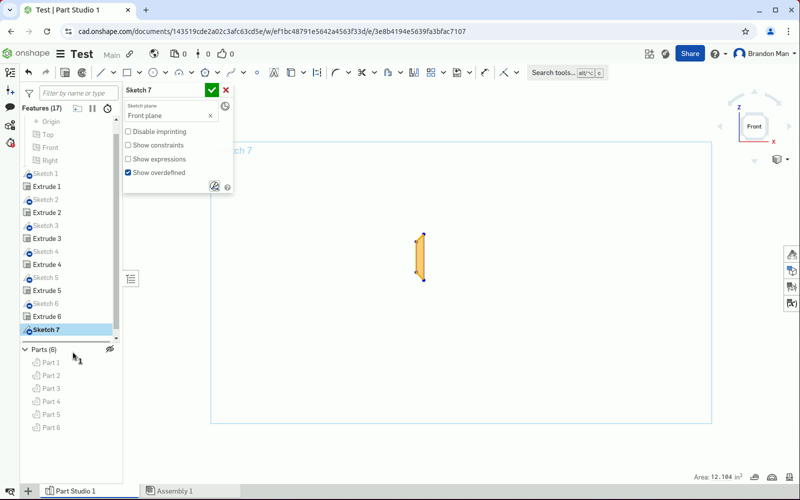
key(shift+y)
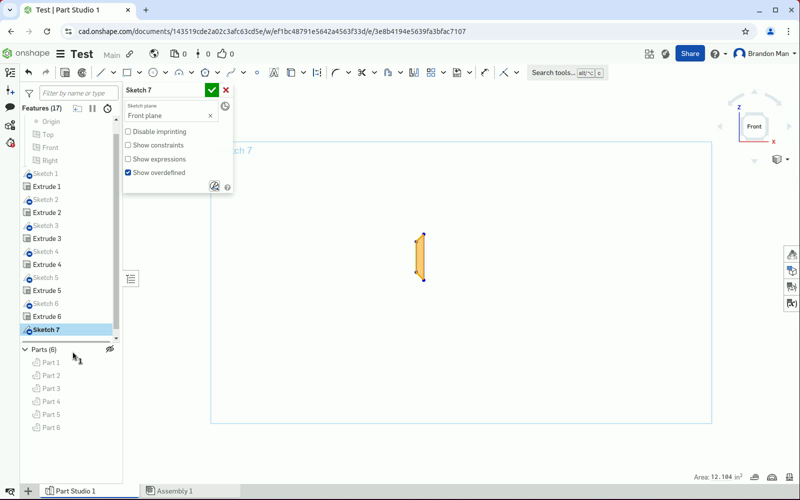
key(shift+e)
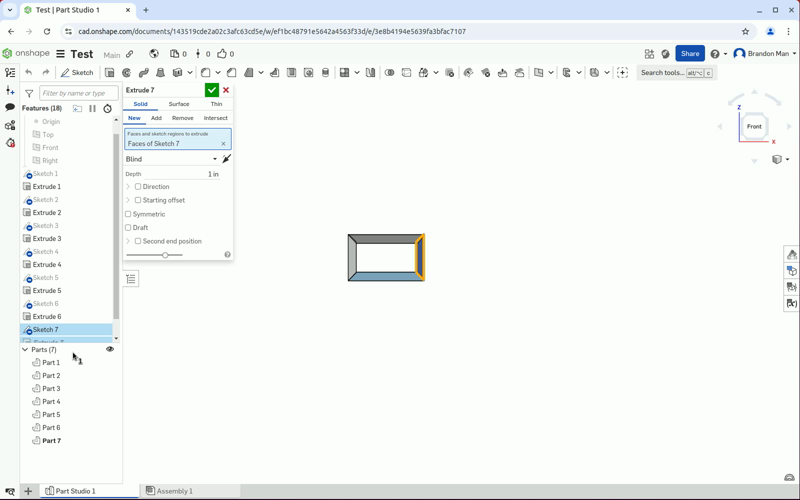
mouse_move(143, 106)
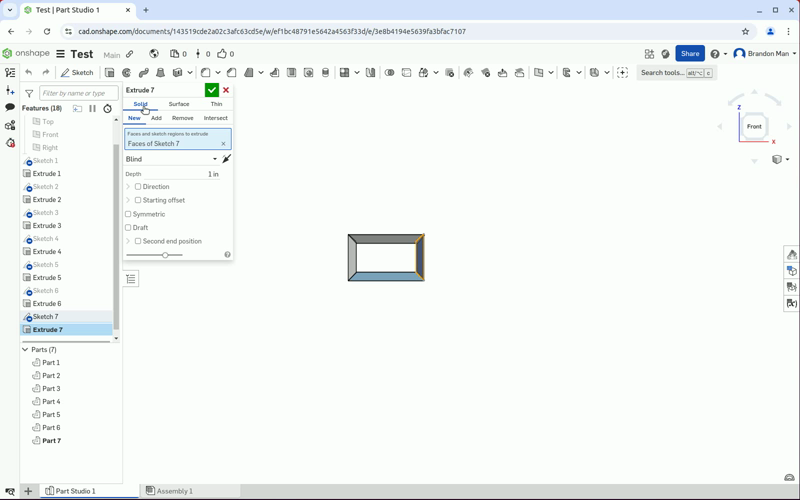
click(143, 106)
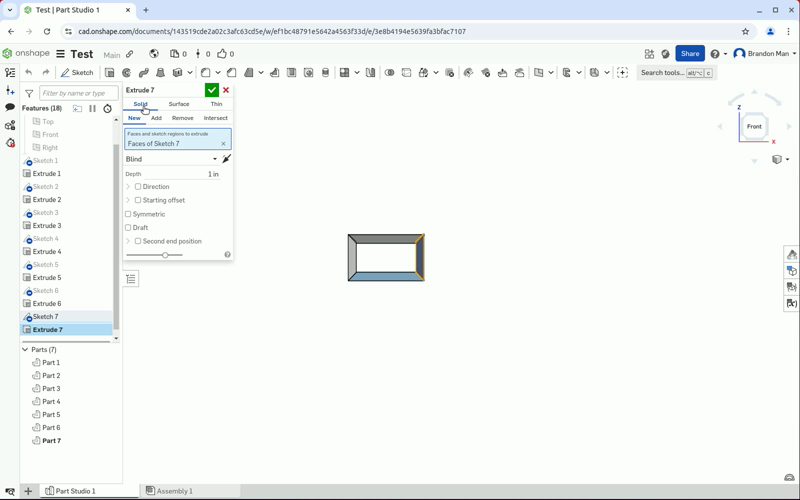
mouse_move(137, 120)
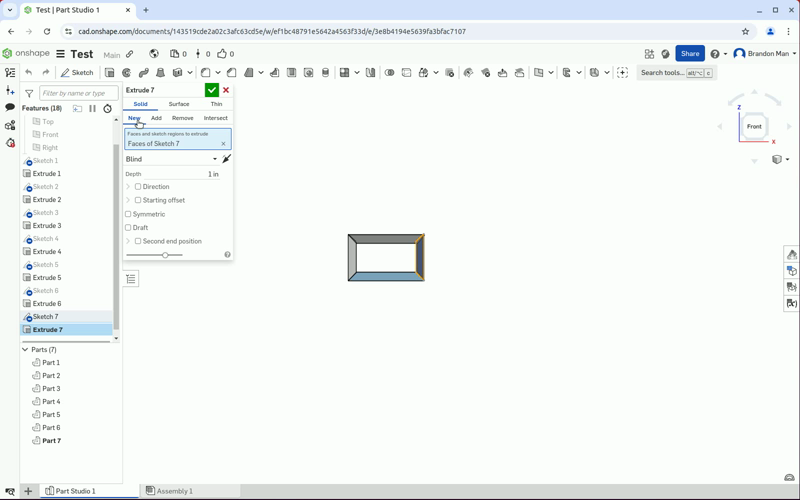
click(137, 120)
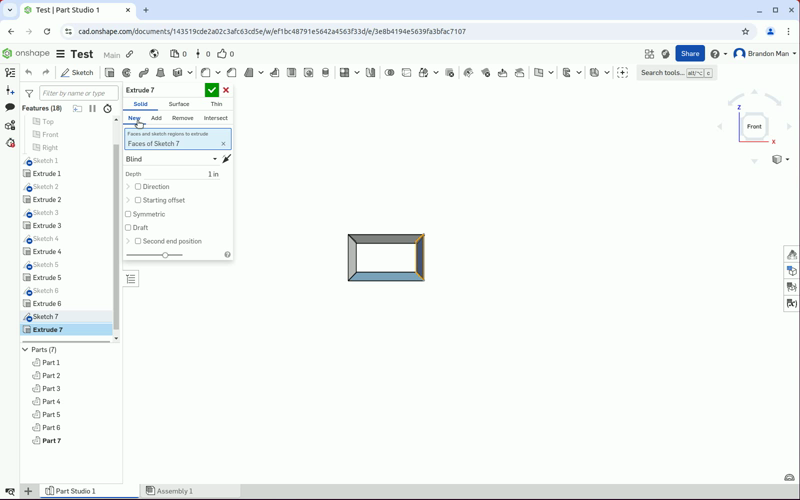
key(tab, 4)
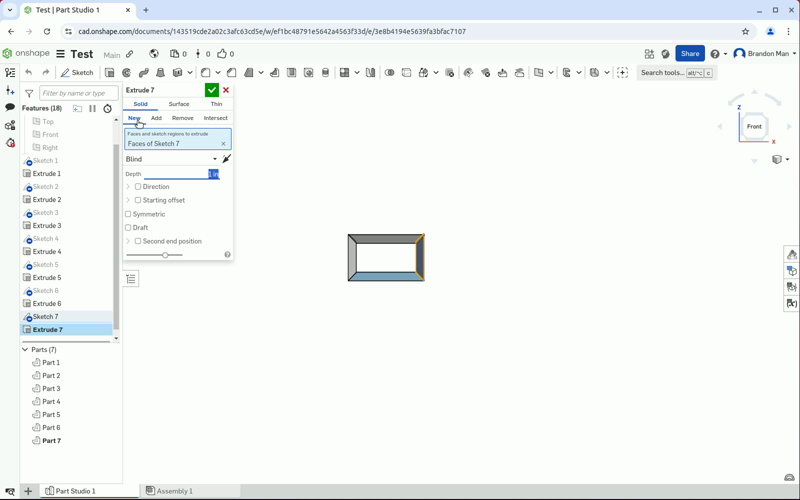
text(-6.258)
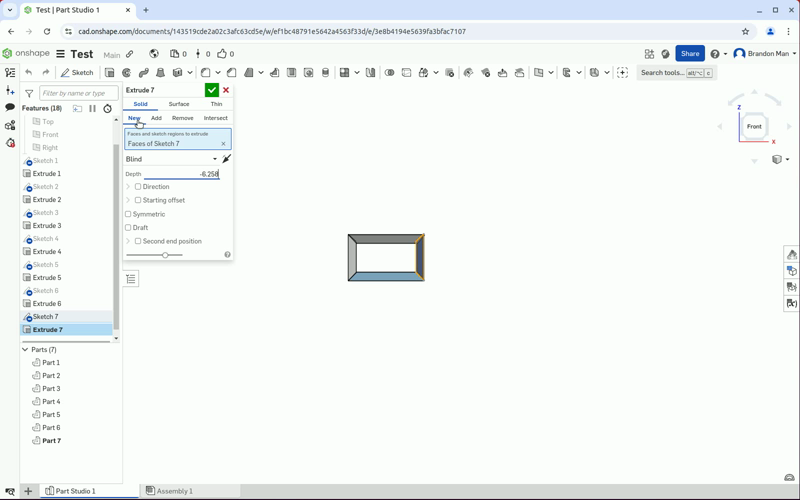
key(enter)
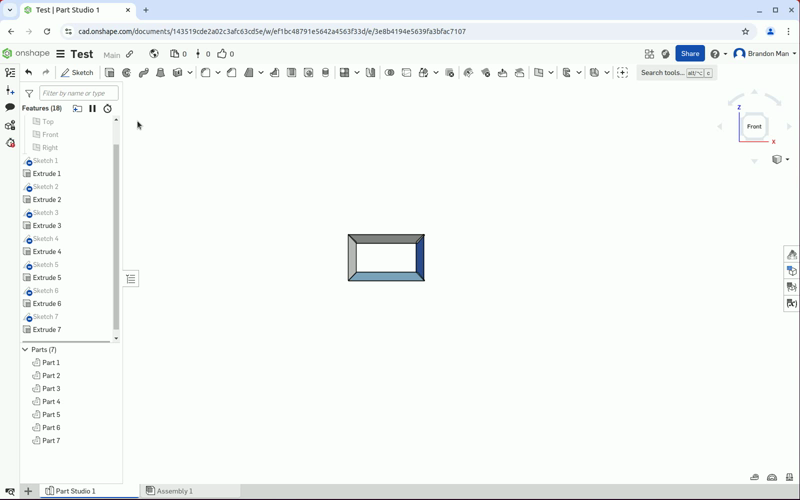
key(shift+h)
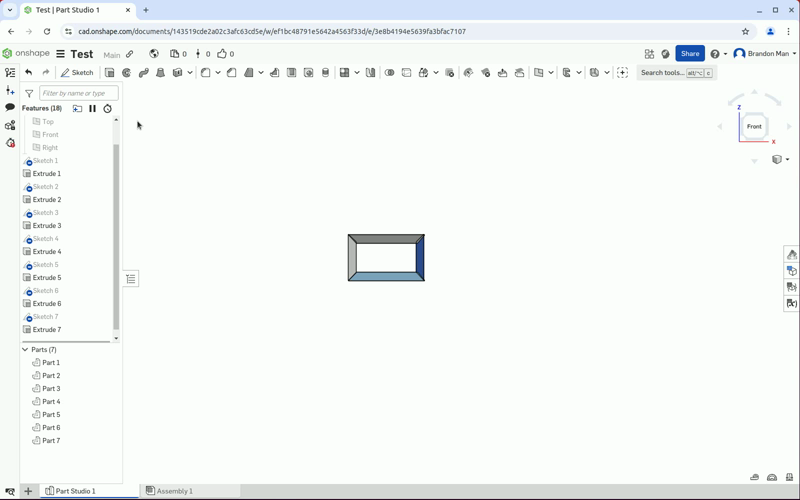
key(shift+h)
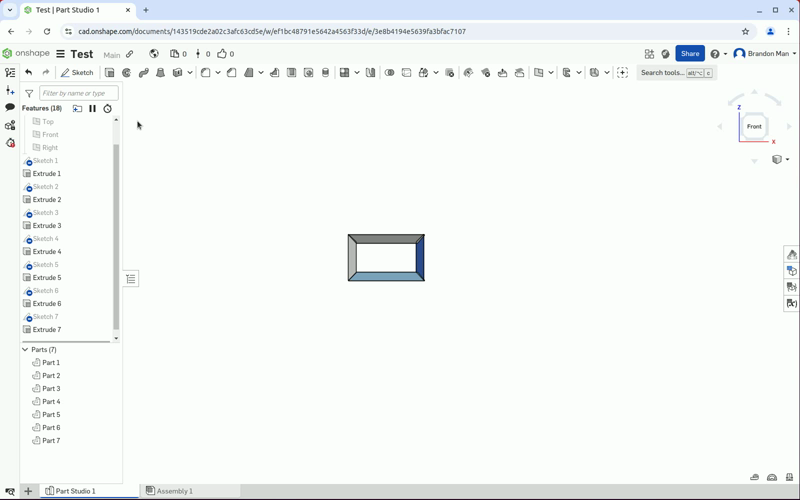
mouse_move(69, 163)
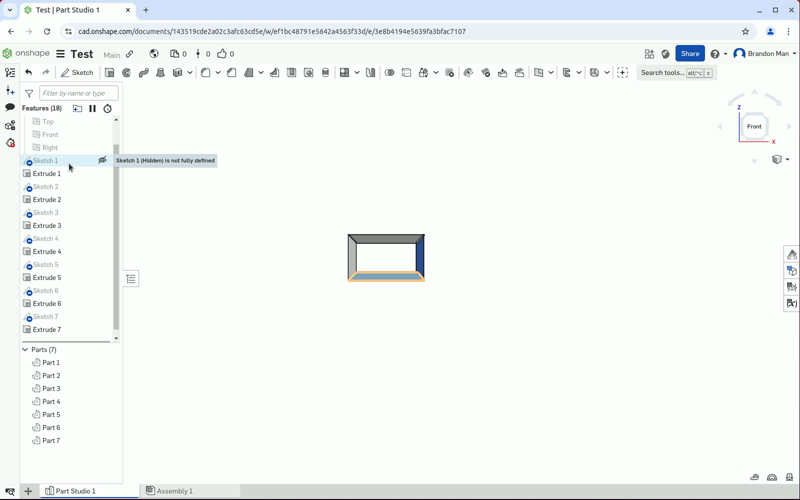
click(69, 163)
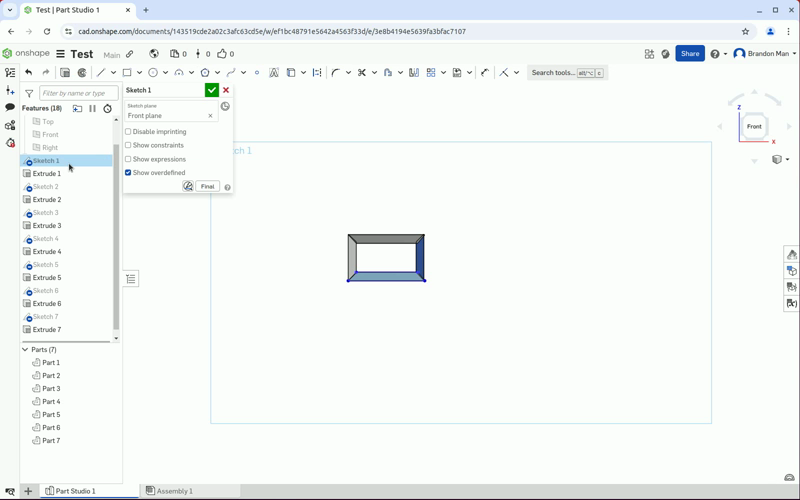
mouse_move(229, 92)
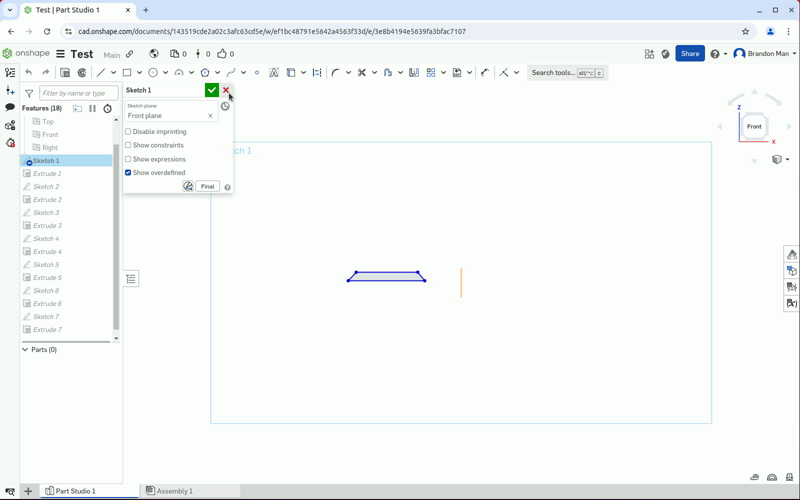
click(229, 92)
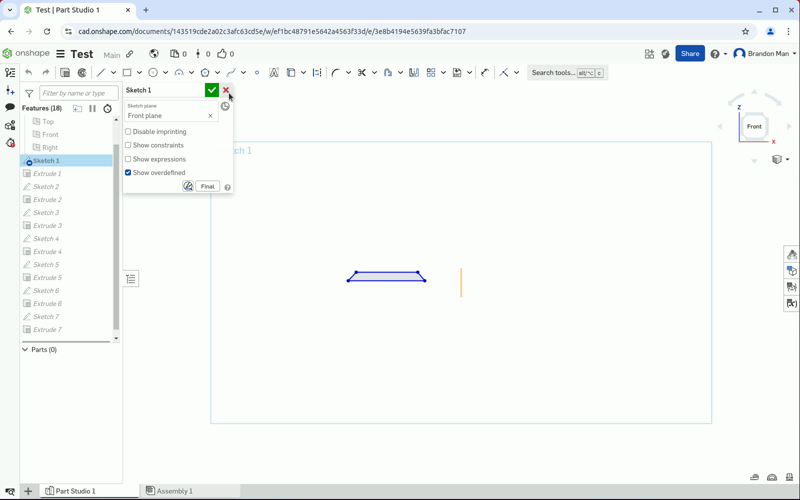
key(shift+s)
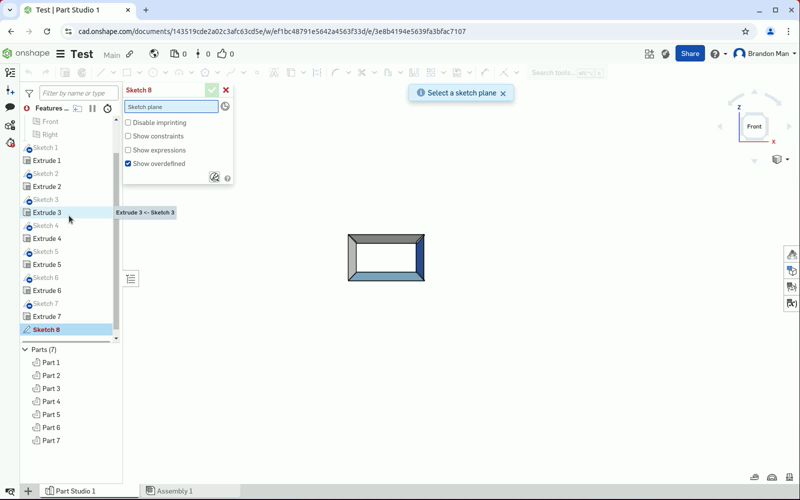
scroll(3)
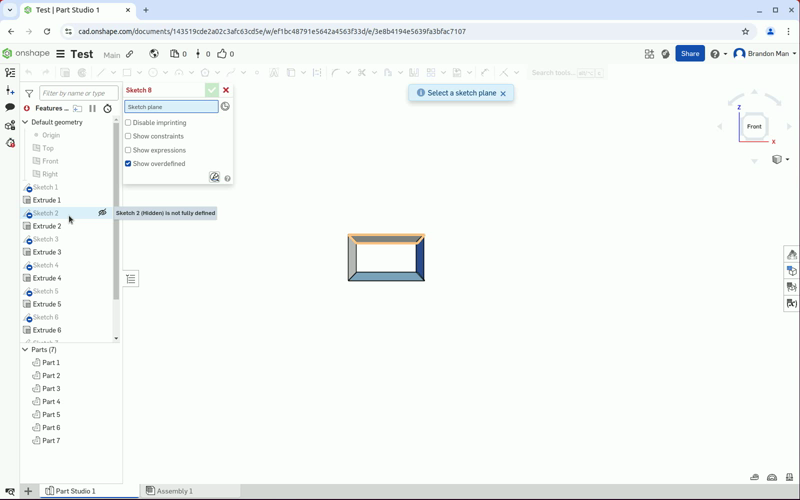
mouse_move(69, 163)
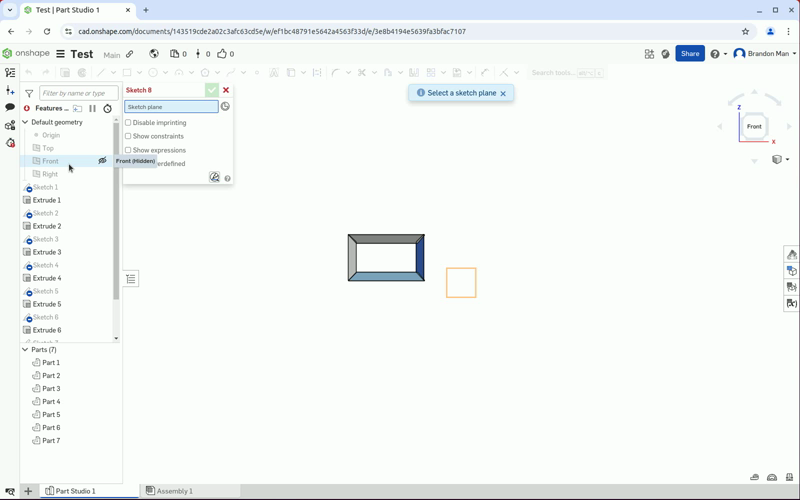
click(69, 163)
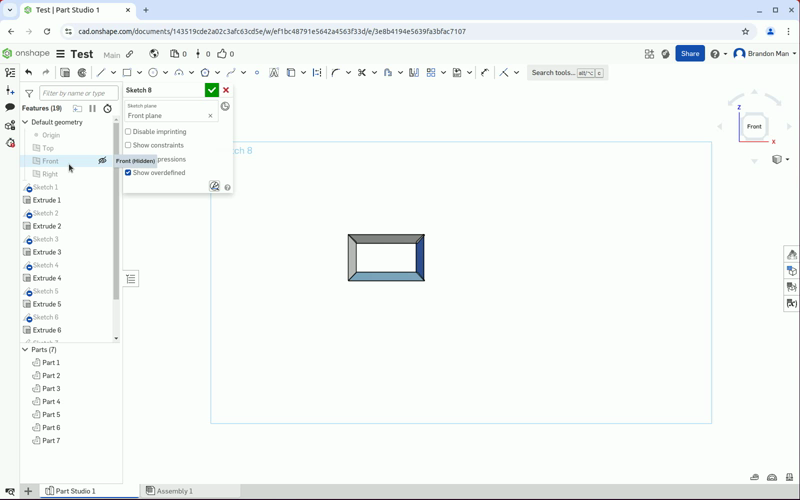
mouse_move(73, 352)
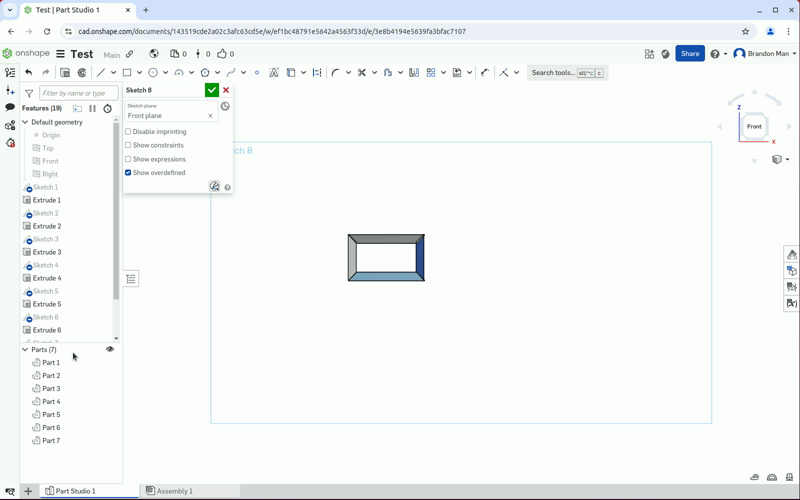
key(y)
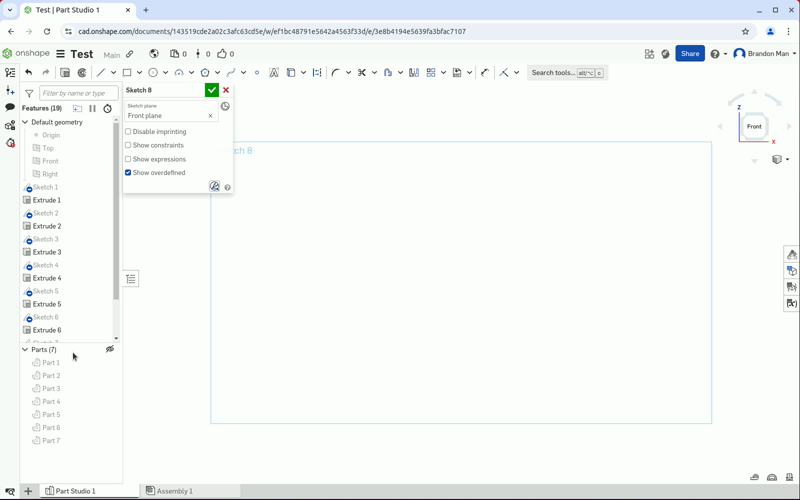
key(l)
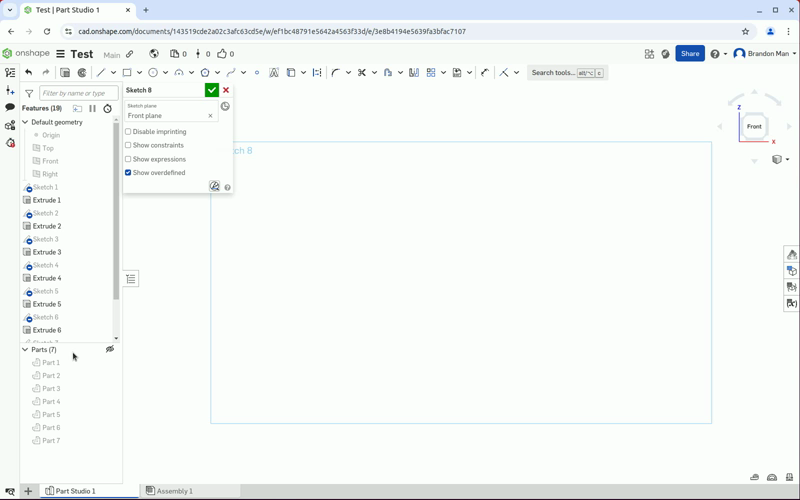
key_down(shift)
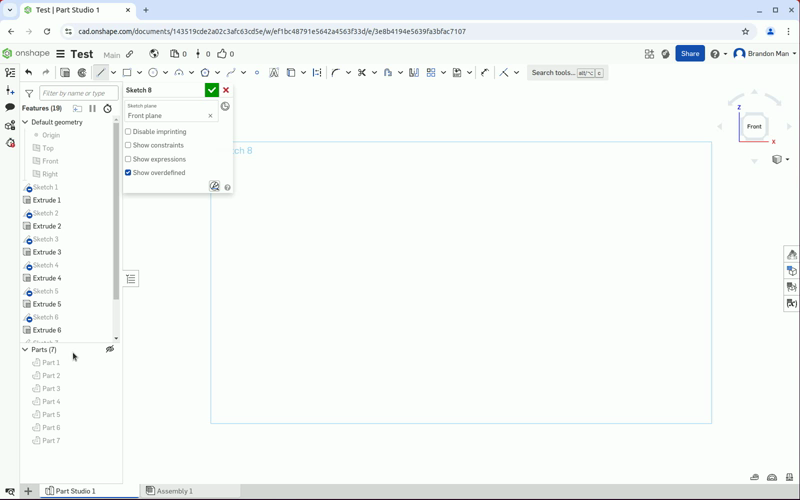
mouse_move(348, 280)
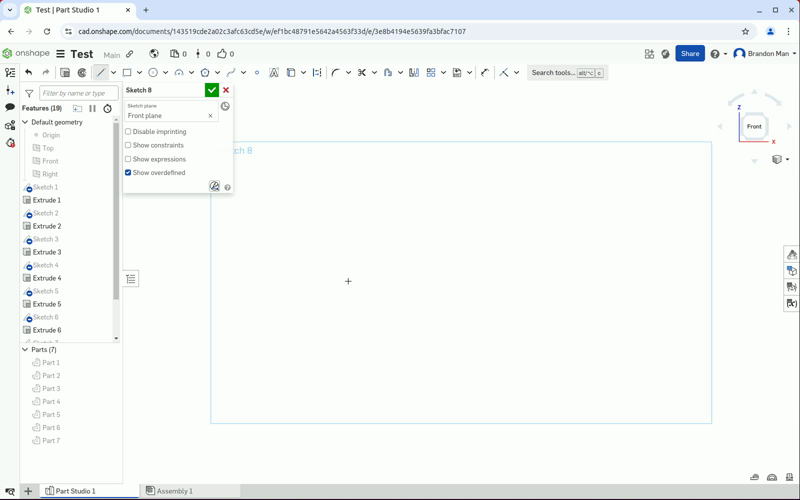
click(348, 280)
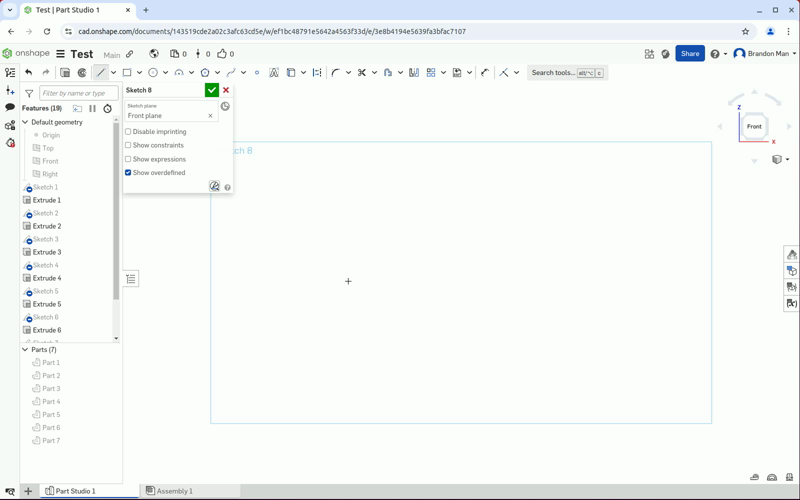
key_up(shift)
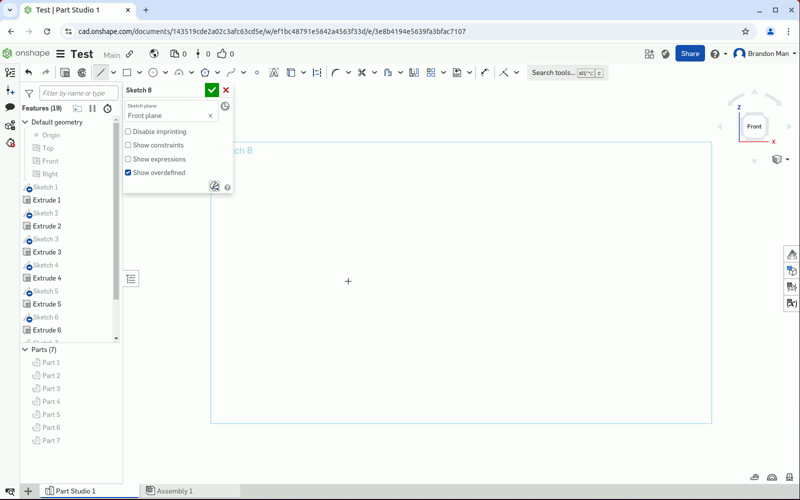
key_down(shift)
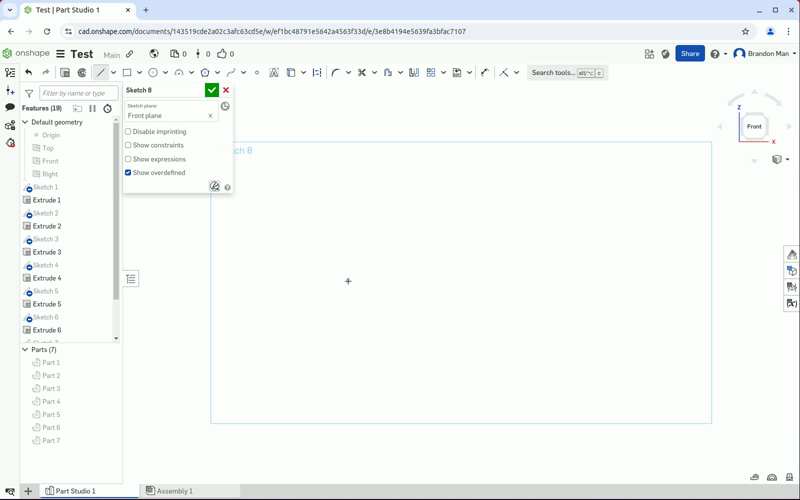
mouse_move(378, 280)
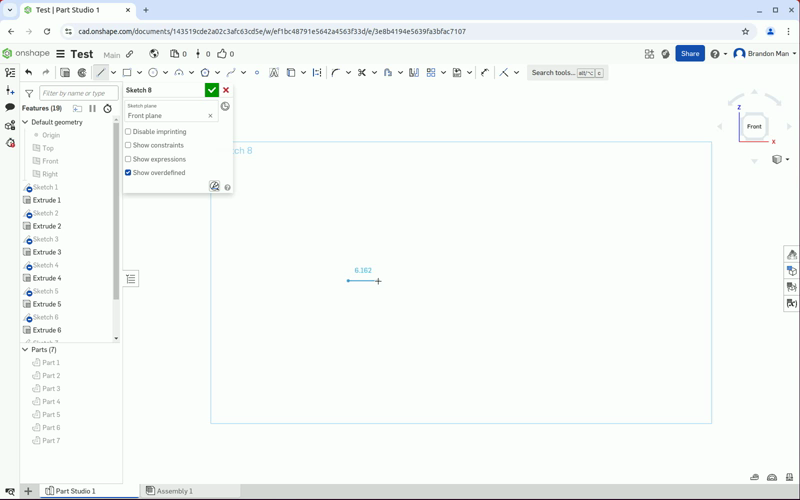
mouse_move(356, 272)
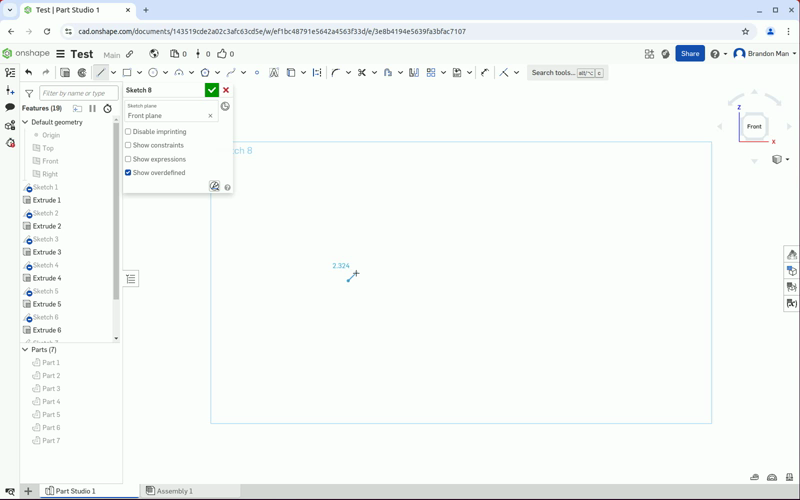
click(356, 272)
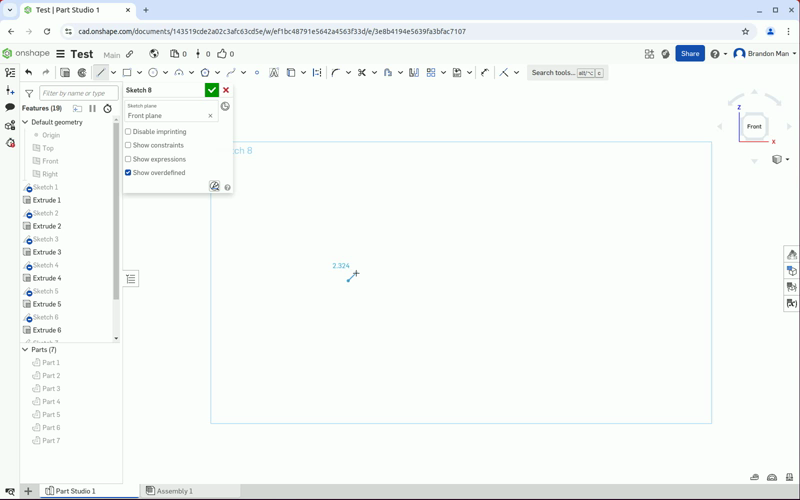
key_up(shift)
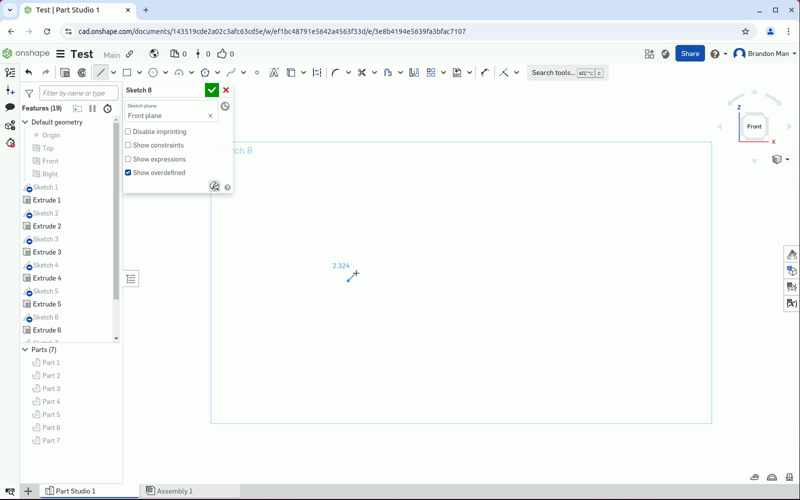
key_down(shift)
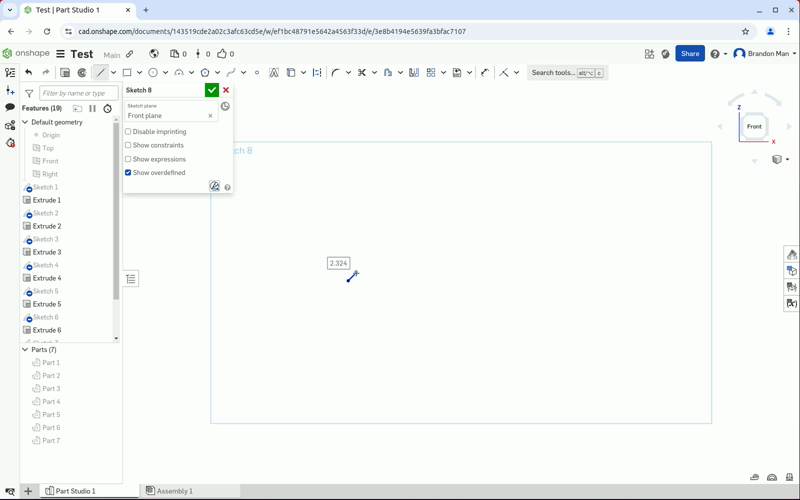
mouse_move(386, 272)
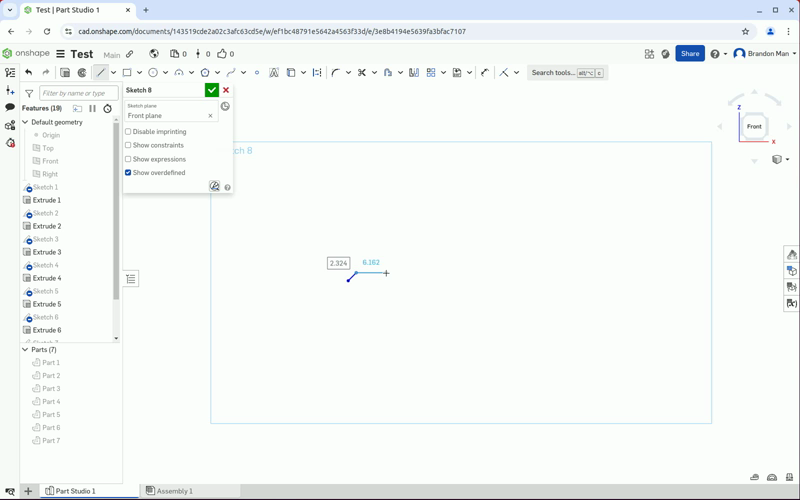
mouse_move(356, 241)
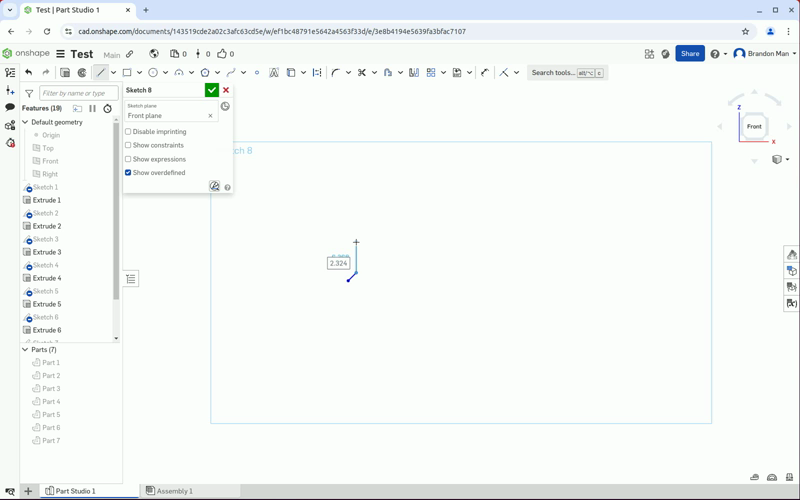
click(356, 241)
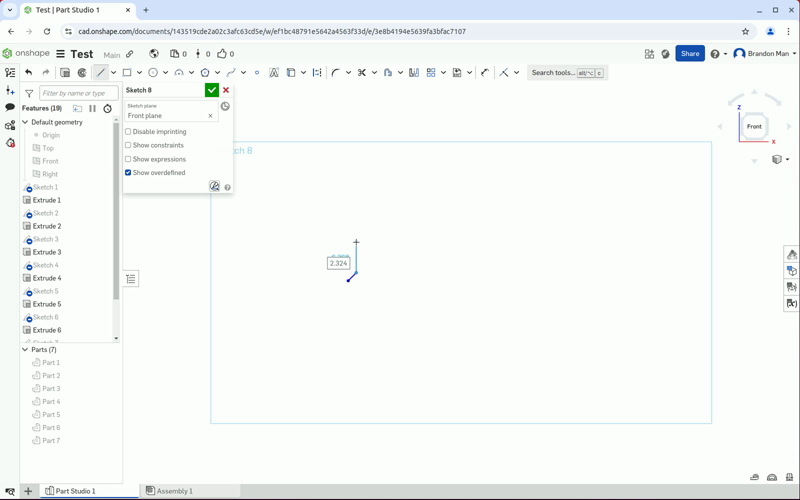
key_up(shift)
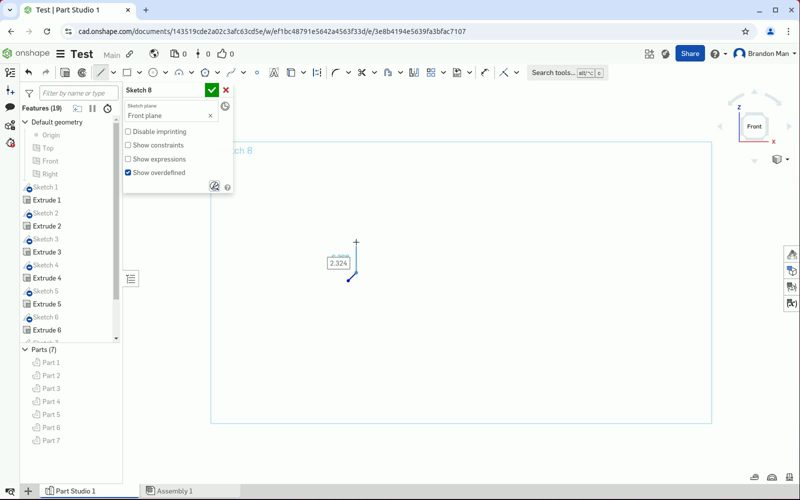
key_down(shift)
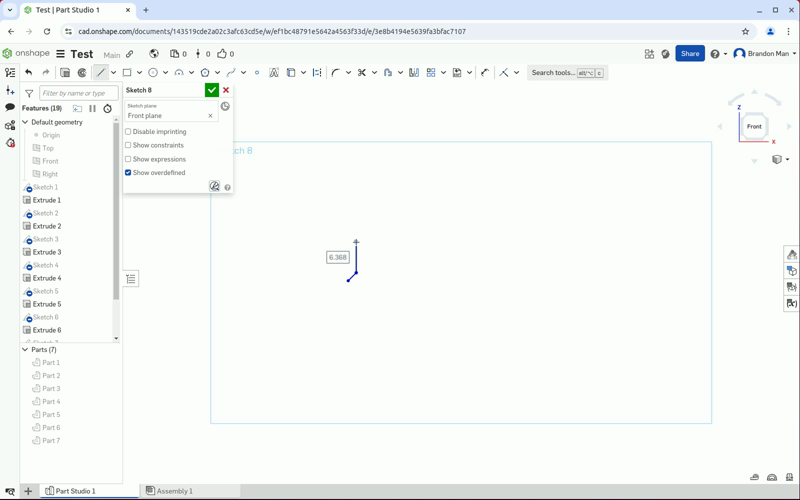
mouse_move(386, 241)
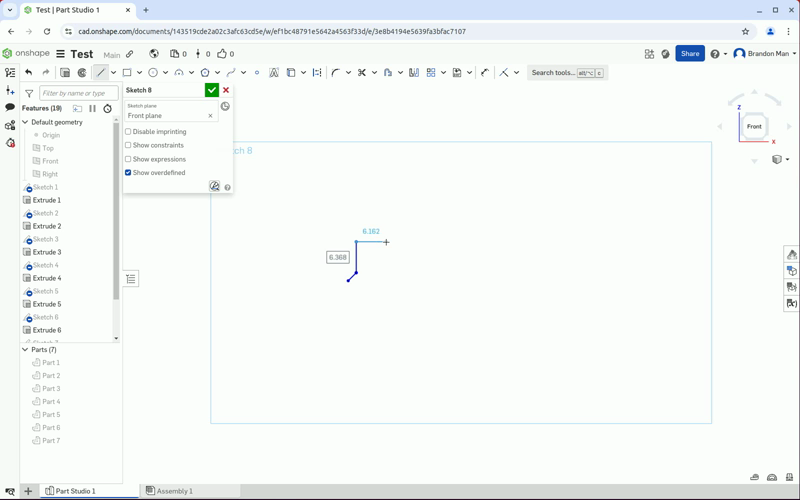
mouse_move(348, 234)
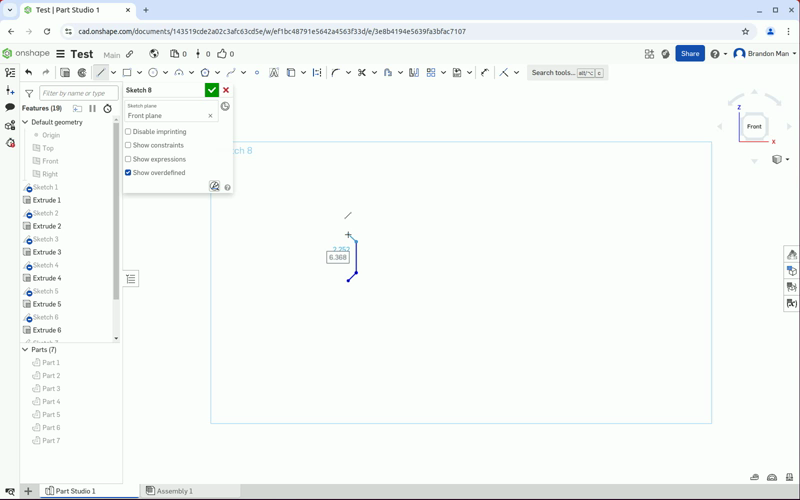
click(348, 234)
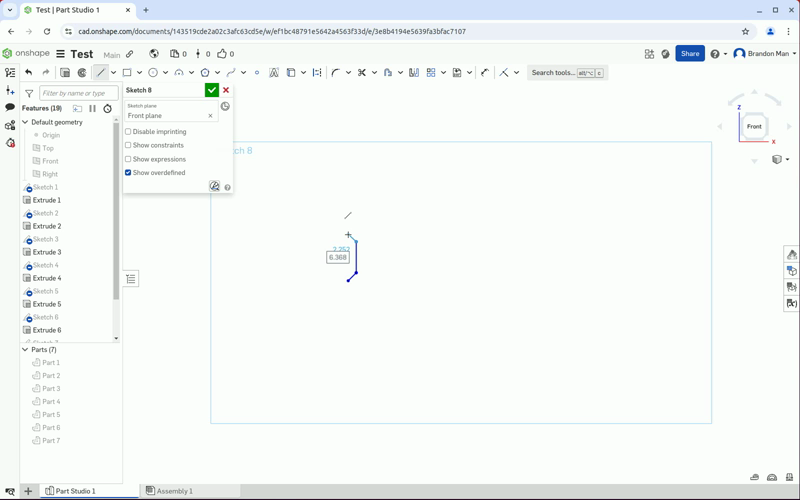
key_up(shift)
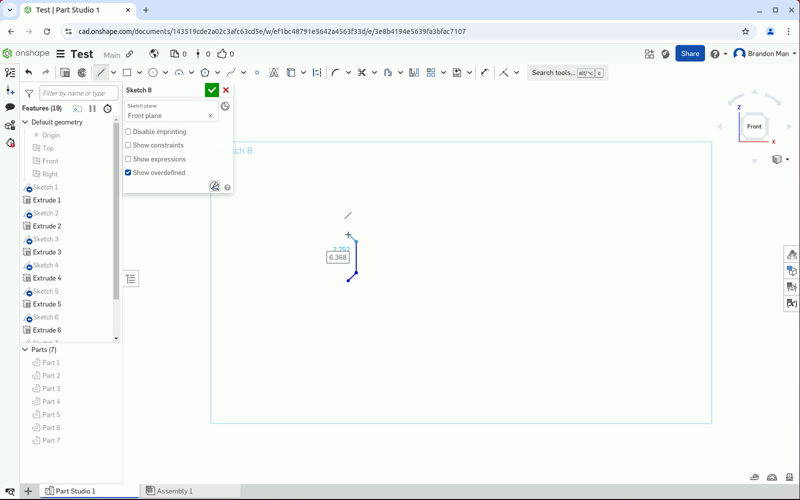
mouse_move(378, 234)
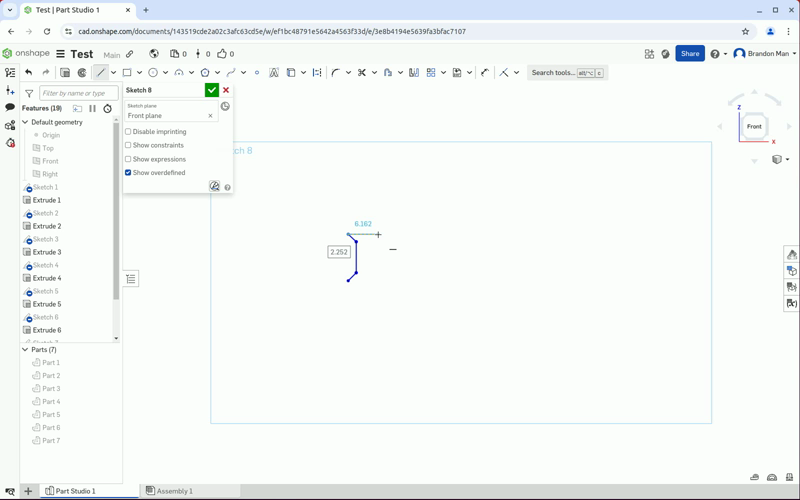
key_down(shift)
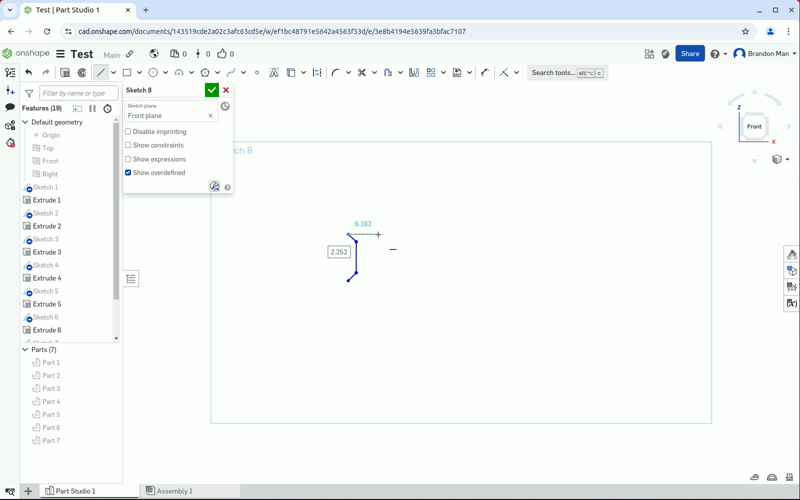
mouse_move(348, 280)
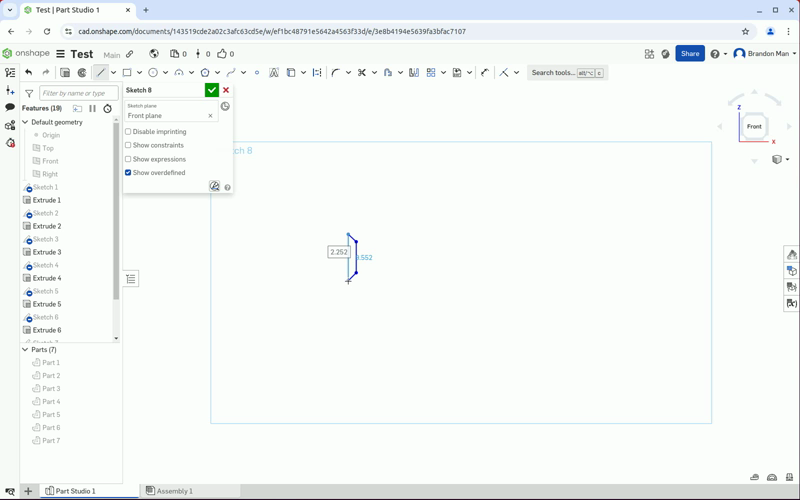
key_up(shift)
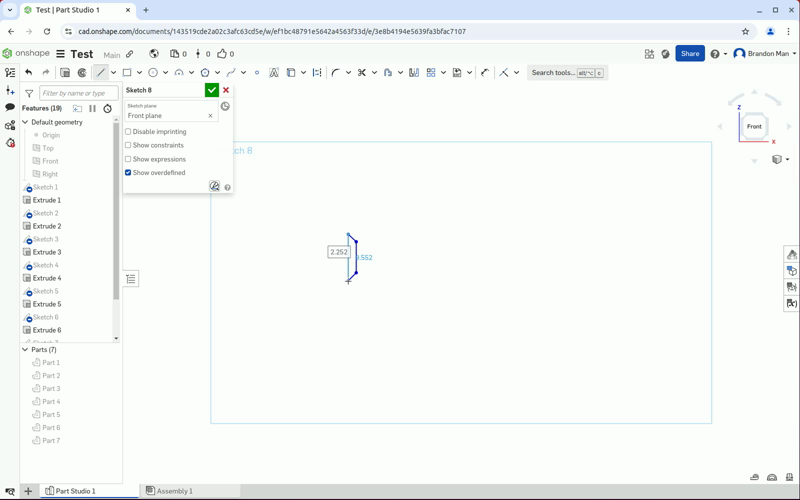
click(348, 280)
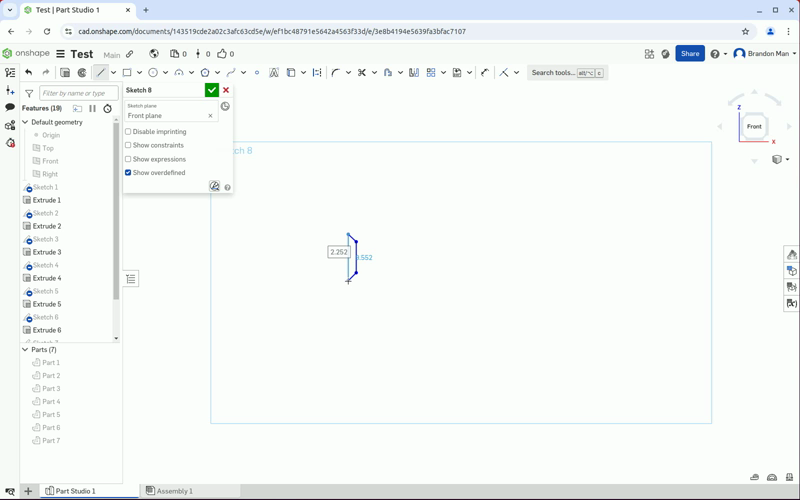
key(esc)
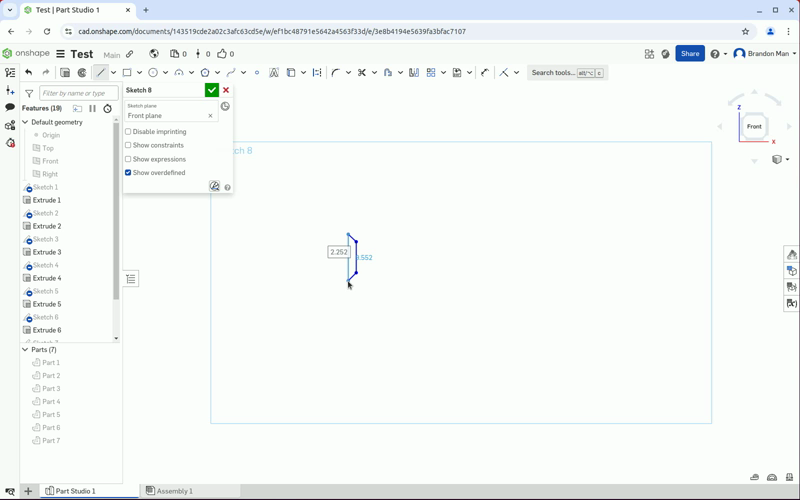
mouse_move(351, 248)
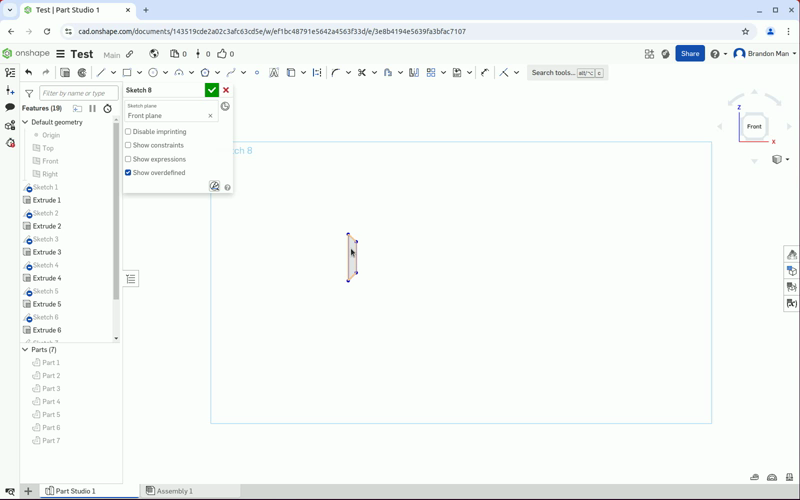
scroll(6)
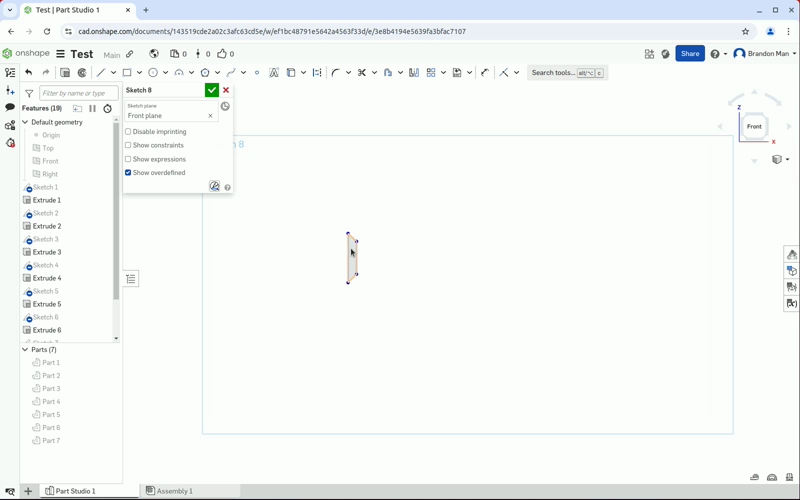
scroll(6)
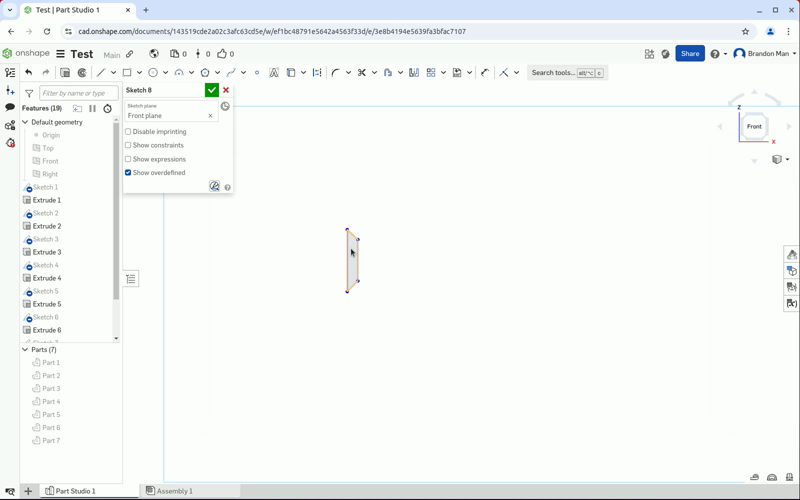
scroll(6)
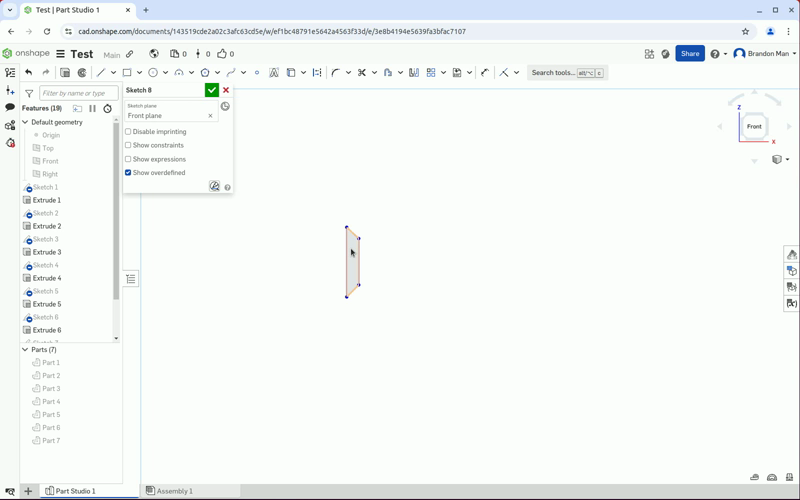
scroll(6)
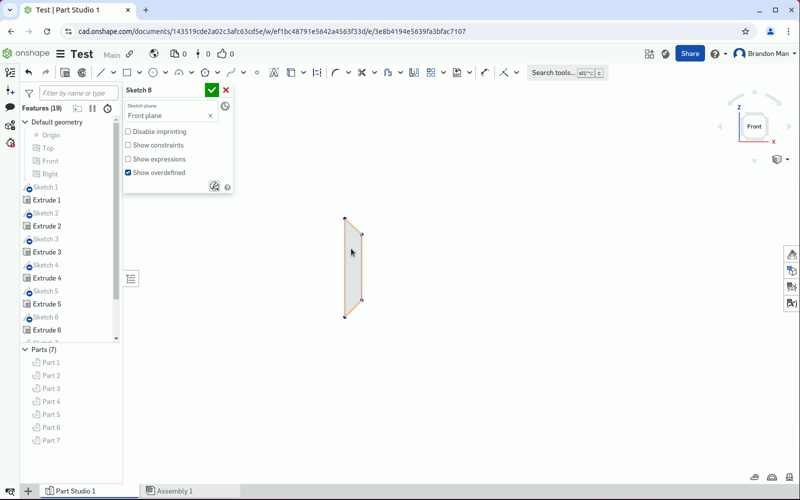
scroll(6)
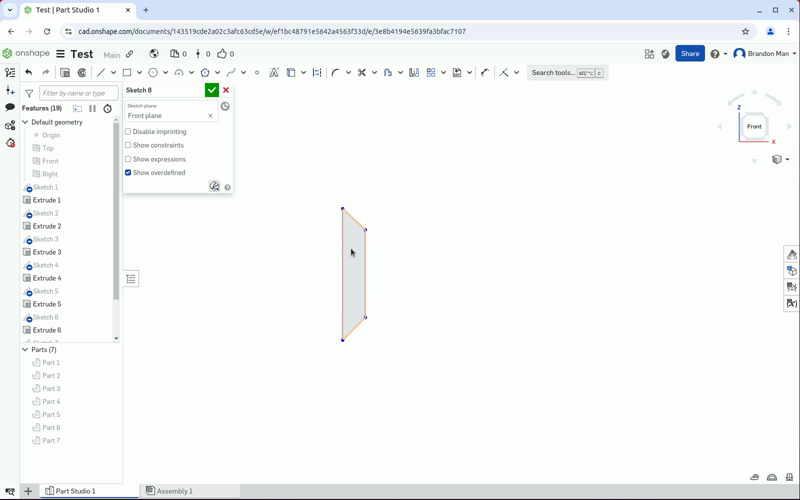
scroll(6)
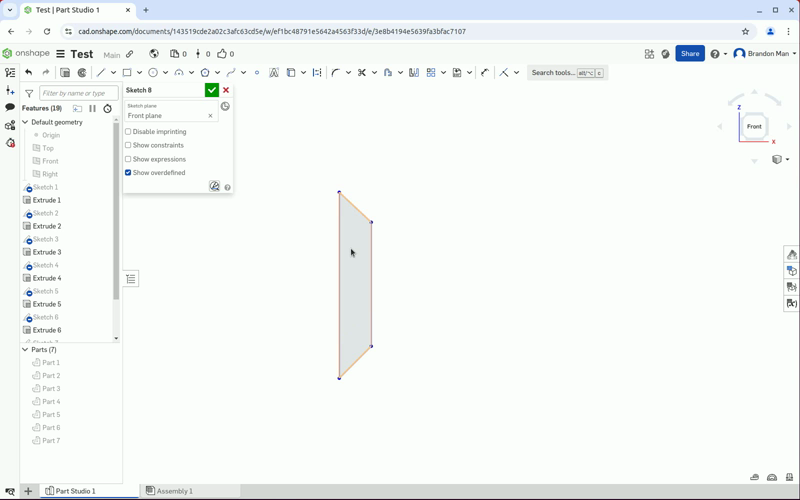
scroll(6)
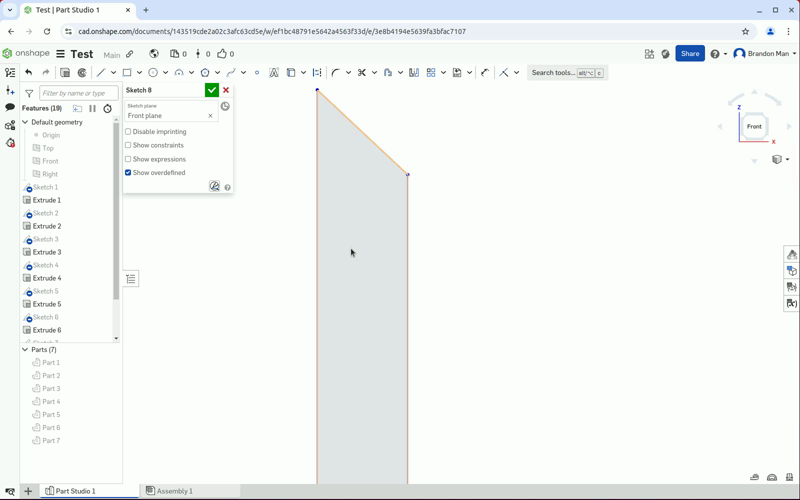
click(351, 248)
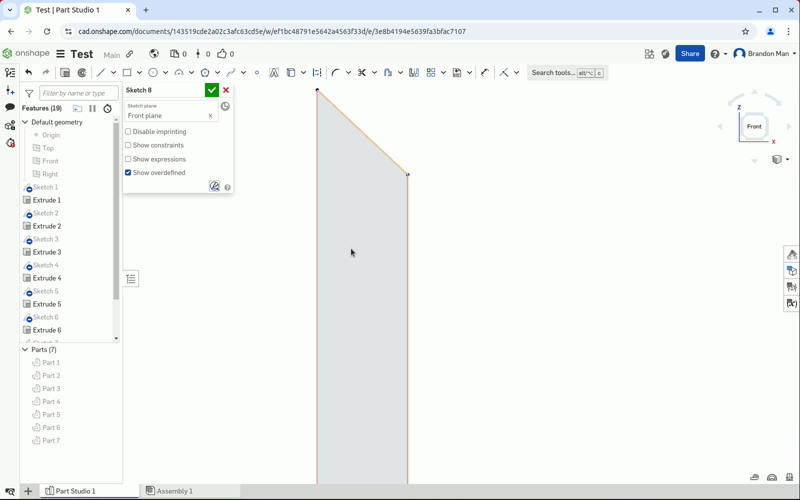
scroll(-6)
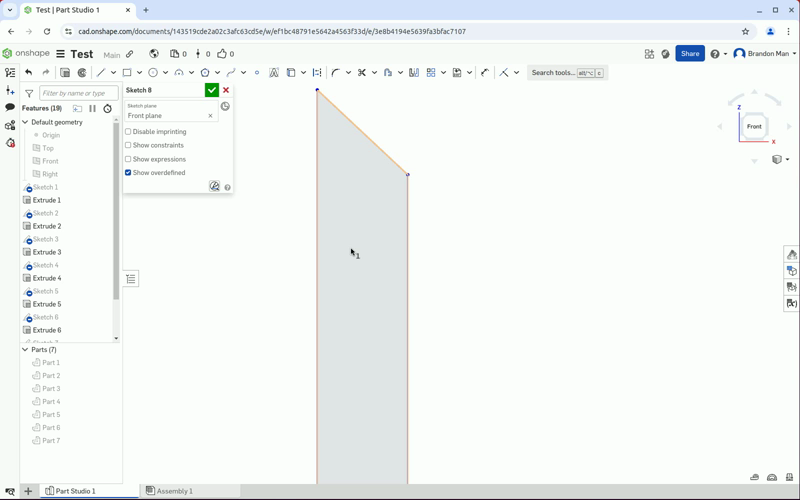
scroll(-6)
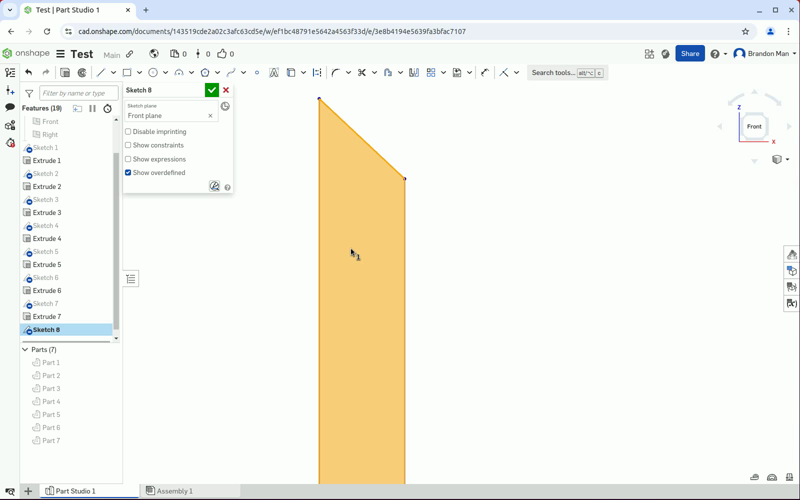
scroll(-6)
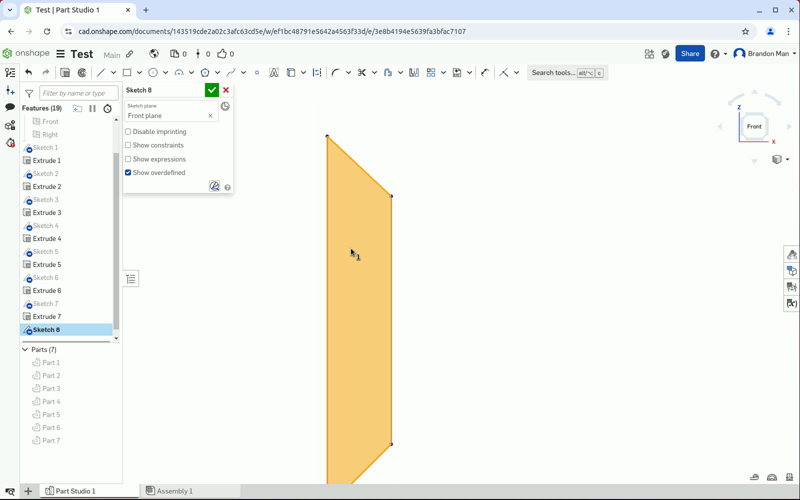
scroll(-6)
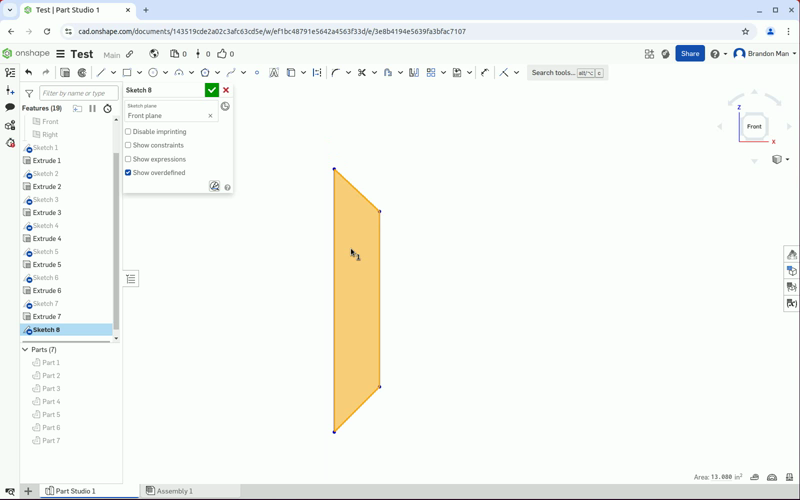
scroll(-6)
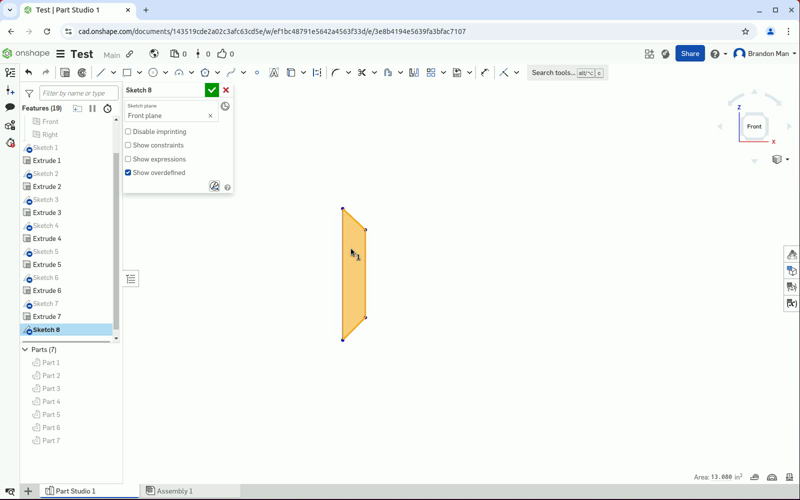
scroll(-6)
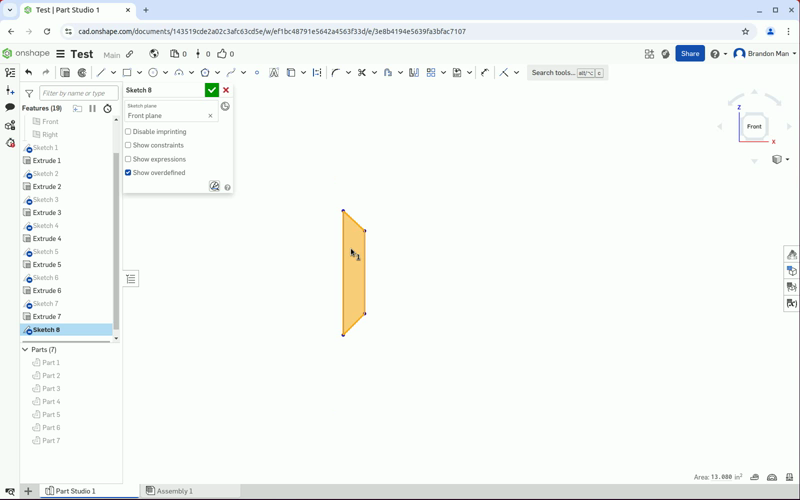
scroll(-6)
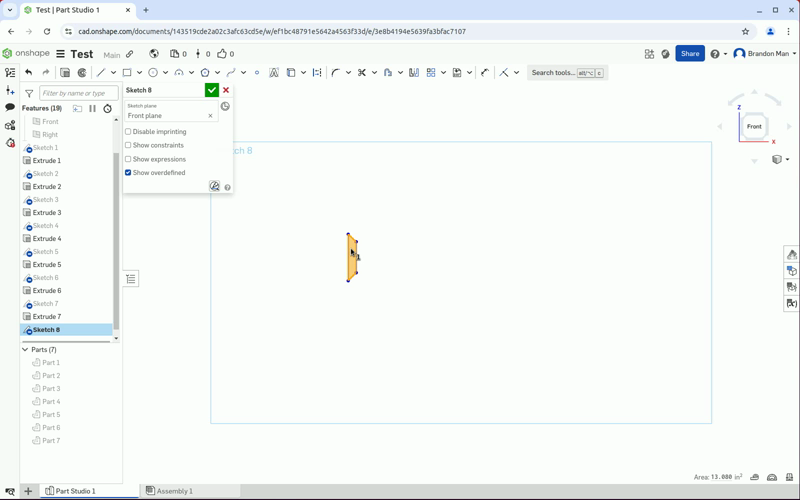
mouse_move(73, 352)
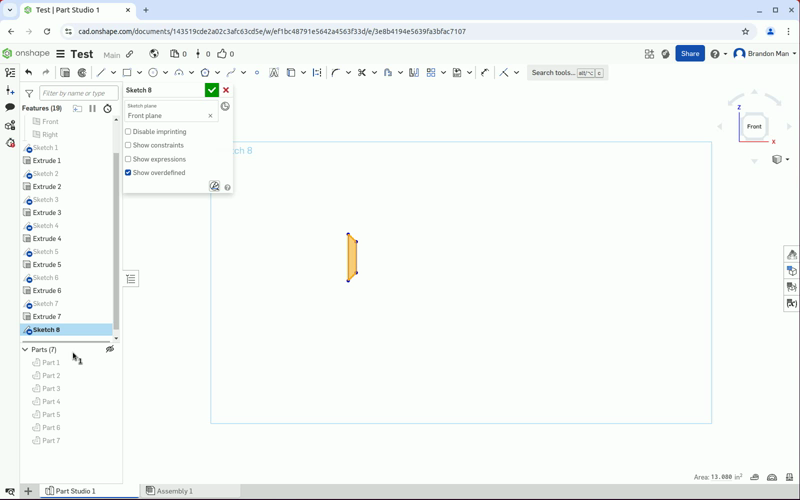
key(shift+y)
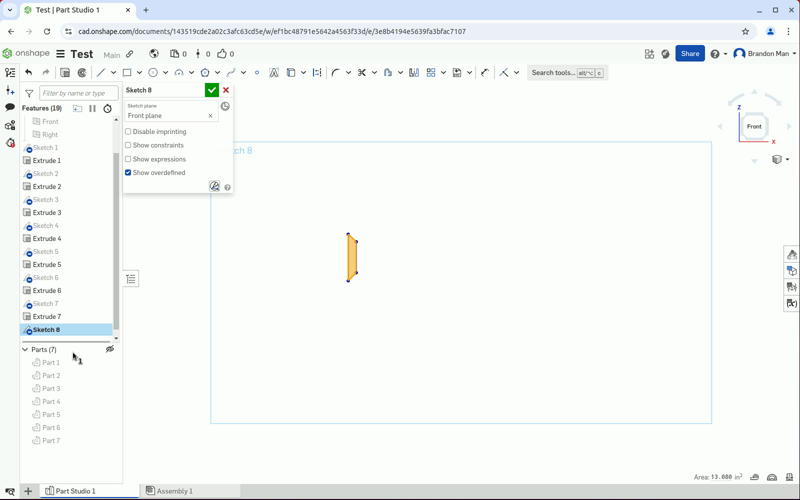
key(shift+e)
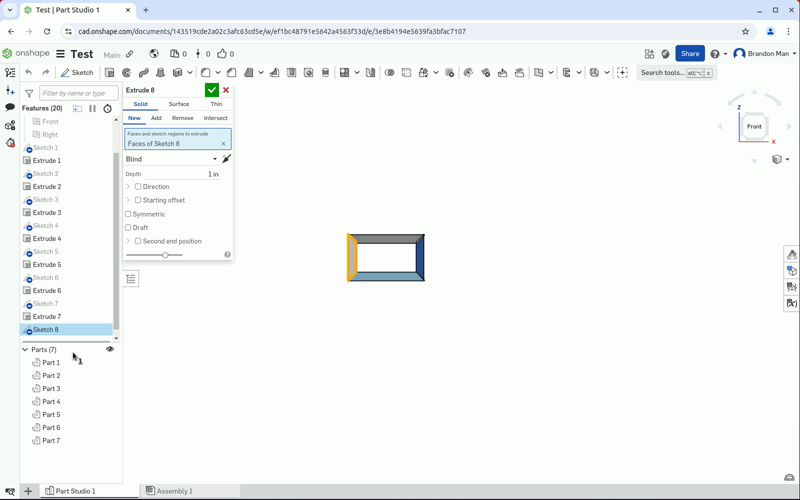
mouse_move(143, 106)
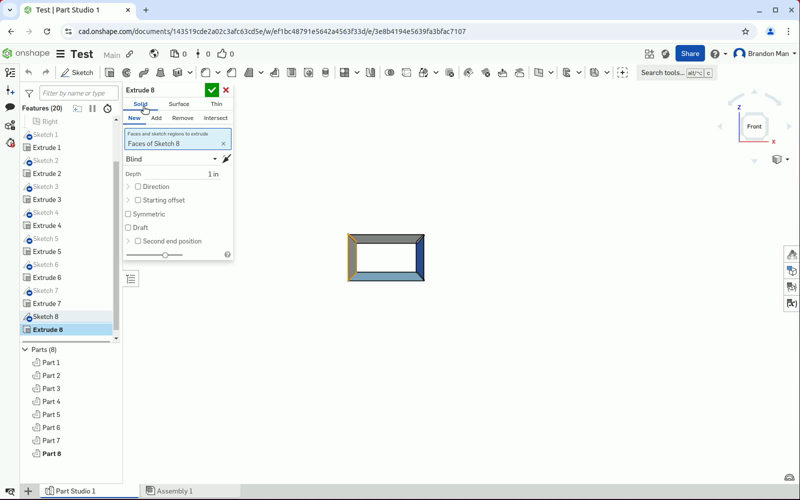
click(143, 106)
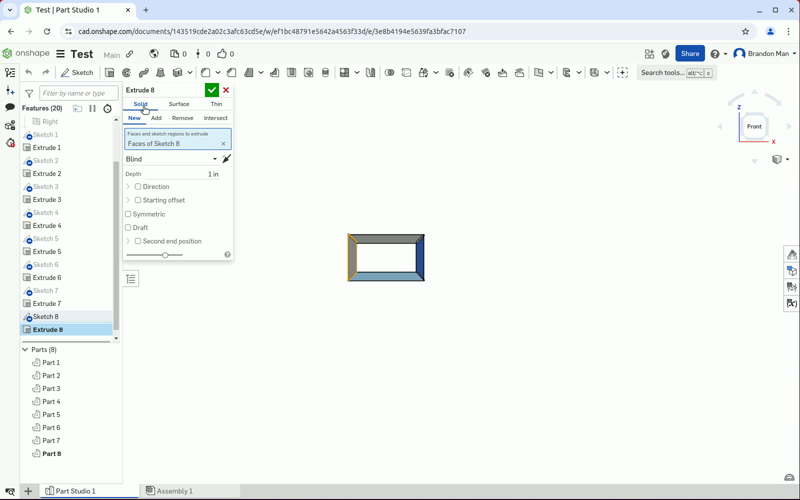
mouse_move(137, 120)
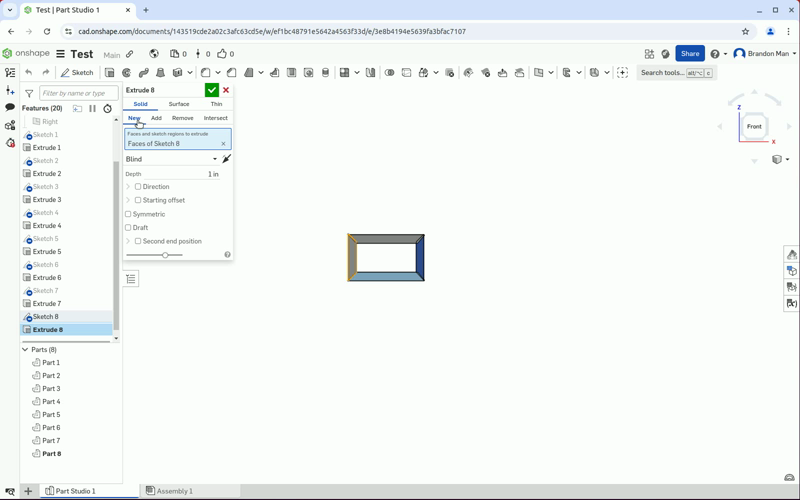
click(137, 120)
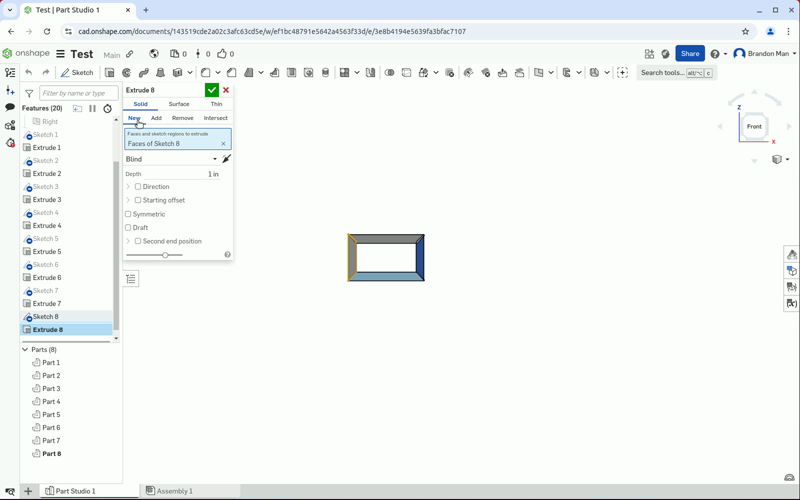
key(tab, 4)
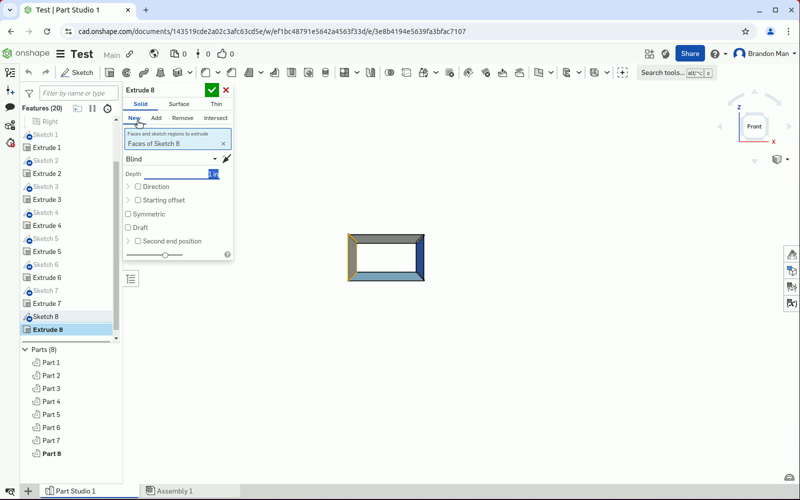
text(-6.258)
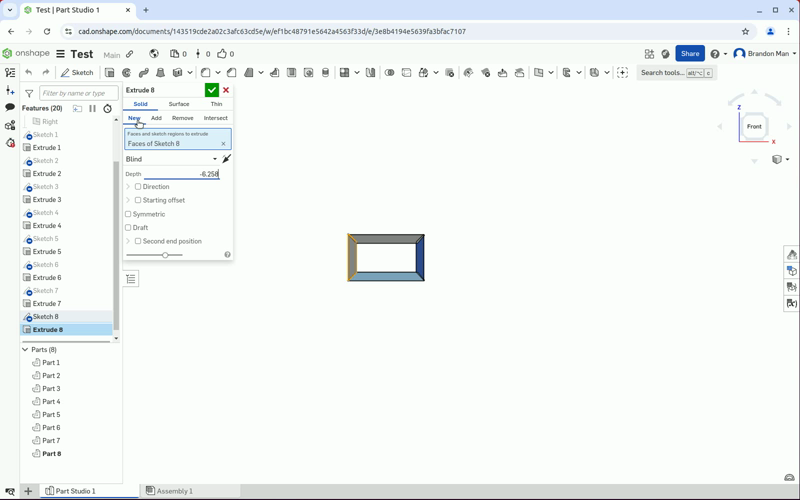
key(enter)
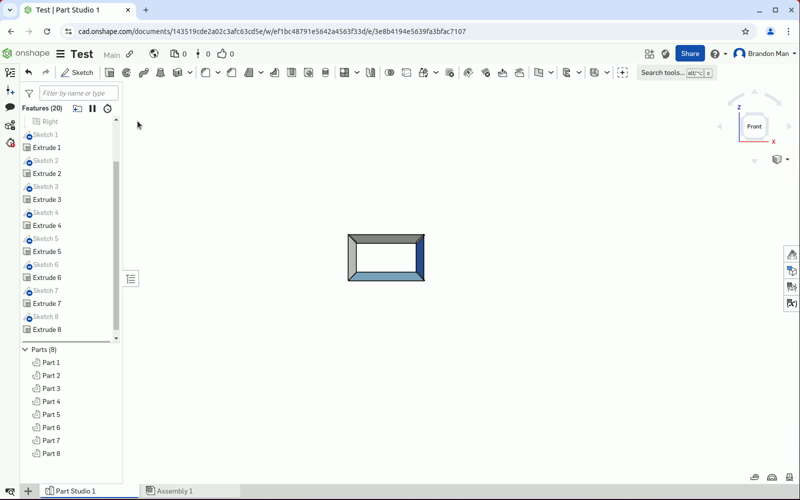
key(shift+h)
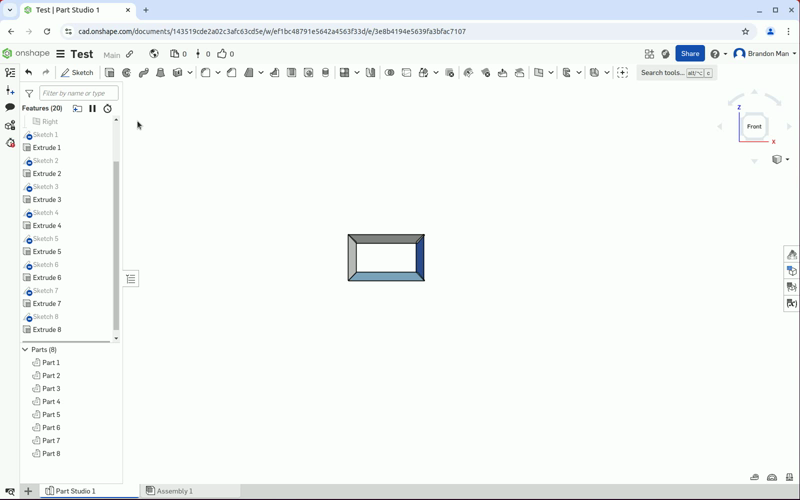
key(shift+h)
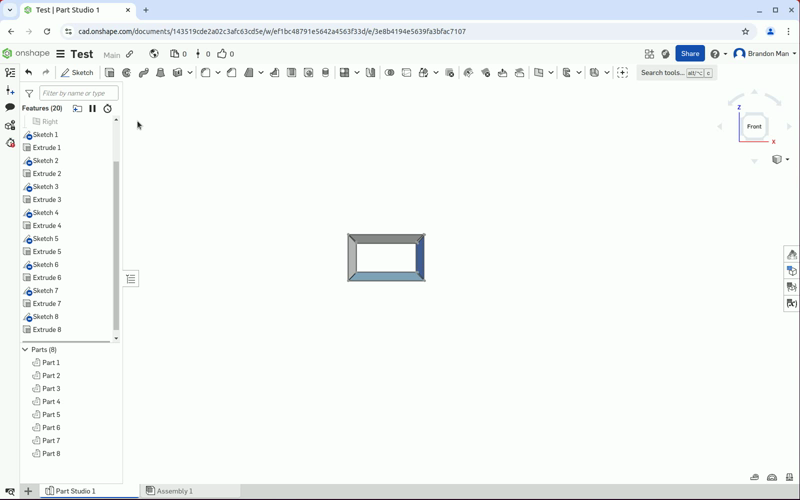
key(shift+7)
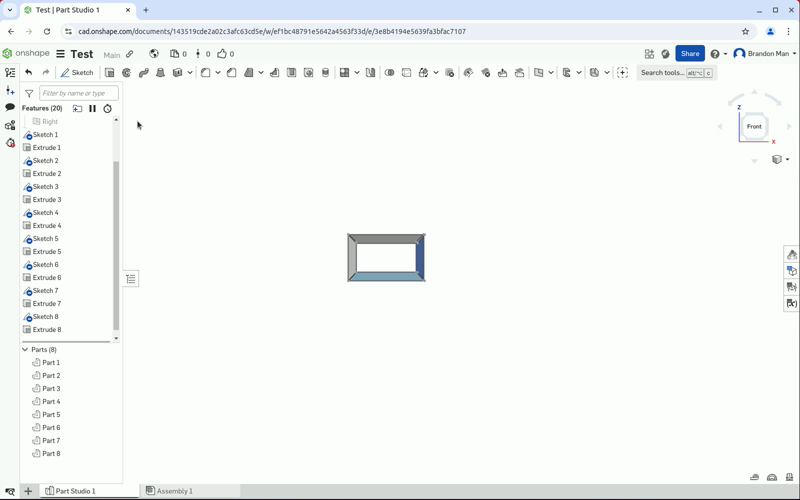
key(left, 2)
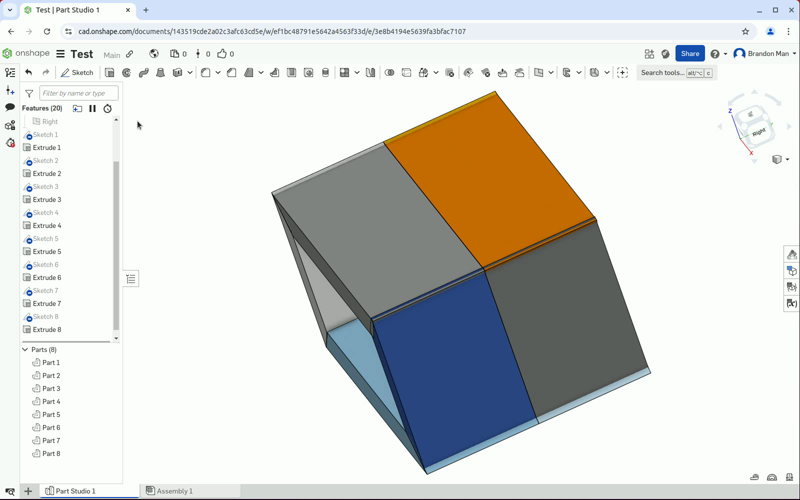
key(down, 2)
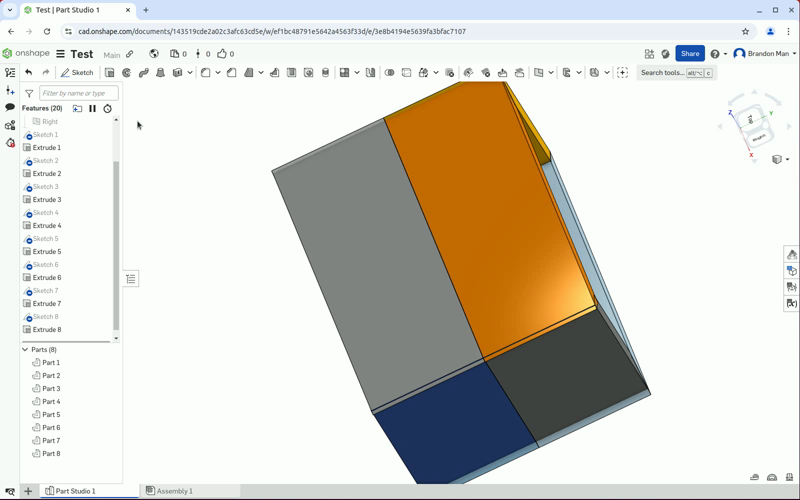
key(up, 2)
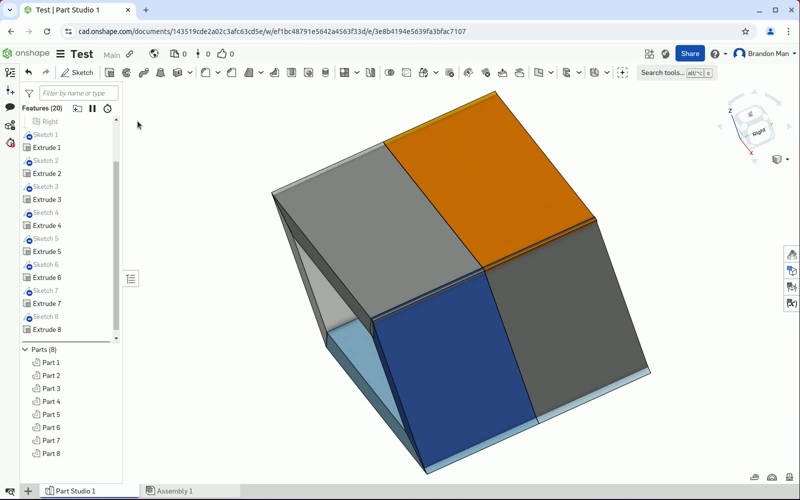
key(right, 2)
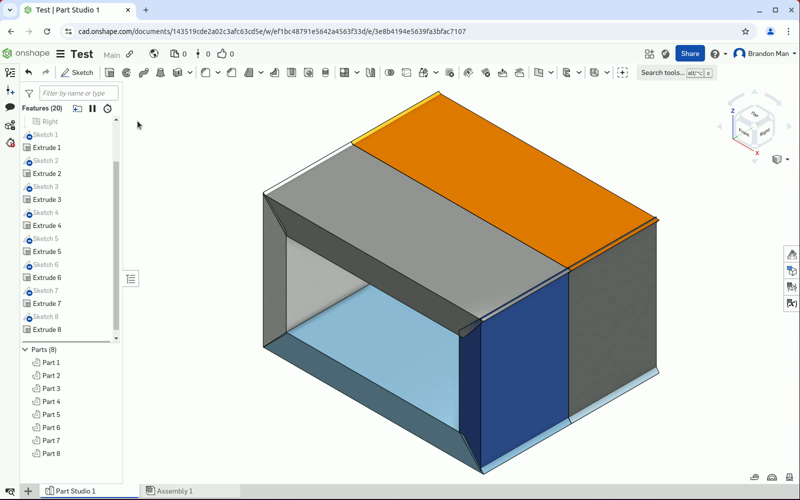
mouse_move(69, 137)
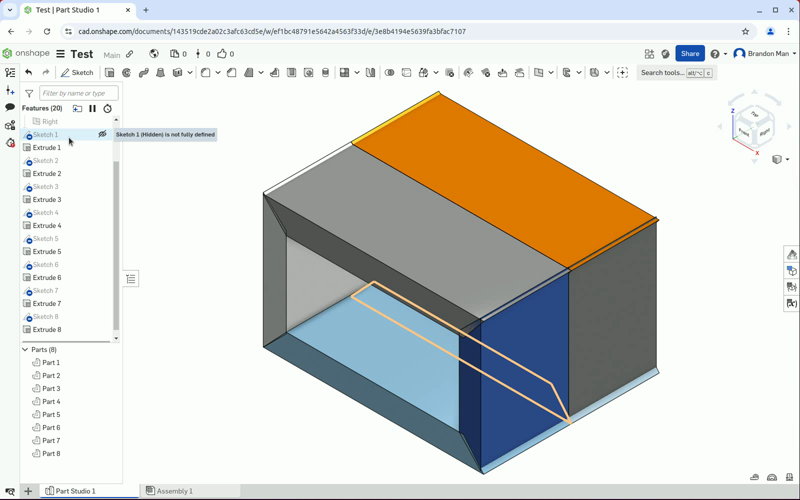
click(69, 137)